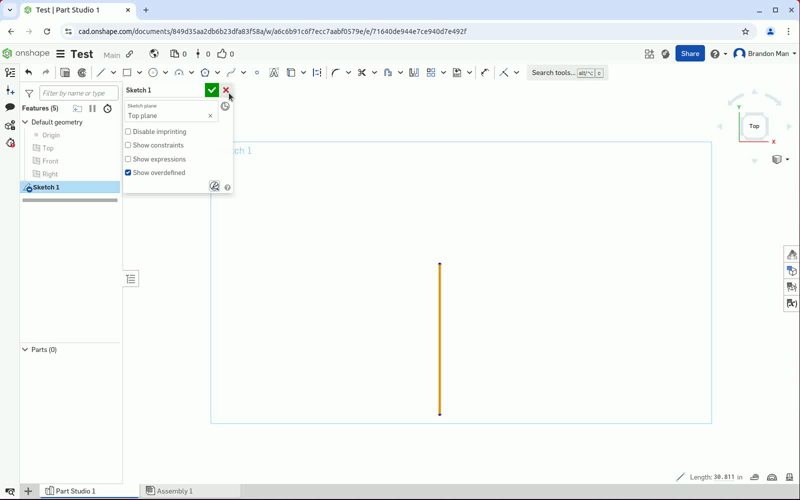
key(shift+h)
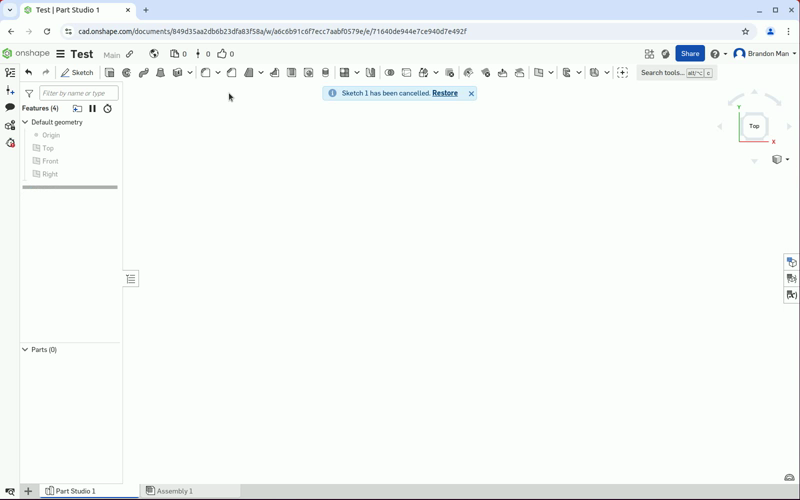
mouse_move(73, 352)
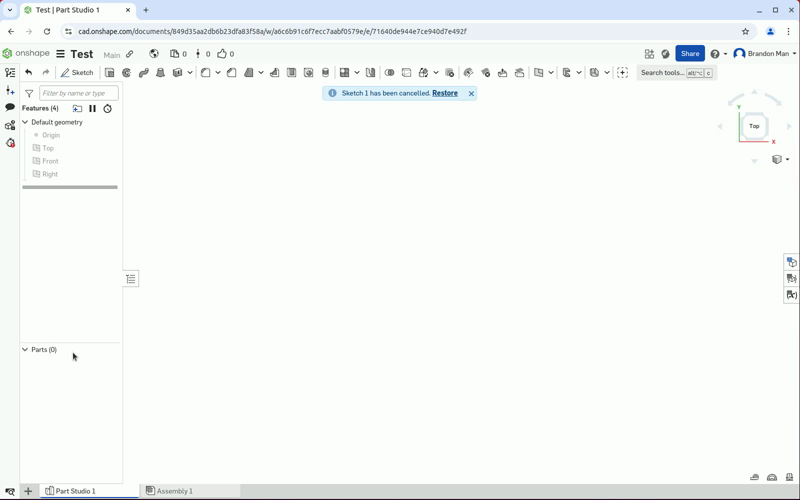
key(y)
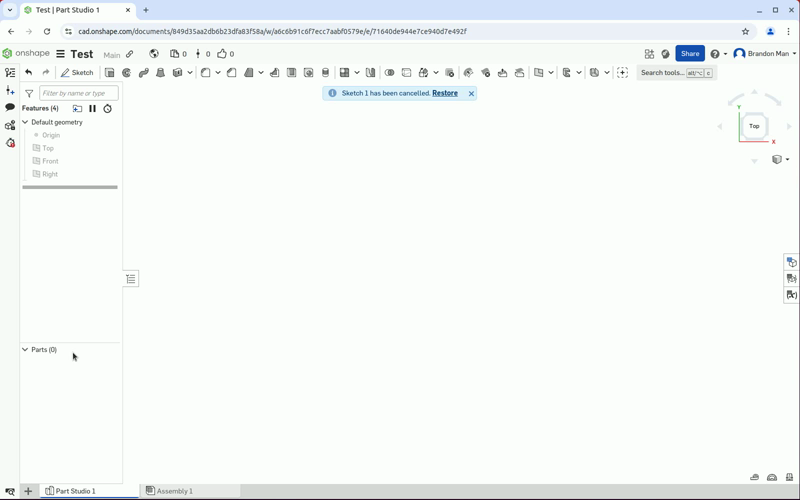
key(shift+p)
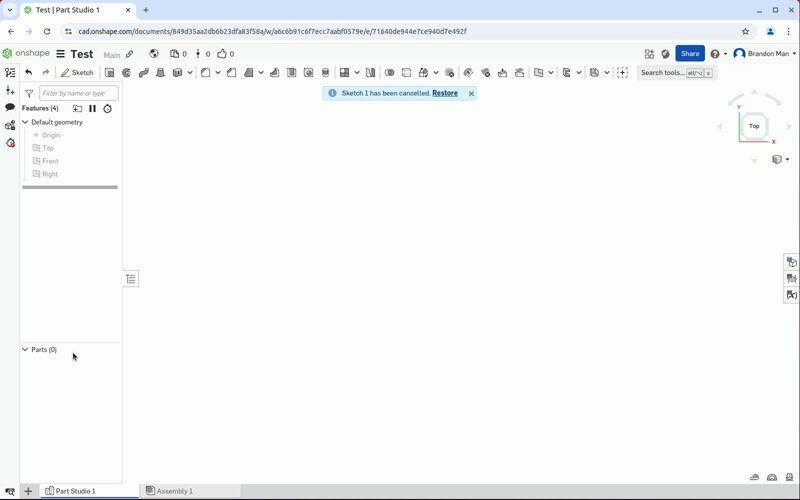
key(space)
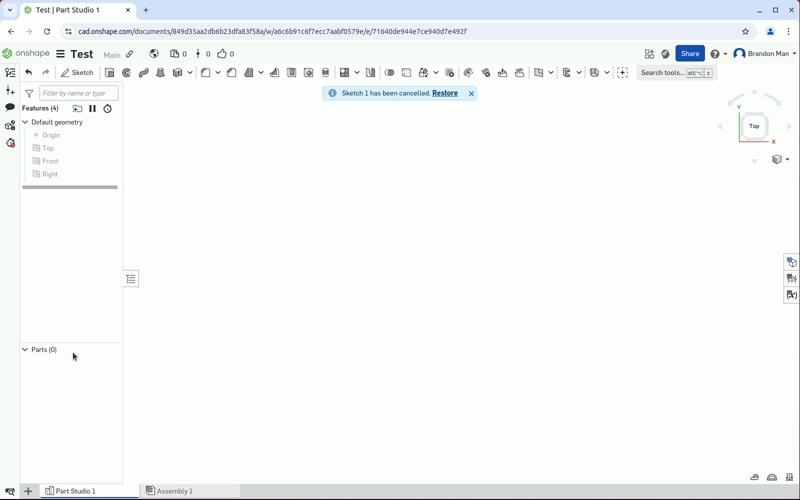
key_down(shift)
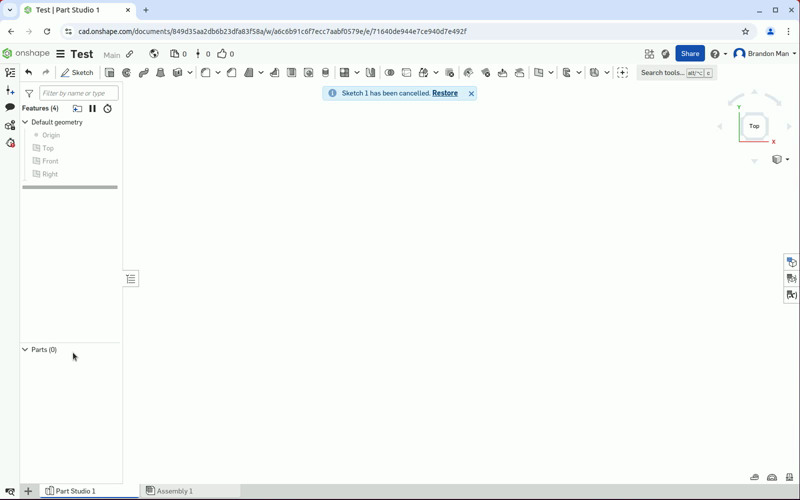
key(up)
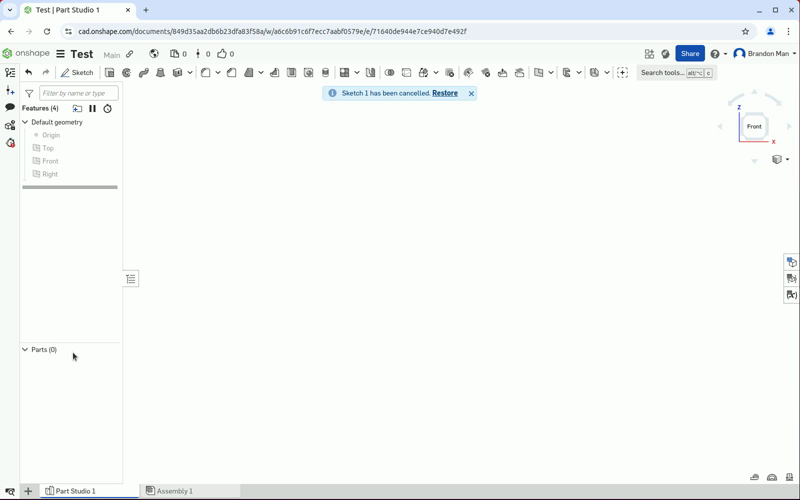
key_up(shift)
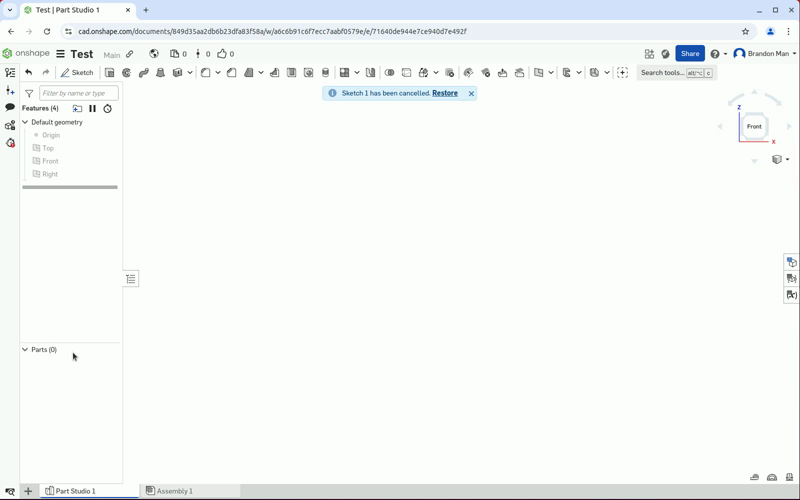
key(space)
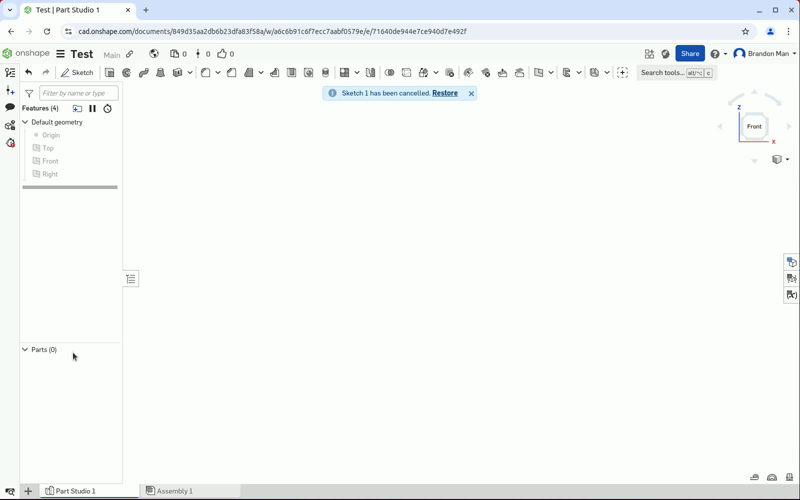
key_down(shift)
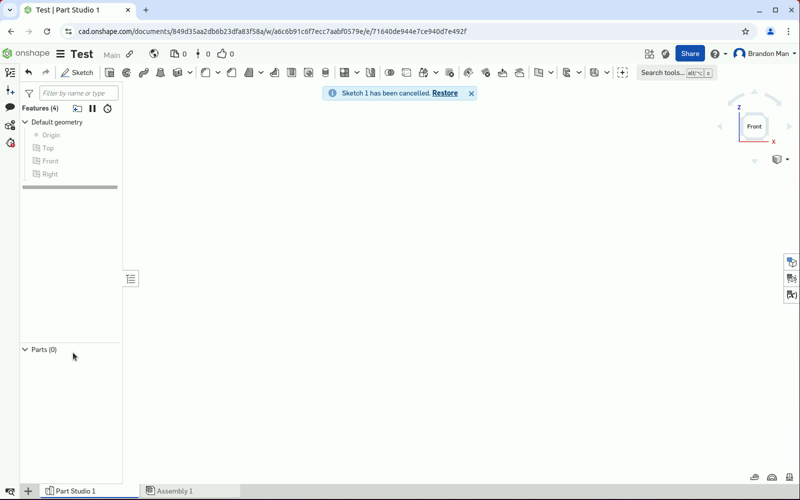
key(left)
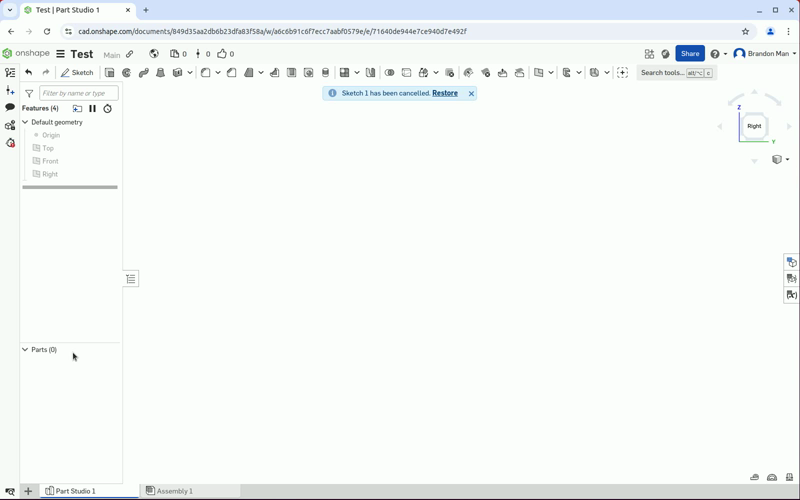
key_up(shift)
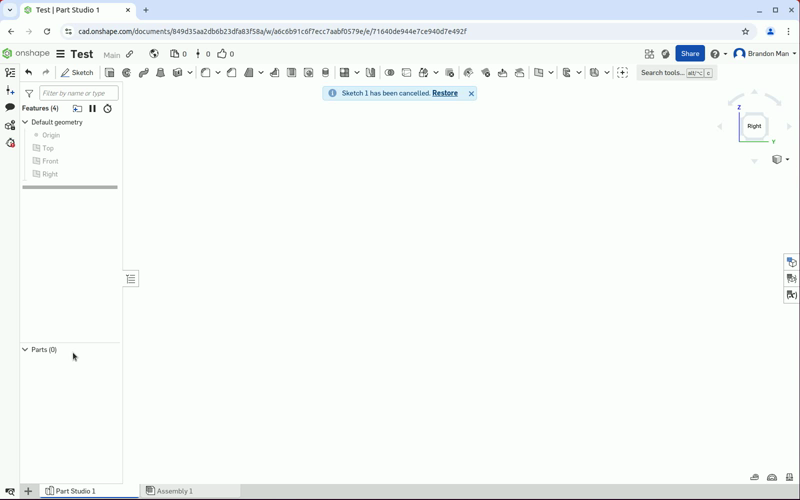
mouse_move(73, 352)
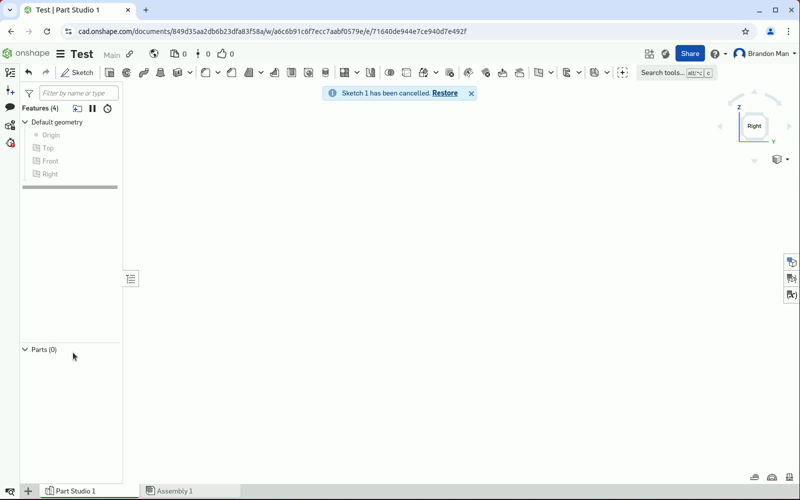
key(shift+y)
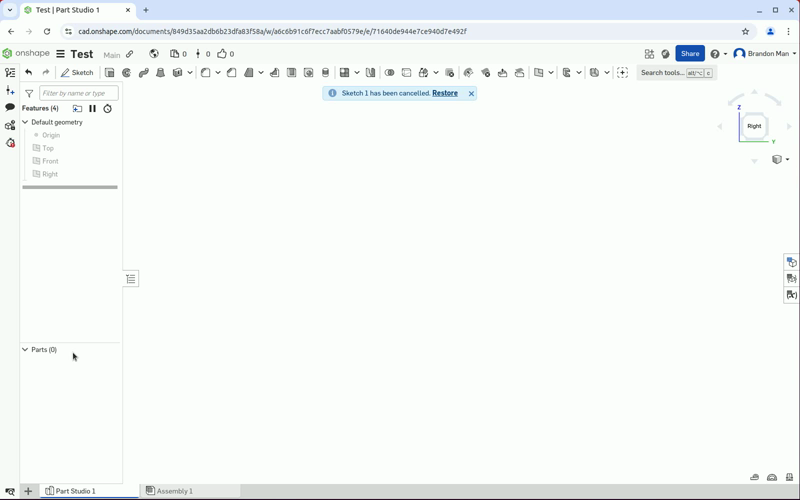
key(shift+s)
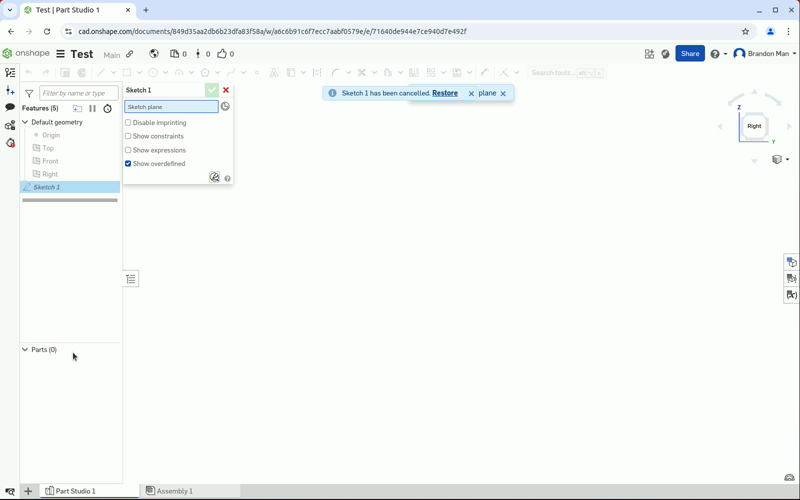
mouse_move(73, 176)
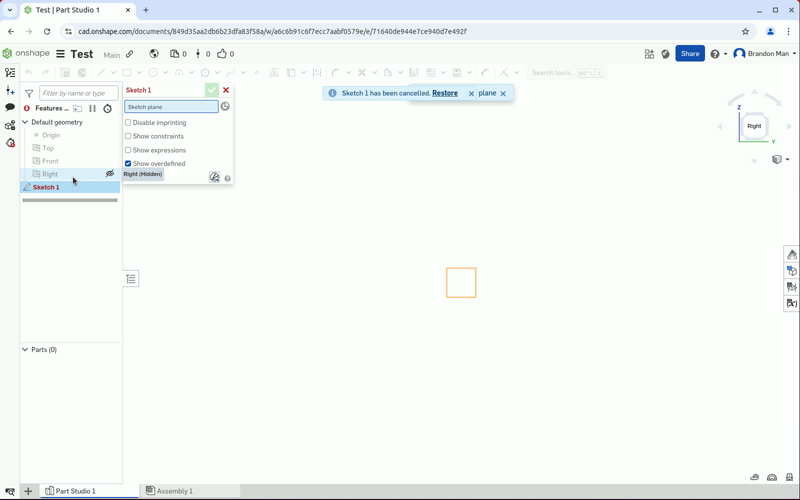
click(73, 176)
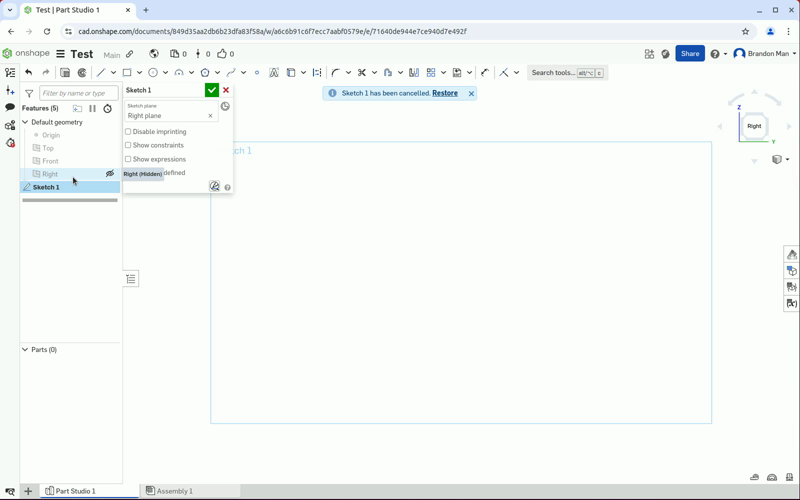
mouse_move(73, 352)
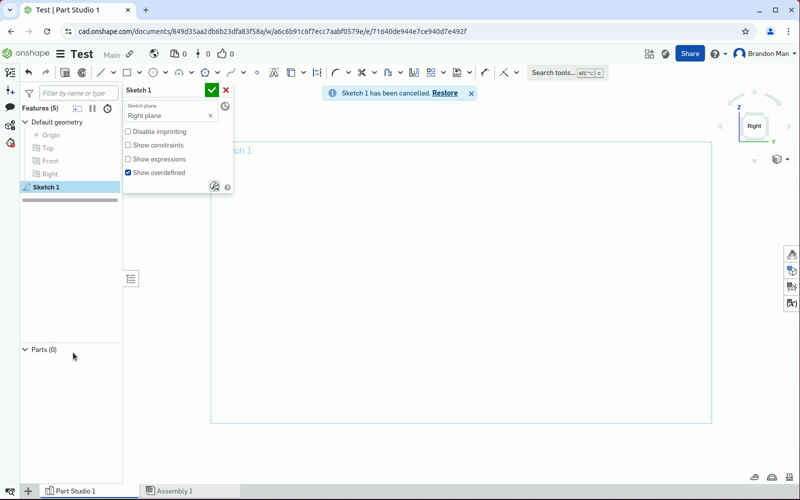
key(y)
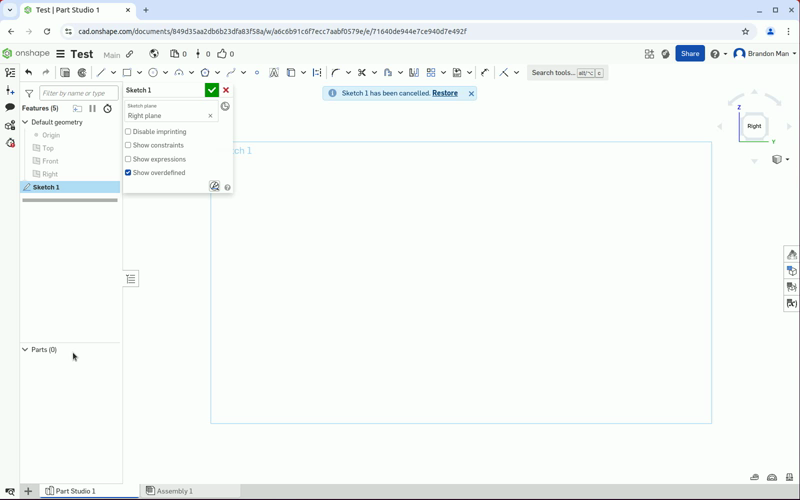
key(l)
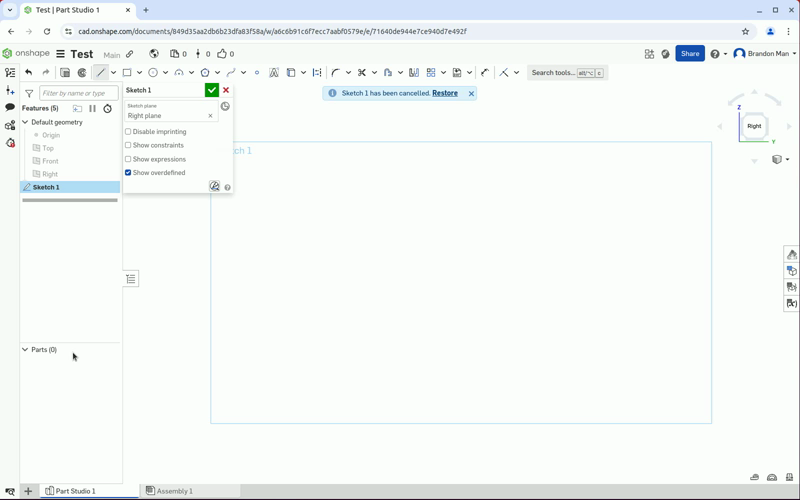
key_down(shift)
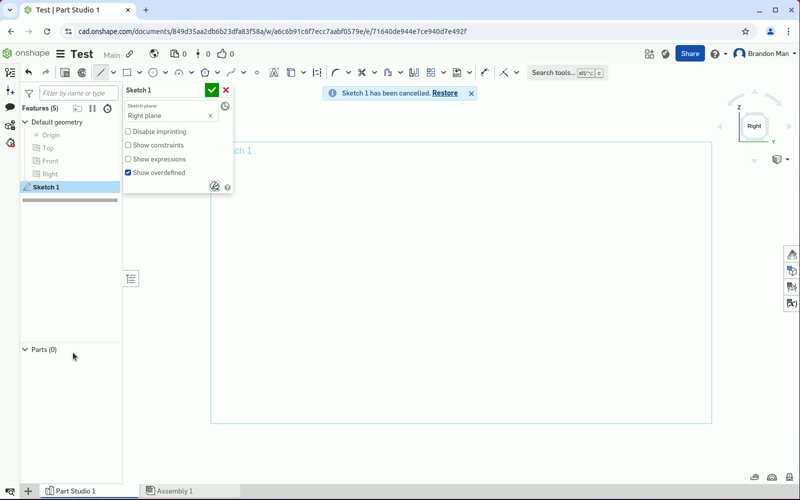
mouse_move(464, 292)
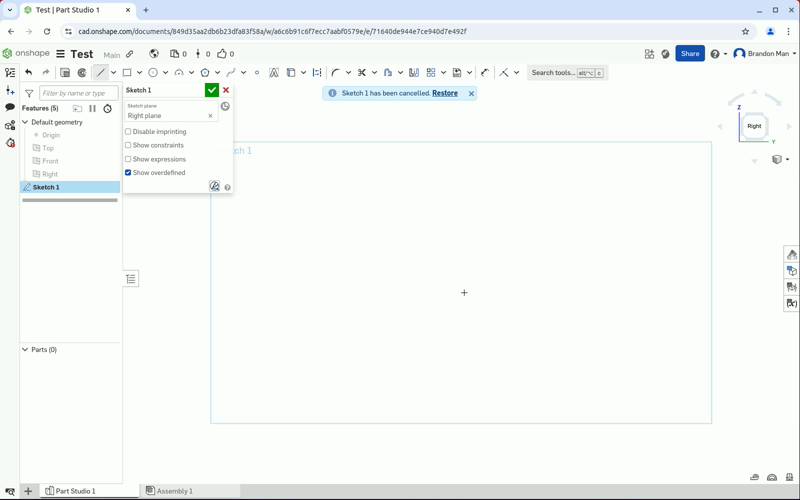
click(464, 292)
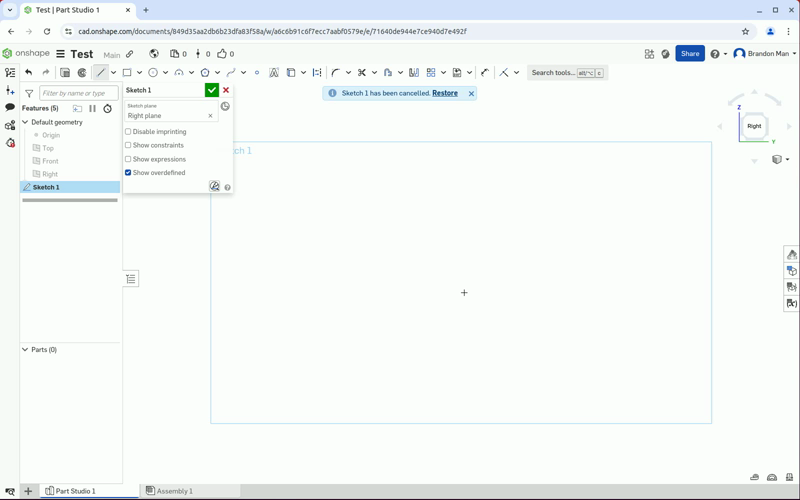
key_up(shift)
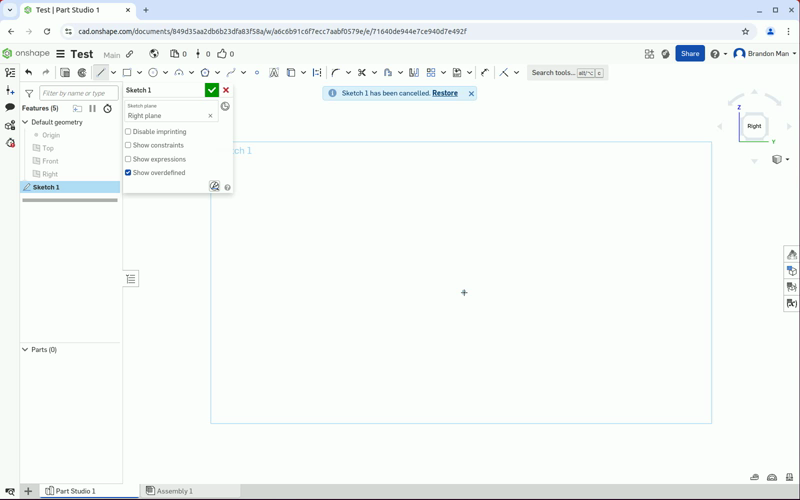
key_down(shift)
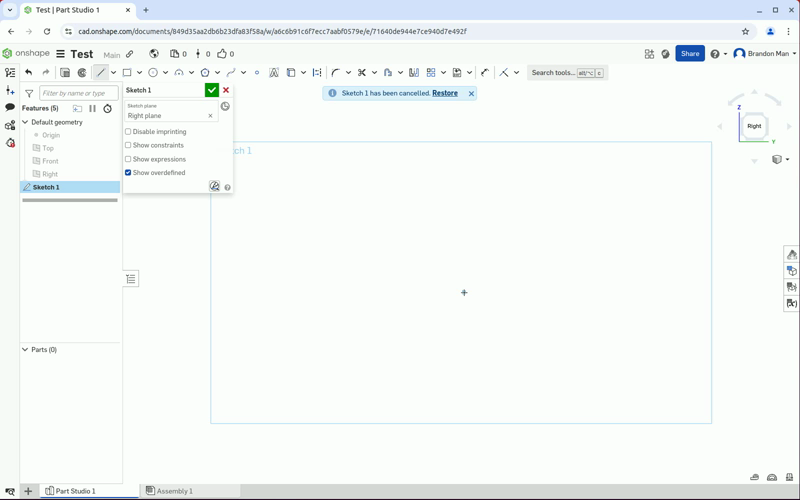
mouse_move(494, 292)
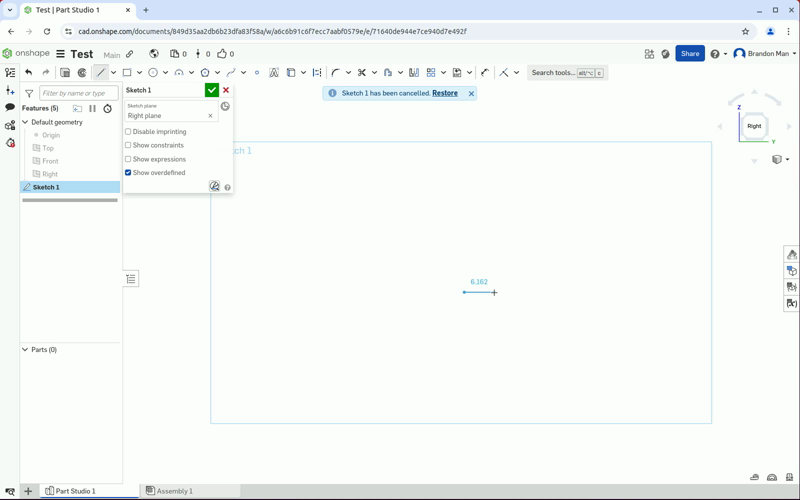
mouse_move(465, 292)
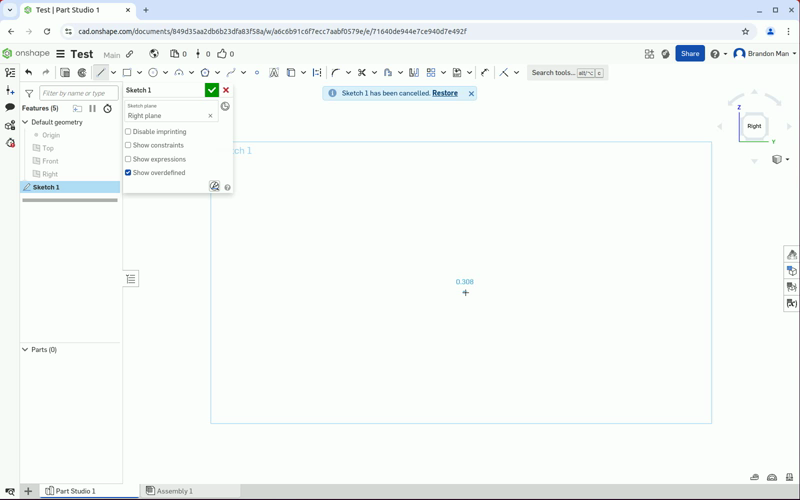
scroll(6)
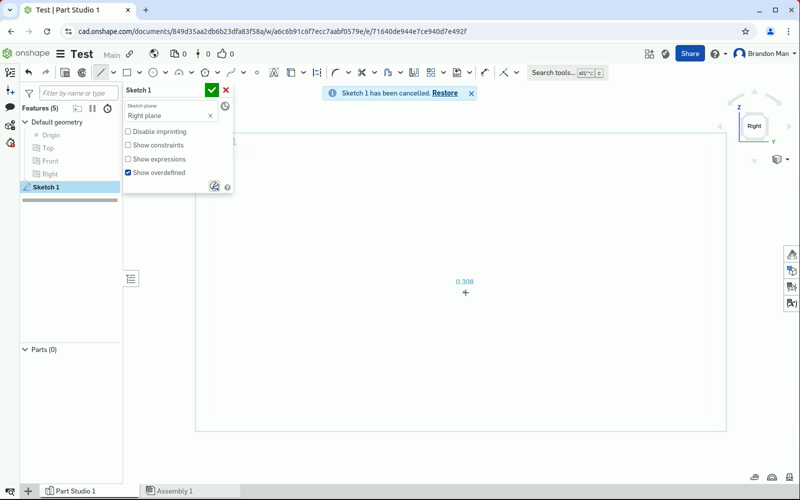
scroll(6)
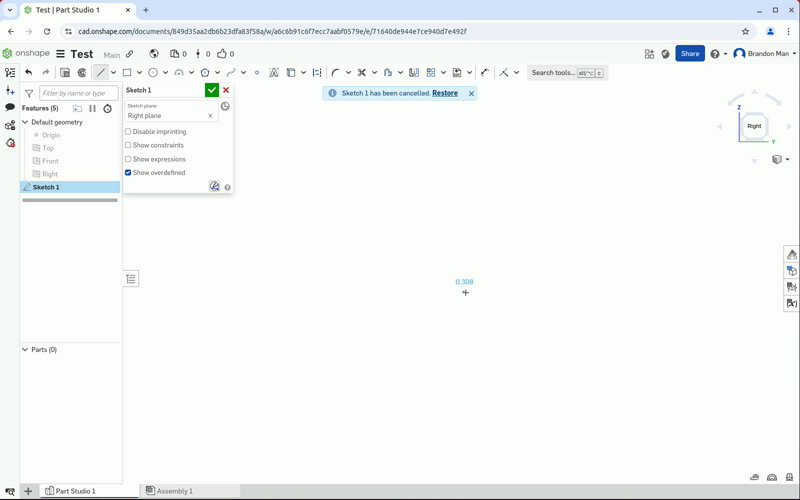
scroll(6)
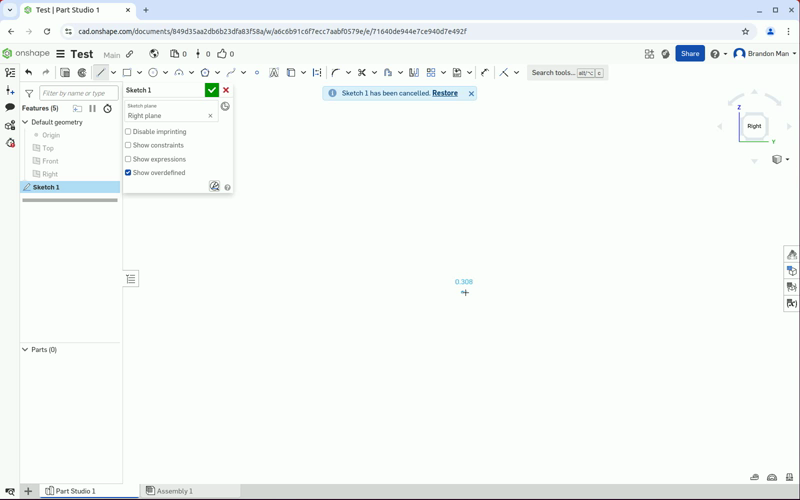
scroll(6)
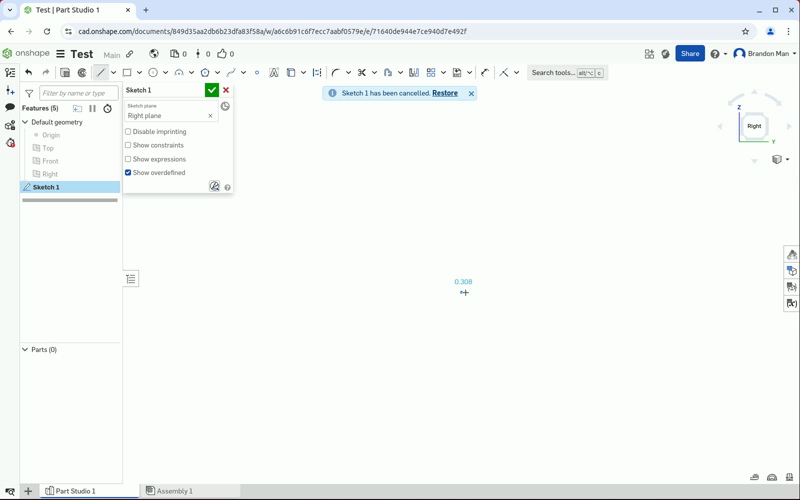
scroll(6)
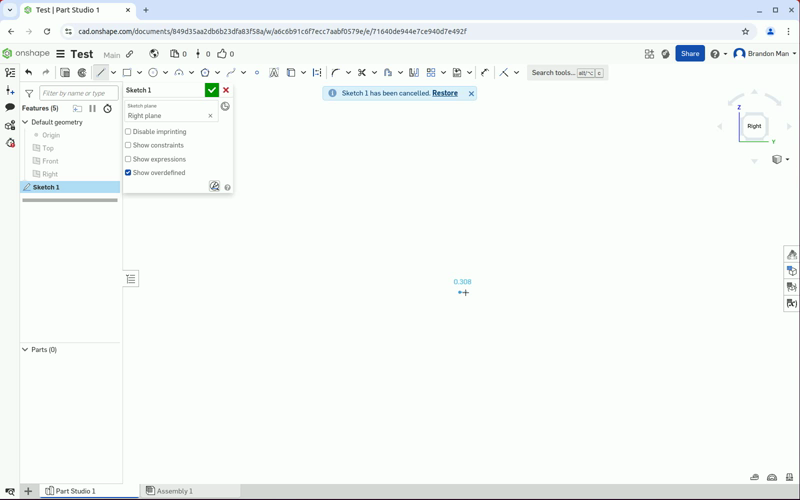
scroll(6)
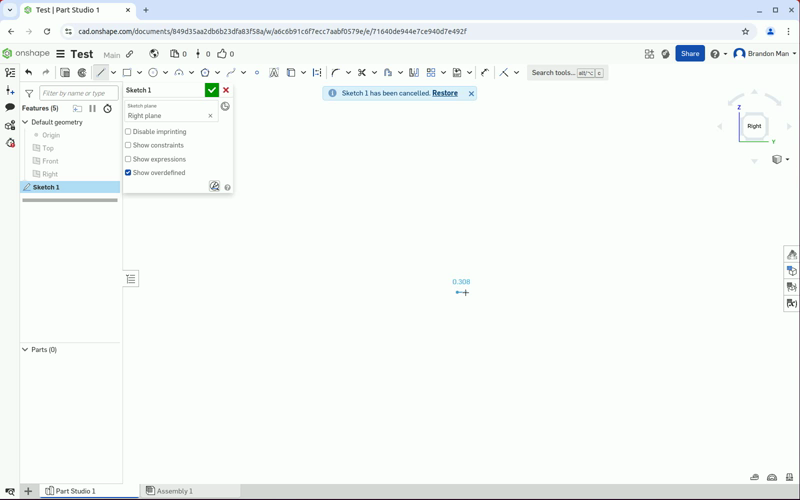
scroll(6)
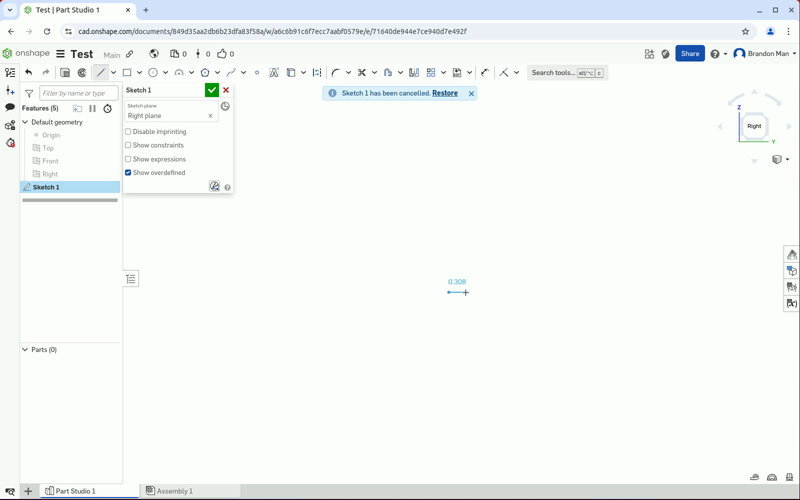
click(465, 292)
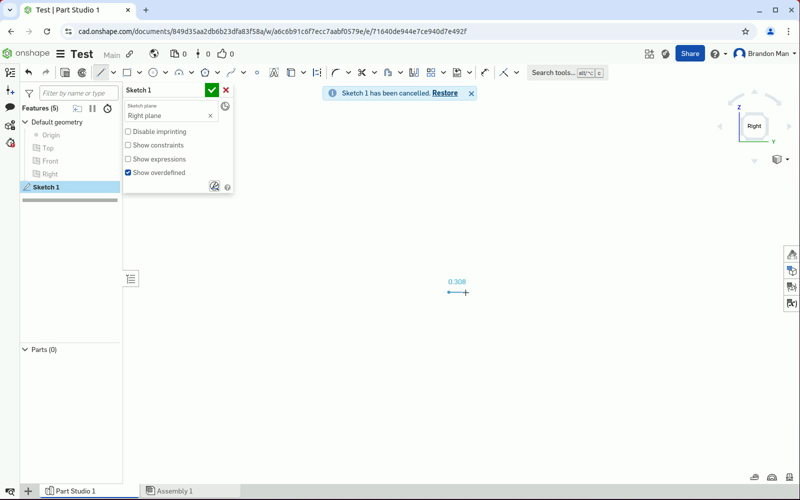
scroll(-6)
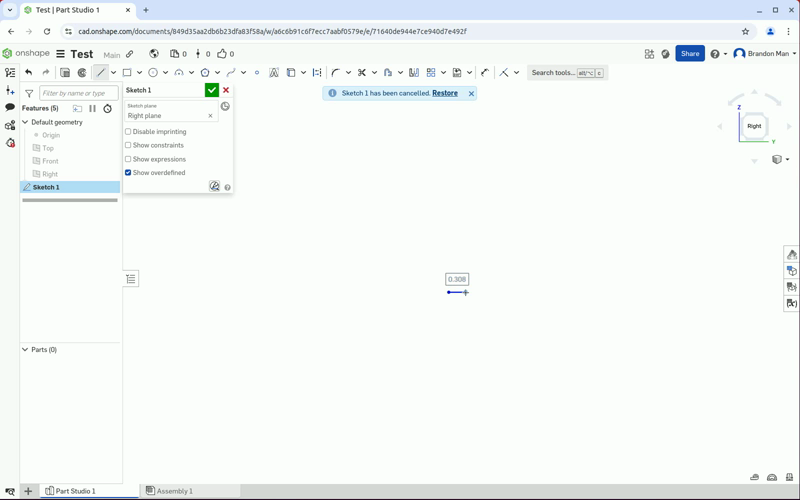
scroll(-6)
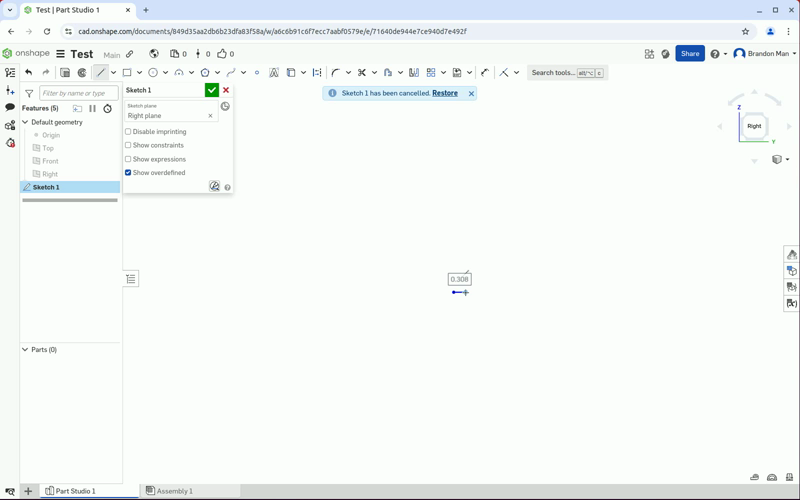
scroll(-6)
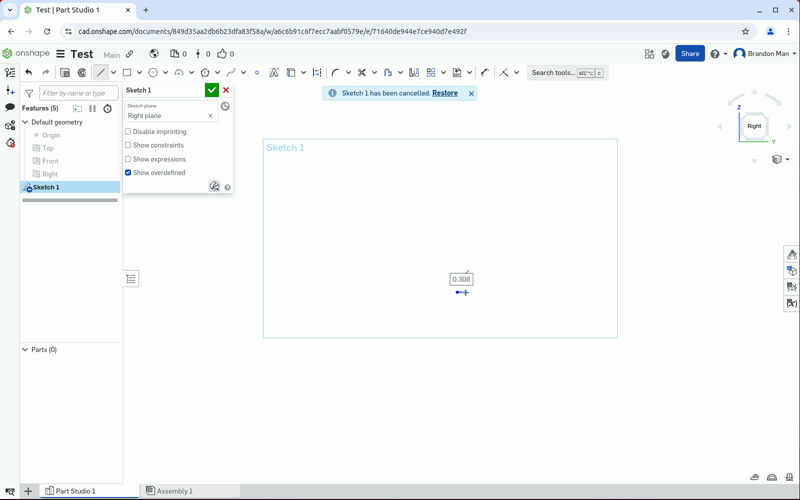
scroll(-6)
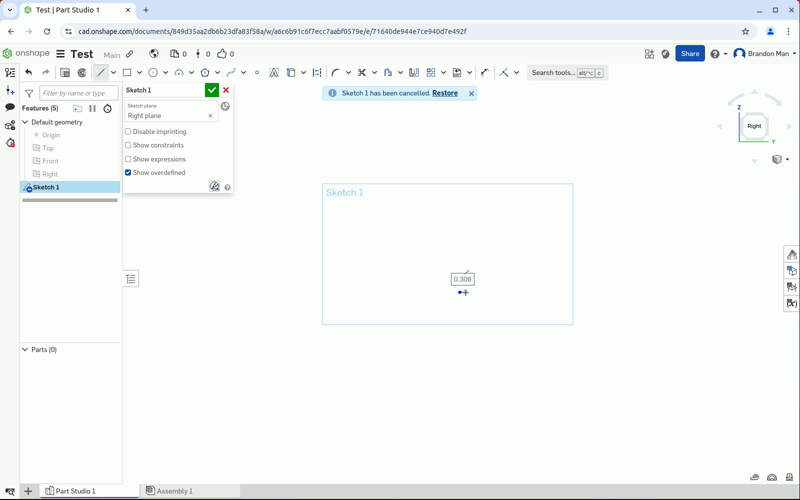
scroll(-6)
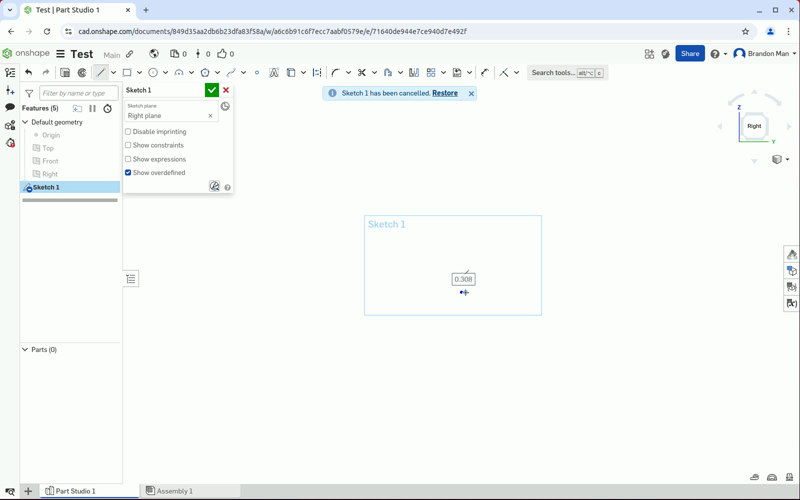
scroll(-6)
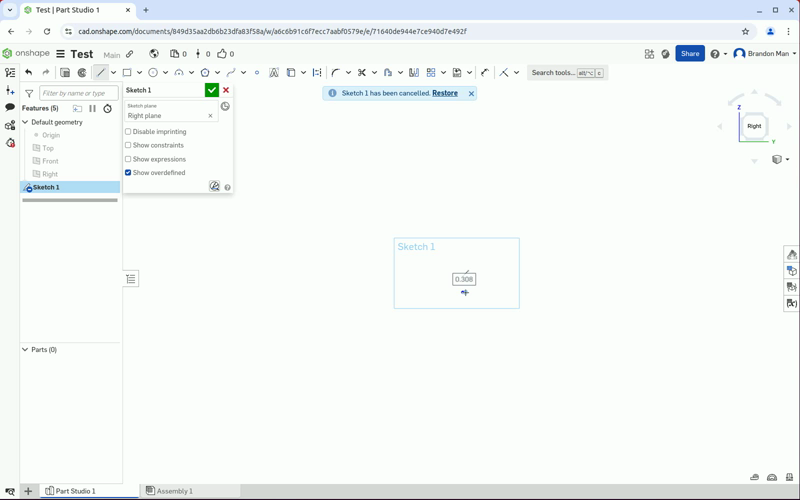
scroll(-6)
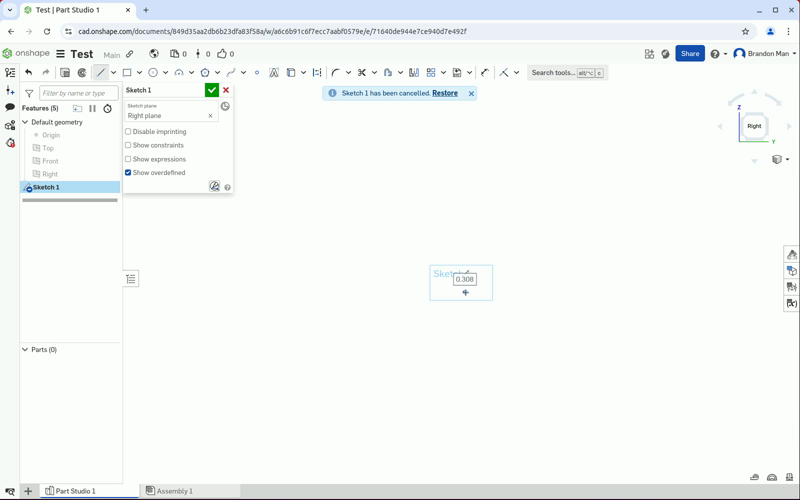
key_up(shift)
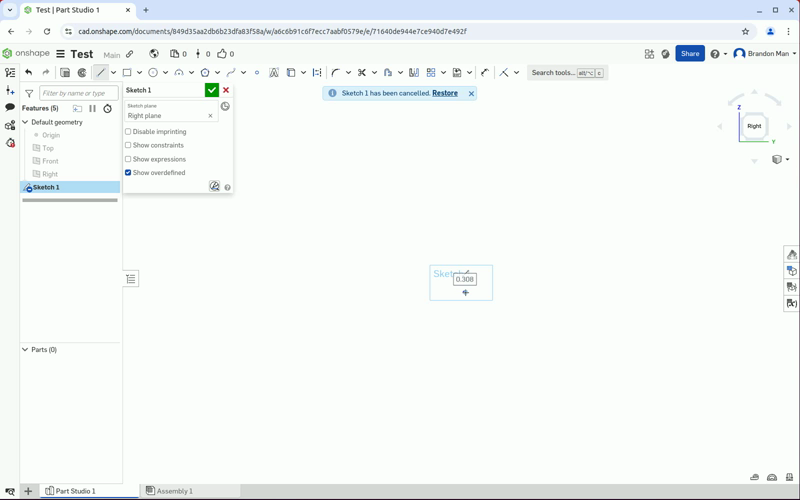
key_down(shift)
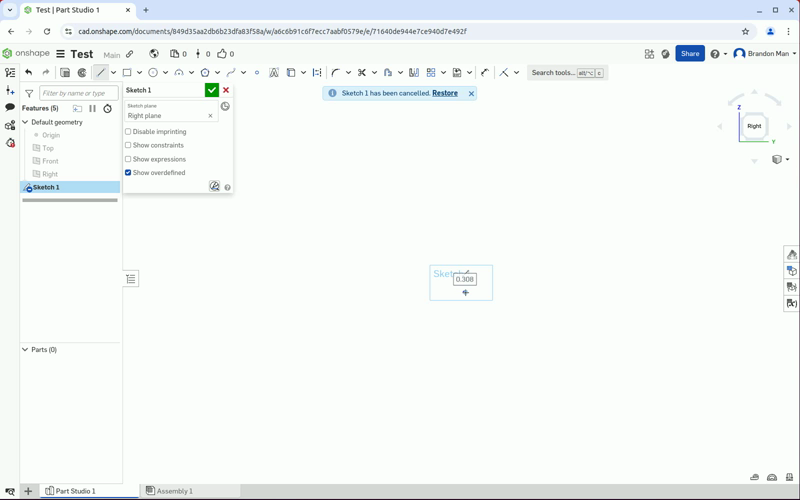
mouse_move(495, 292)
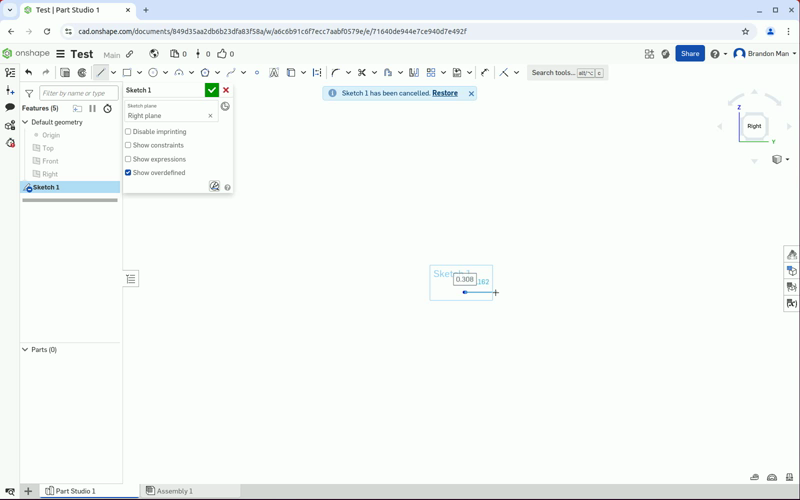
mouse_move(465, 277)
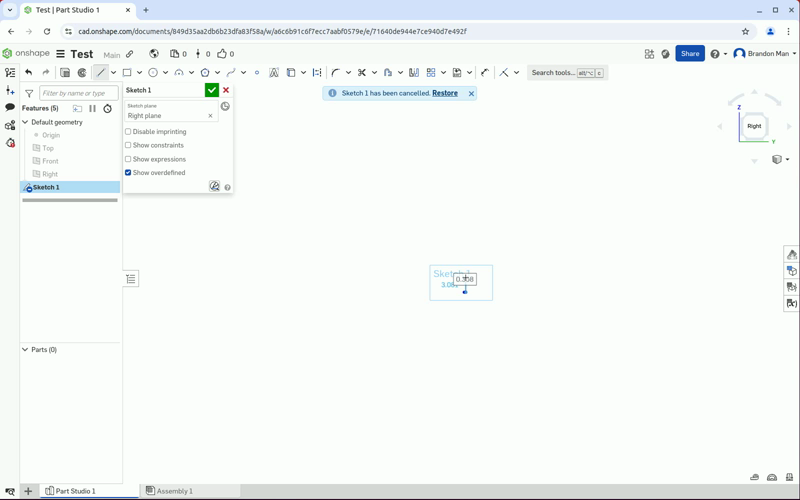
click(465, 277)
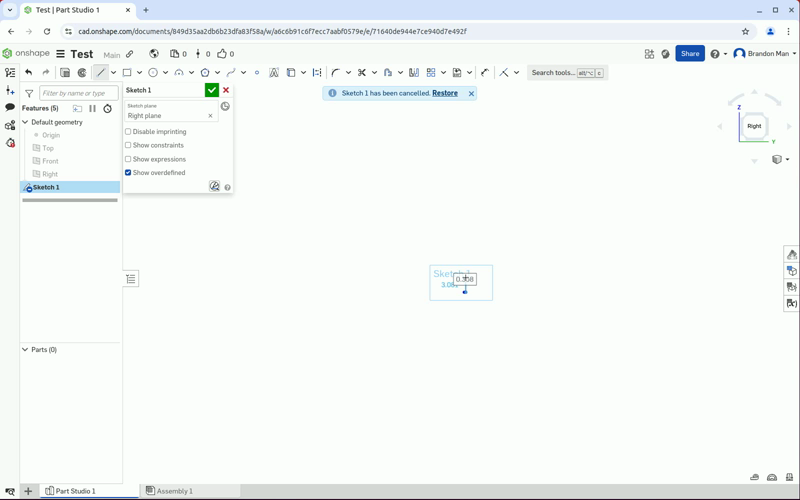
key_up(shift)
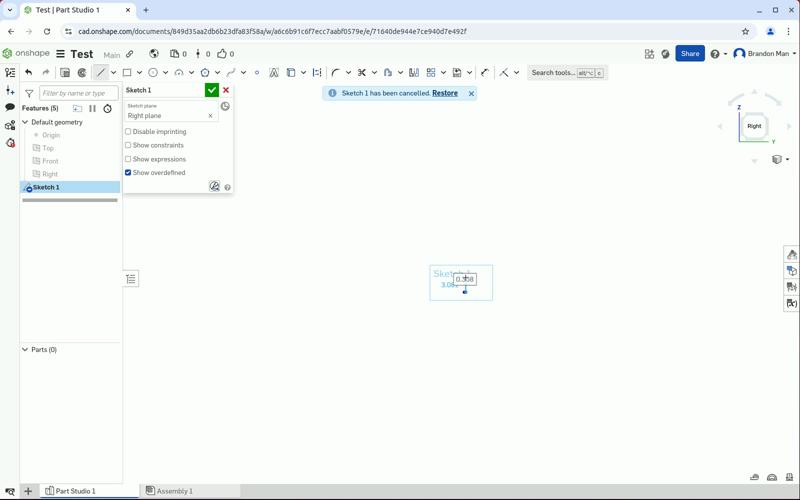
key_down(shift)
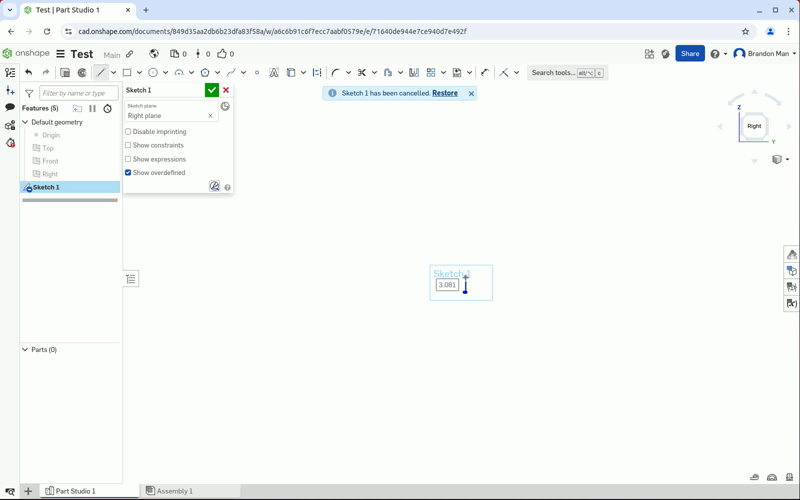
mouse_move(495, 277)
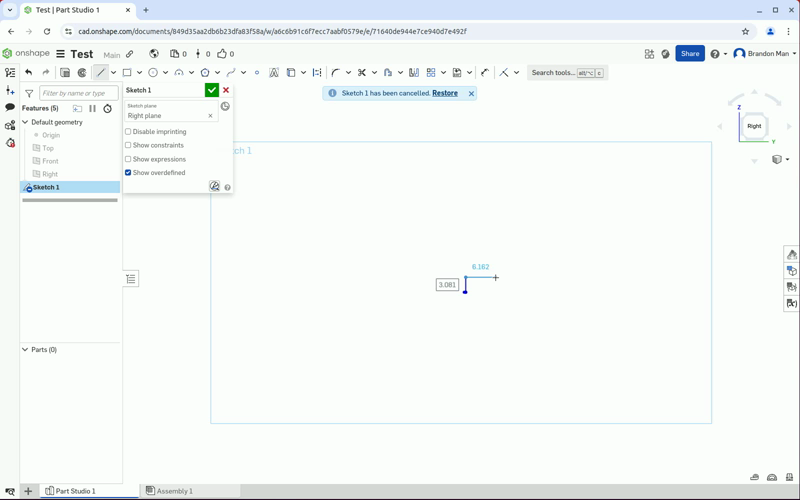
mouse_move(464, 277)
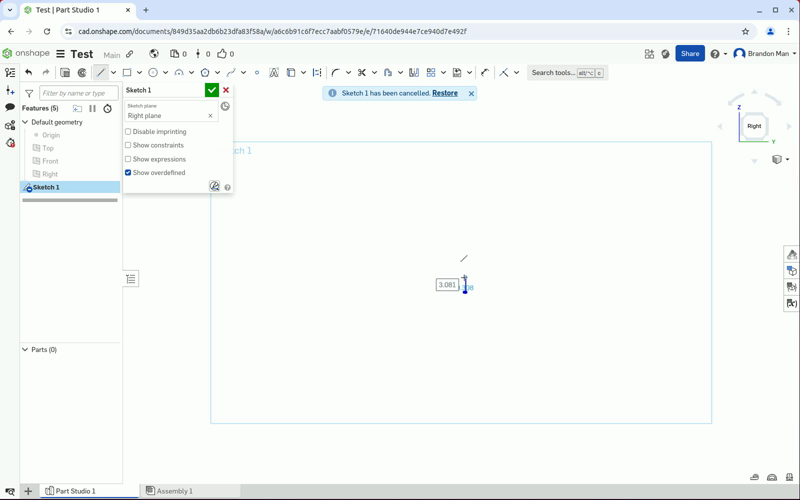
scroll(6)
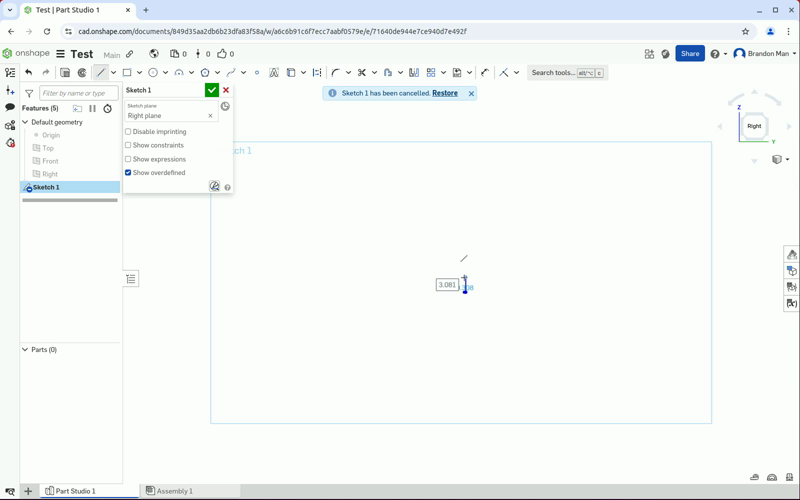
scroll(6)
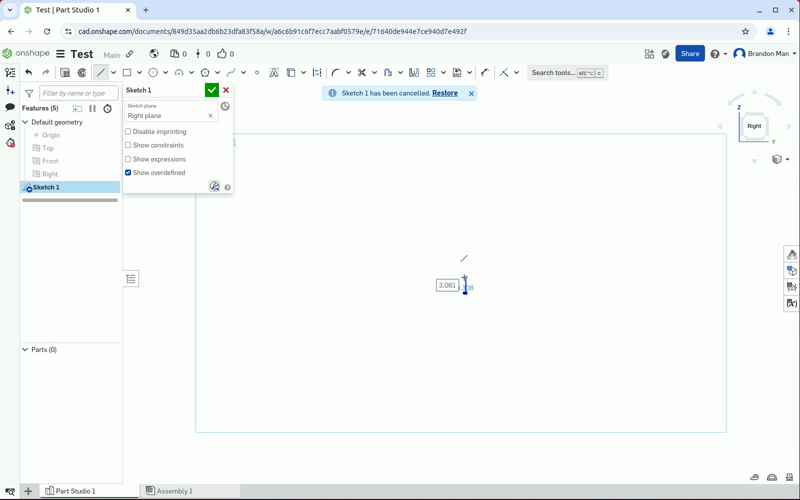
scroll(6)
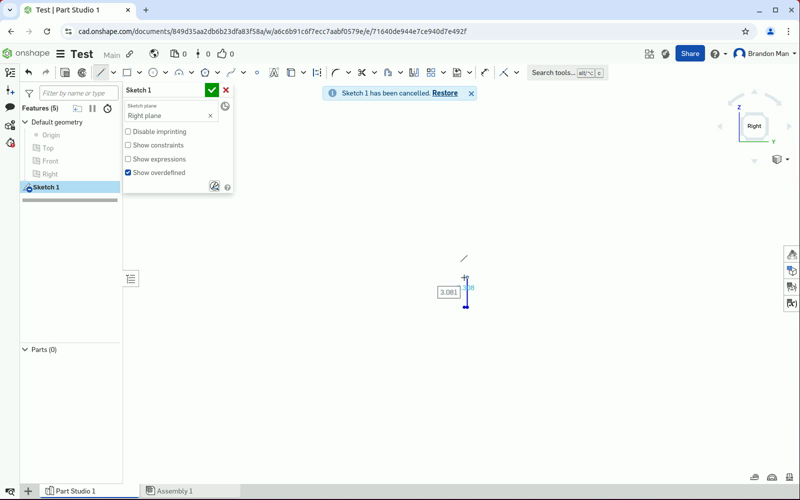
scroll(6)
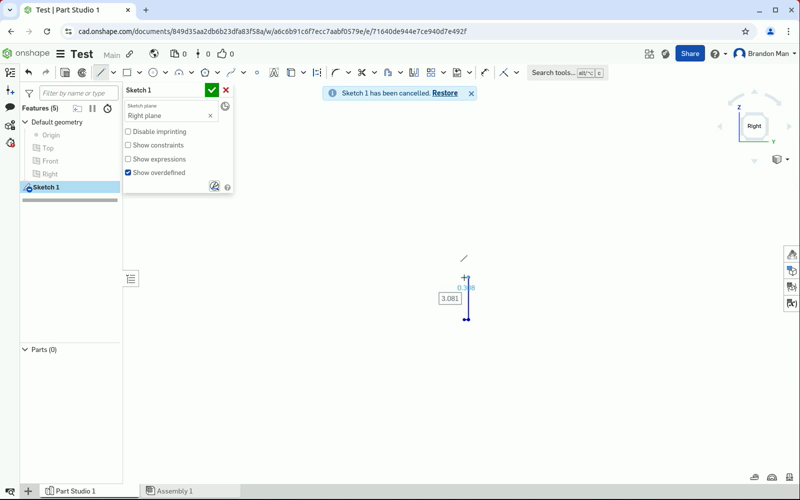
scroll(6)
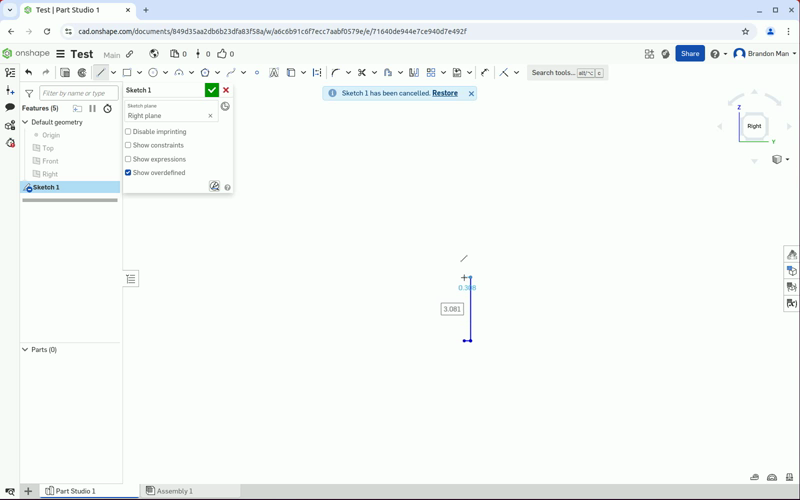
scroll(6)
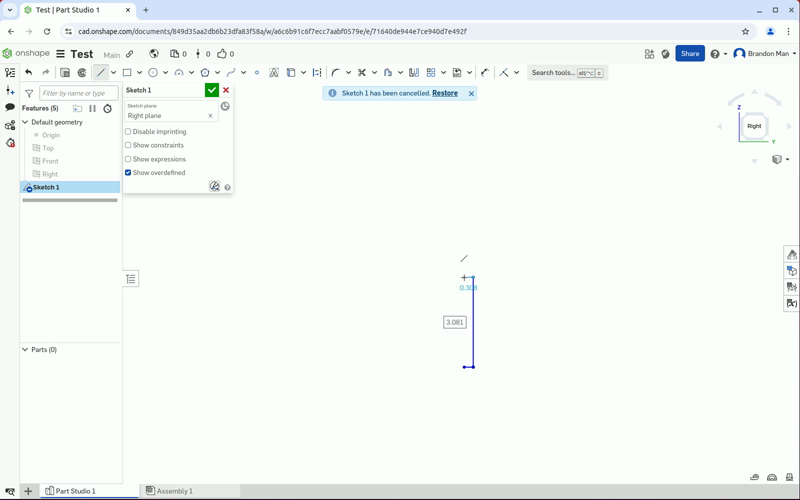
scroll(6)
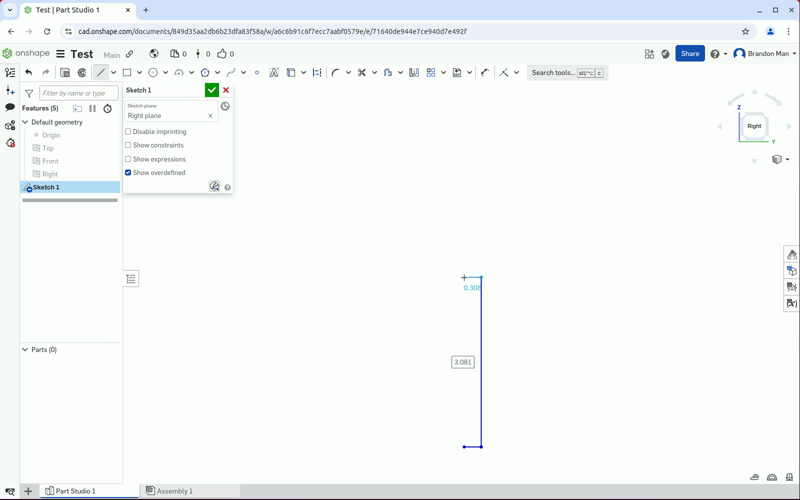
click(464, 277)
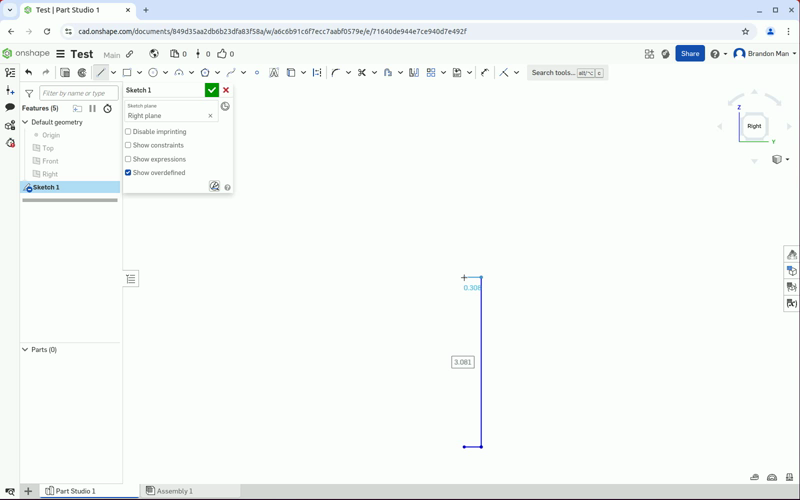
scroll(-6)
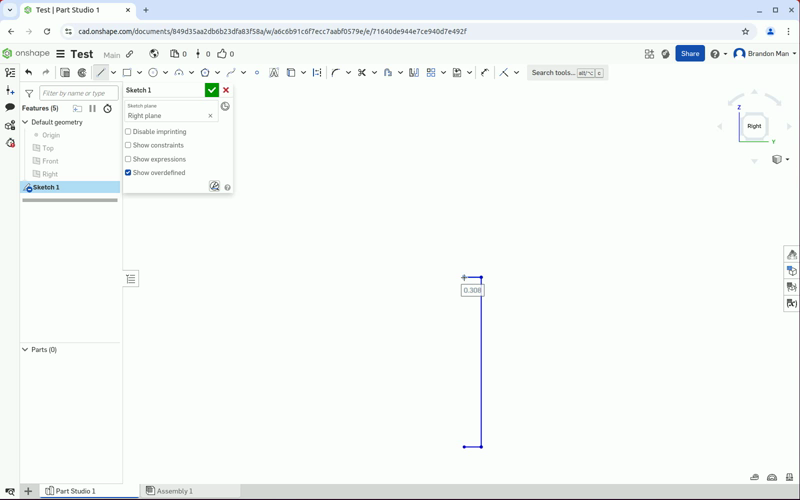
scroll(-6)
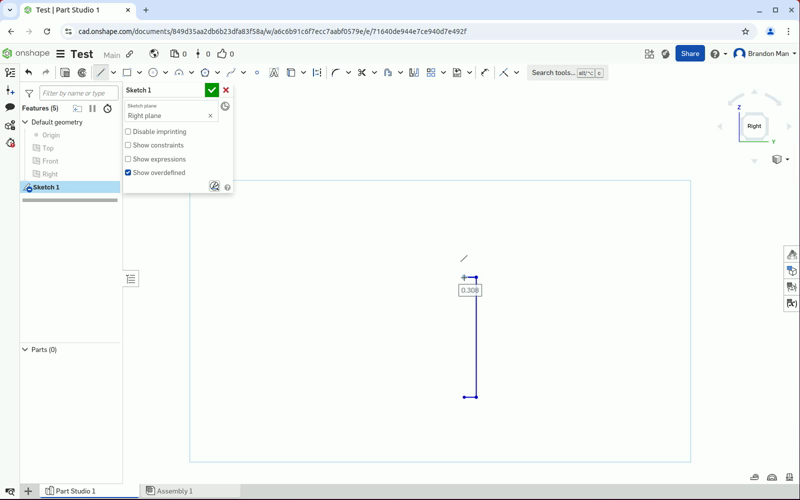
scroll(-6)
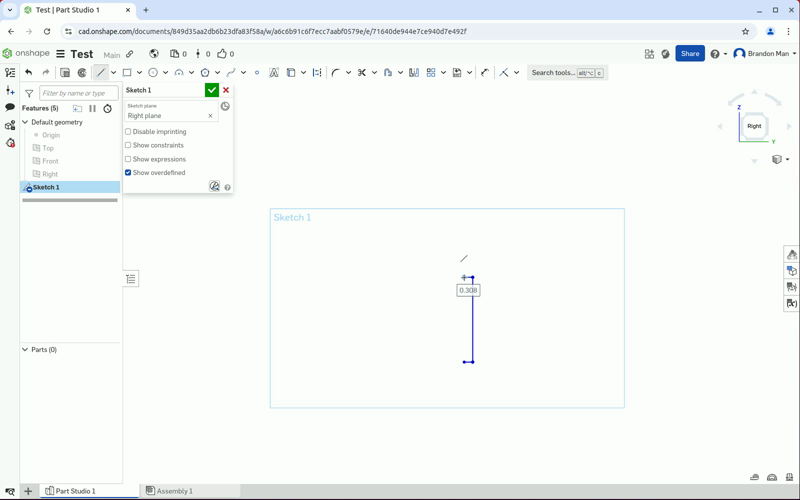
scroll(-6)
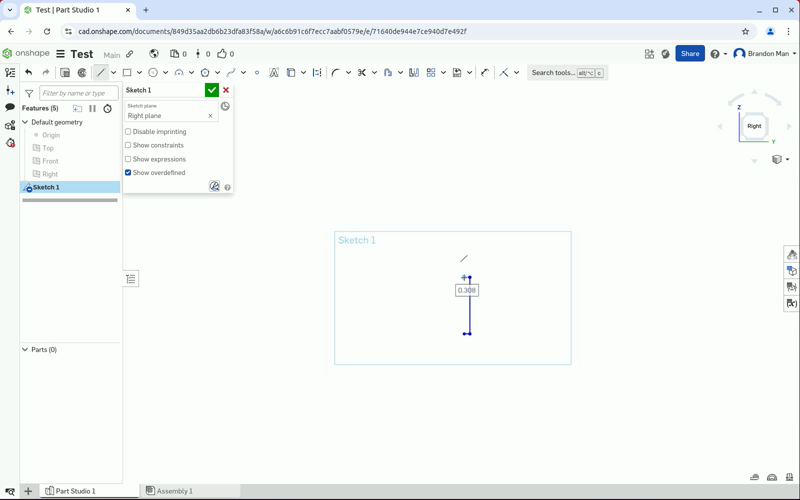
scroll(-6)
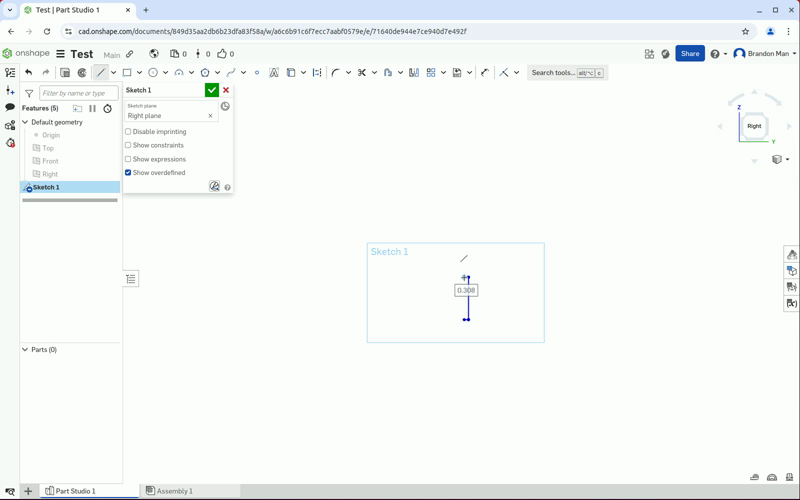
scroll(-6)
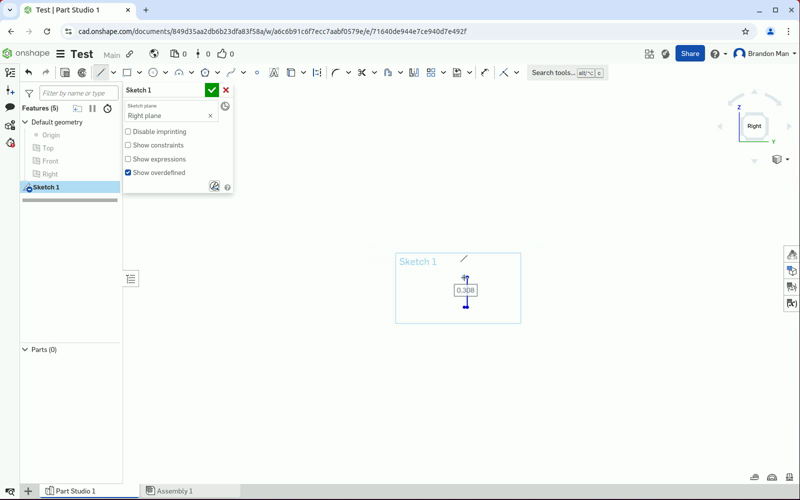
scroll(-6)
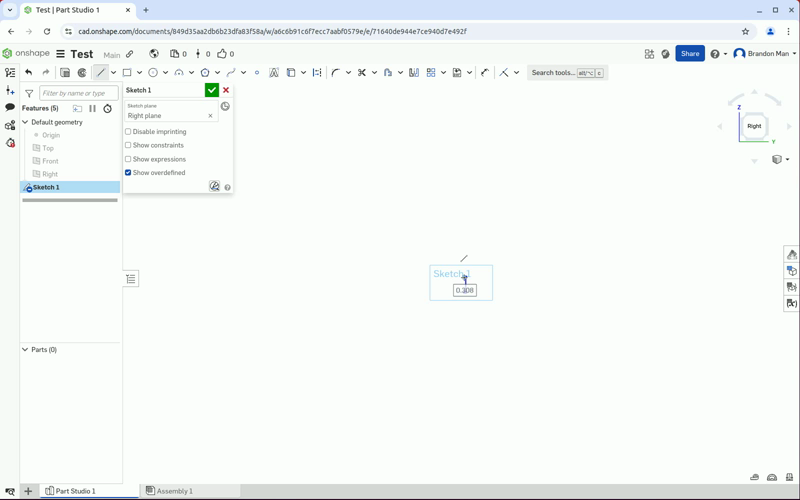
key_up(shift)
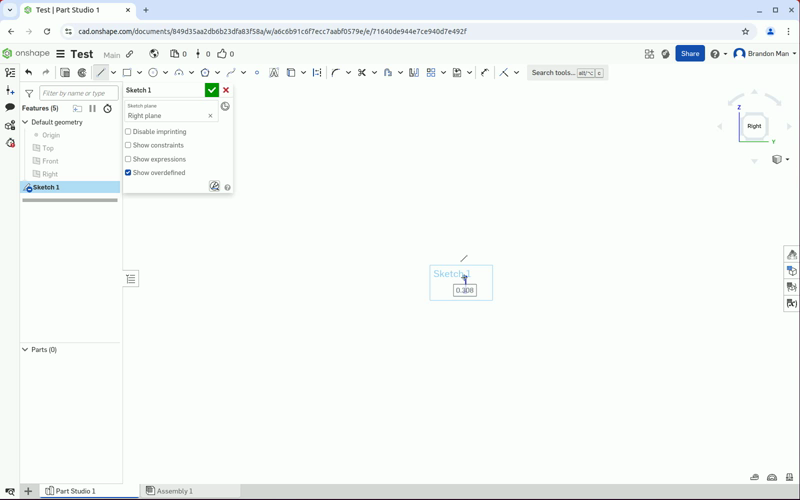
mouse_move(494, 277)
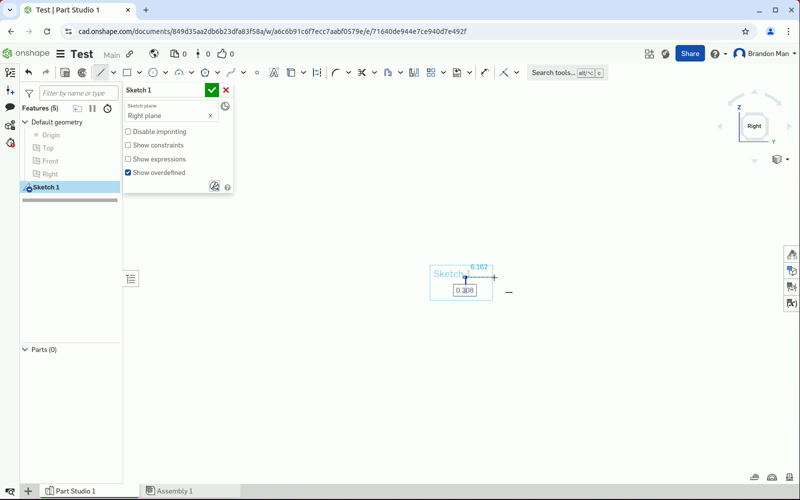
key_down(shift)
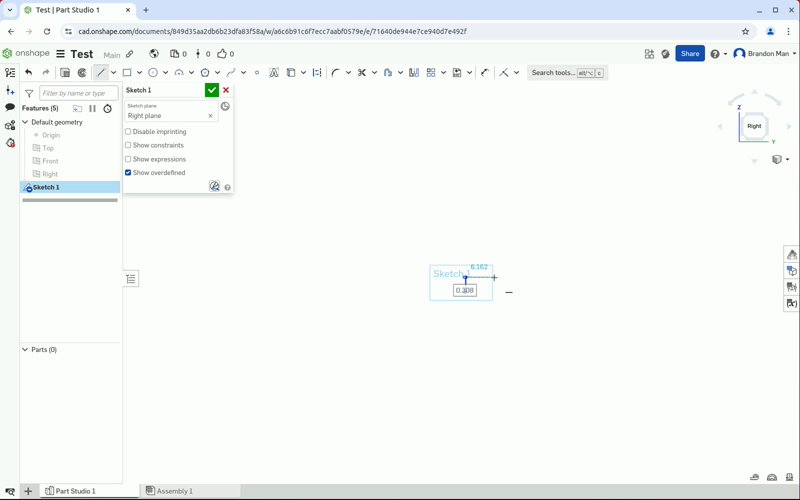
mouse_move(464, 292)
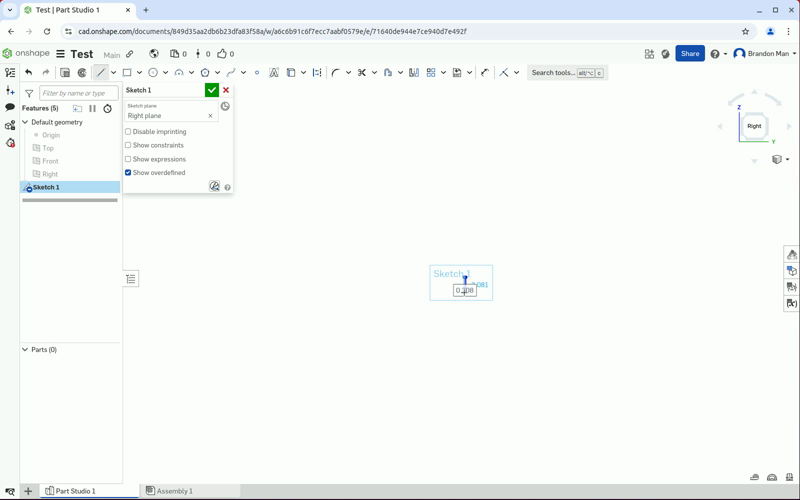
scroll(6)
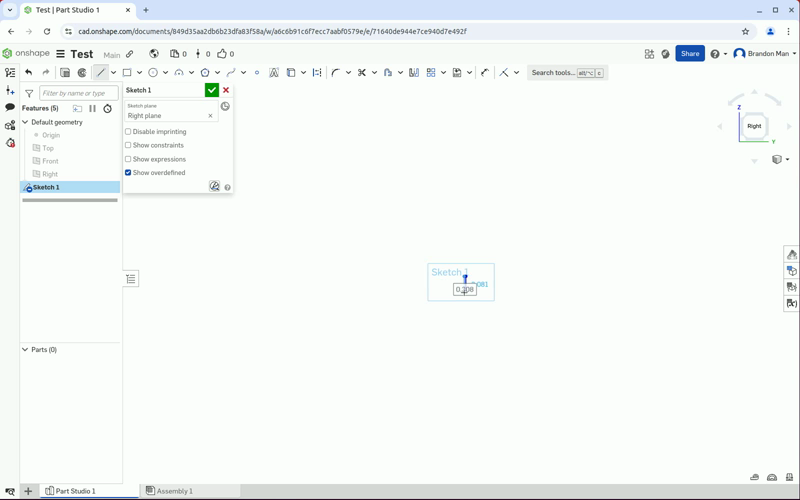
scroll(6)
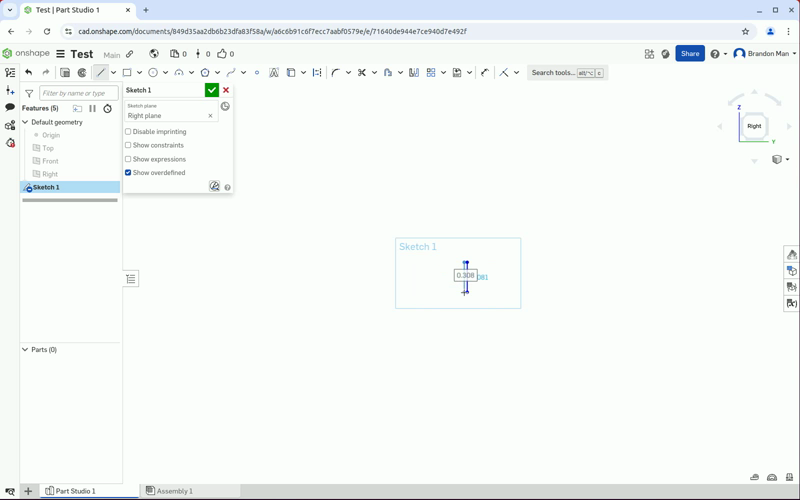
scroll(6)
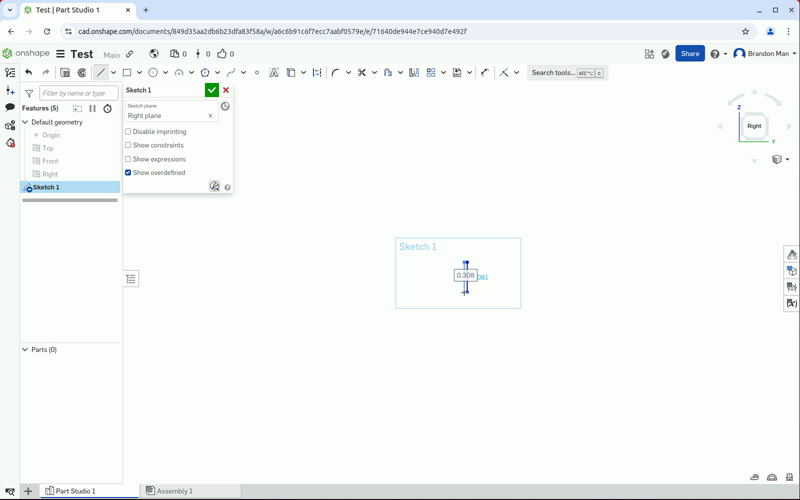
scroll(6)
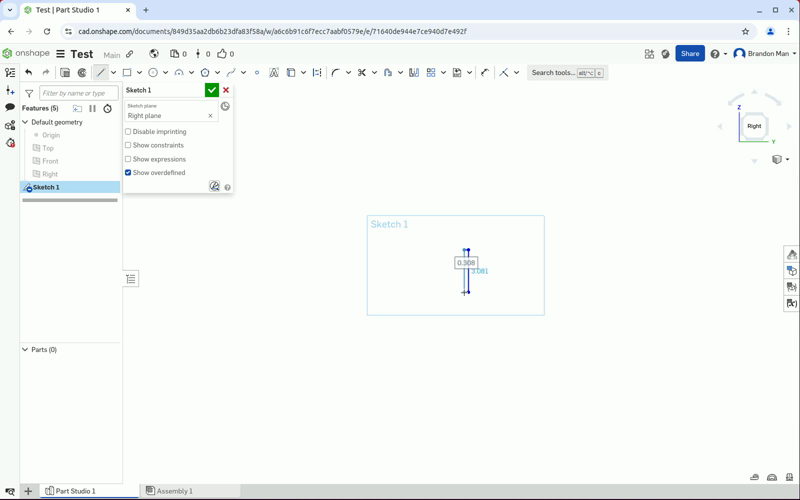
scroll(6)
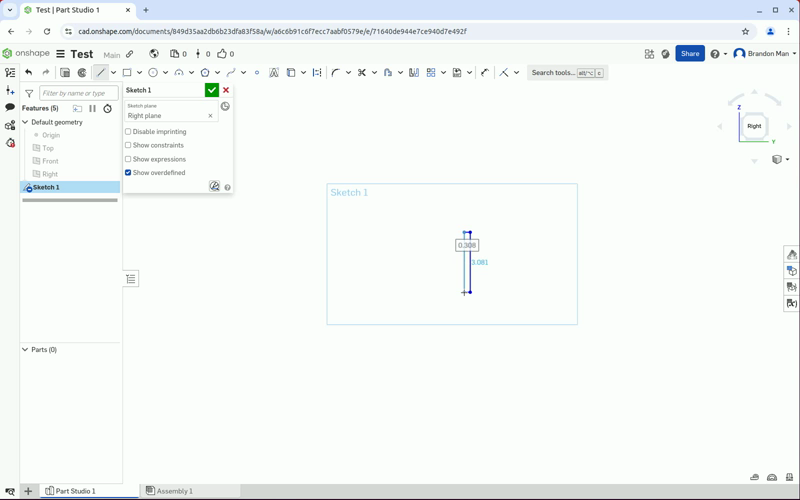
scroll(6)
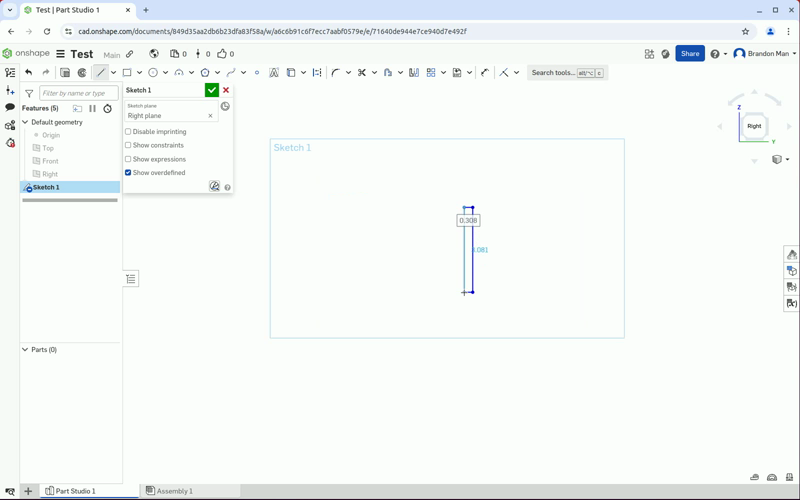
scroll(6)
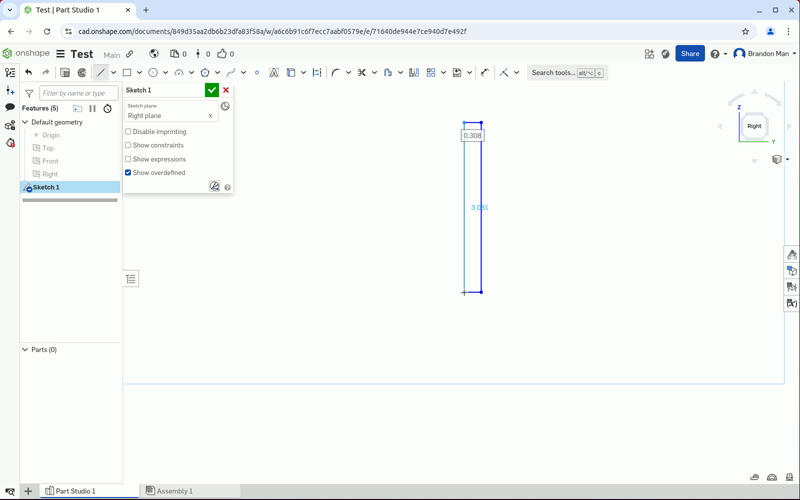
key_up(shift)
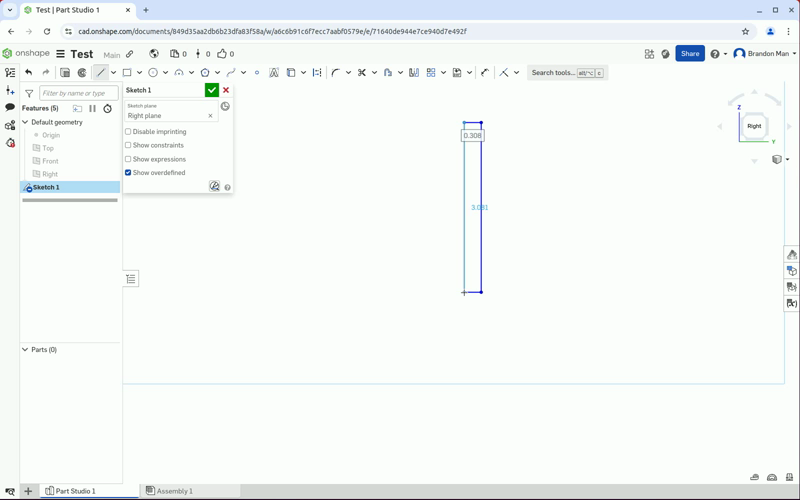
click(464, 292)
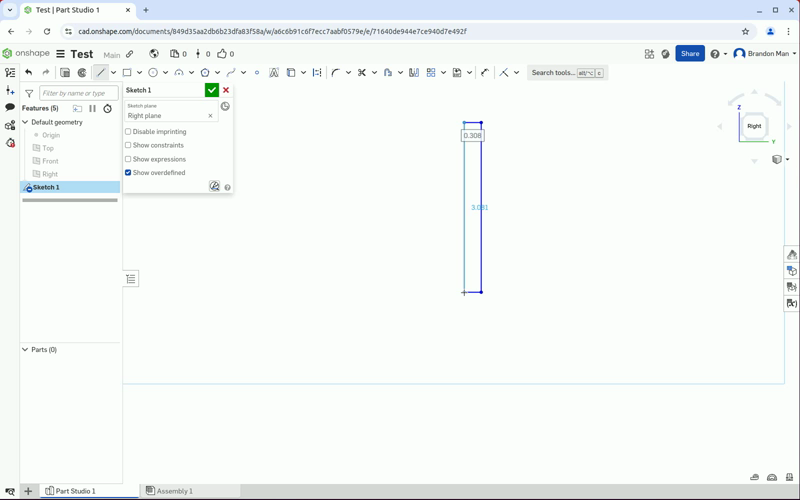
scroll(-6)
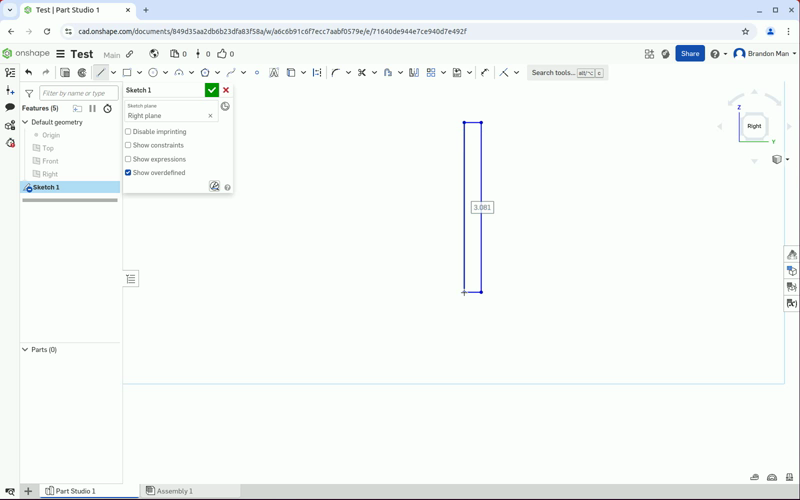
scroll(-6)
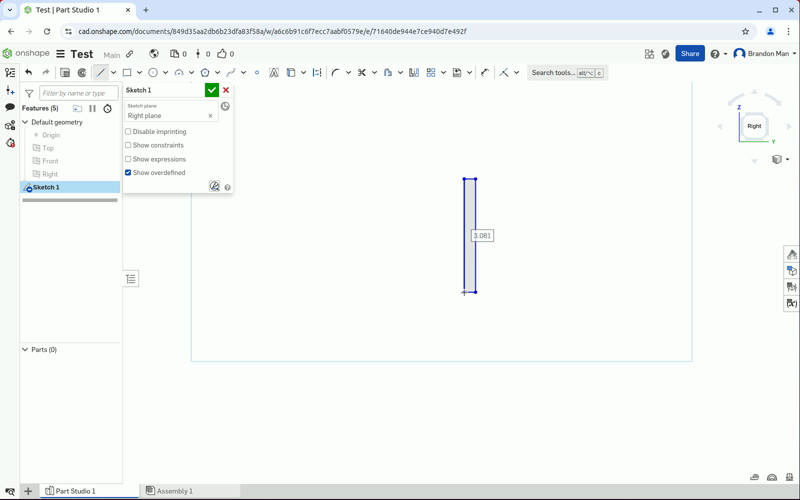
scroll(-6)
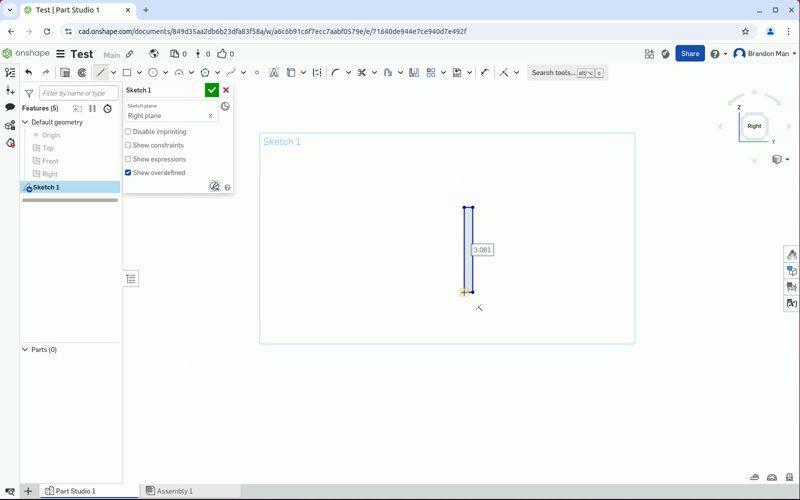
scroll(-6)
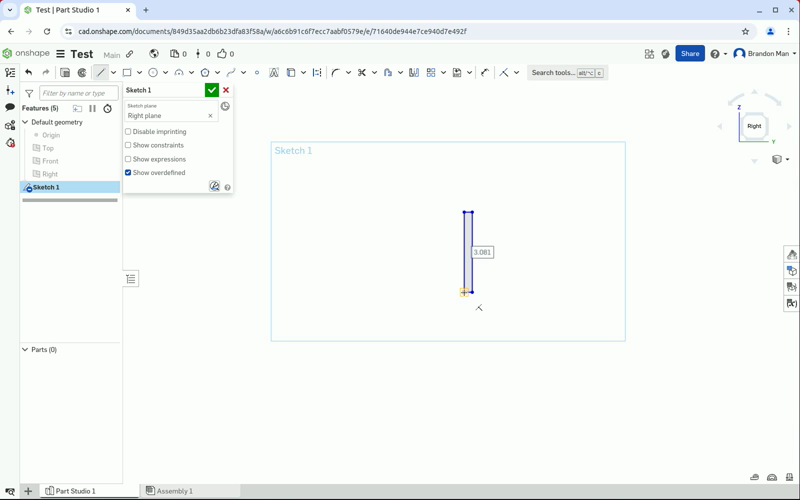
scroll(-6)
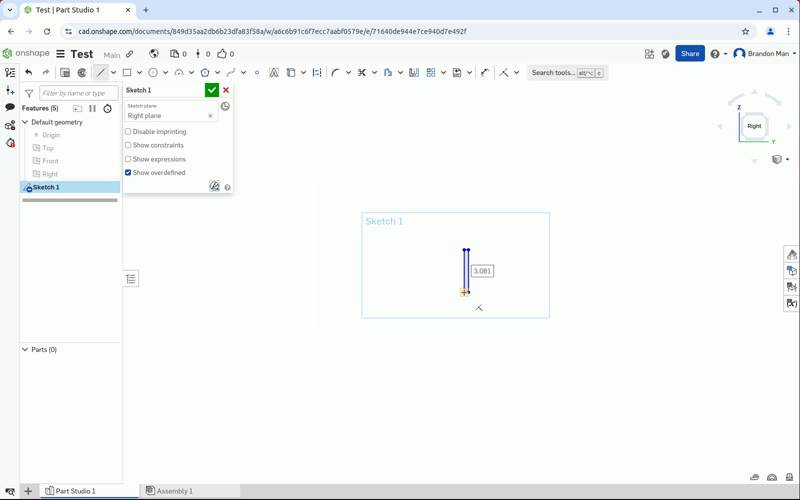
scroll(-6)
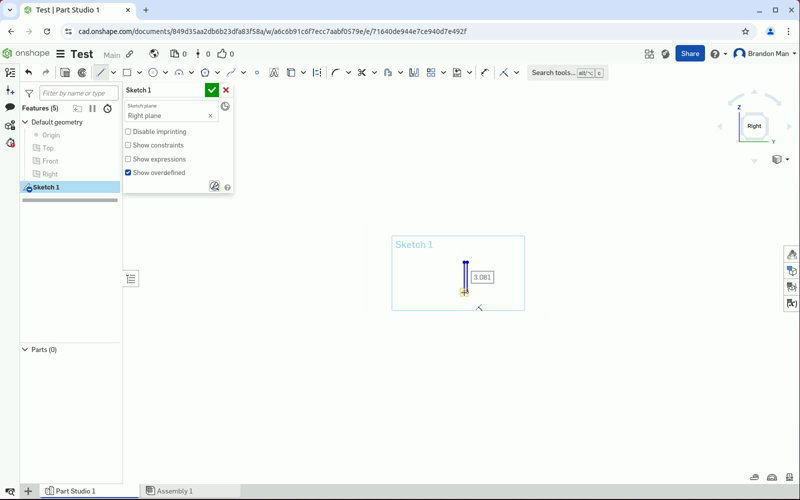
scroll(-6)
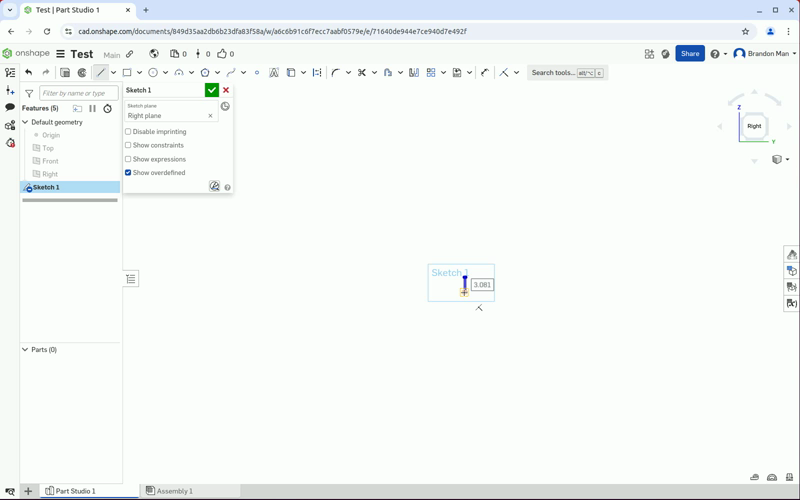
key(esc)
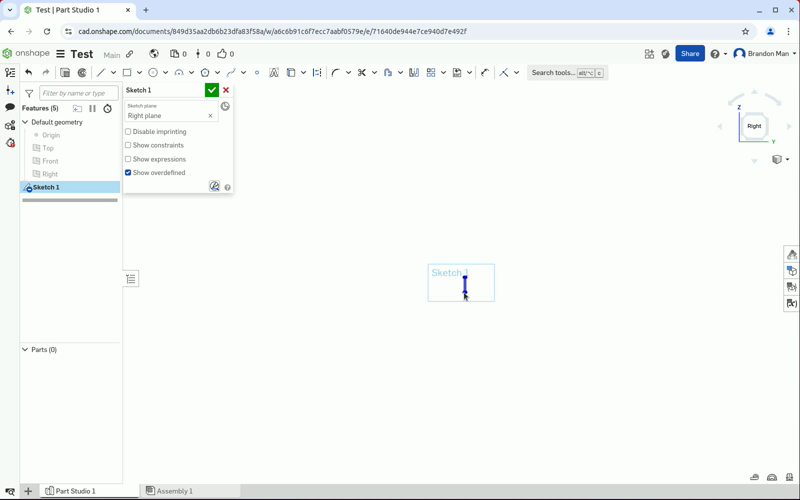
mouse_move(465, 280)
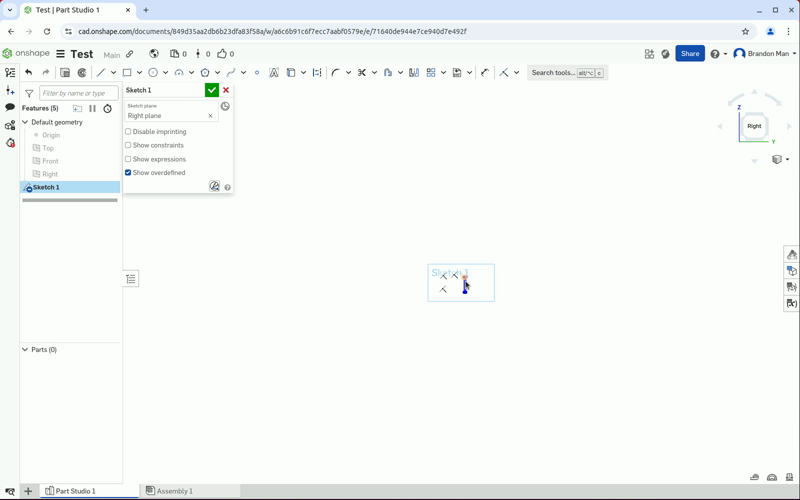
scroll(6)
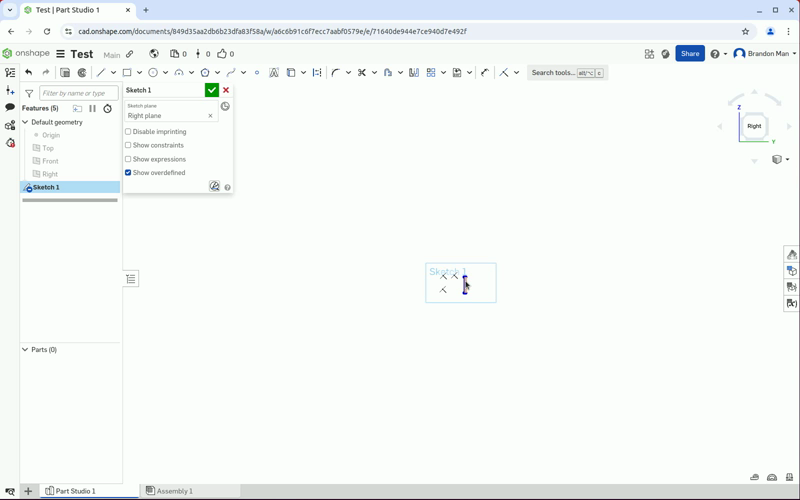
scroll(6)
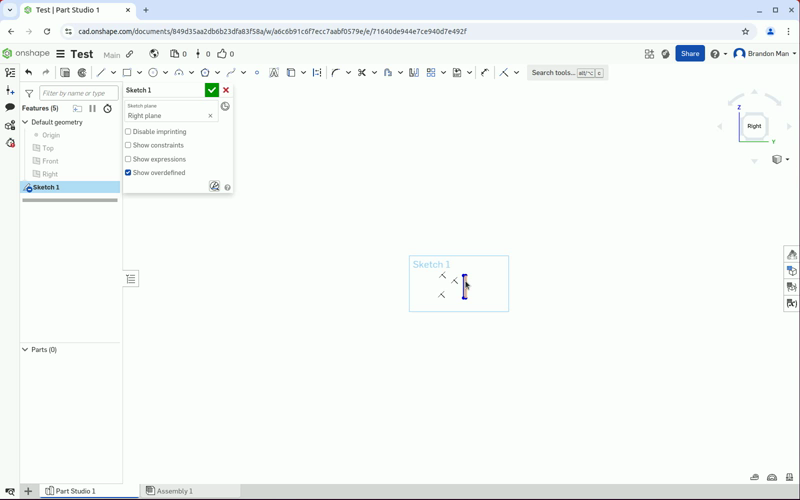
scroll(6)
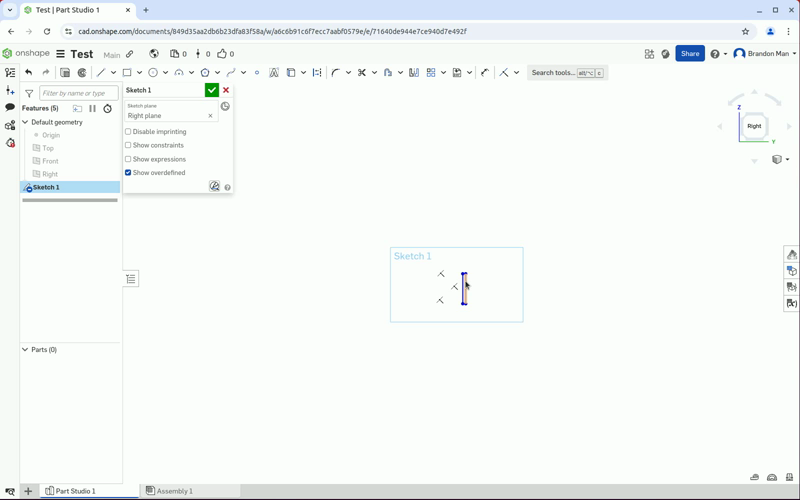
scroll(6)
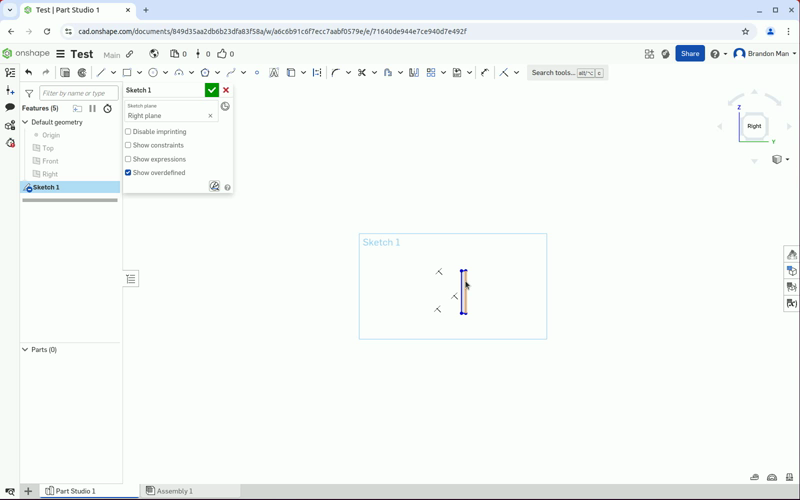
scroll(6)
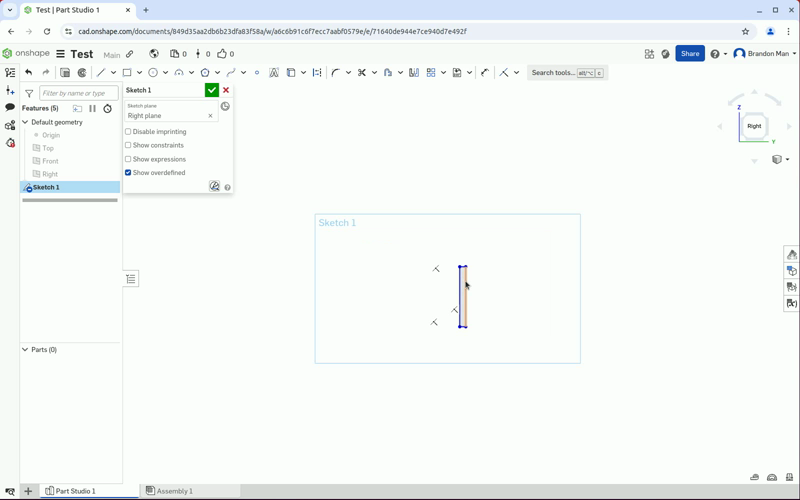
scroll(6)
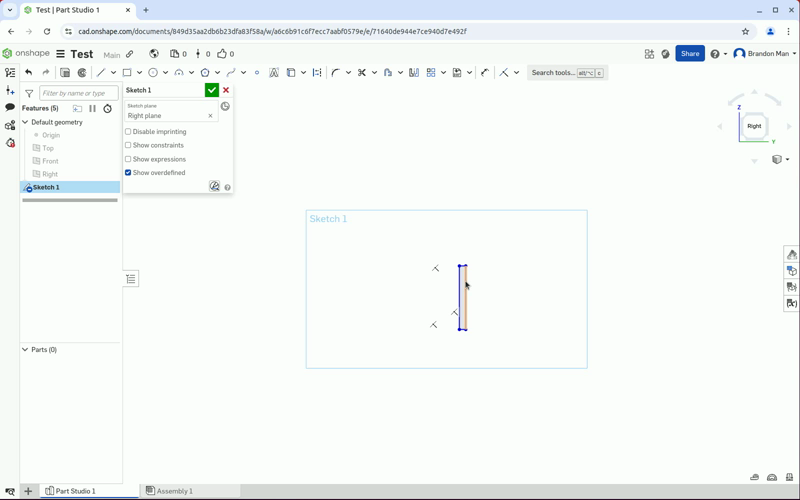
scroll(6)
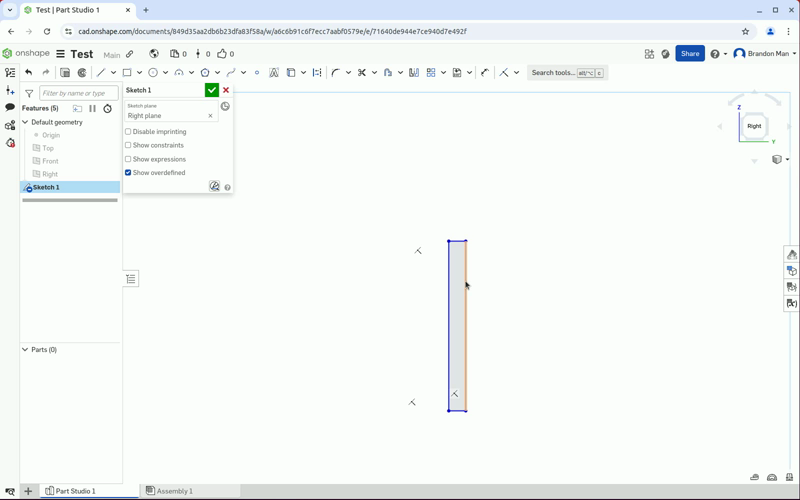
click(465, 280)
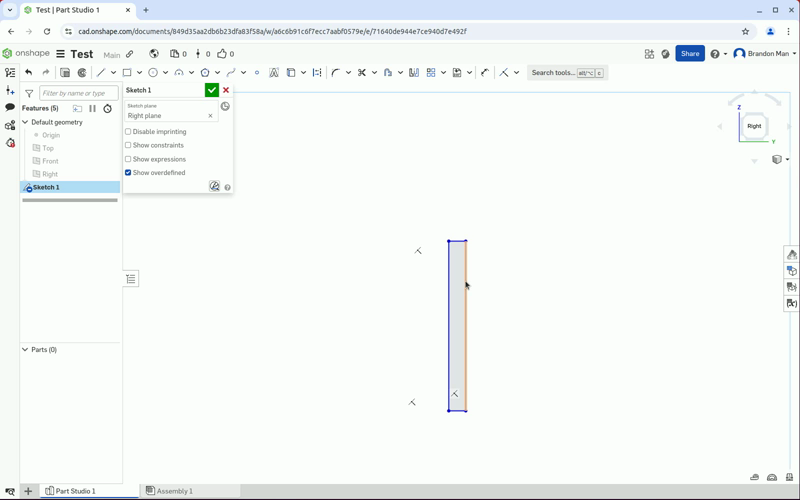
scroll(-6)
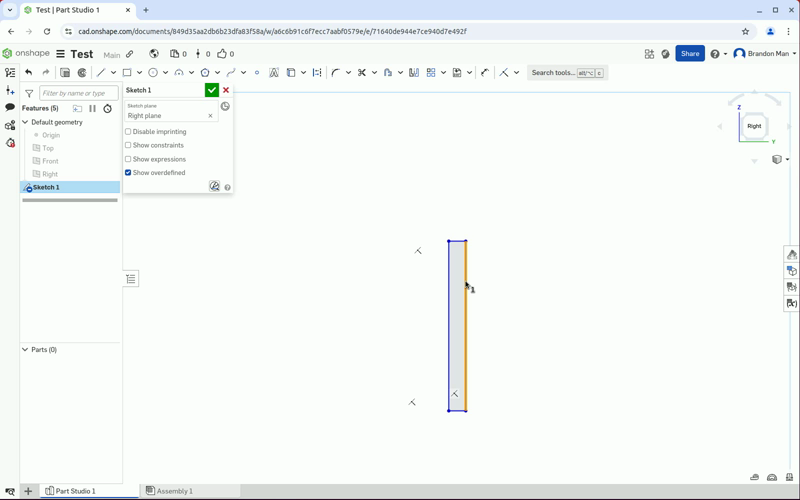
scroll(-6)
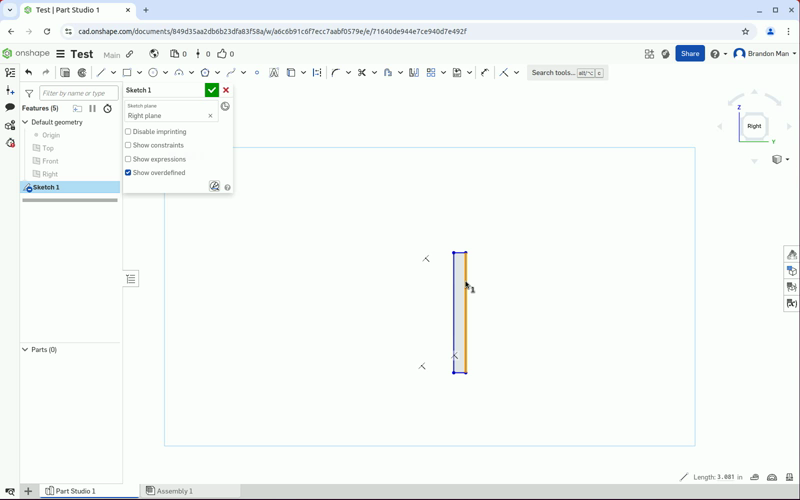
scroll(-6)
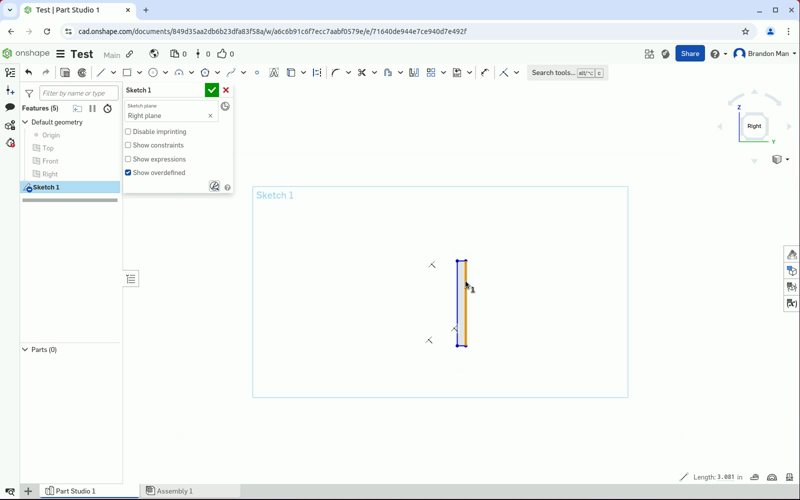
scroll(-6)
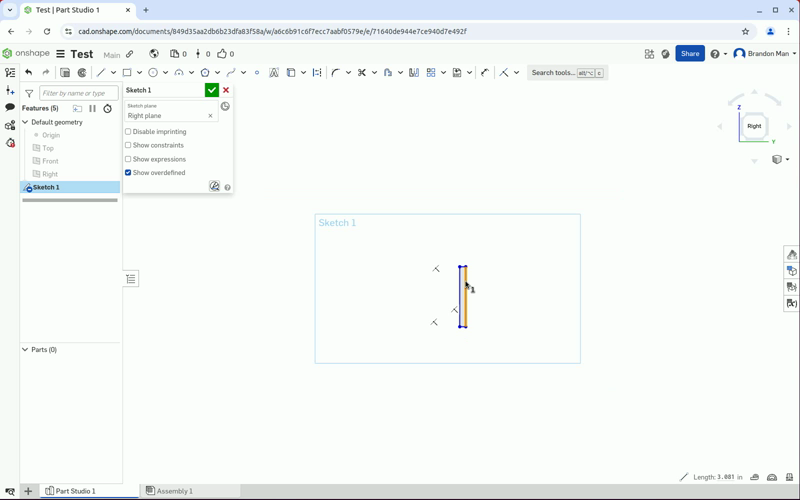
scroll(-6)
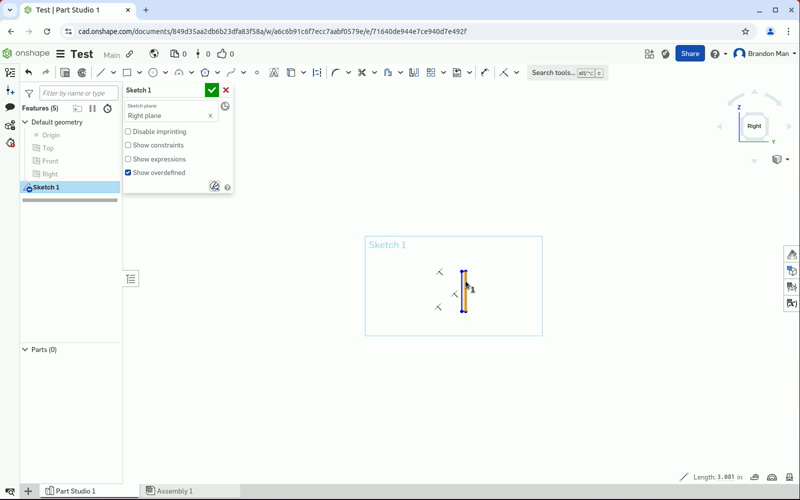
scroll(-6)
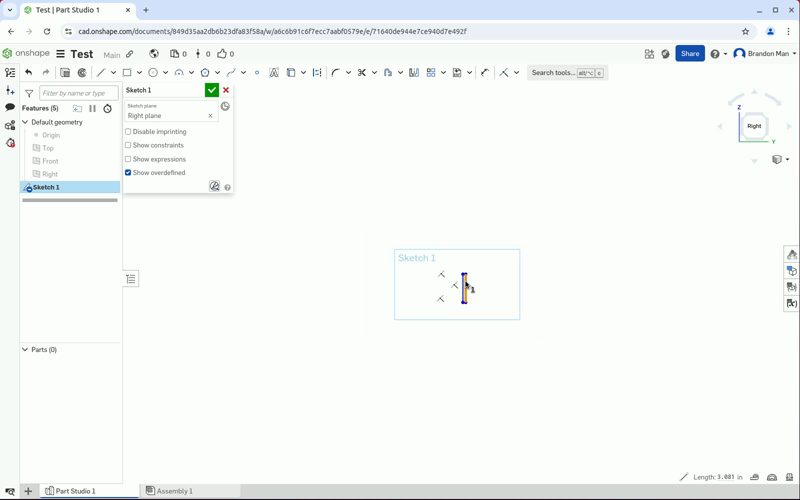
scroll(-6)
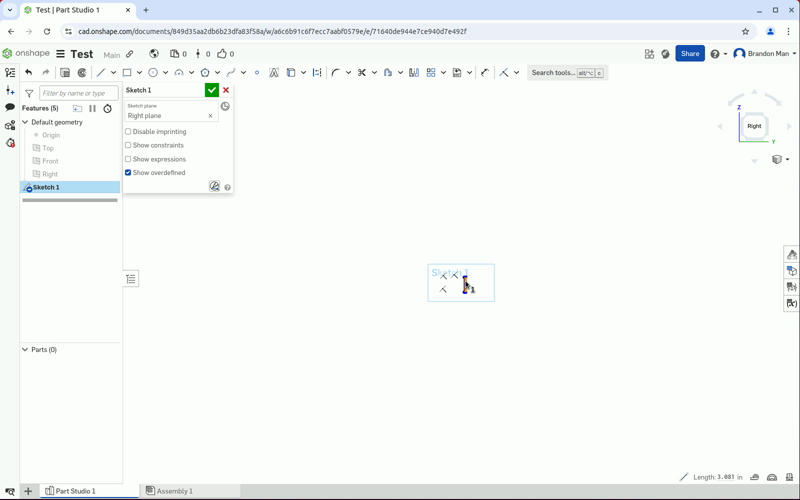
mouse_move(73, 352)
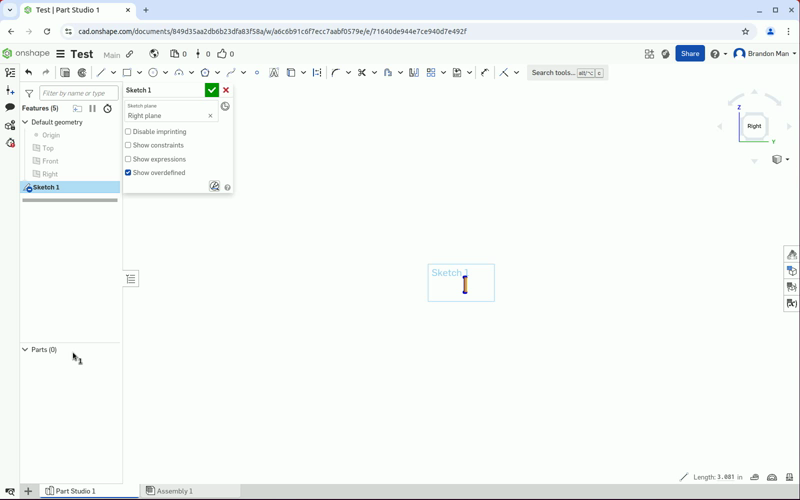
key(shift+y)
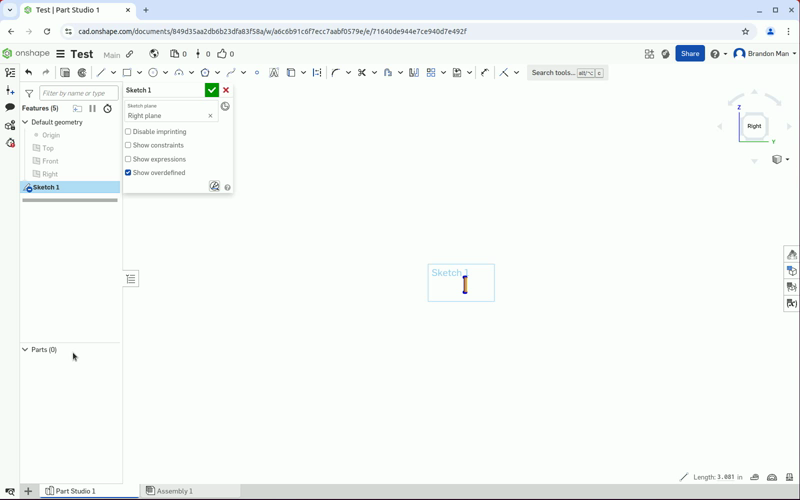
key(shift+e)
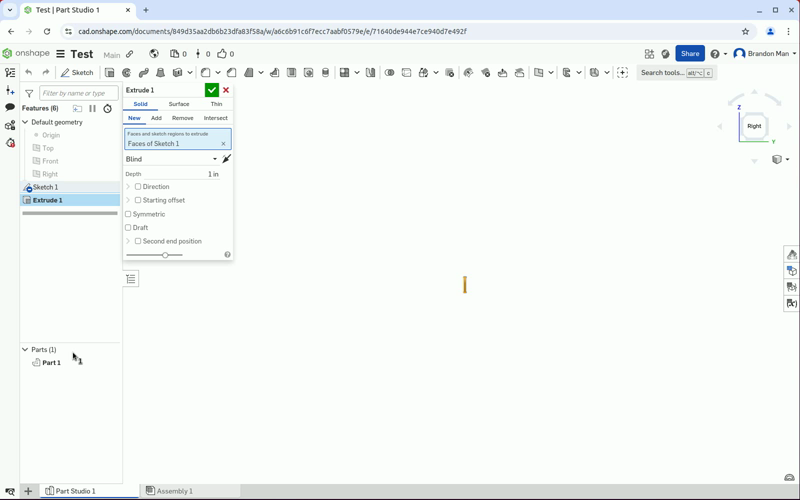
mouse_move(143, 106)
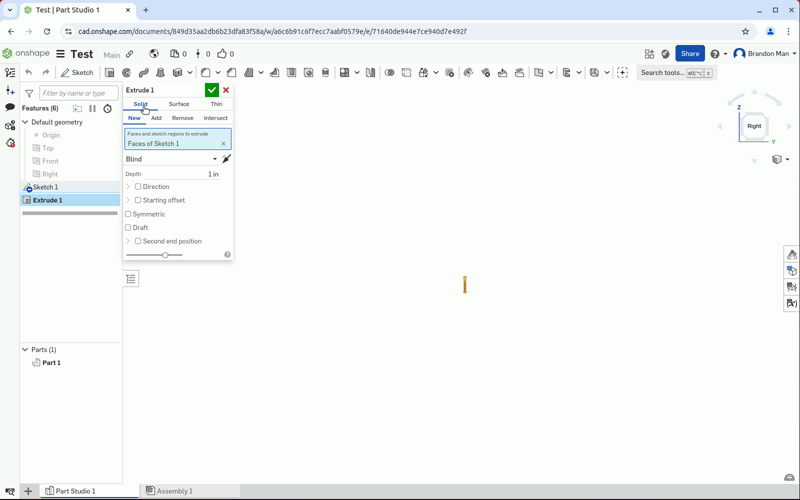
click(143, 106)
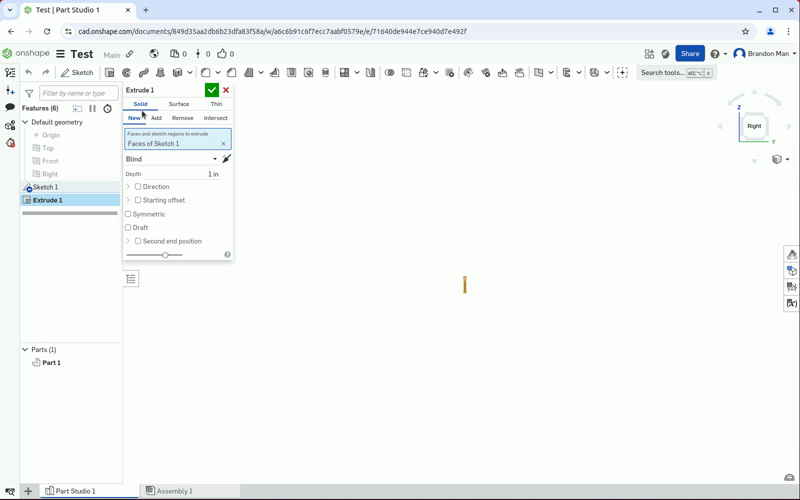
mouse_move(137, 120)
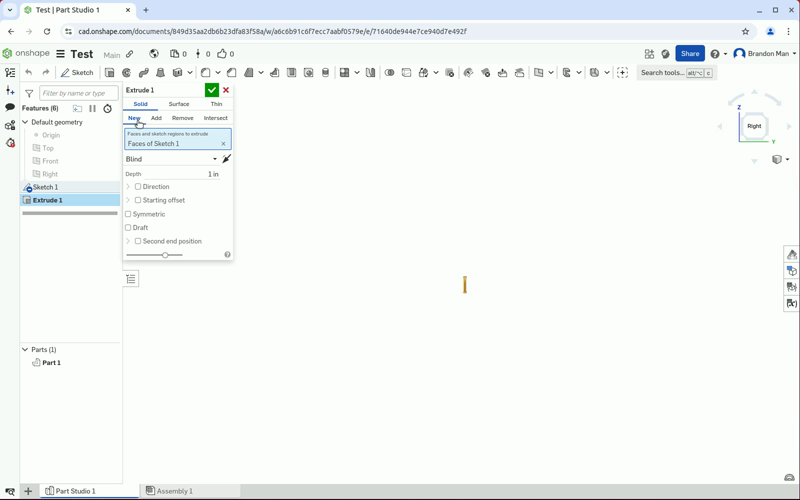
click(137, 120)
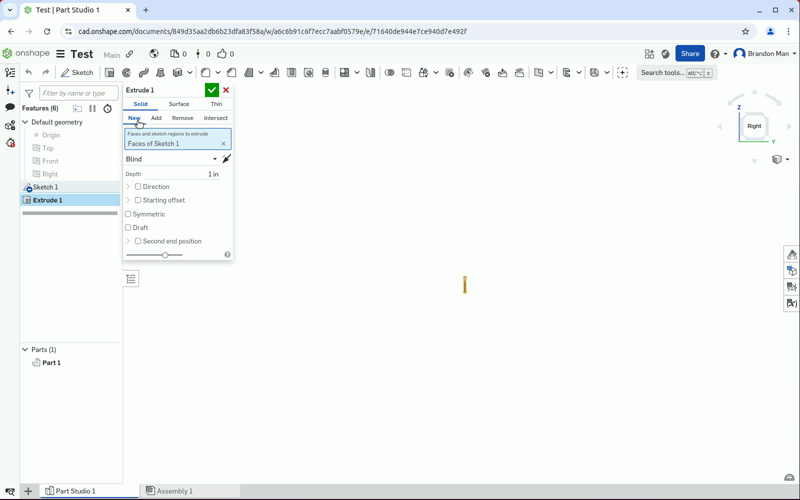
key(tab, 4)
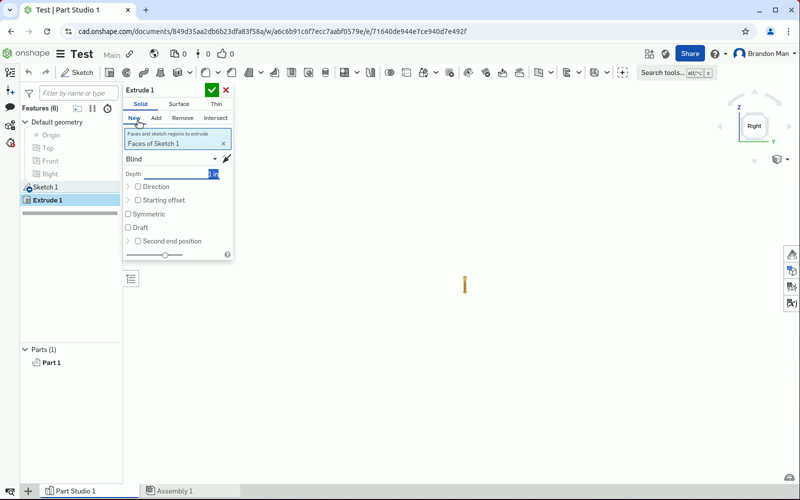
text(-7.462)
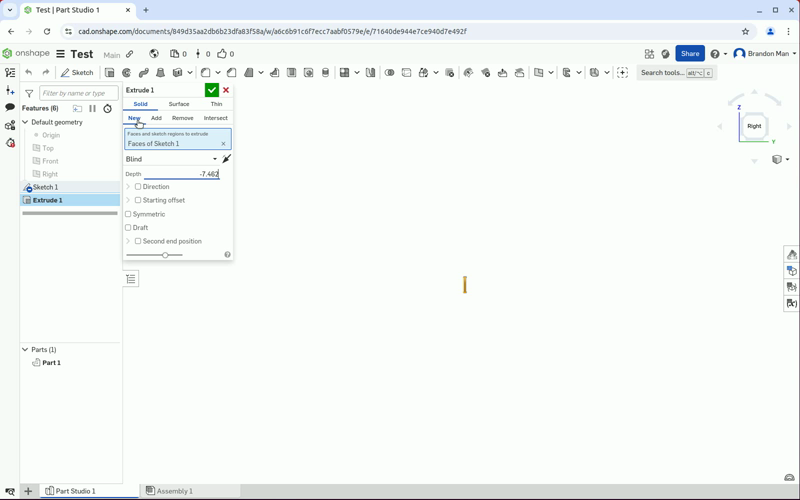
key(enter)
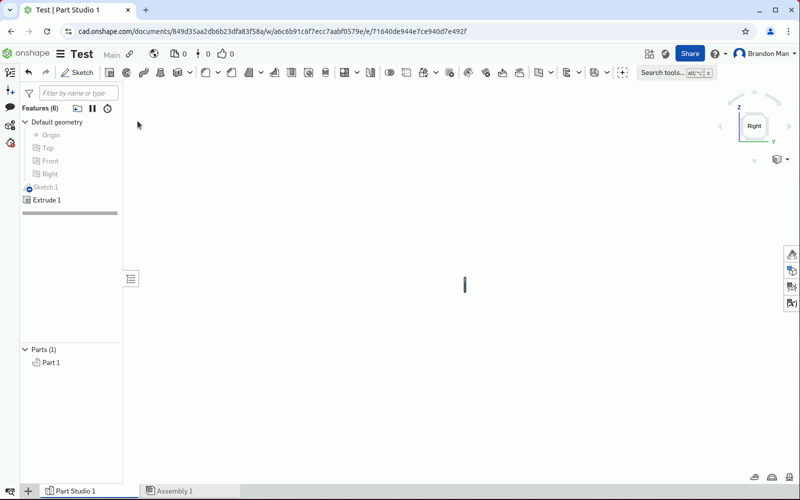
key(shift+h)
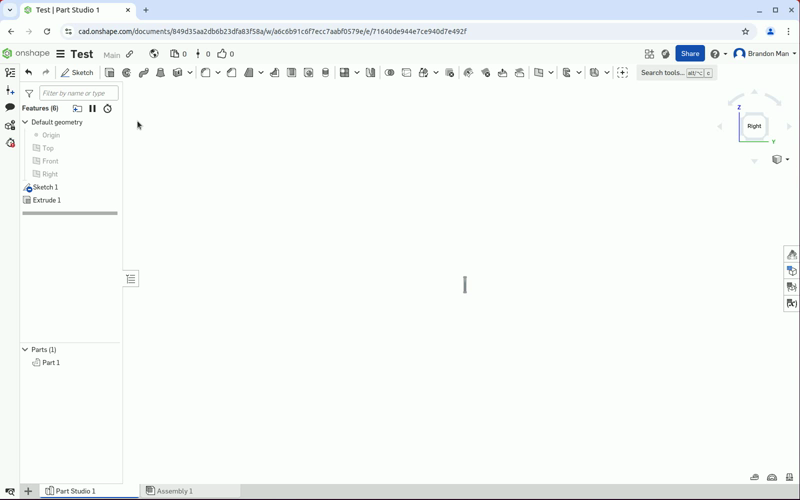
key(shift+h)
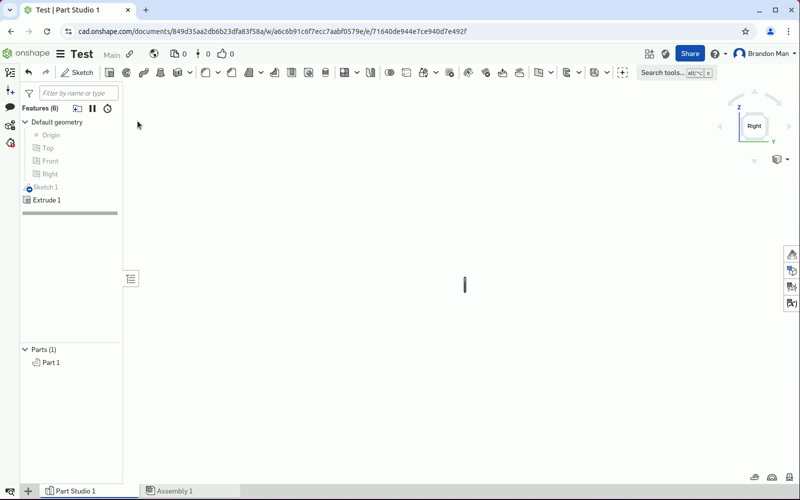
mouse_move(73, 189)
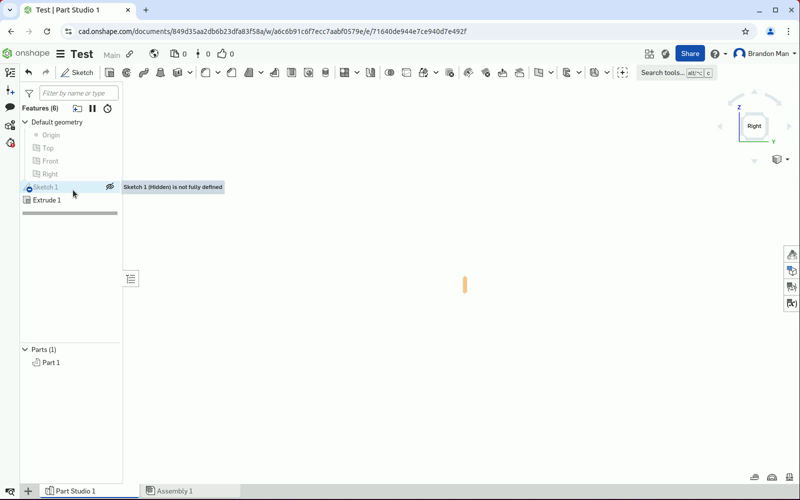
click(73, 189)
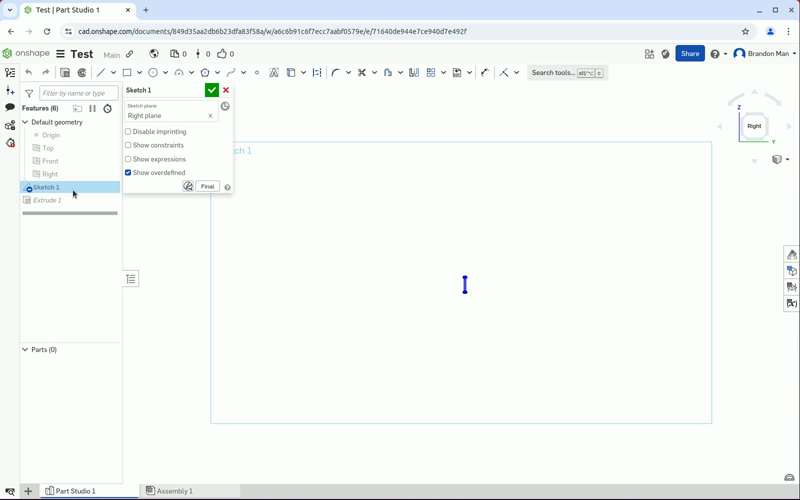
mouse_move(229, 92)
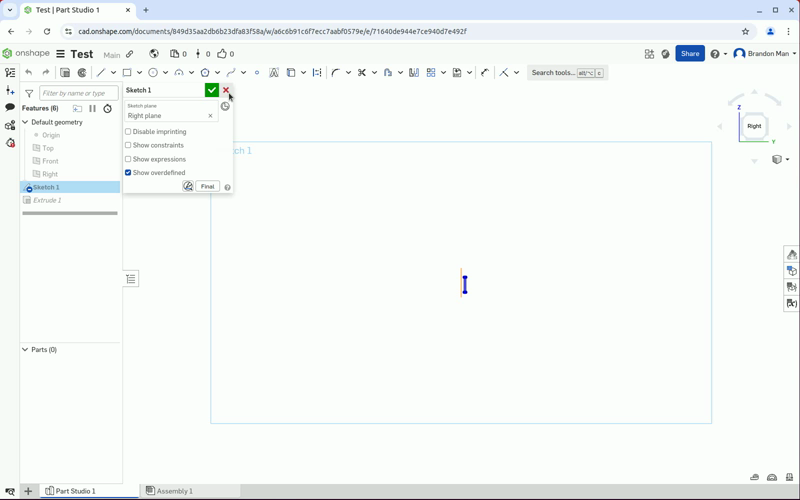
click(229, 92)
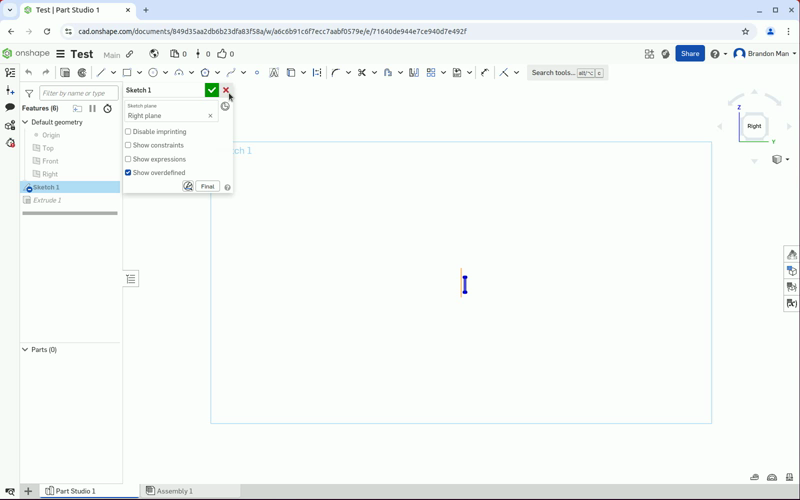
key(shift+s)
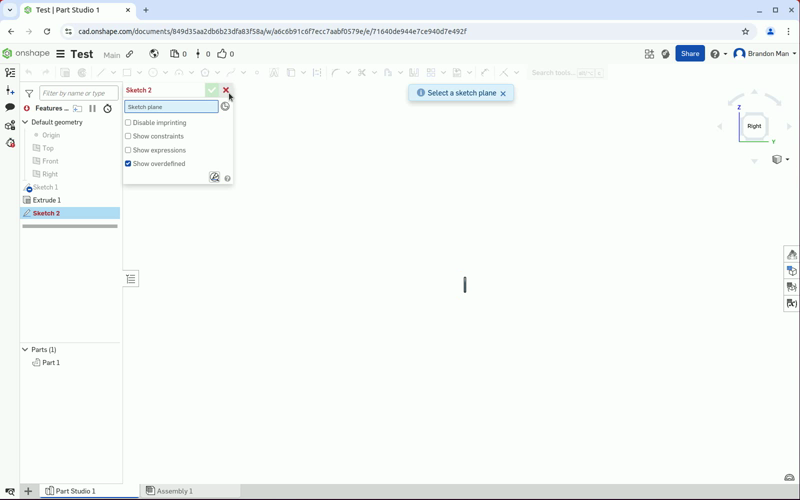
mouse_move(73, 176)
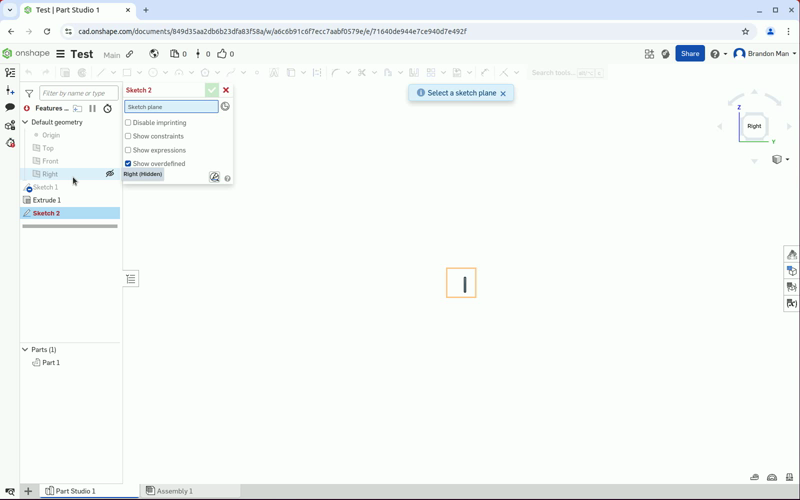
click(73, 176)
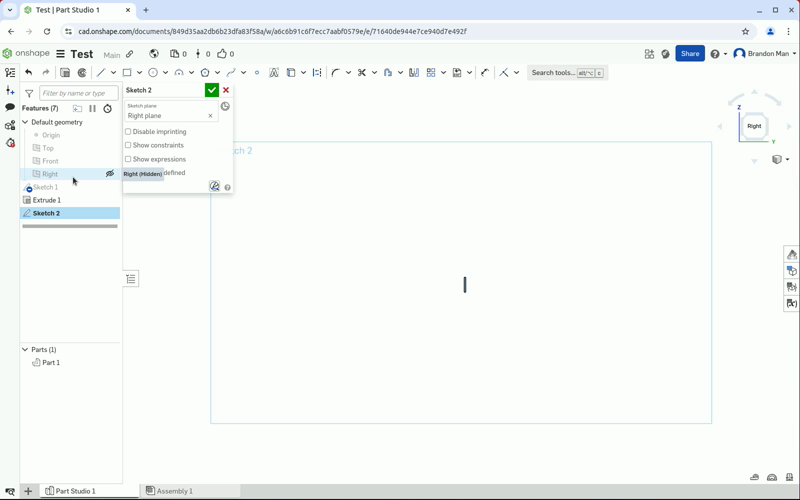
mouse_move(73, 352)
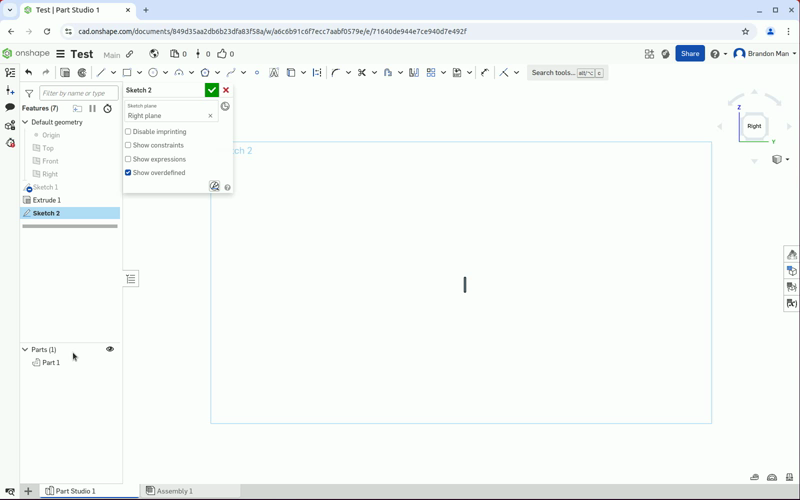
key(y)
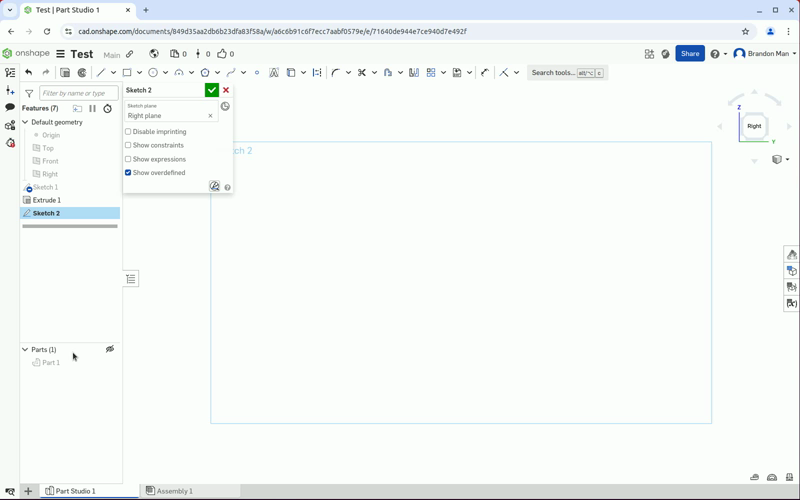
key(l)
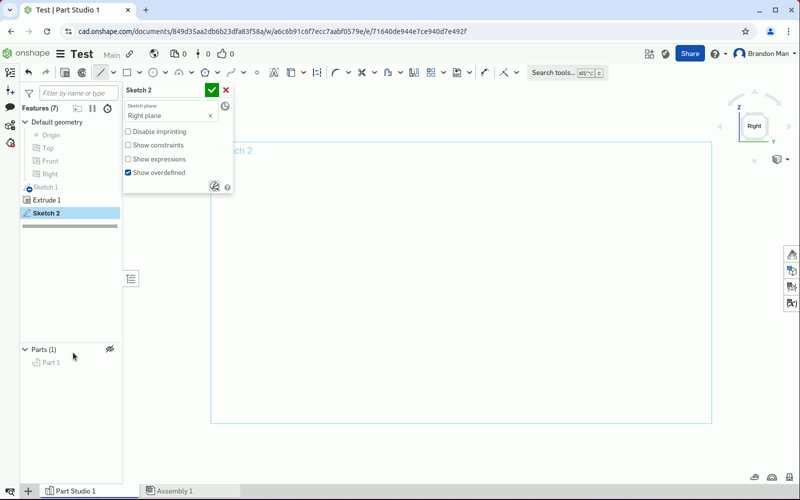
key_down(shift)
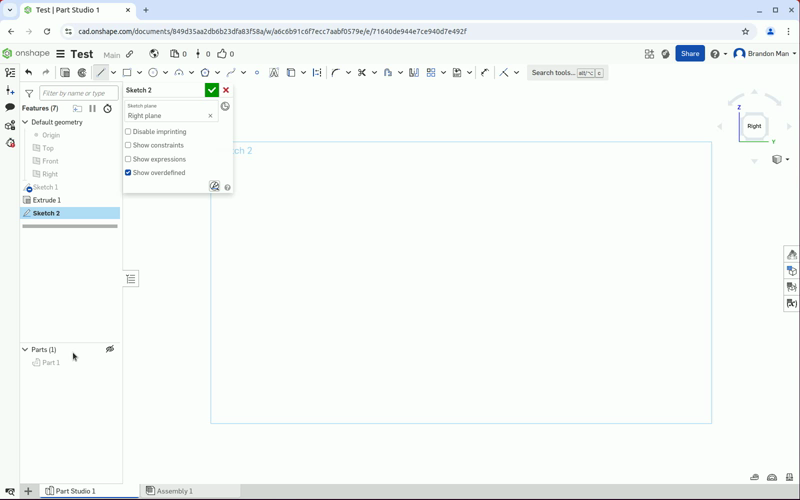
mouse_move(446, 298)
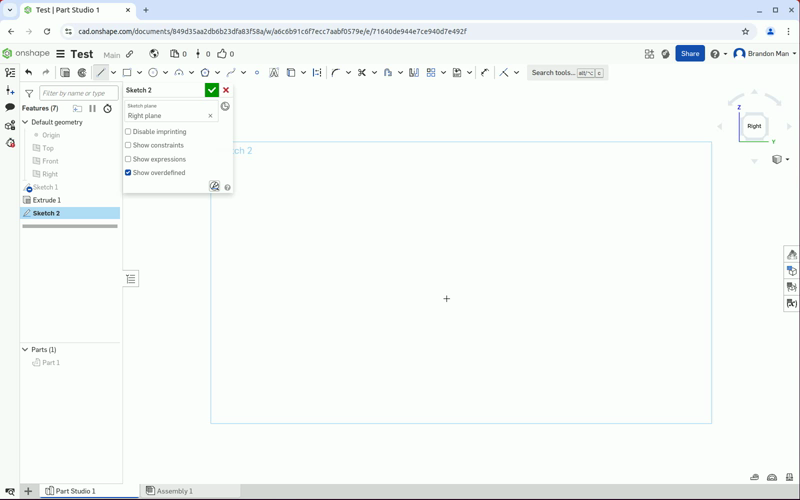
click(446, 298)
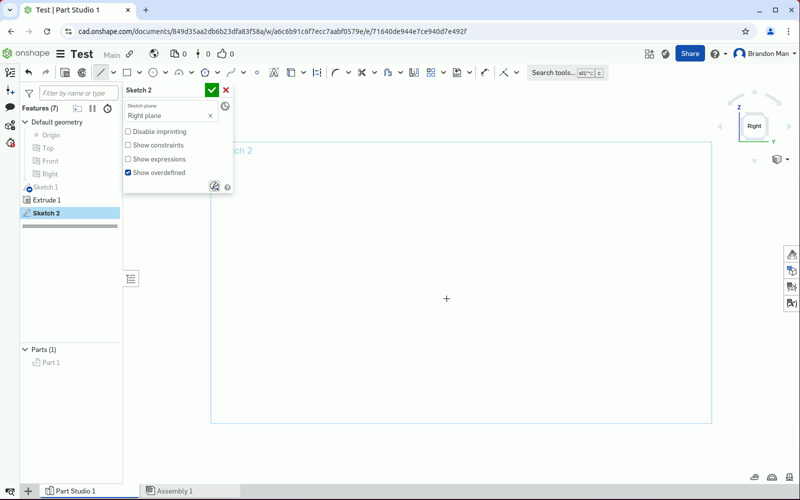
key_up(shift)
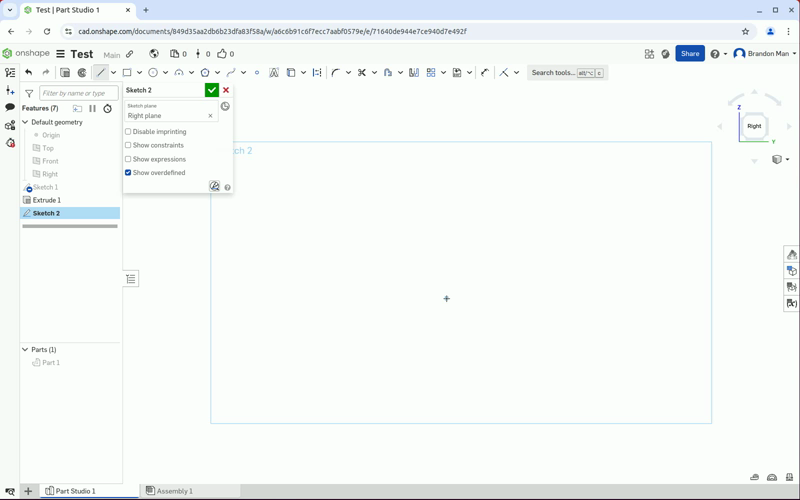
key_down(shift)
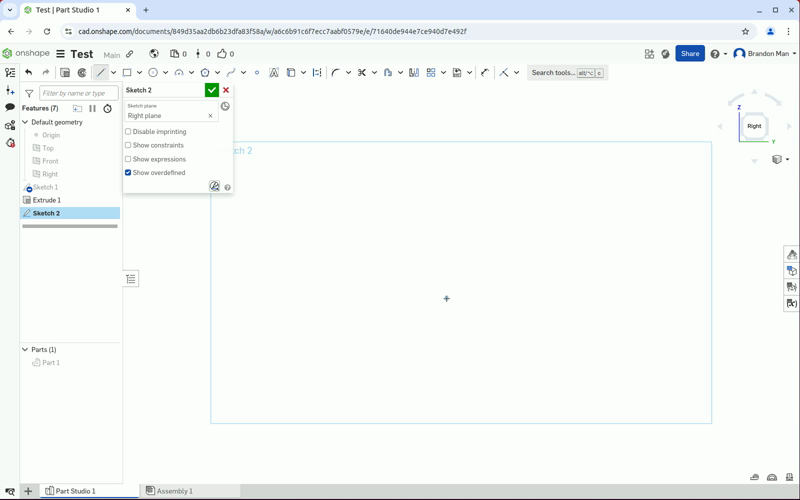
mouse_move(476, 298)
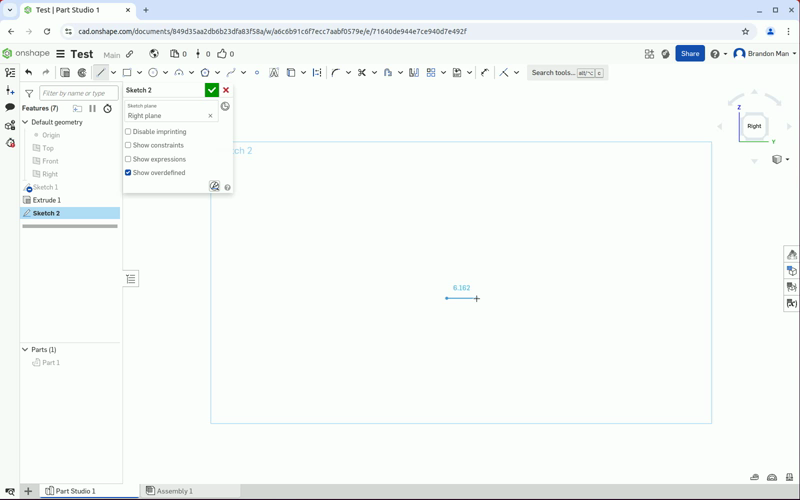
mouse_move(463, 298)
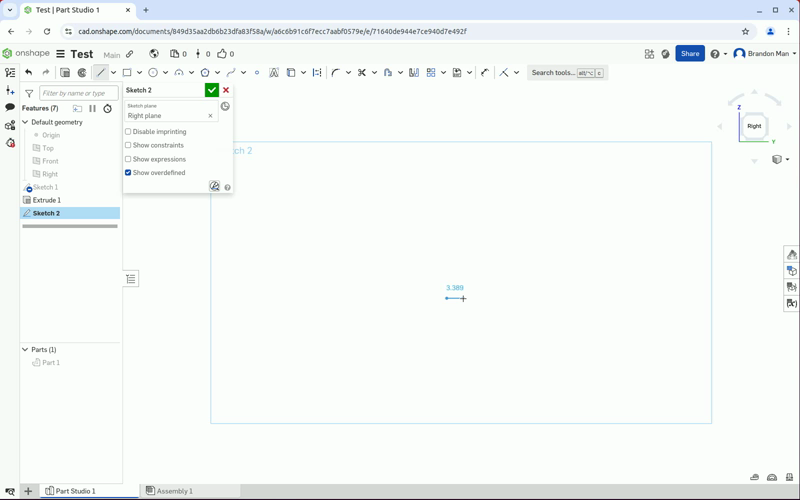
click(463, 298)
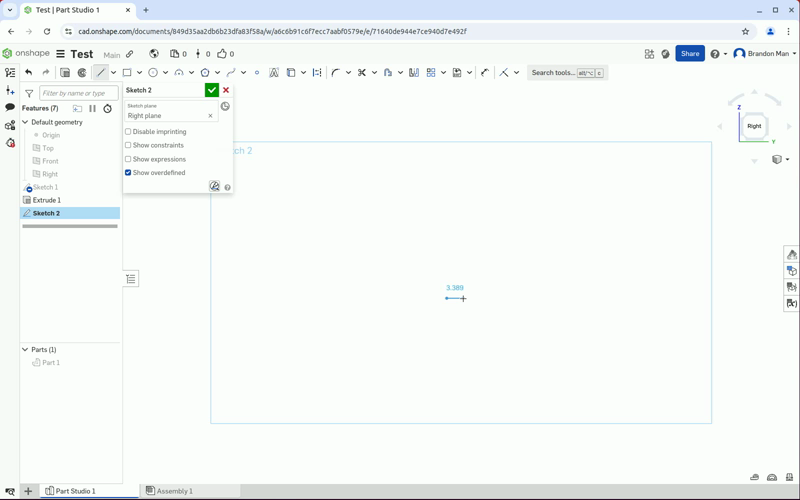
key_up(shift)
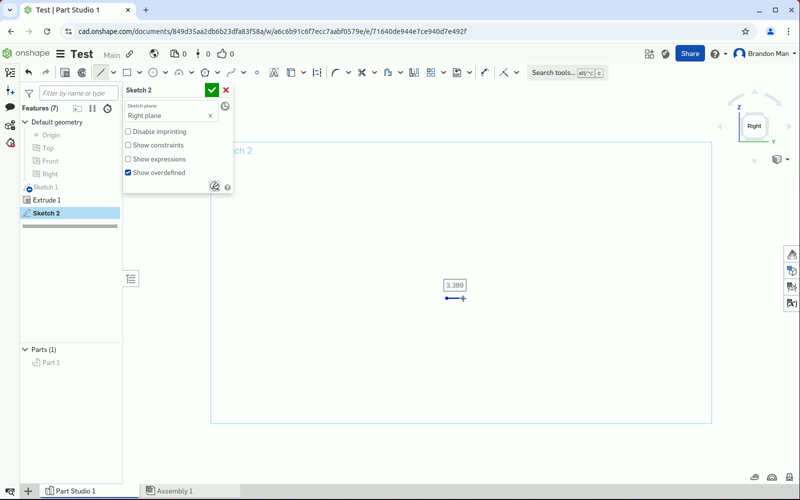
key_down(shift)
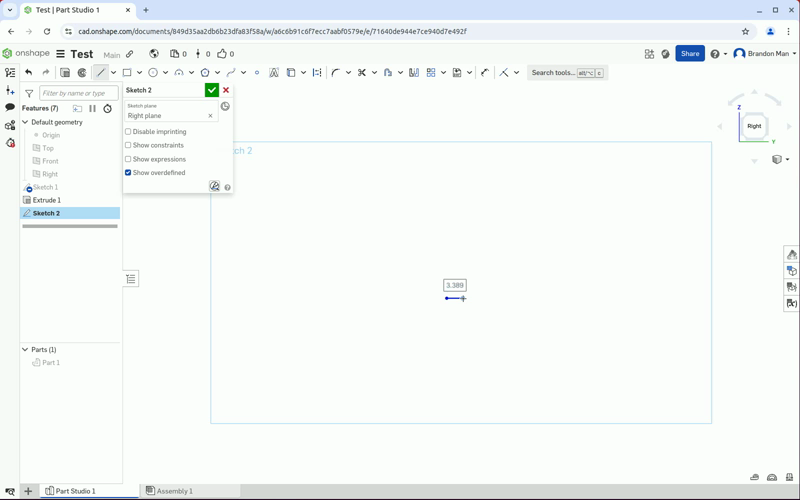
mouse_move(493, 298)
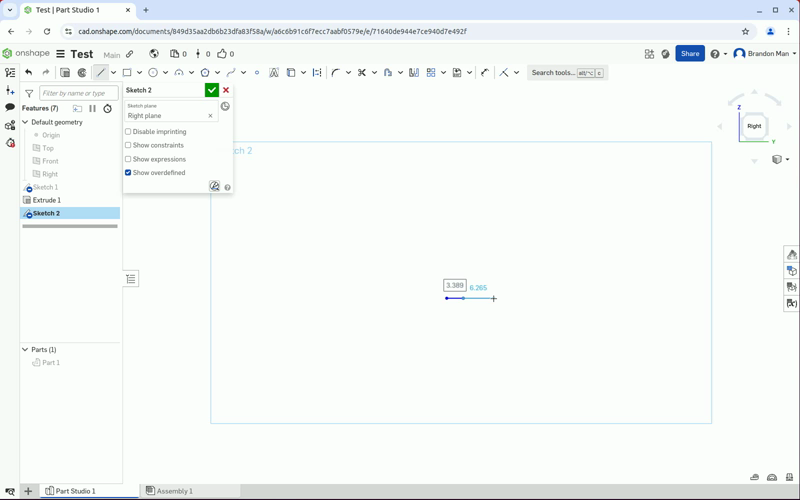
mouse_move(463, 292)
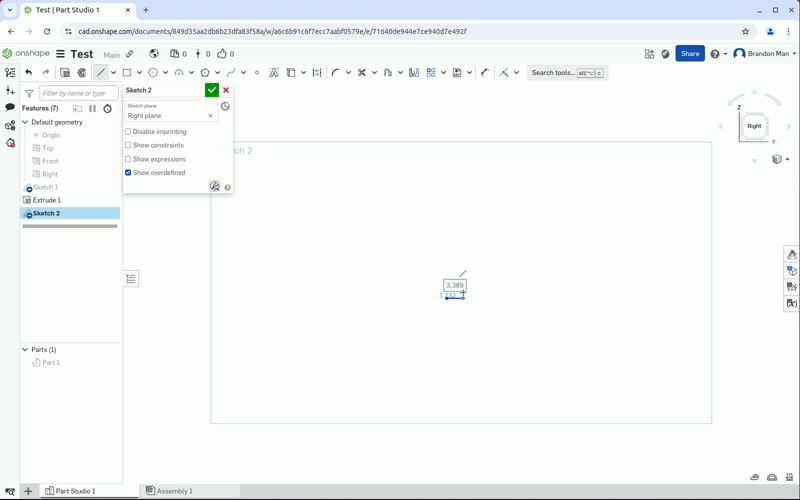
scroll(6)
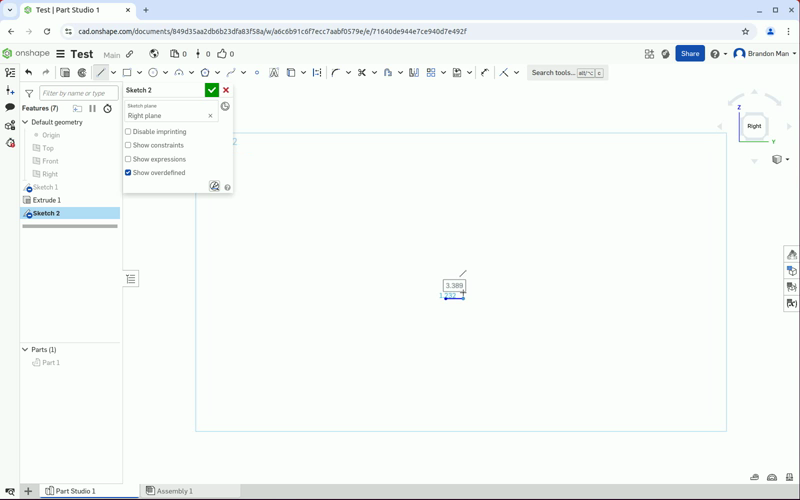
scroll(6)
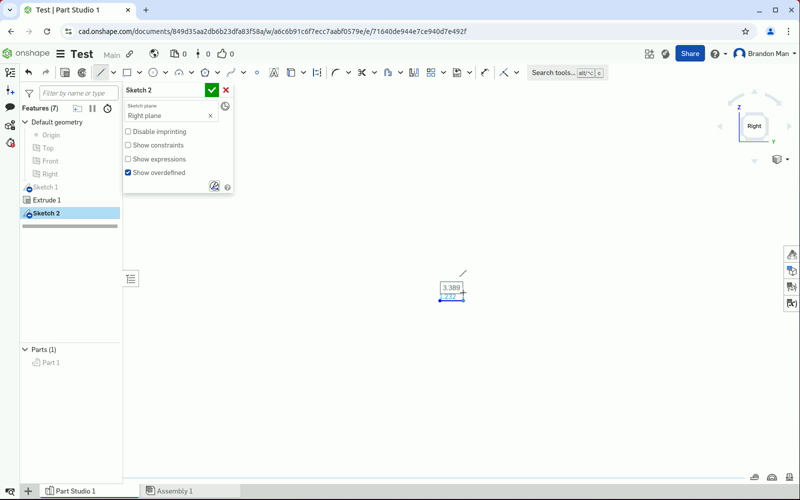
scroll(6)
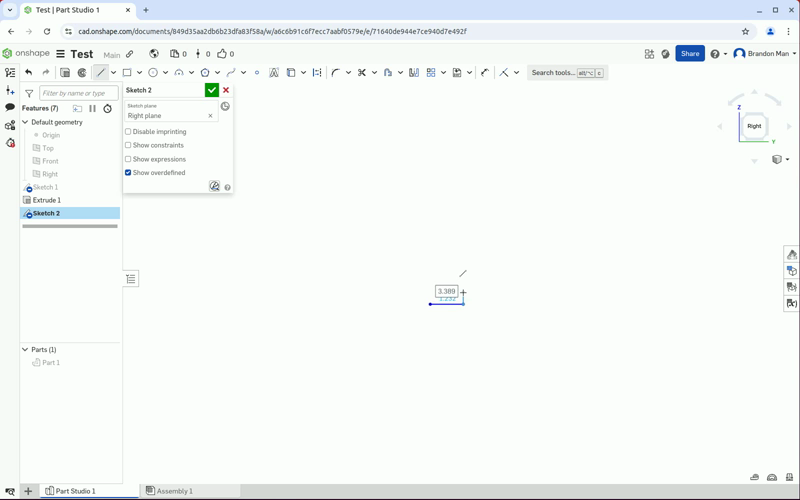
scroll(6)
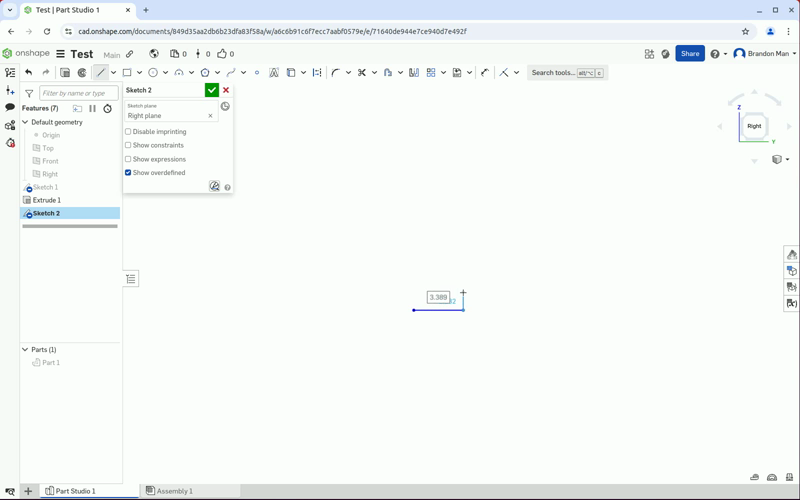
scroll(6)
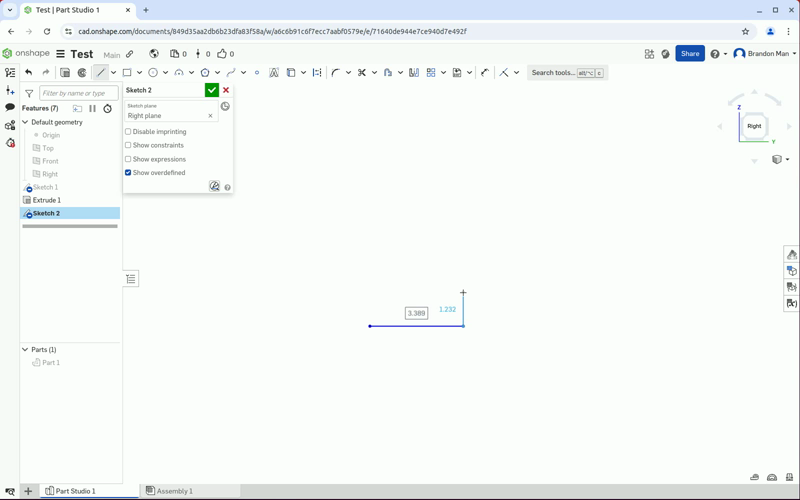
scroll(6)
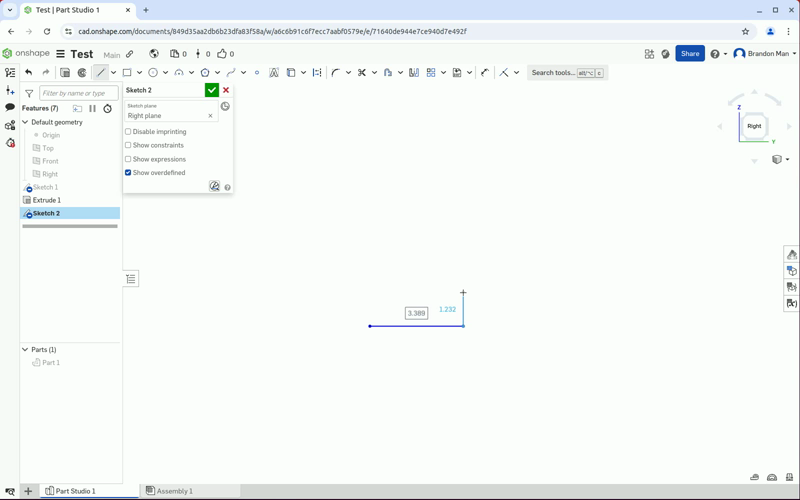
scroll(6)
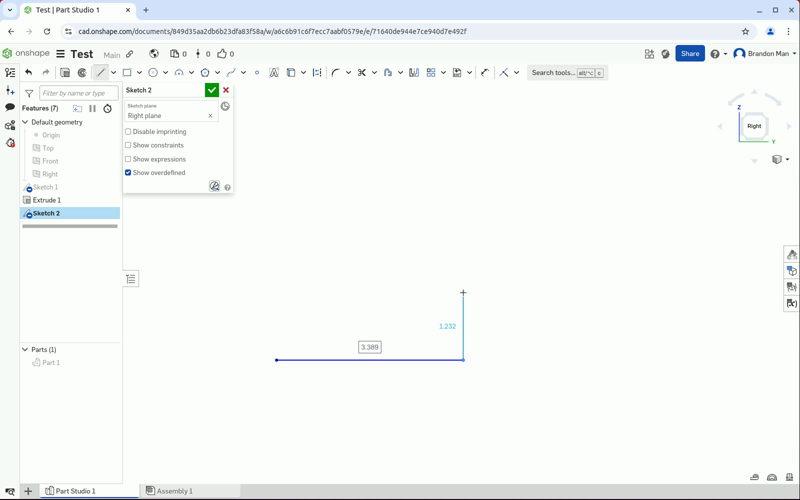
click(463, 292)
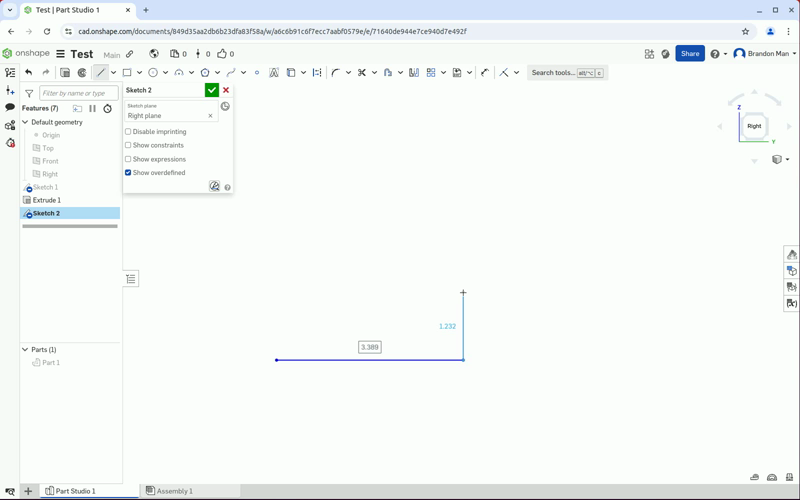
scroll(-6)
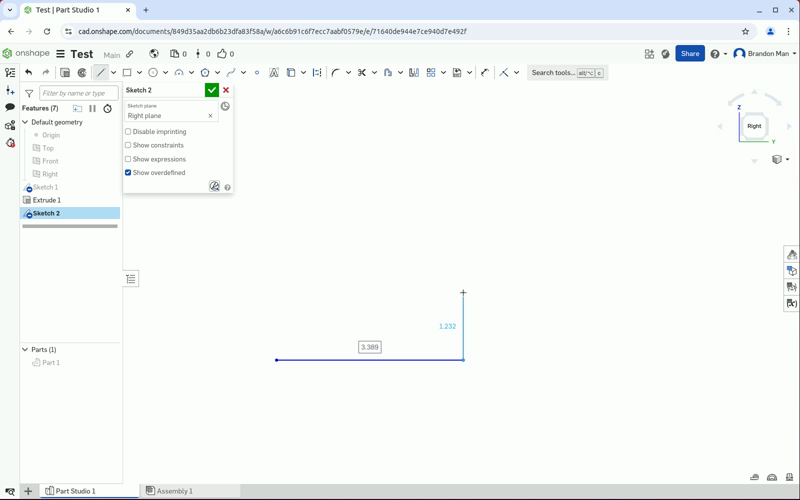
scroll(-6)
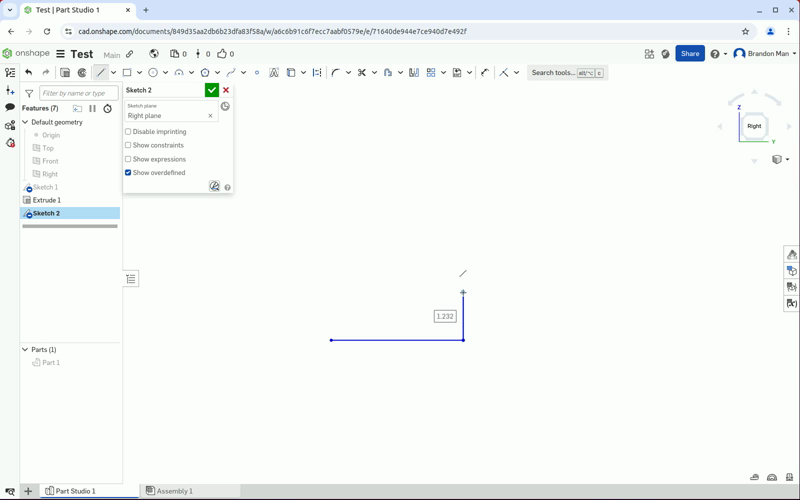
scroll(-6)
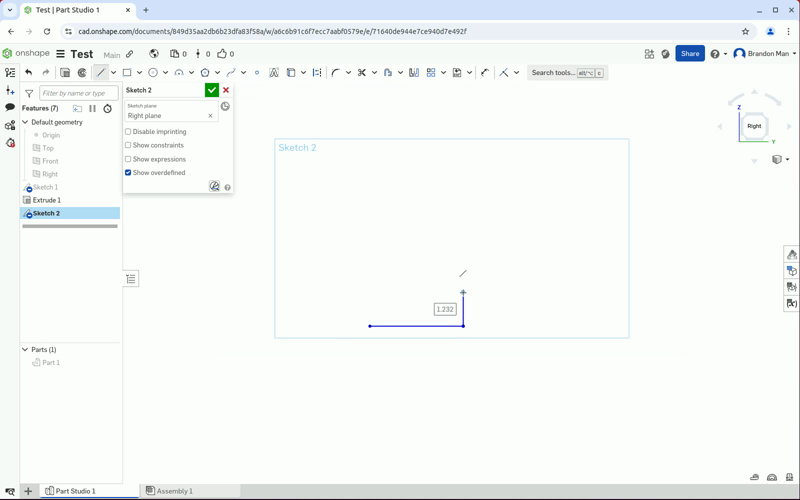
scroll(-6)
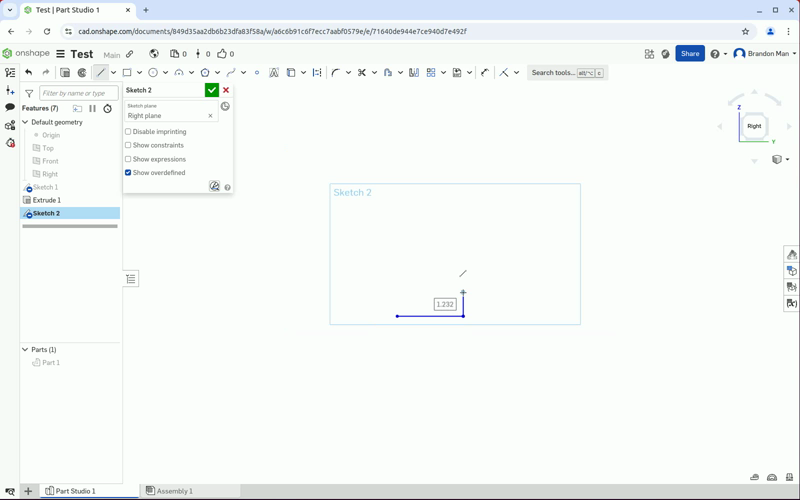
scroll(-6)
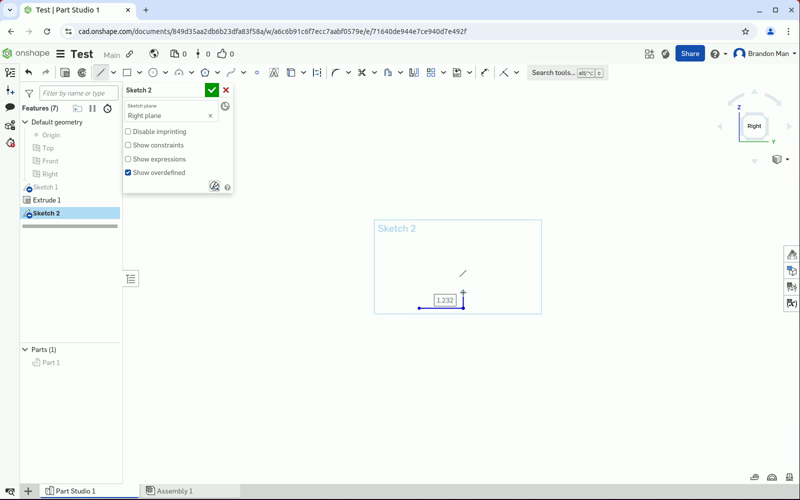
scroll(-6)
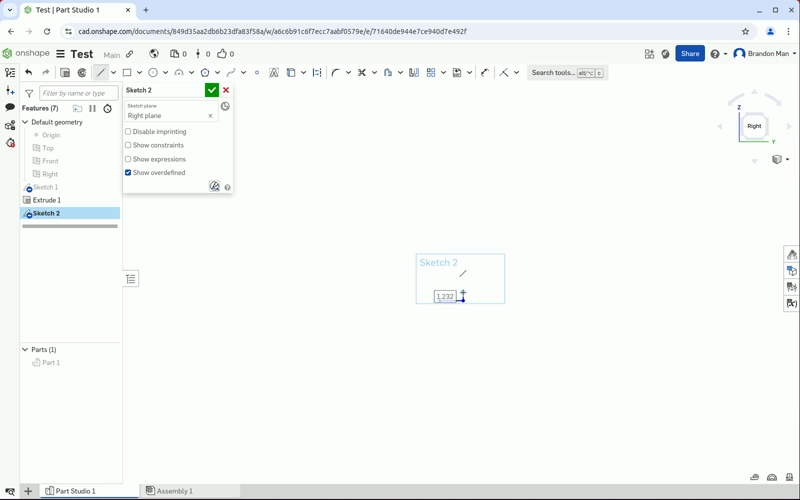
scroll(-6)
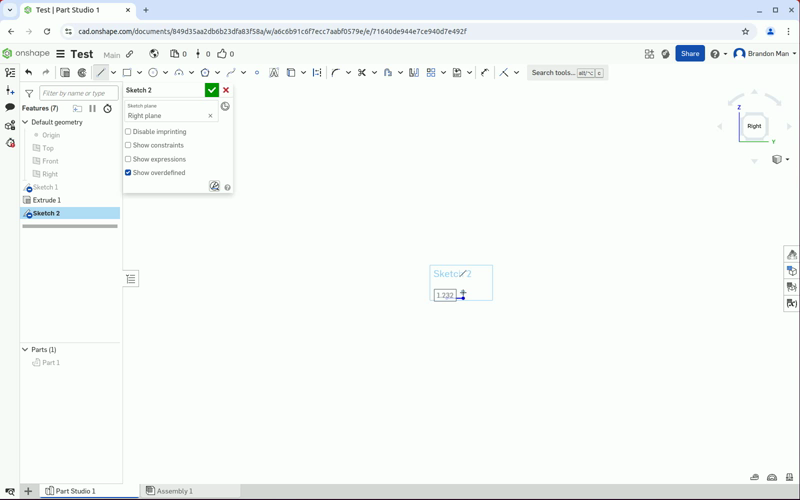
key_up(shift)
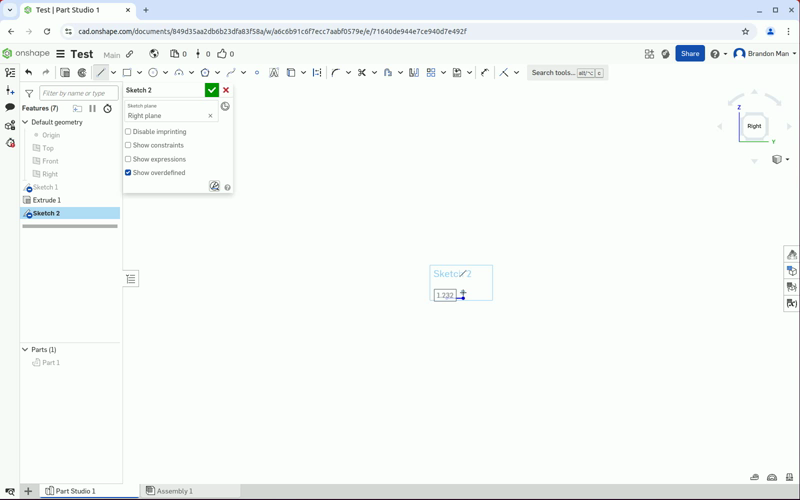
key_down(shift)
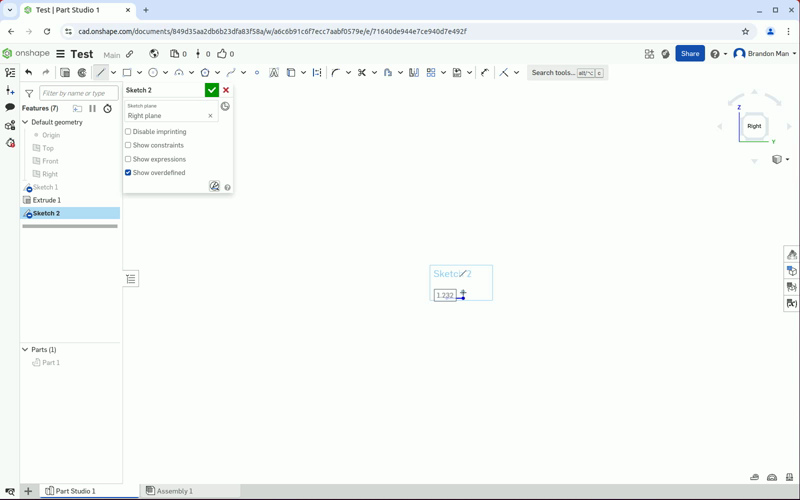
mouse_move(493, 292)
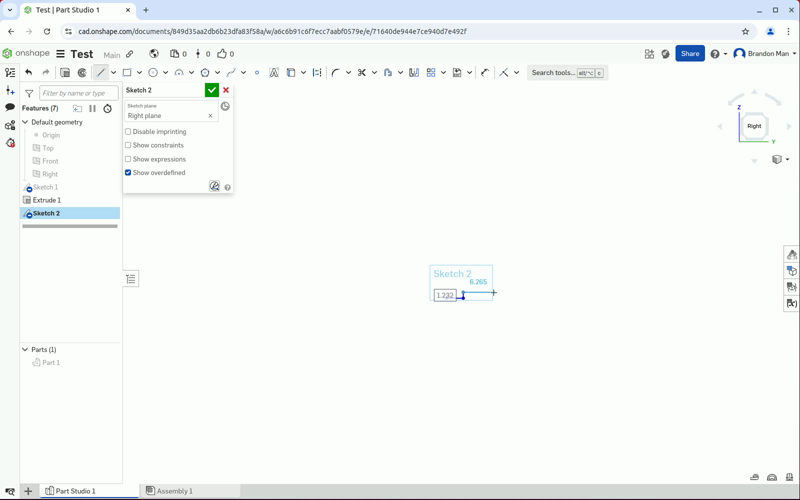
mouse_move(456, 292)
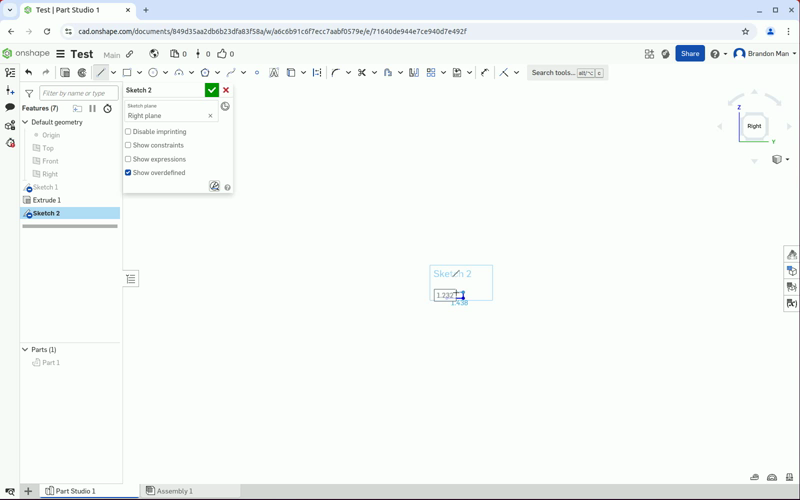
scroll(6)
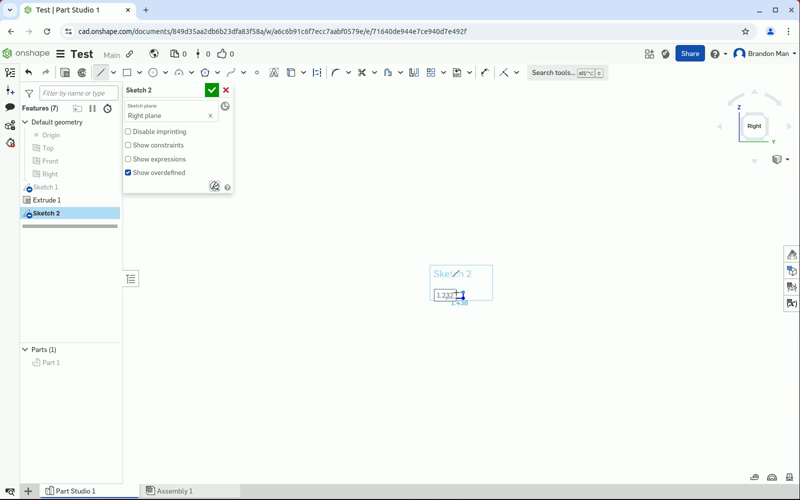
scroll(6)
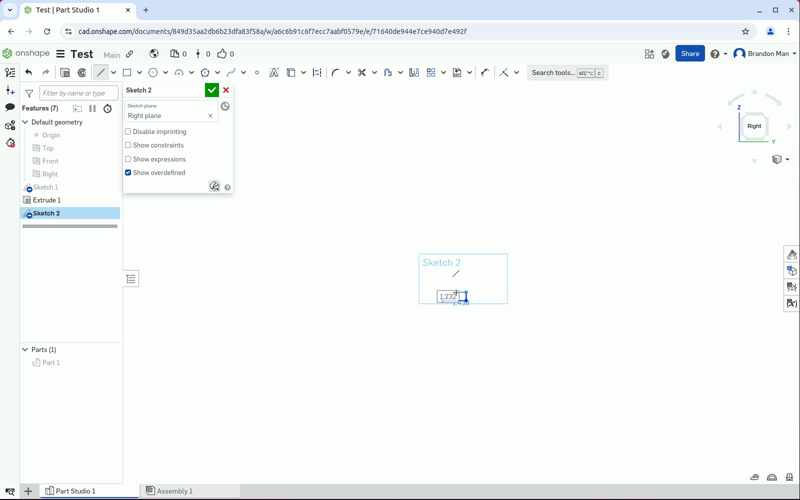
scroll(6)
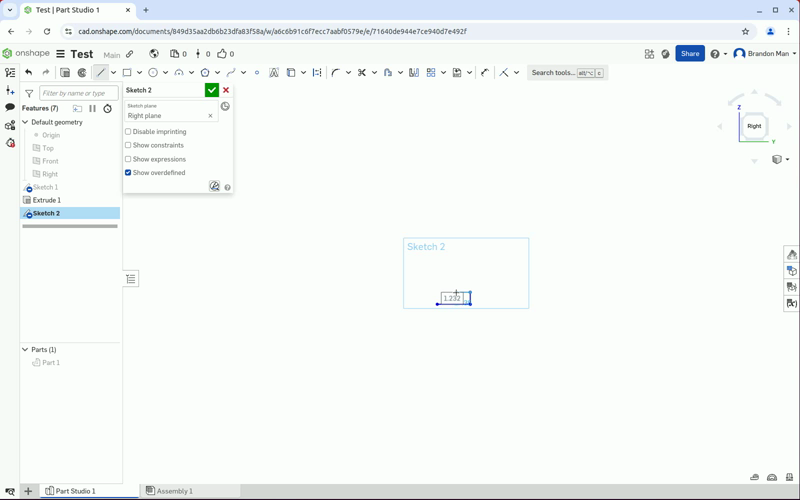
scroll(6)
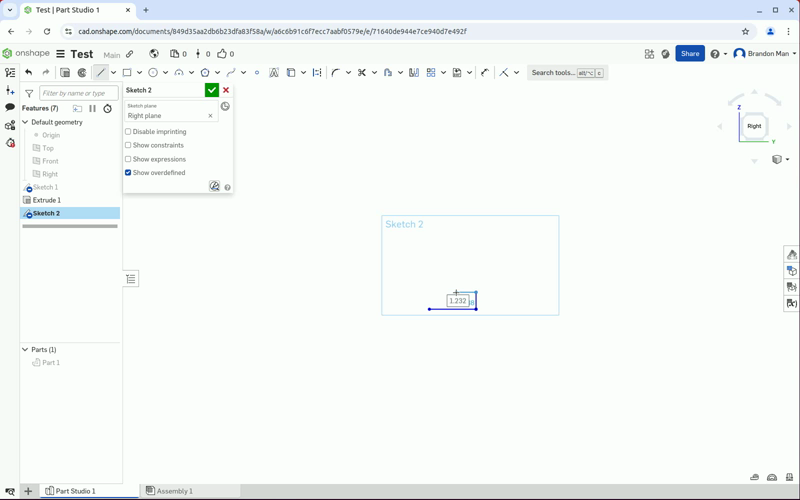
scroll(6)
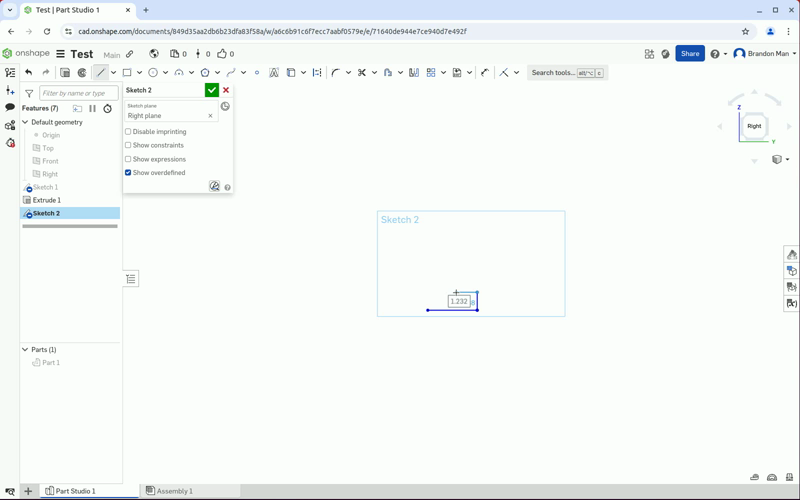
scroll(6)
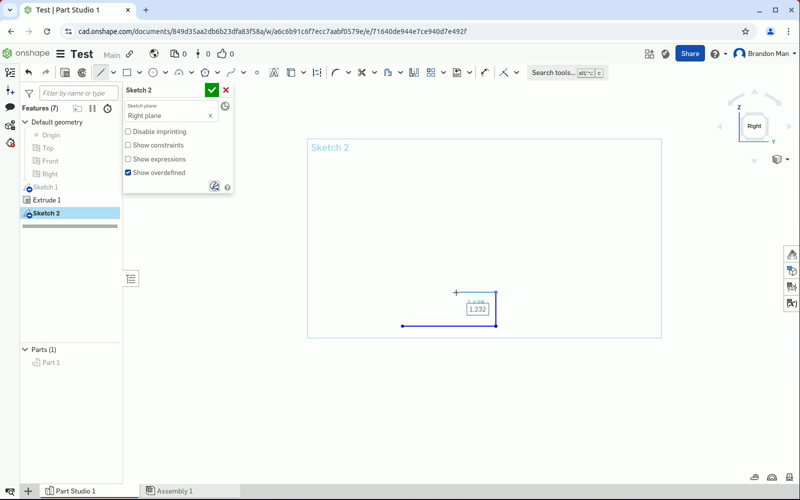
scroll(6)
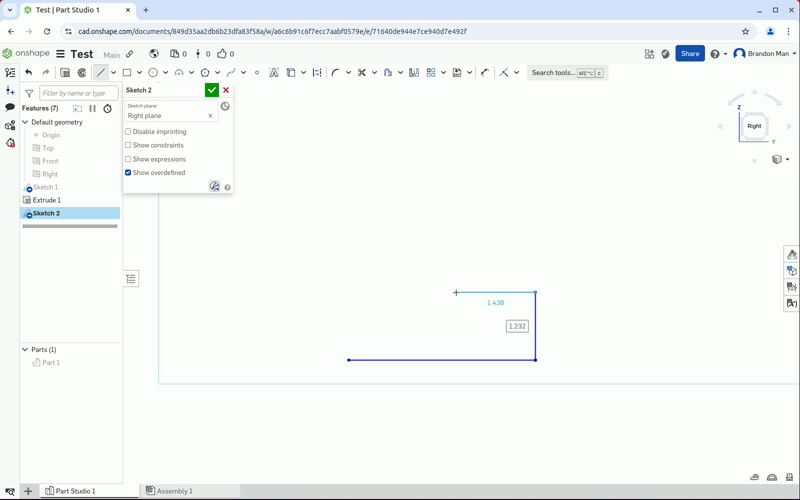
click(456, 292)
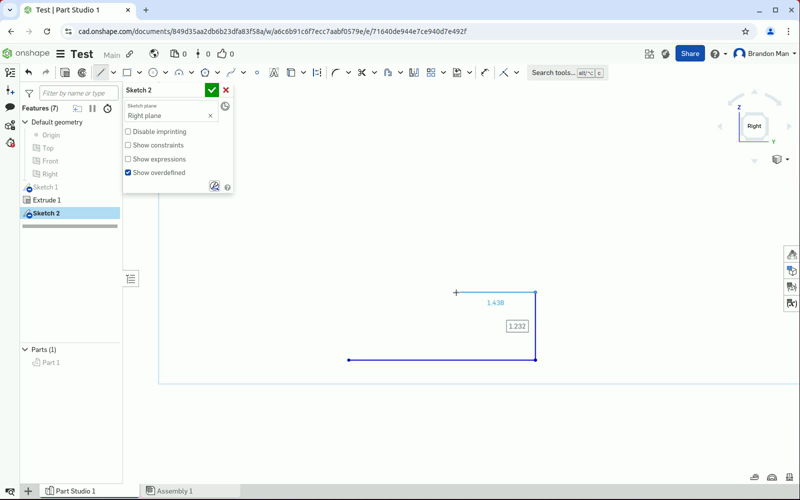
scroll(-6)
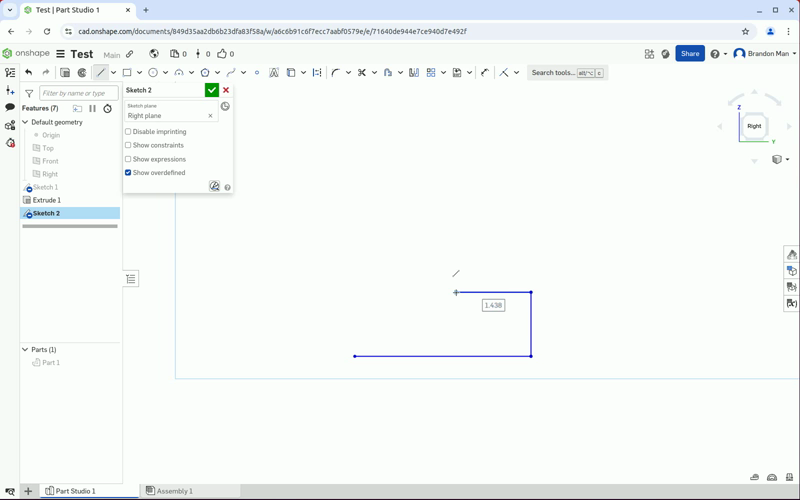
scroll(-6)
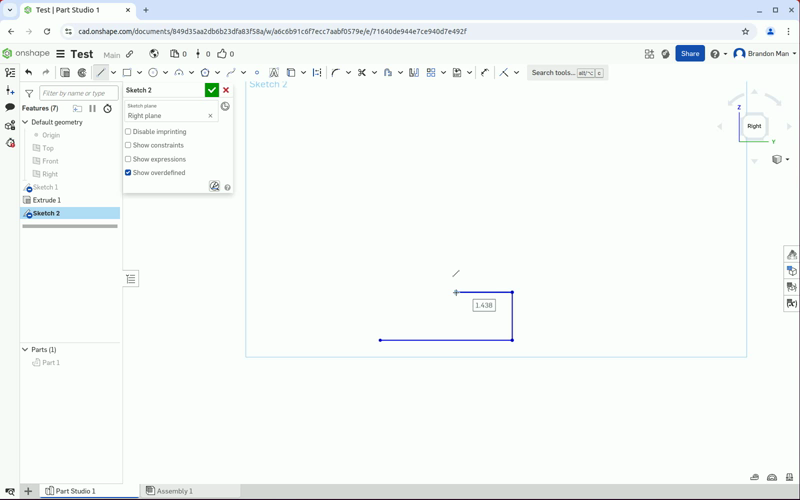
scroll(-6)
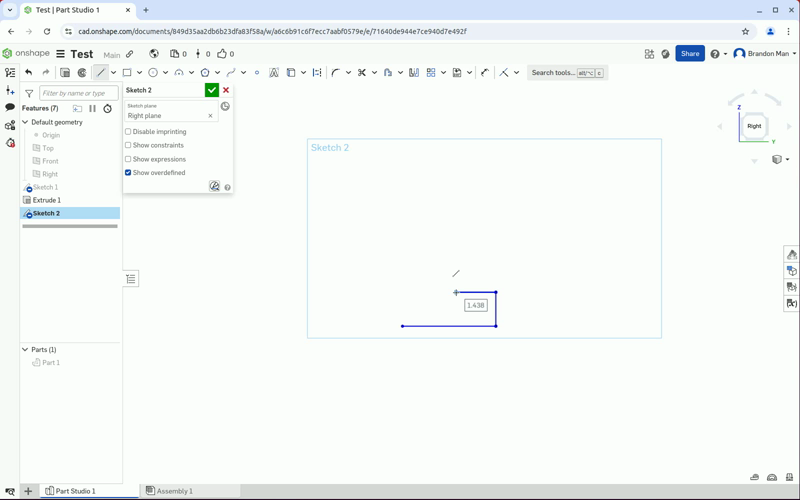
scroll(-6)
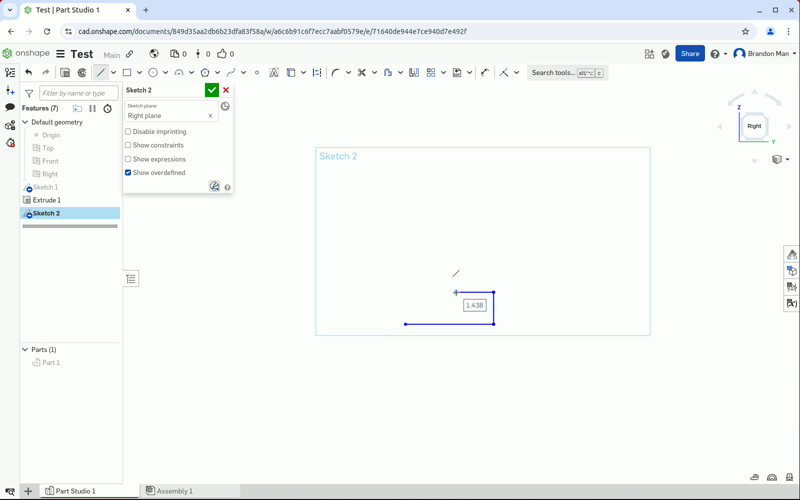
scroll(-6)
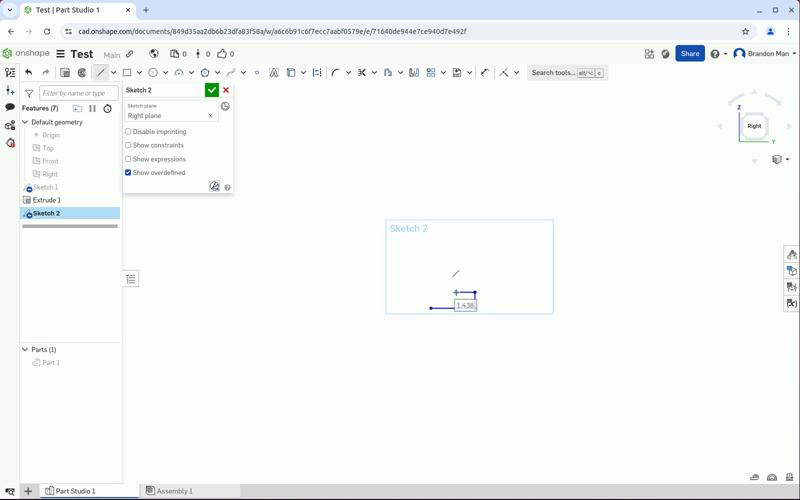
scroll(-6)
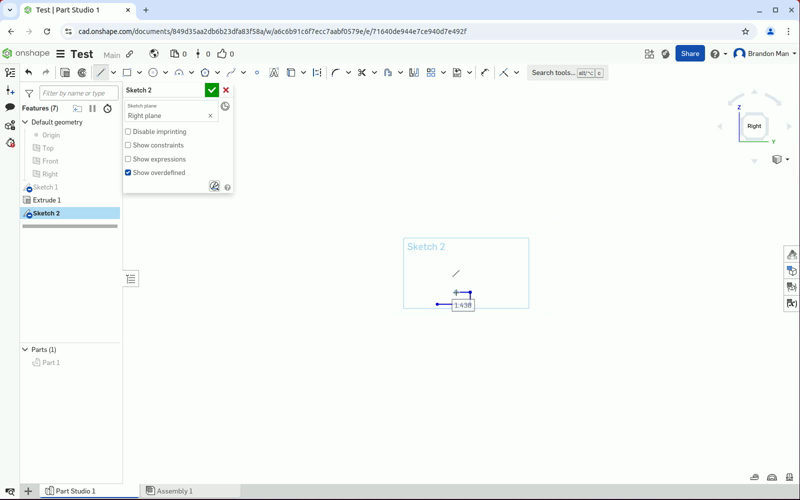
scroll(-6)
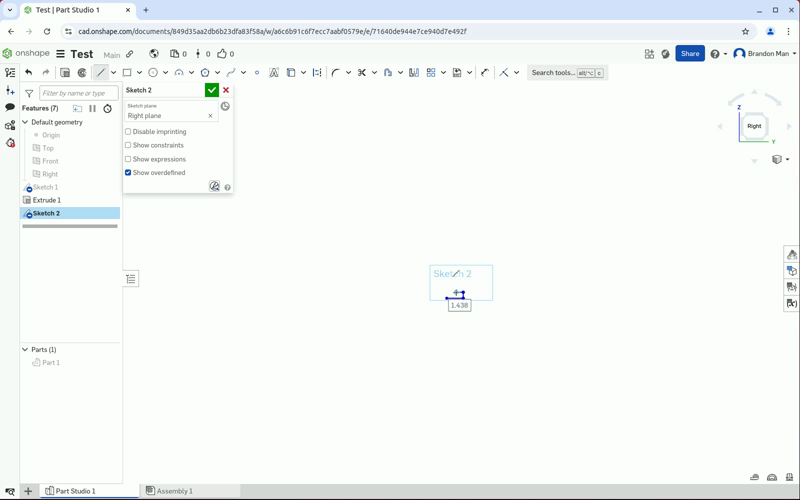
key_up(shift)
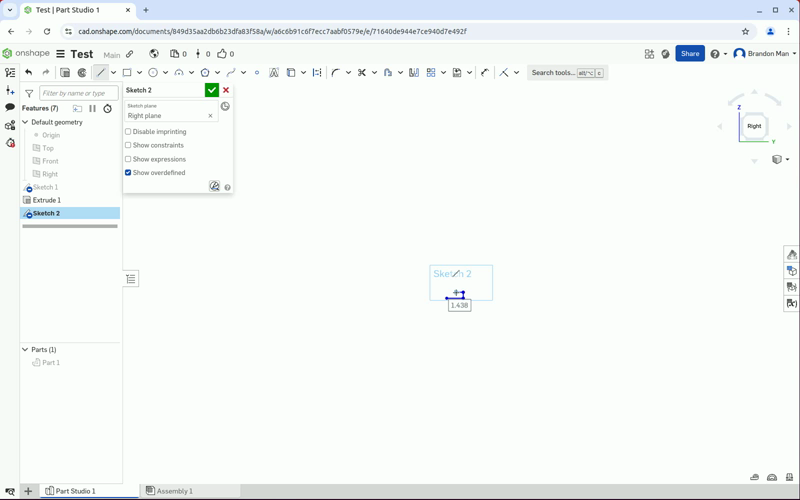
key_down(shift)
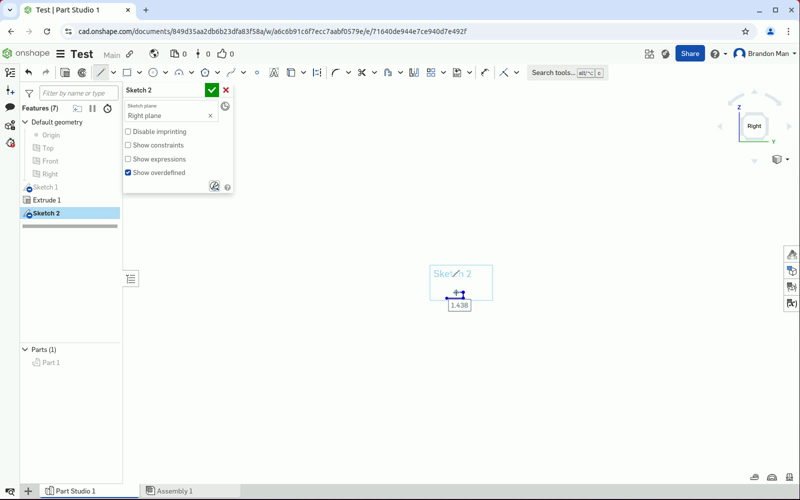
mouse_move(486, 292)
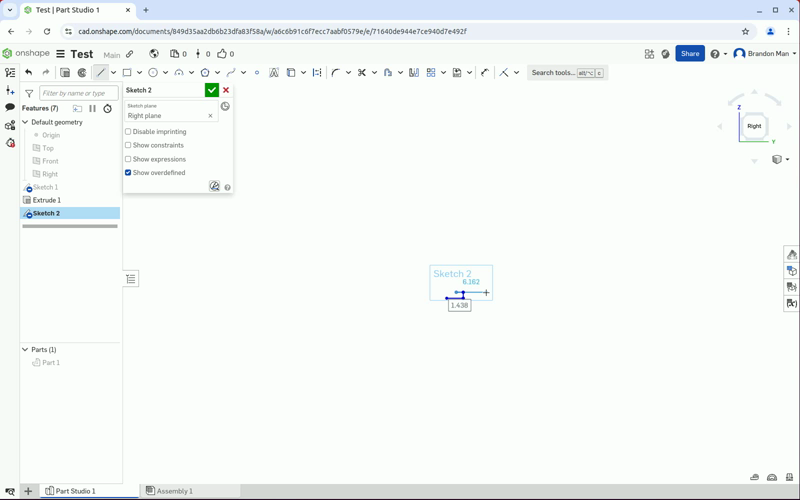
mouse_move(456, 291)
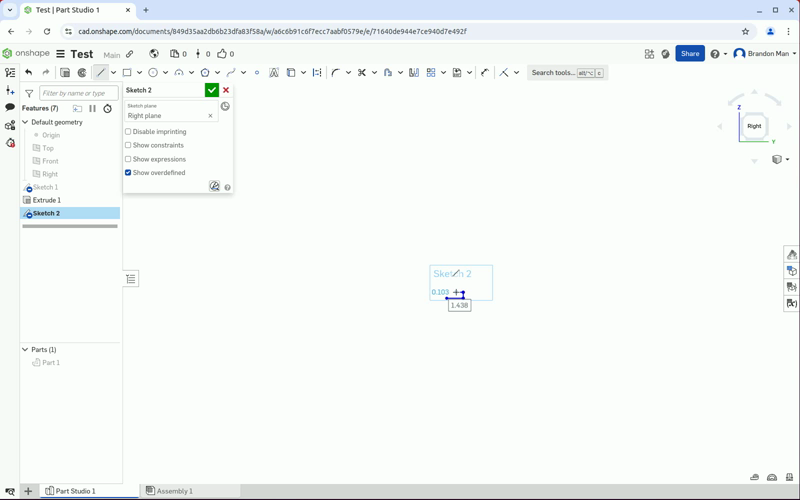
scroll(6)
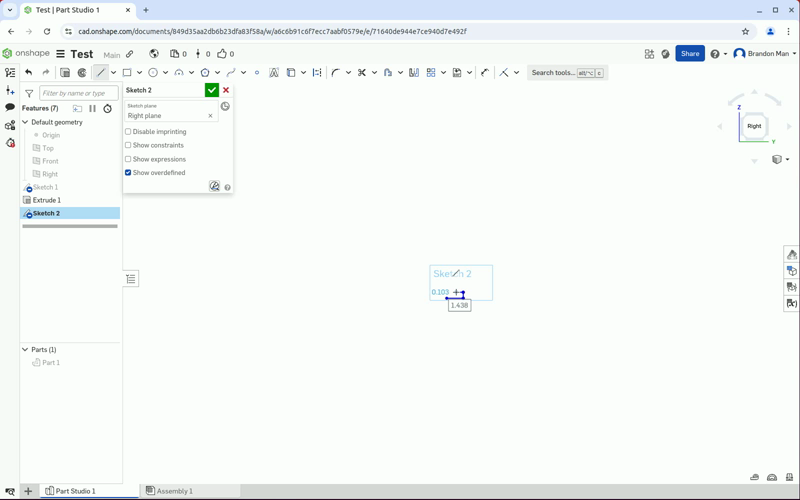
scroll(6)
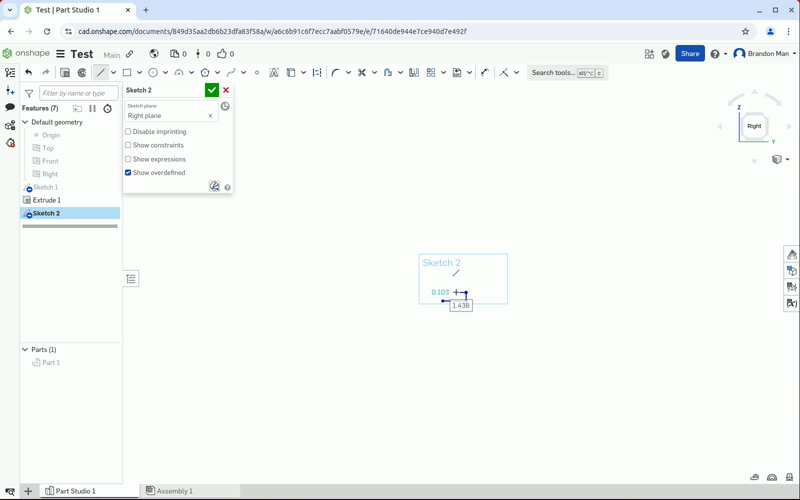
scroll(6)
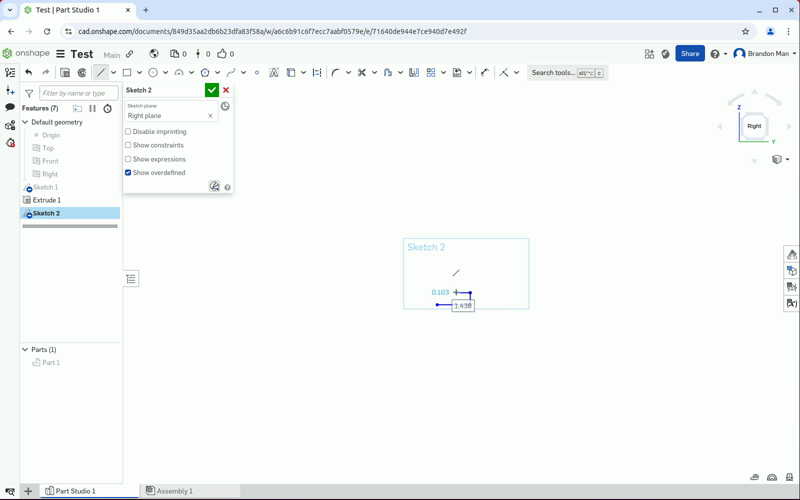
scroll(6)
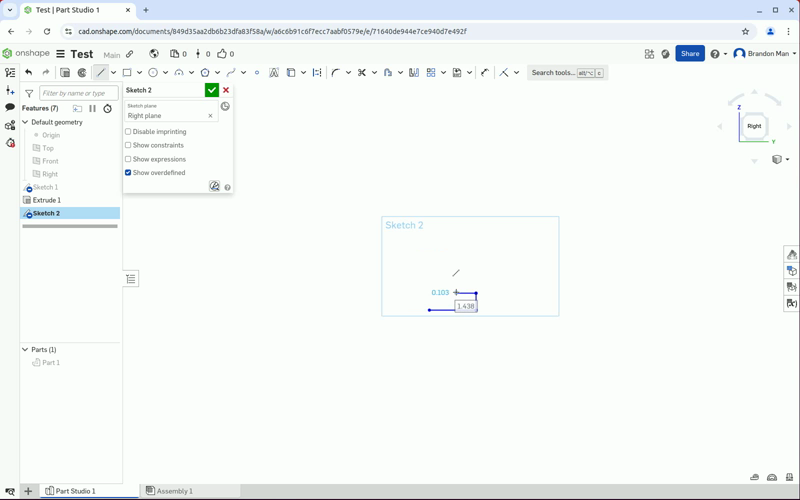
scroll(6)
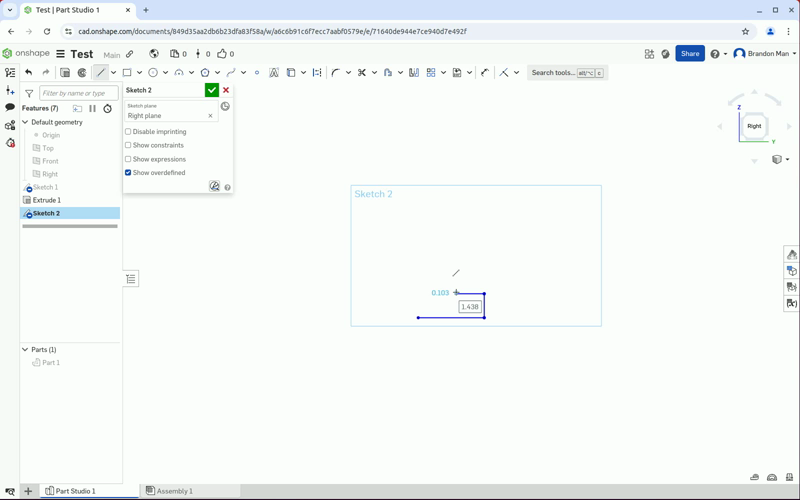
scroll(6)
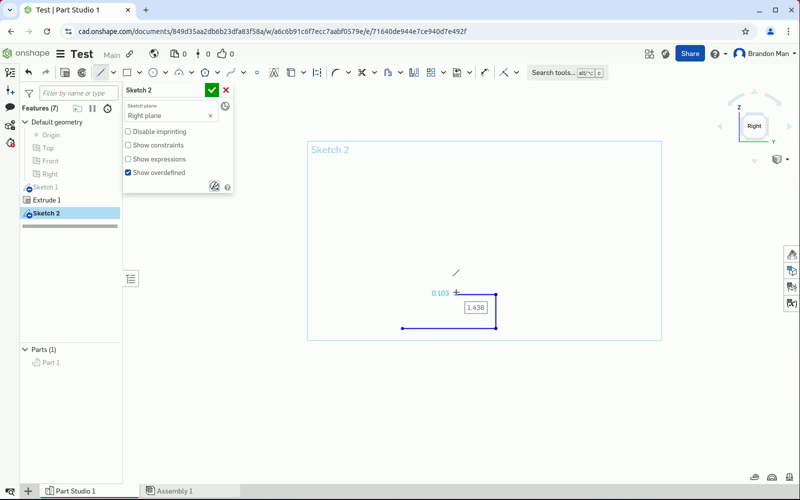
scroll(6)
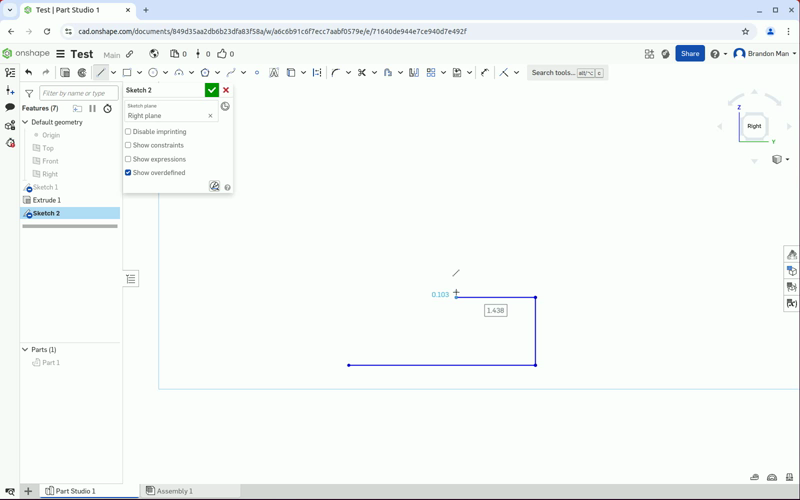
click(456, 291)
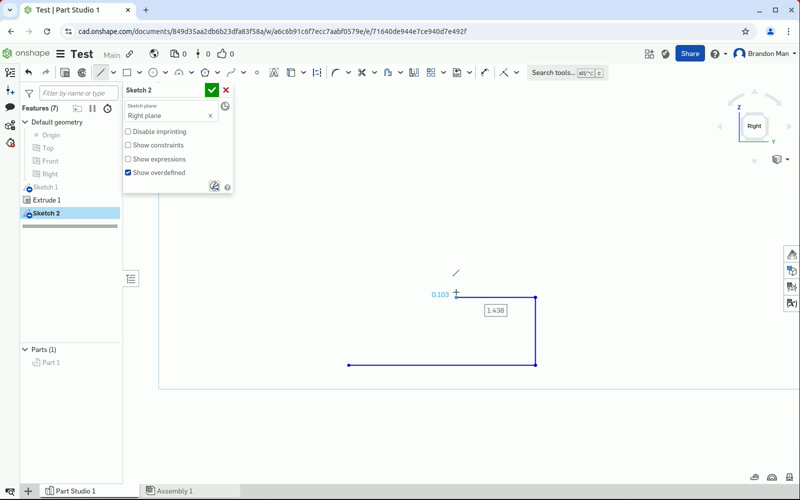
scroll(-6)
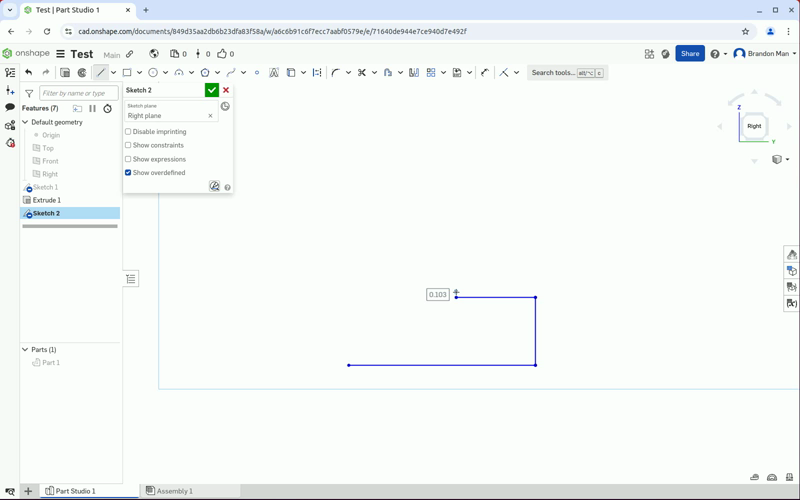
scroll(-6)
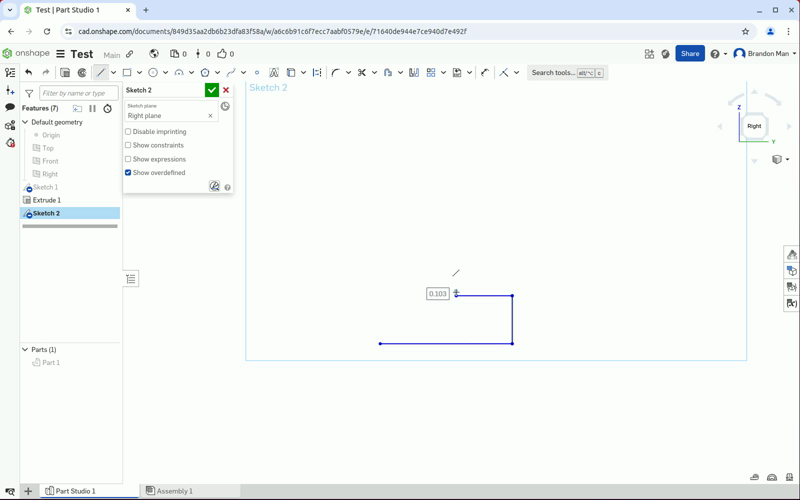
scroll(-6)
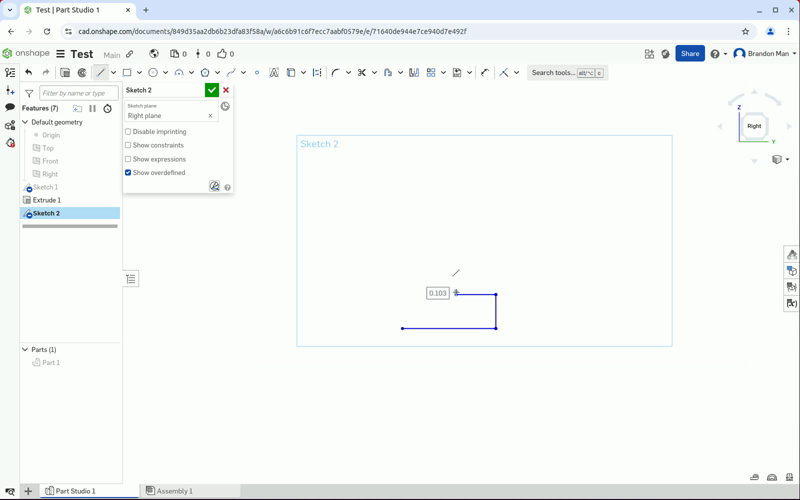
scroll(-6)
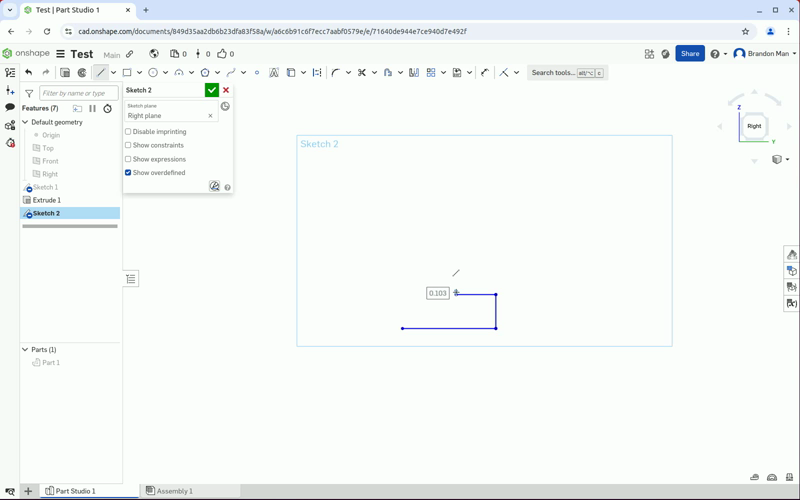
scroll(-6)
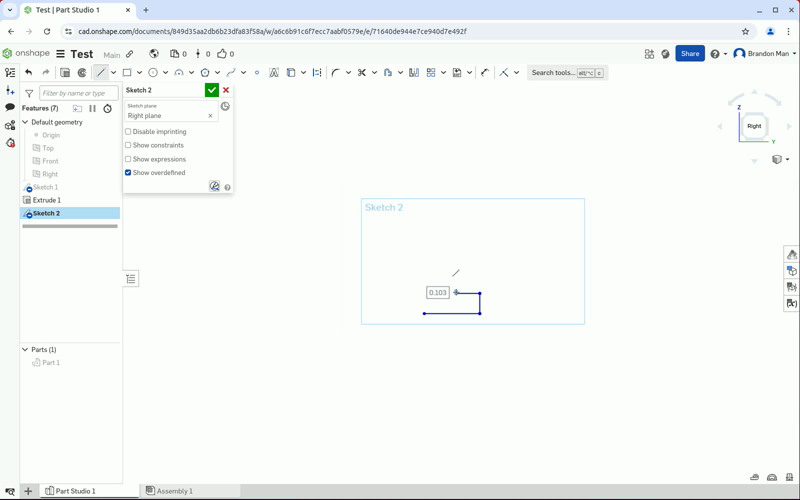
scroll(-6)
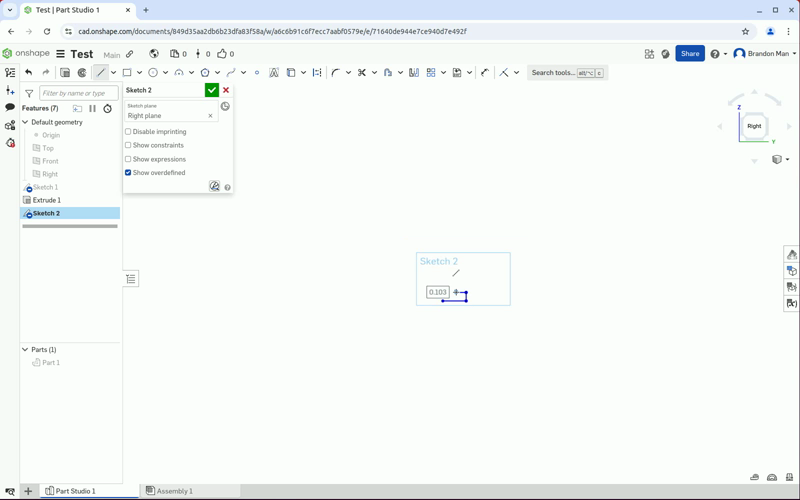
scroll(-6)
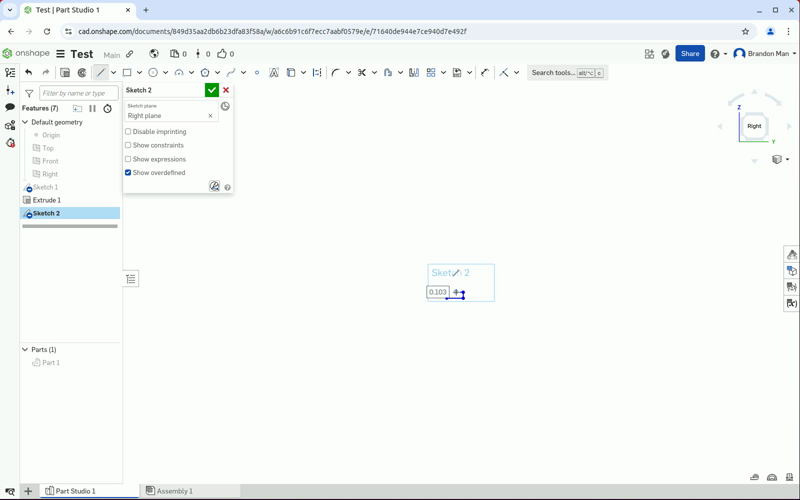
key_up(shift)
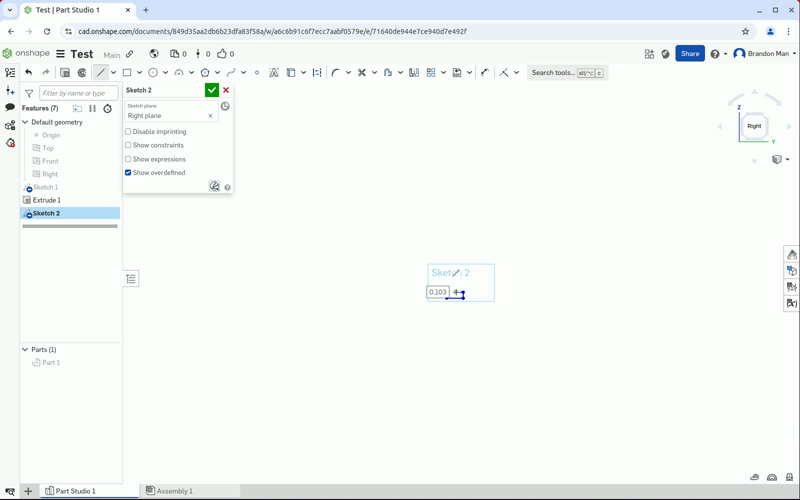
key_down(shift)
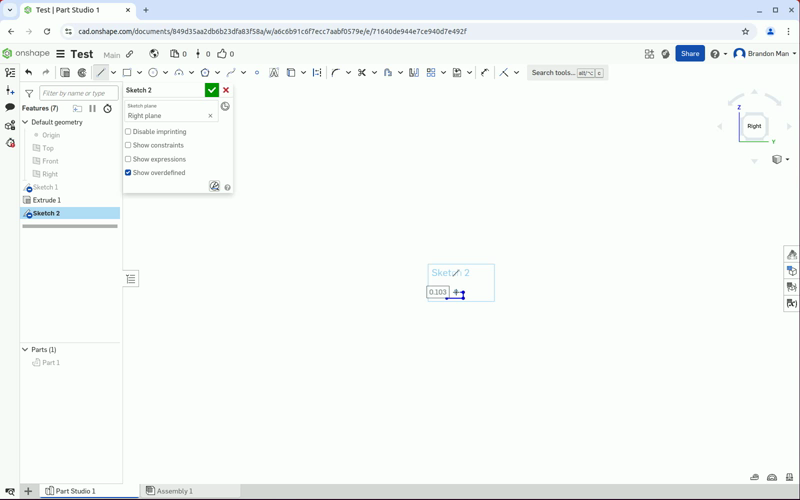
mouse_move(486, 291)
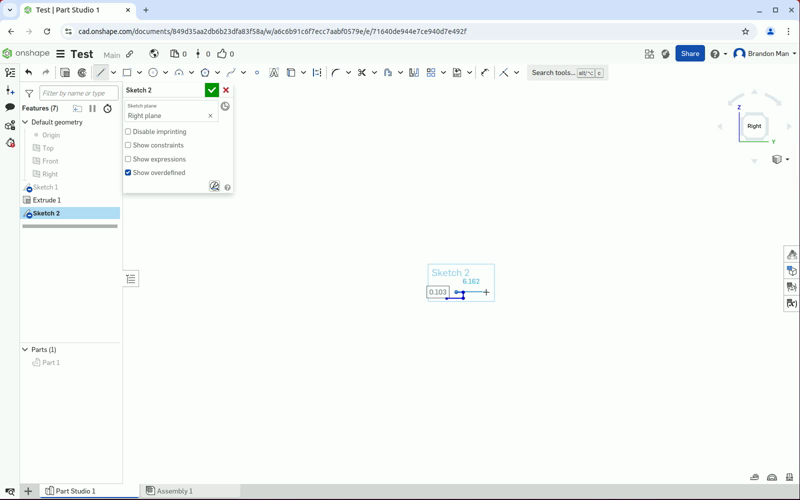
mouse_move(447, 291)
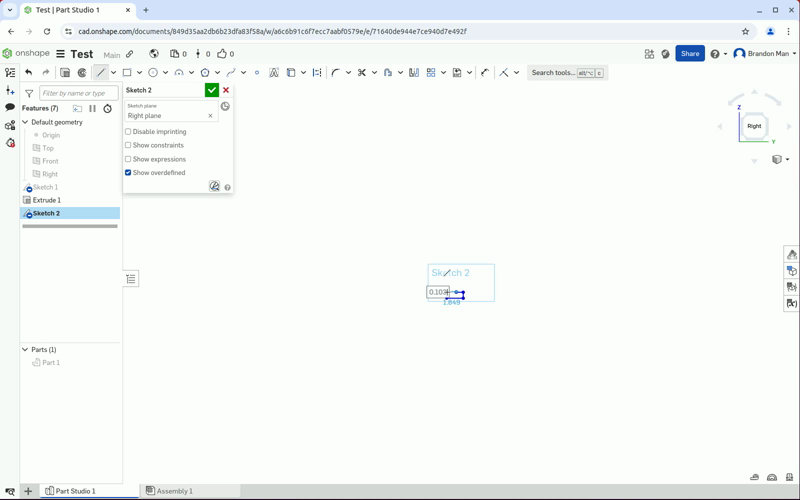
click(447, 291)
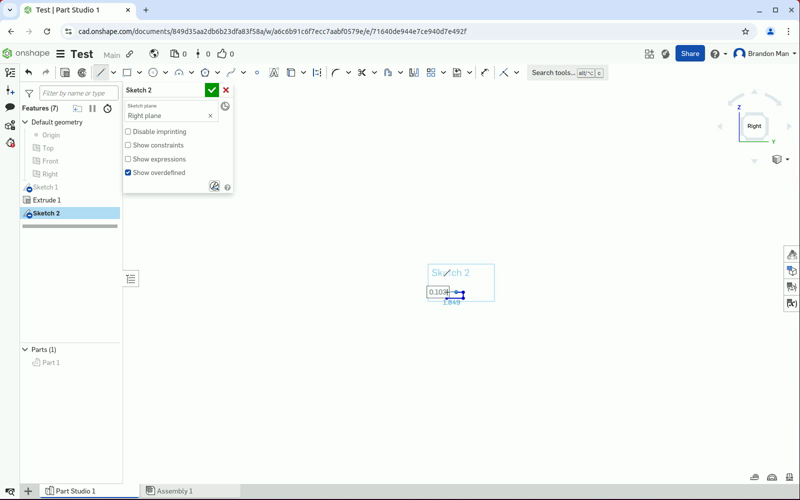
key_up(shift)
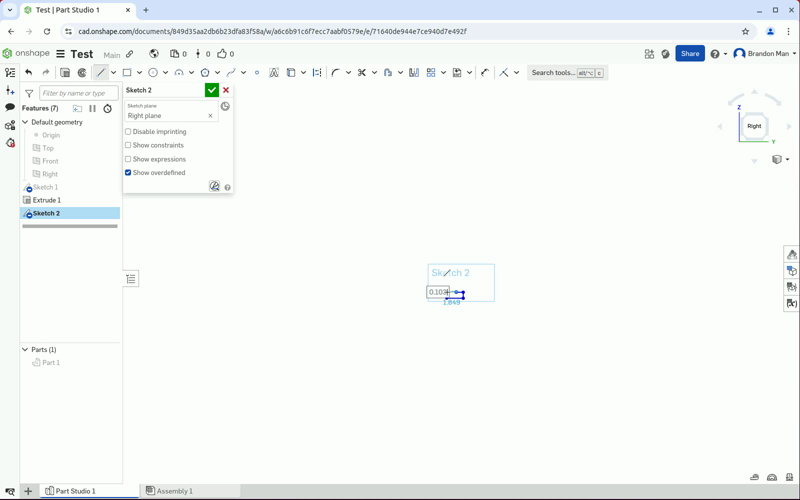
key_down(shift)
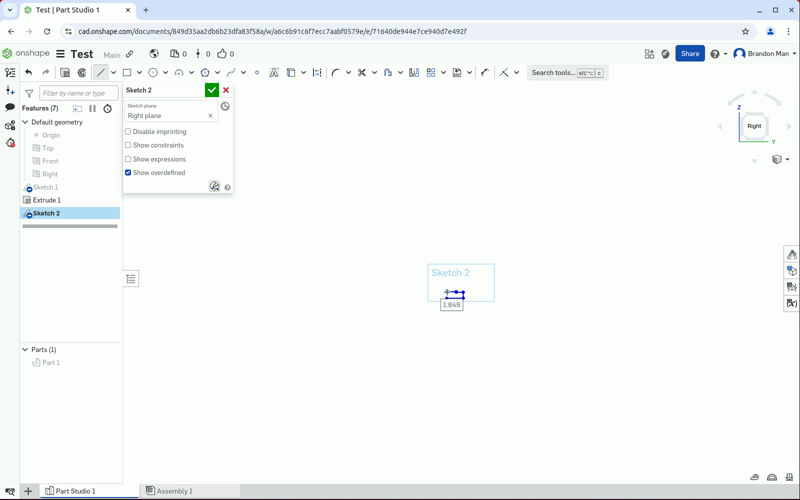
mouse_move(477, 291)
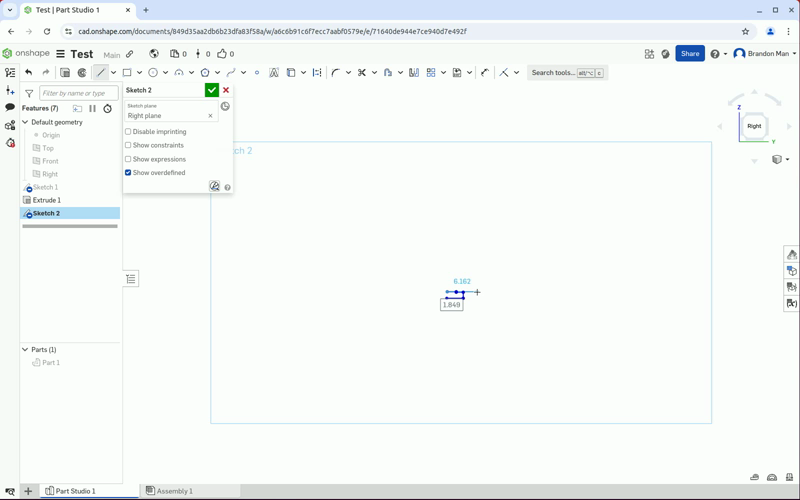
mouse_move(447, 286)
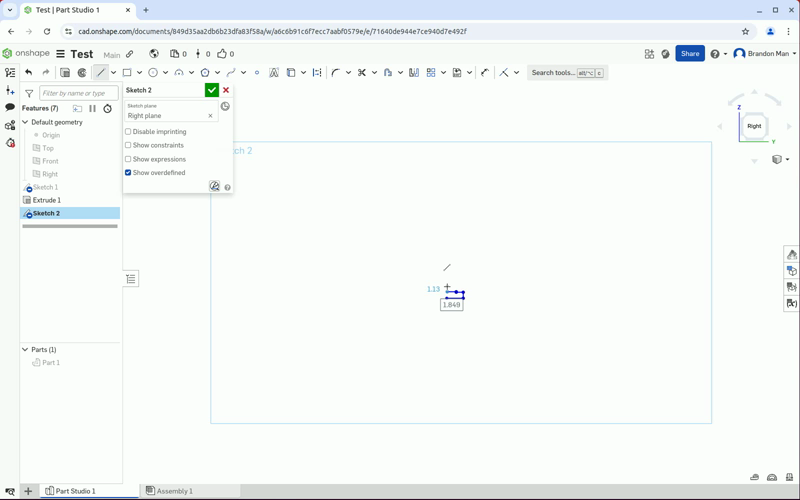
scroll(6)
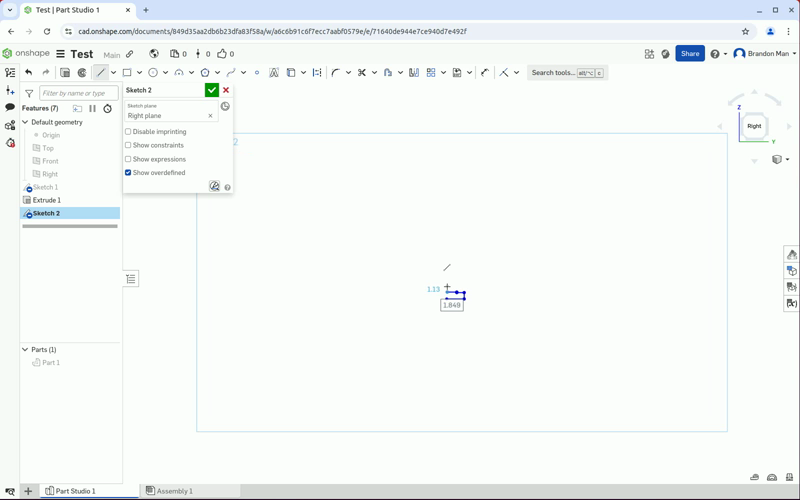
scroll(6)
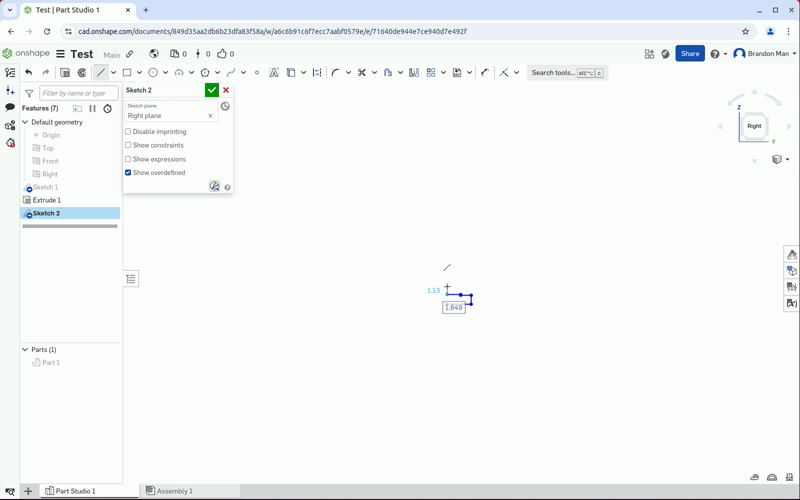
scroll(6)
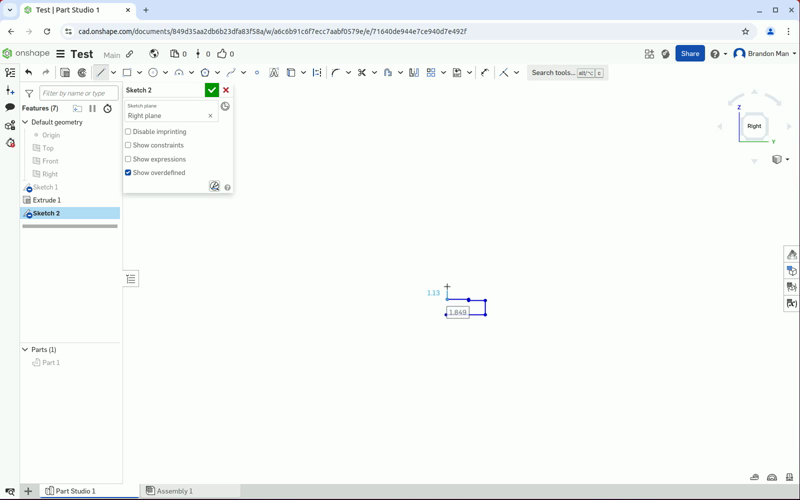
scroll(6)
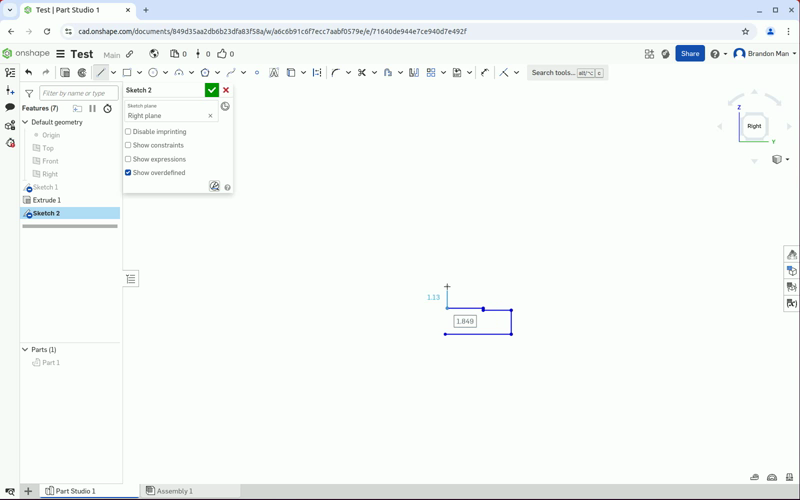
scroll(6)
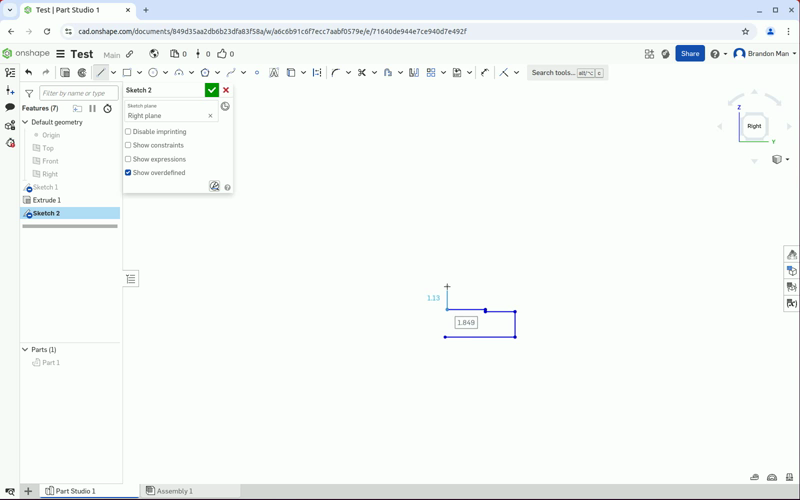
scroll(6)
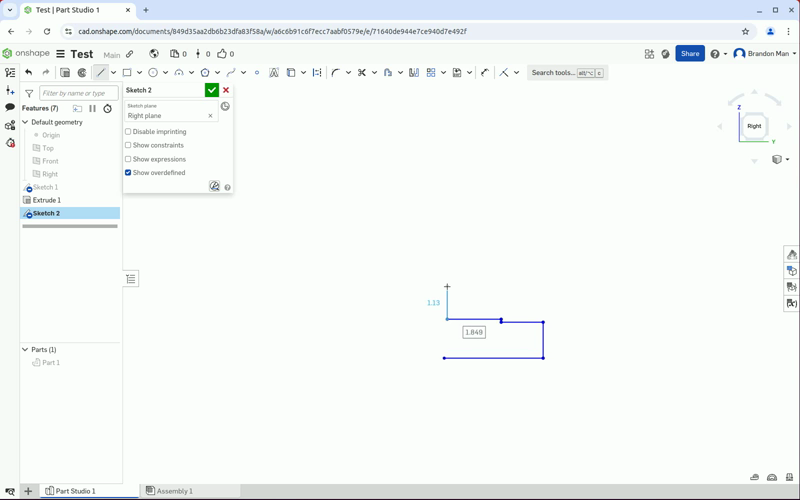
scroll(6)
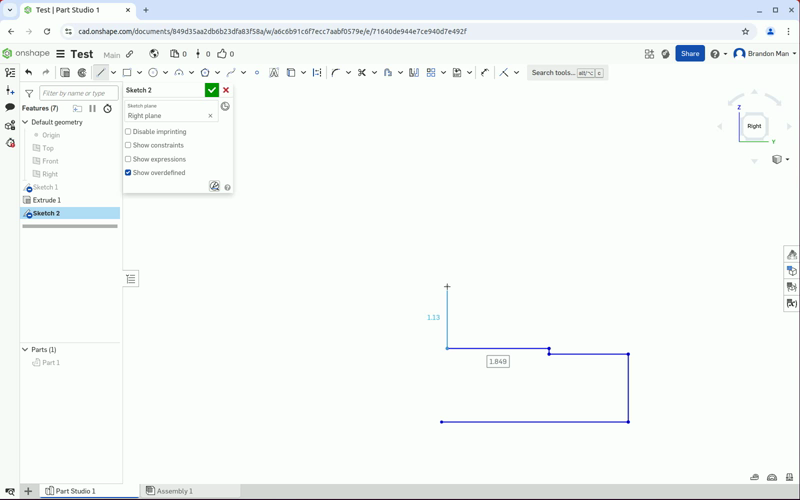
click(447, 286)
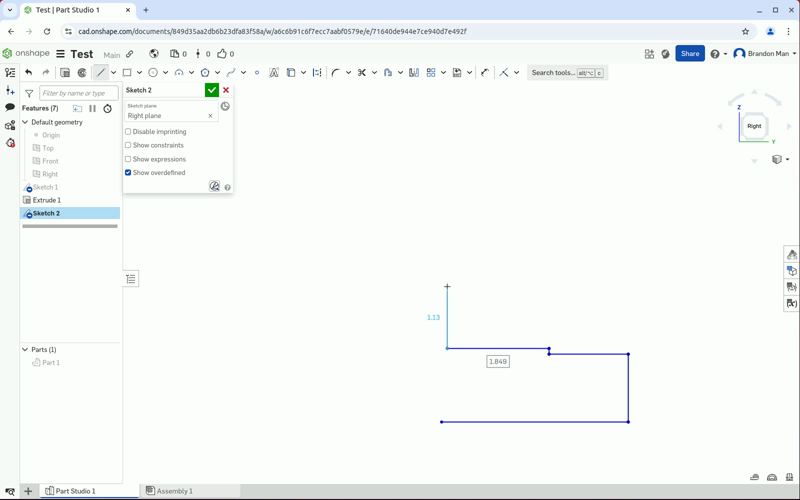
scroll(-6)
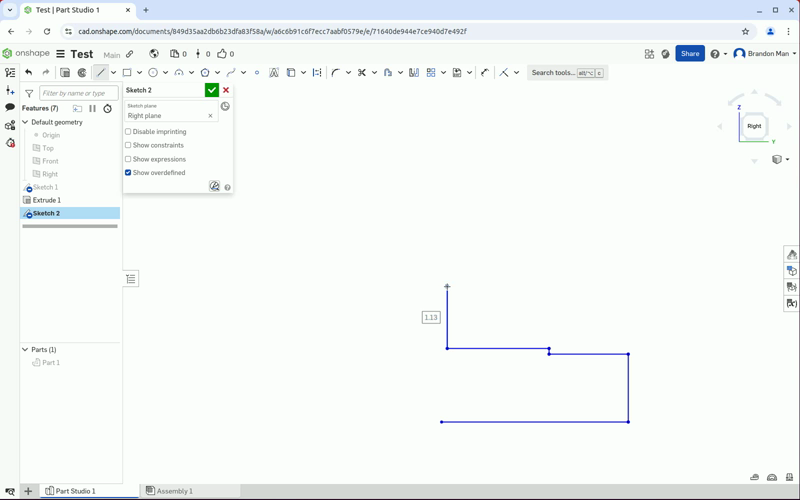
scroll(-6)
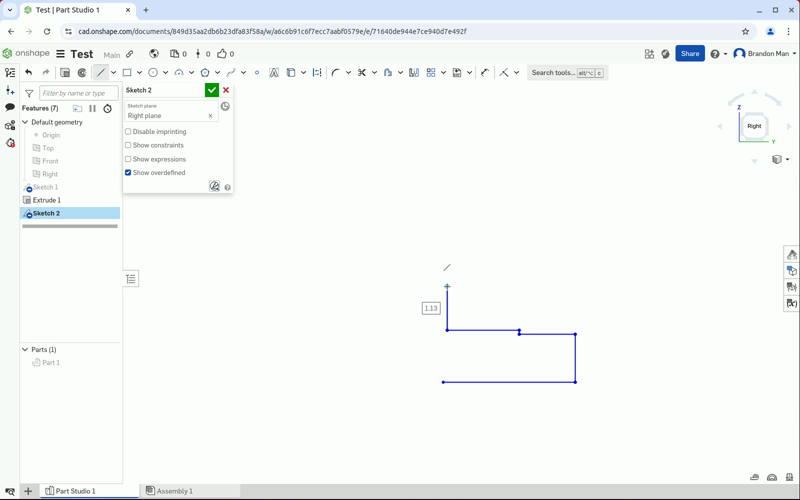
scroll(-6)
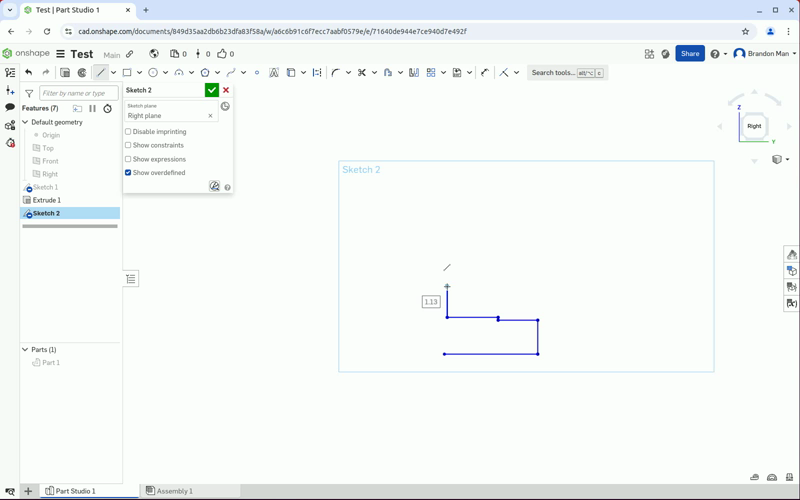
scroll(-6)
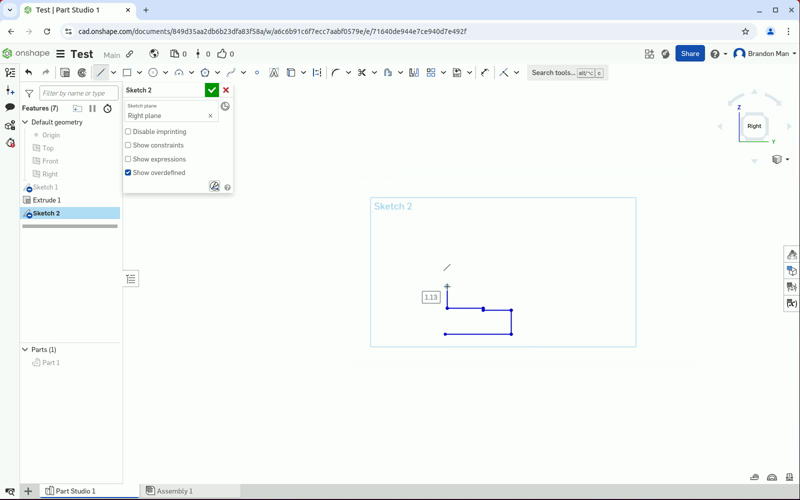
scroll(-6)
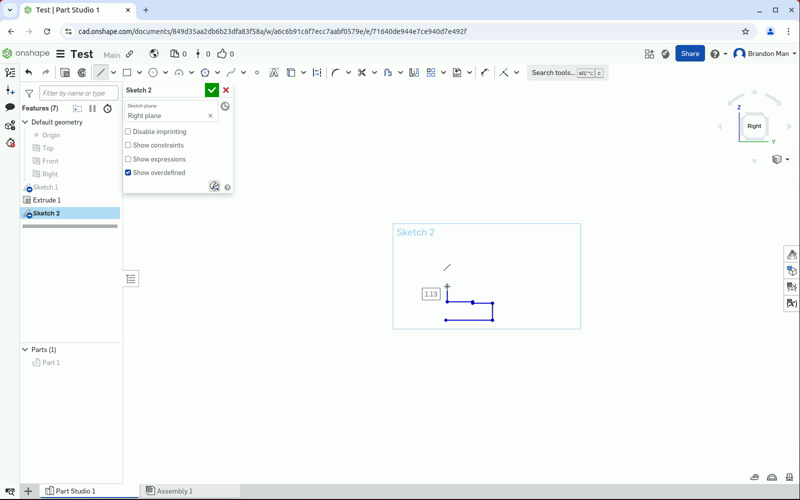
scroll(-6)
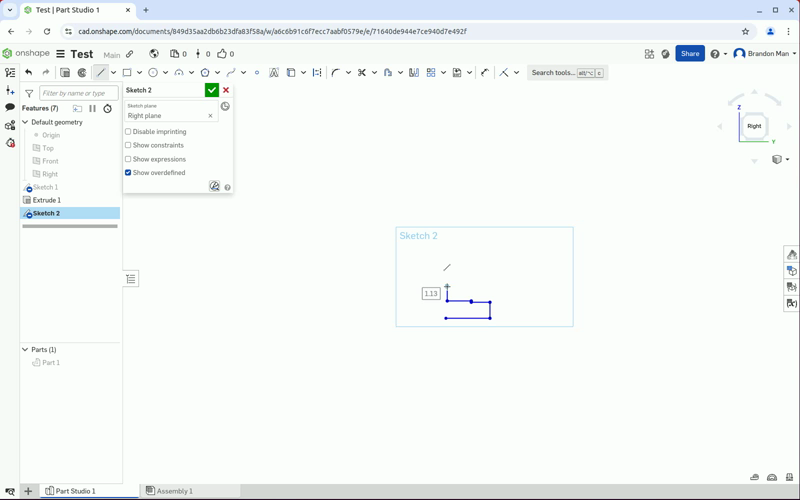
scroll(-6)
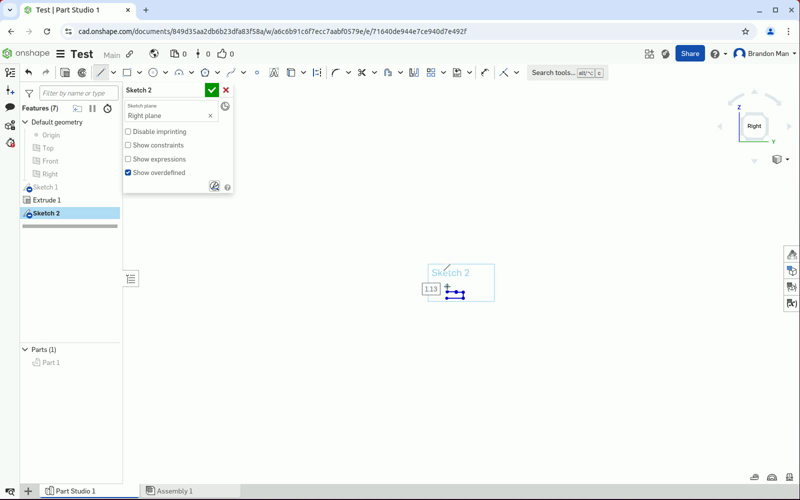
key_up(shift)
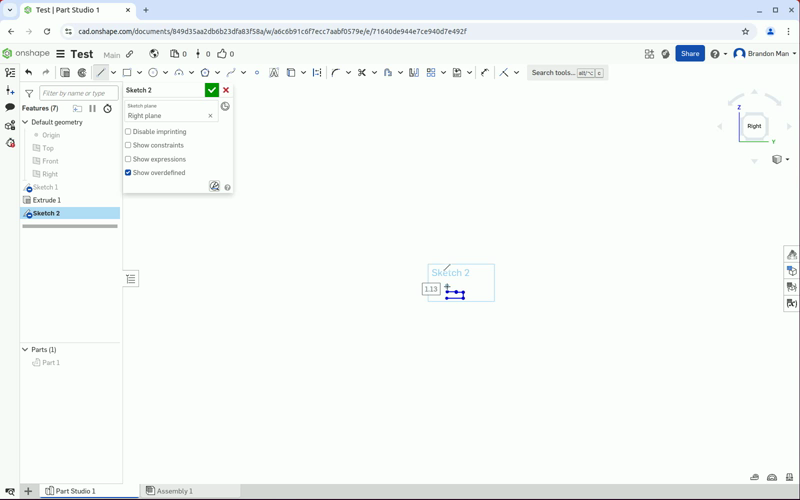
key_down(shift)
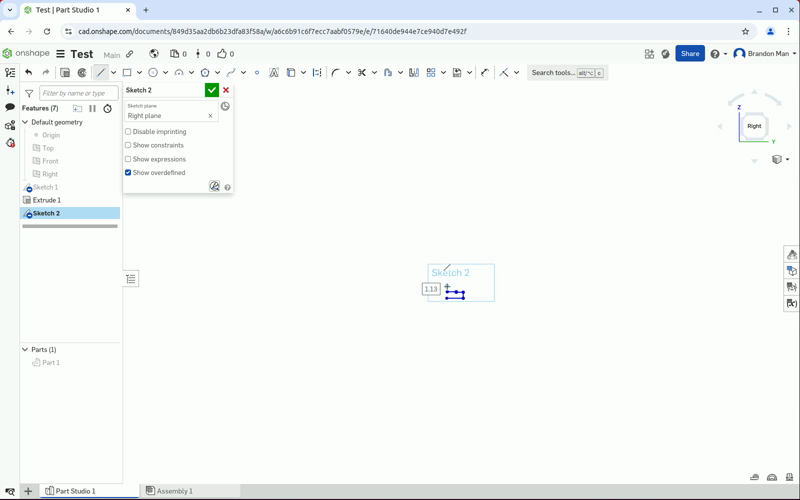
mouse_move(477, 286)
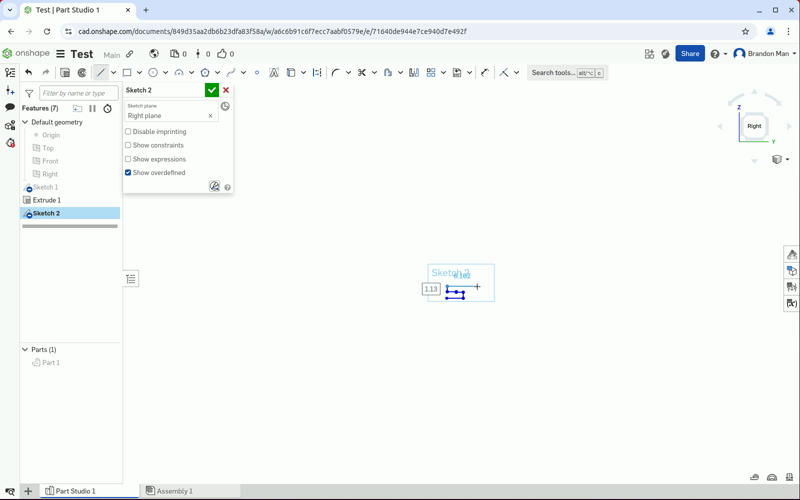
mouse_move(447, 279)
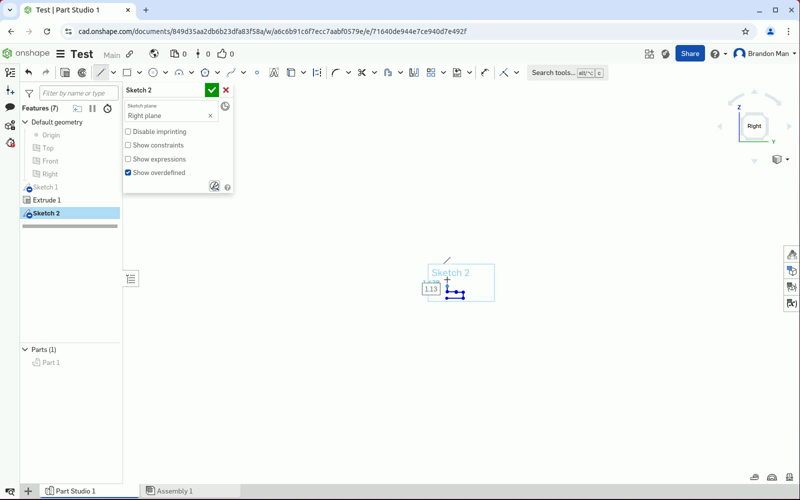
scroll(6)
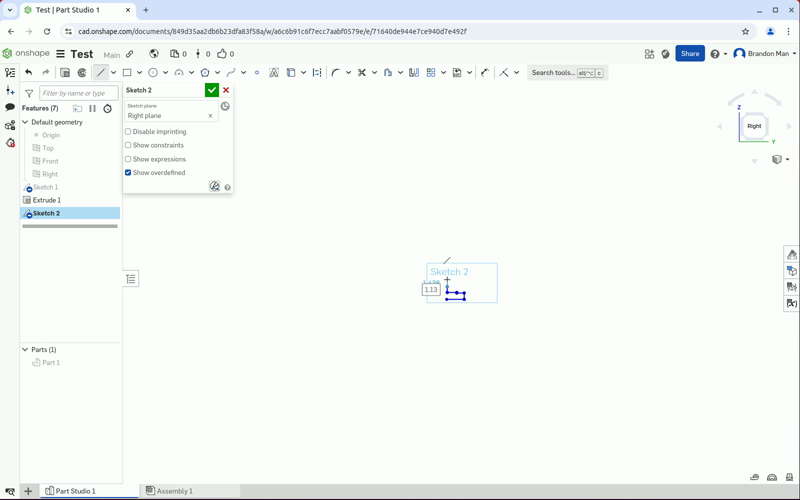
scroll(6)
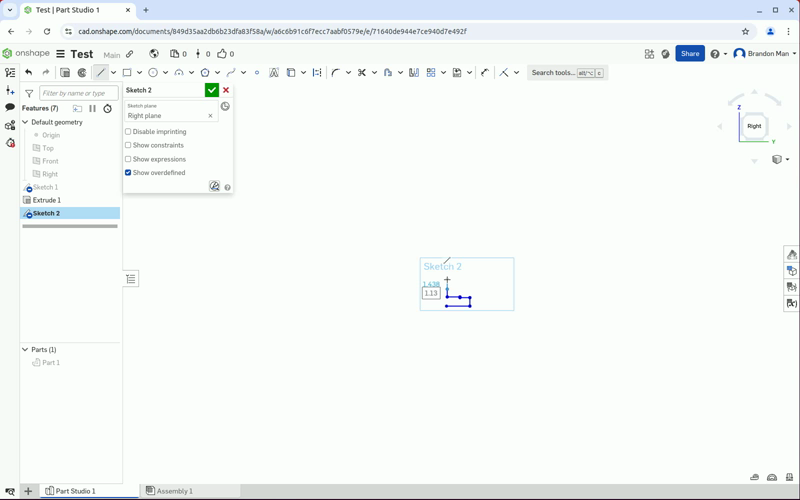
scroll(6)
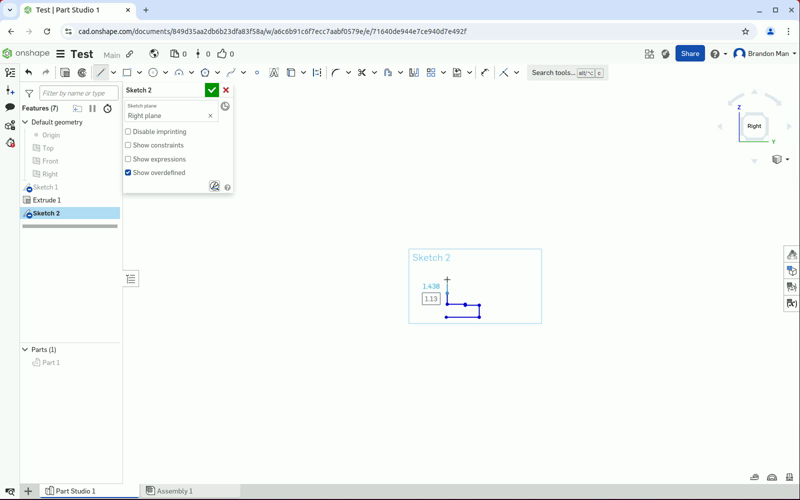
scroll(6)
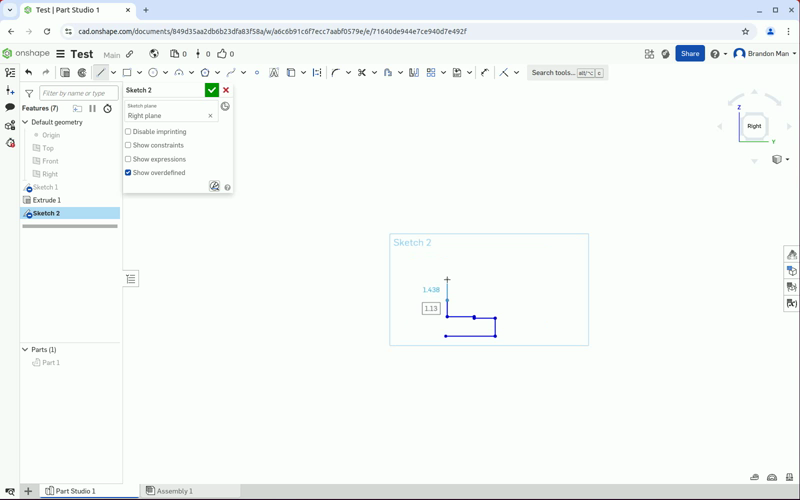
scroll(6)
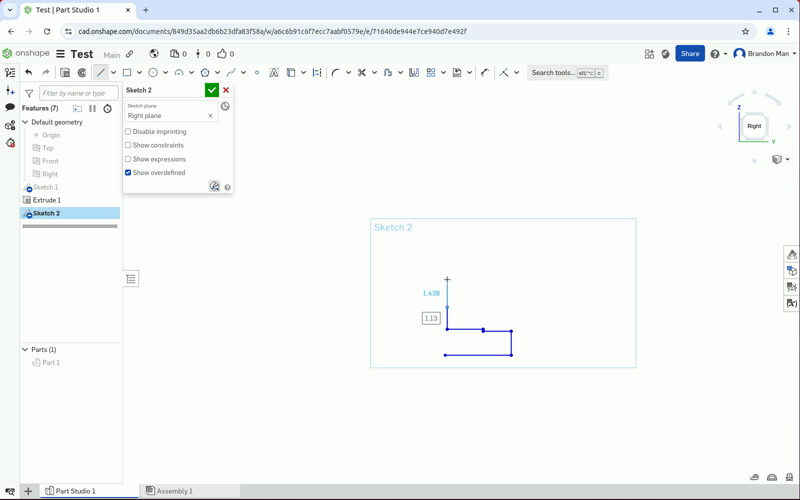
scroll(6)
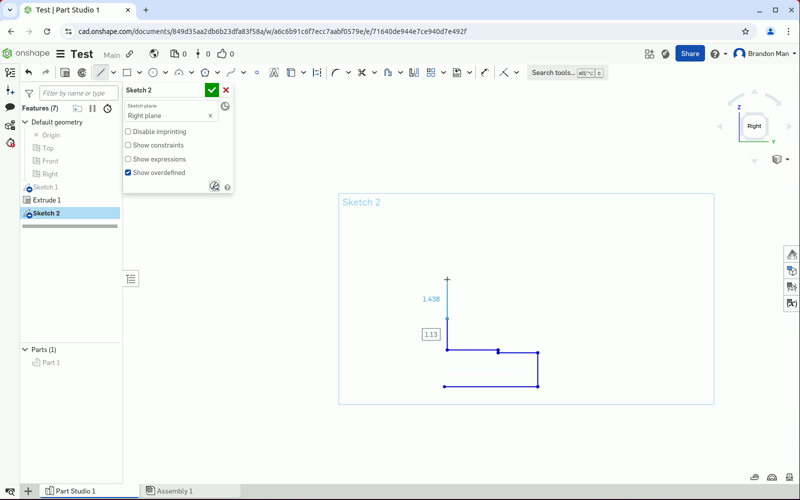
scroll(6)
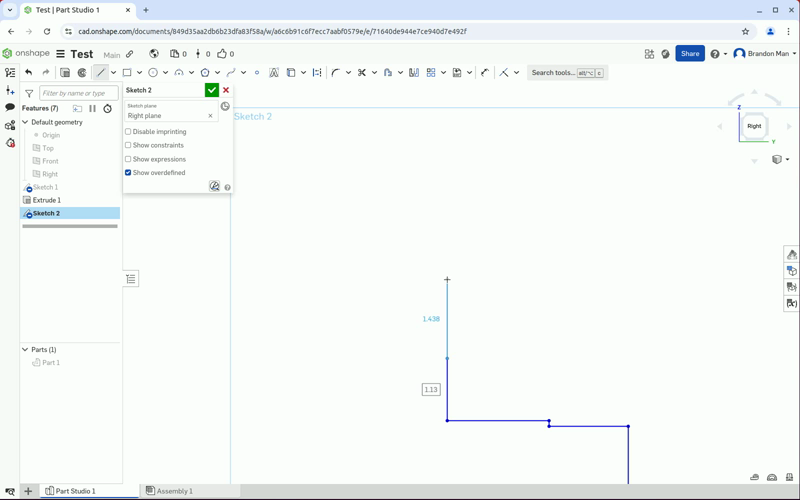
click(447, 279)
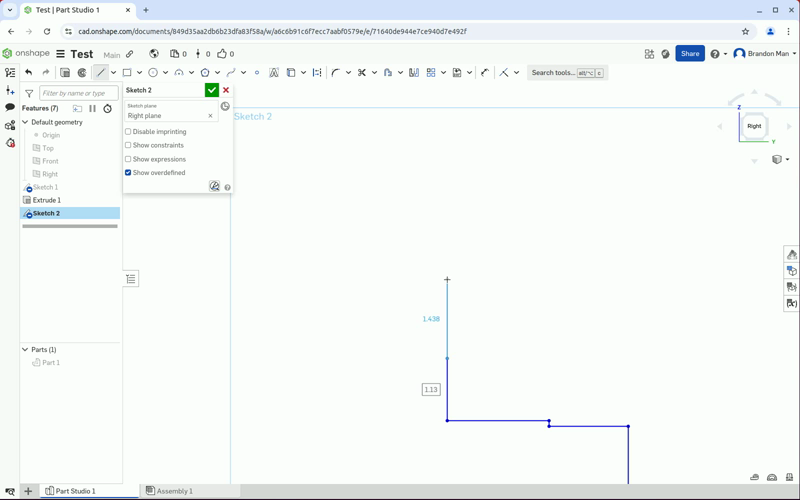
scroll(-6)
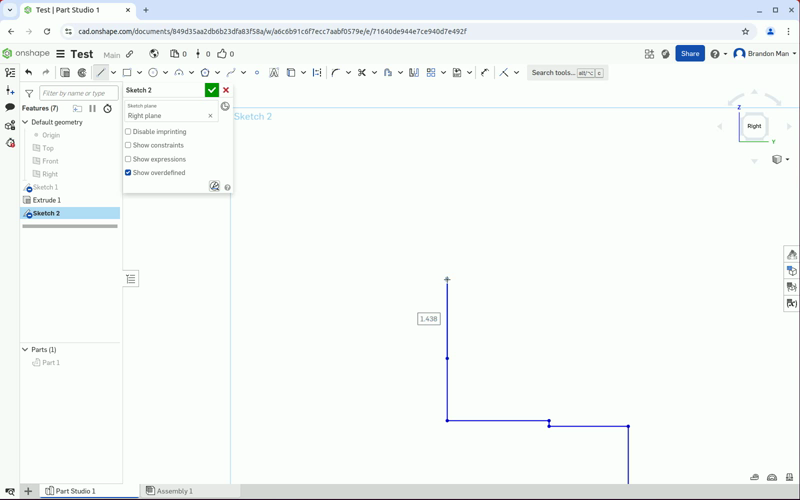
scroll(-6)
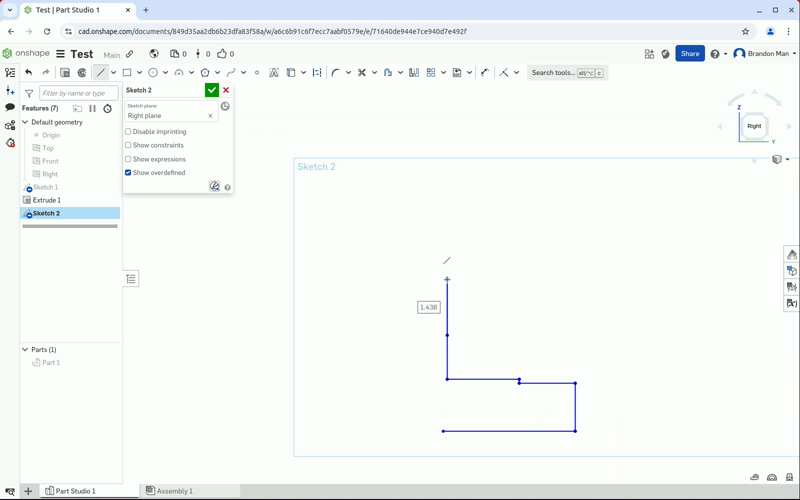
scroll(-6)
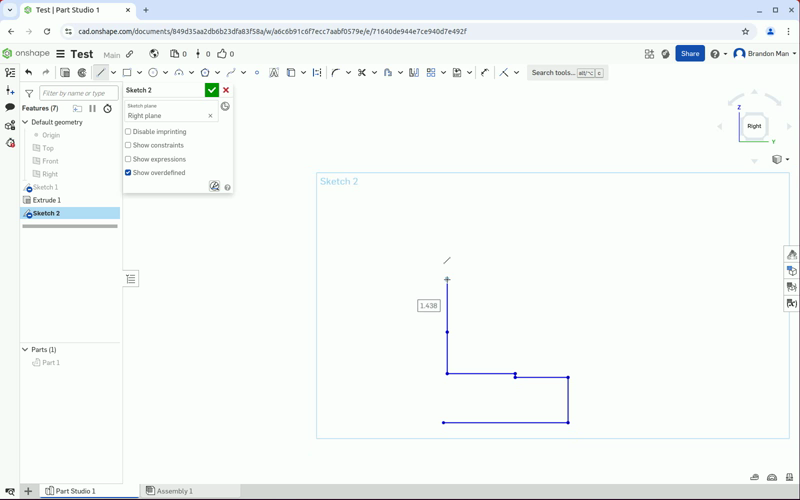
scroll(-6)
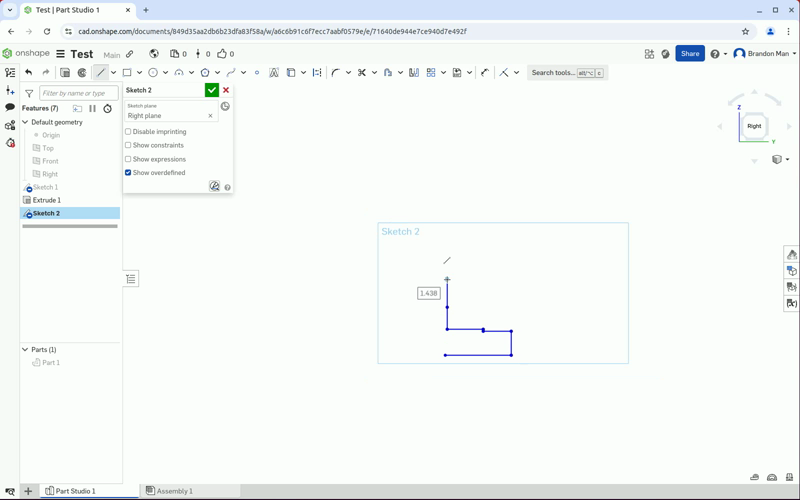
scroll(-6)
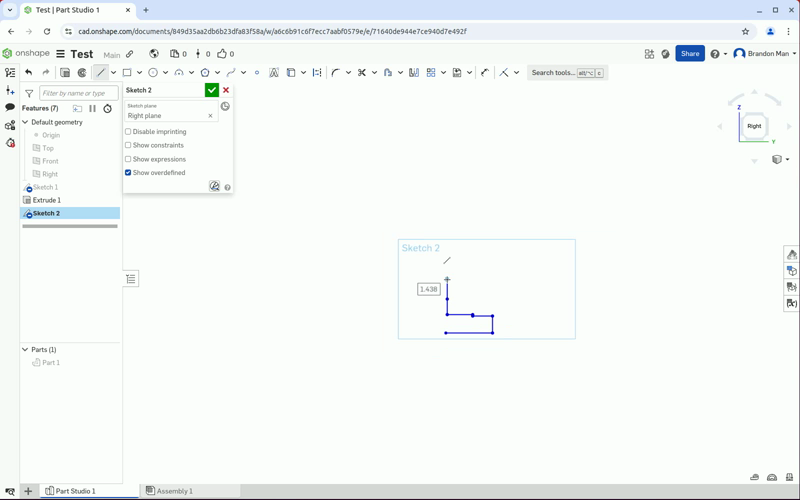
scroll(-6)
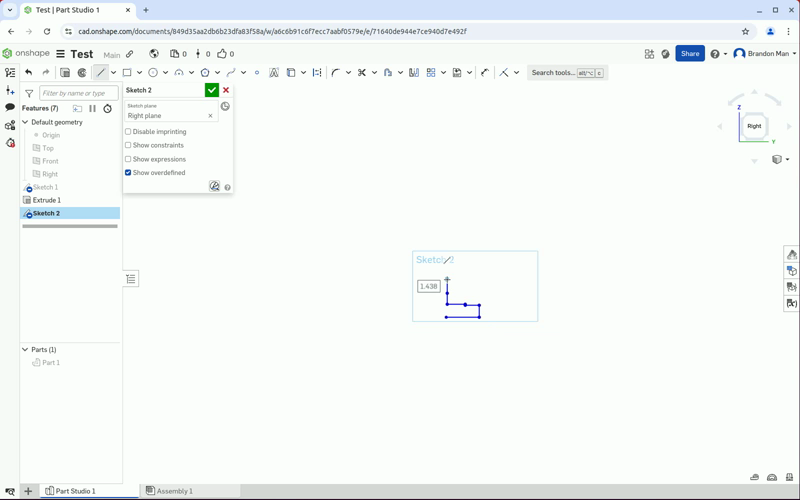
scroll(-6)
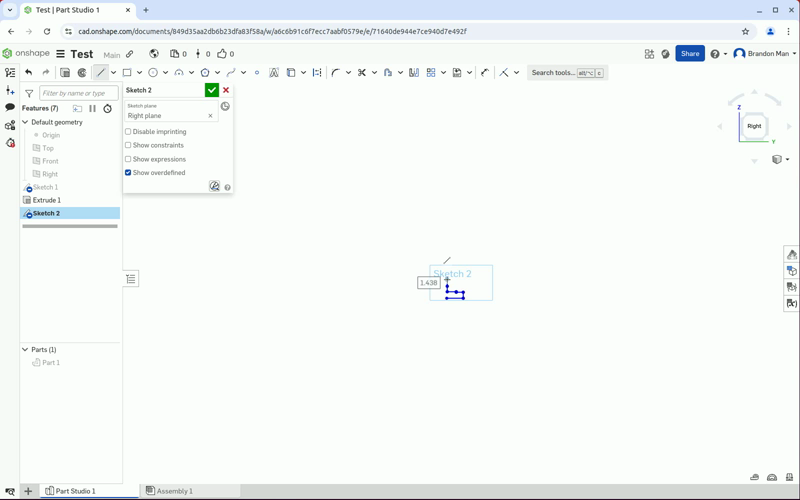
key_up(shift)
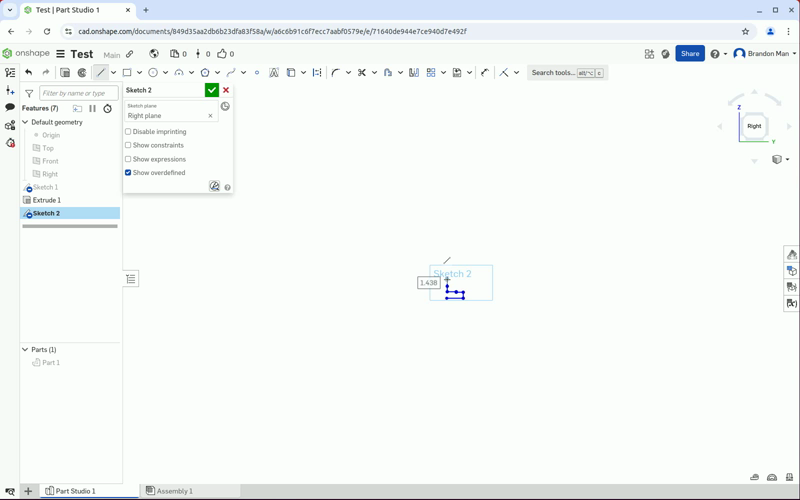
key_down(shift)
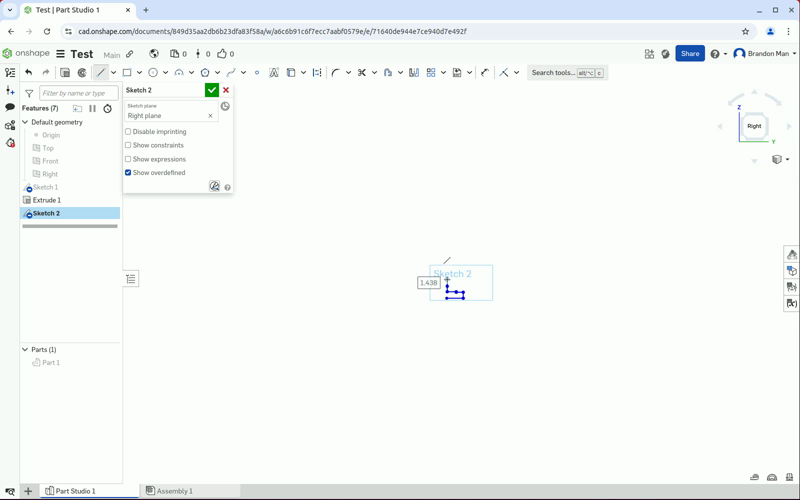
mouse_move(477, 279)
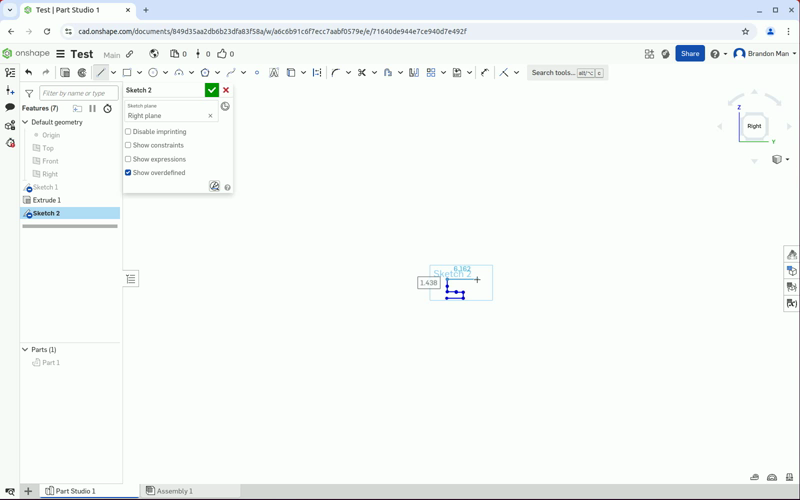
mouse_move(447, 279)
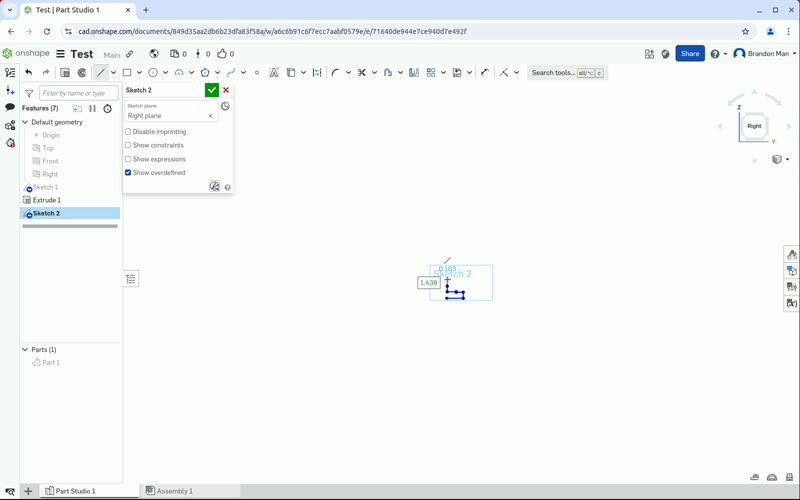
scroll(6)
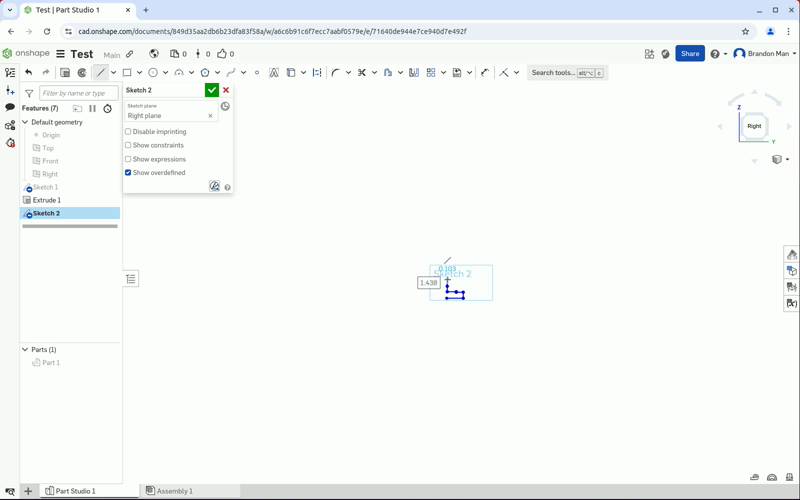
scroll(6)
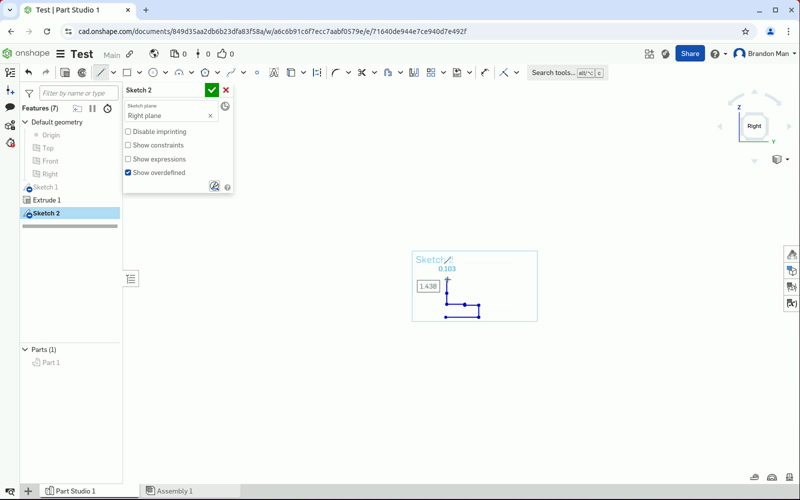
scroll(6)
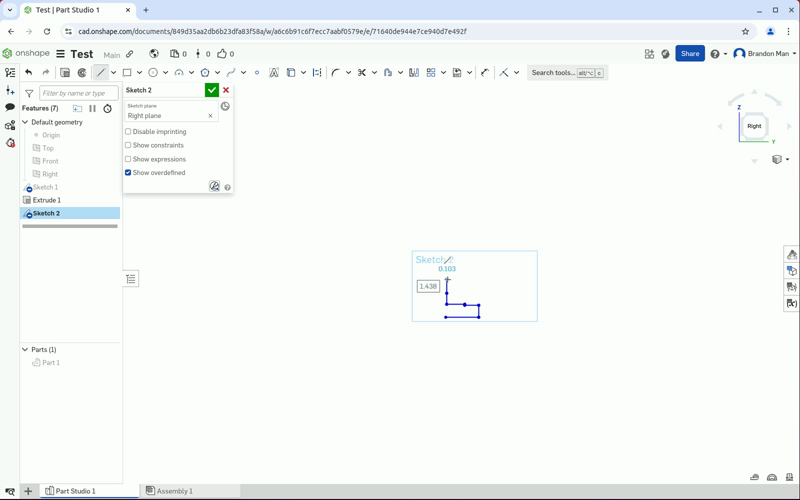
scroll(6)
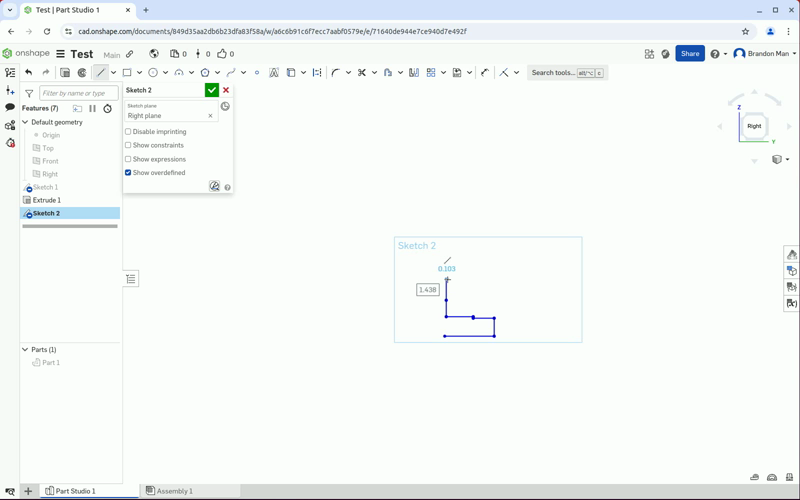
scroll(6)
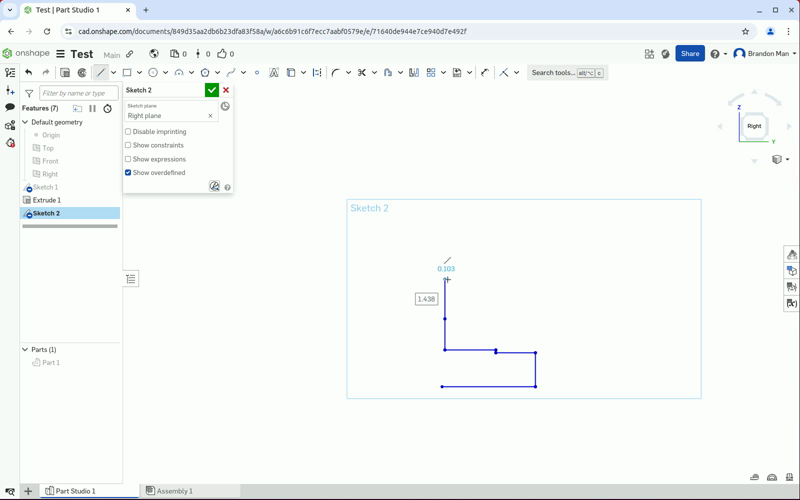
scroll(6)
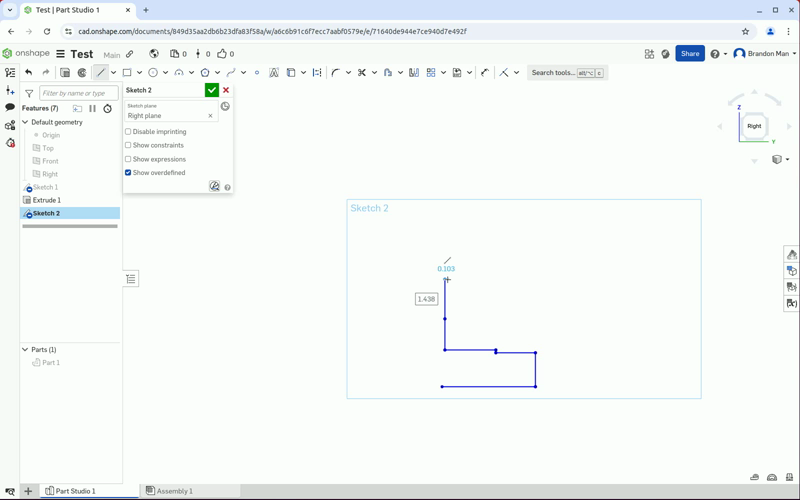
scroll(6)
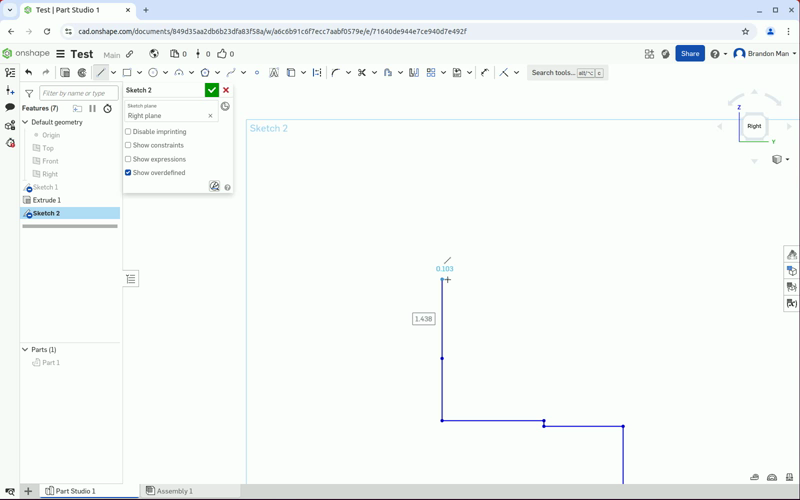
click(447, 279)
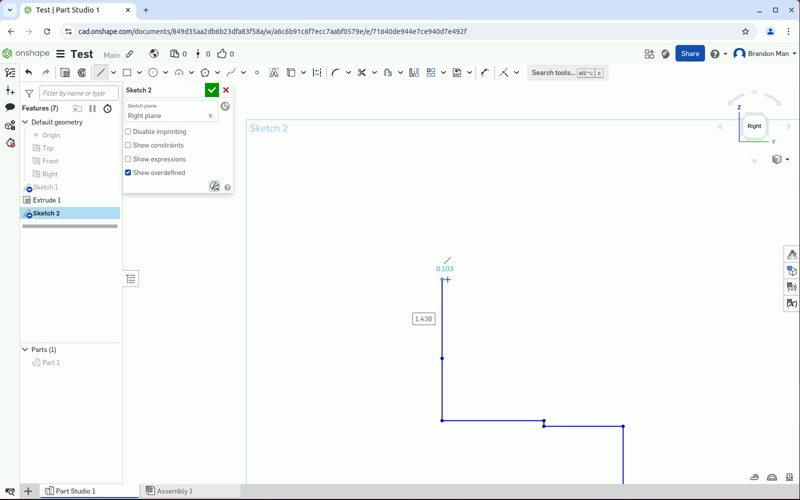
scroll(-6)
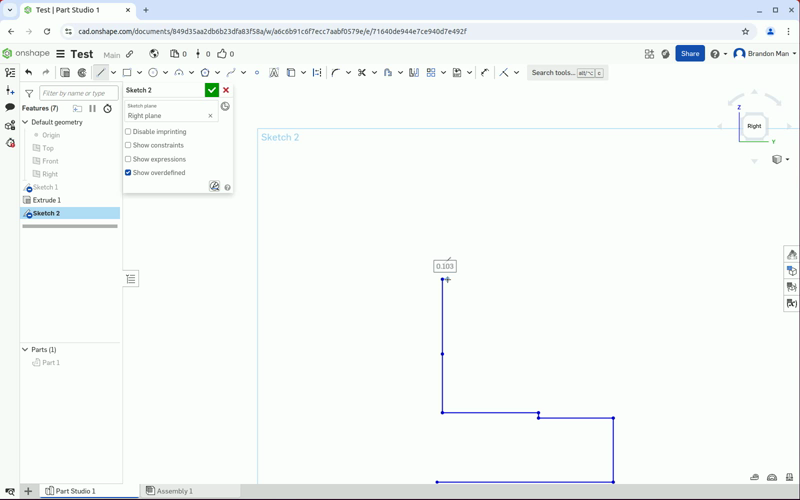
scroll(-6)
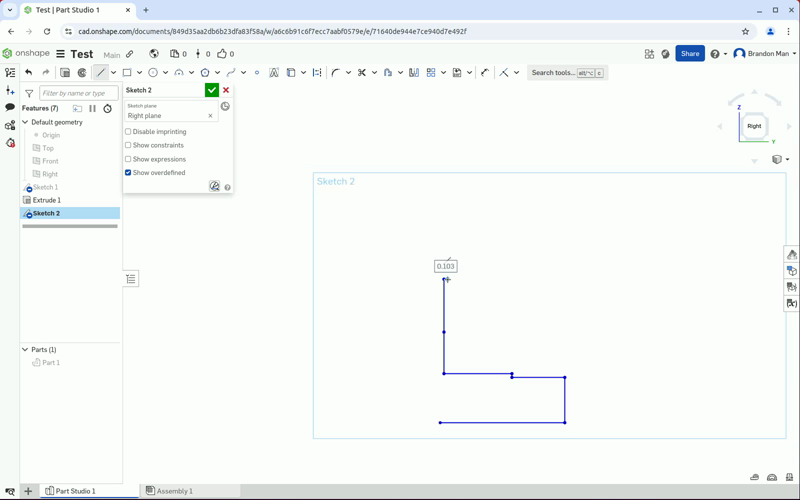
scroll(-6)
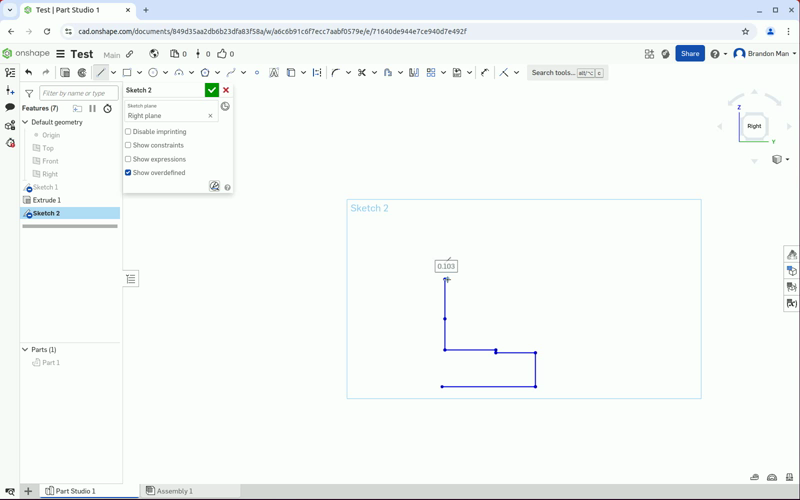
scroll(-6)
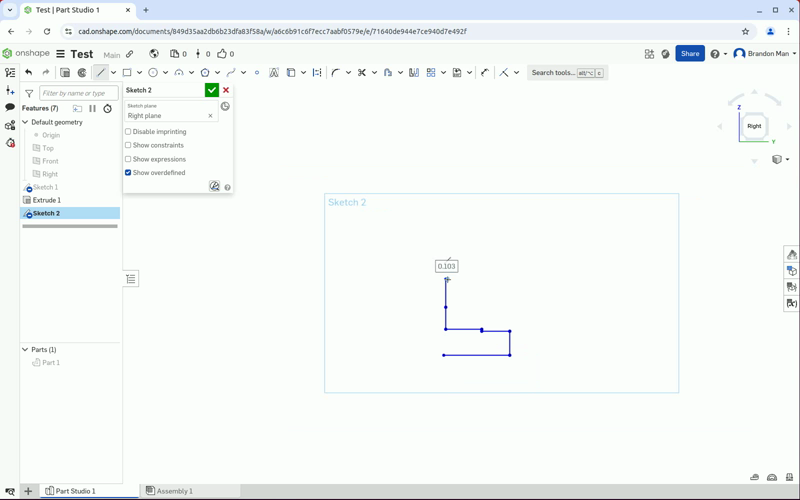
scroll(-6)
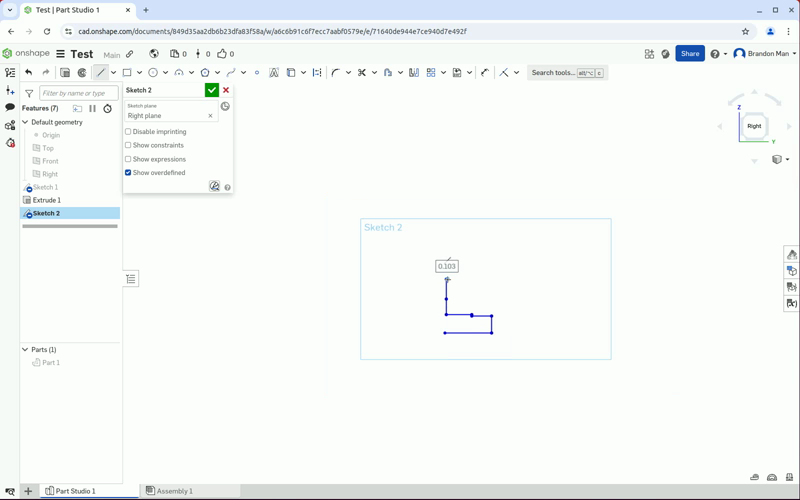
scroll(-6)
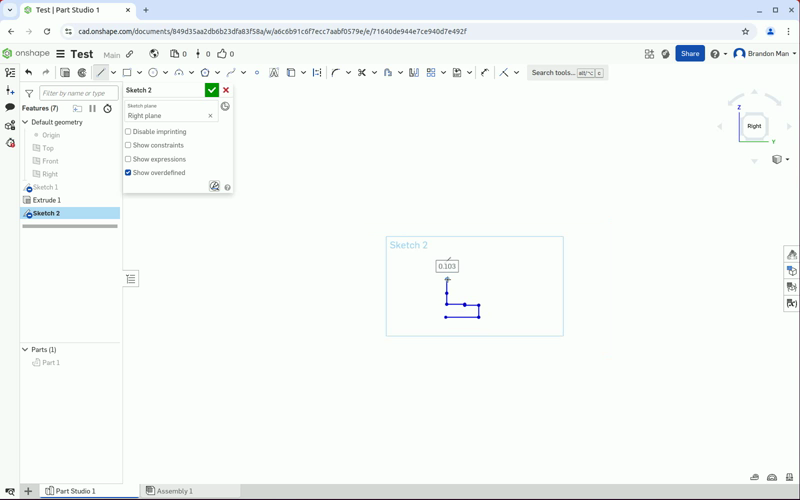
scroll(-6)
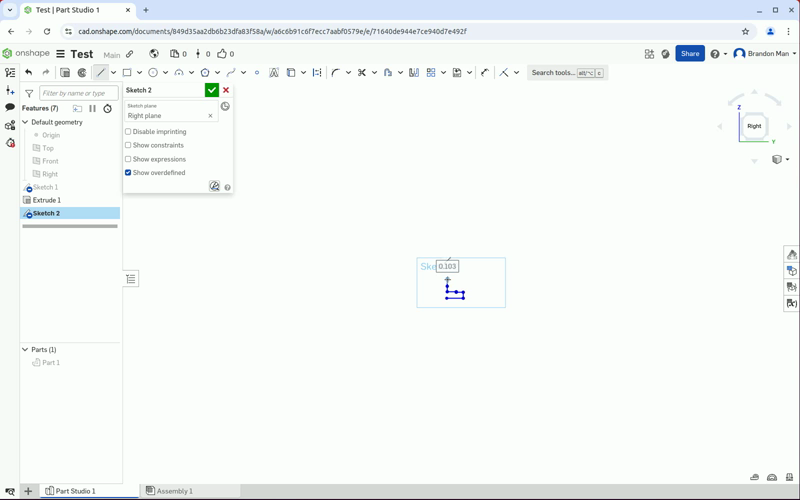
key_up(shift)
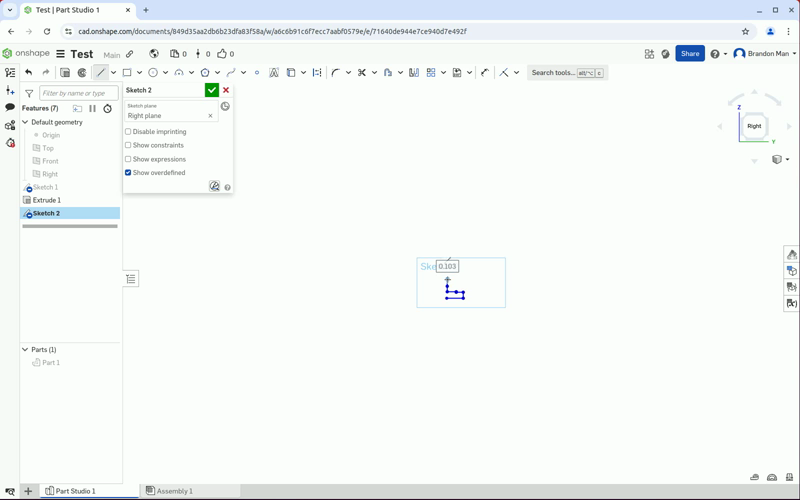
key_down(shift)
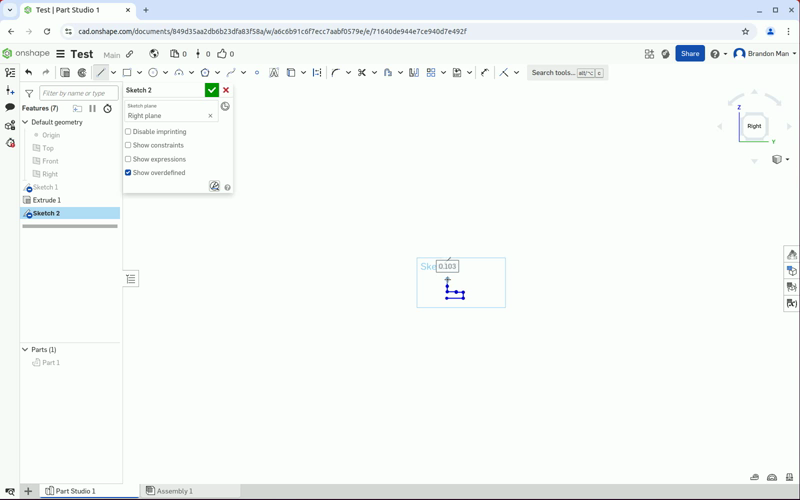
mouse_move(477, 279)
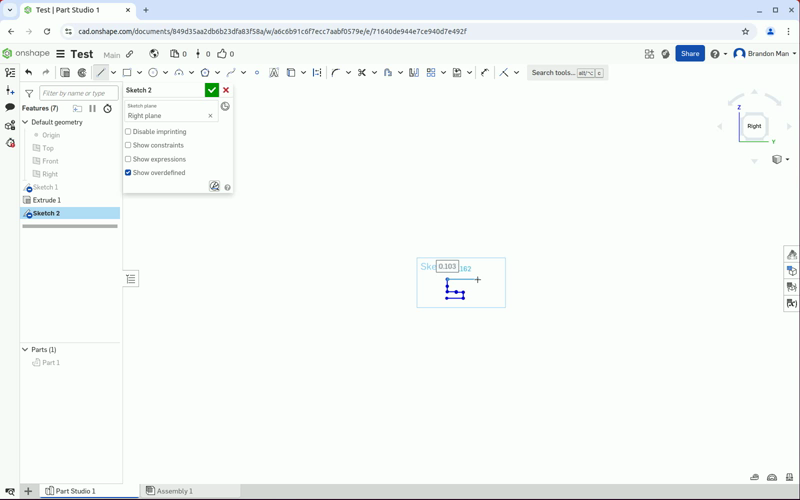
mouse_move(447, 278)
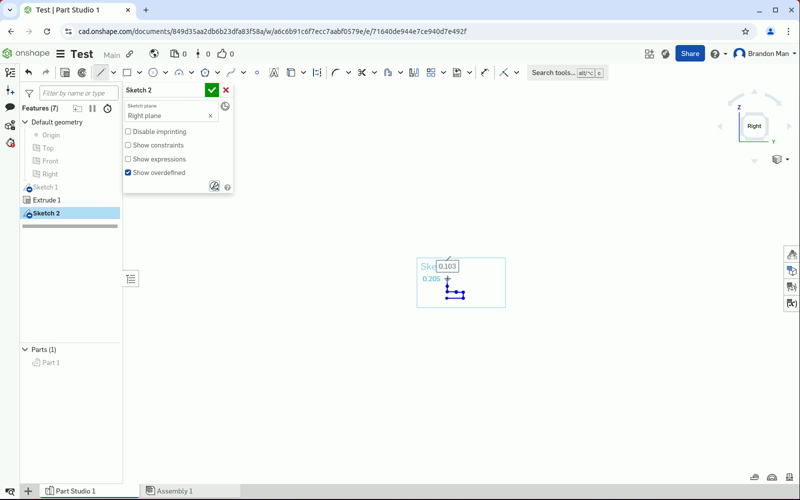
scroll(6)
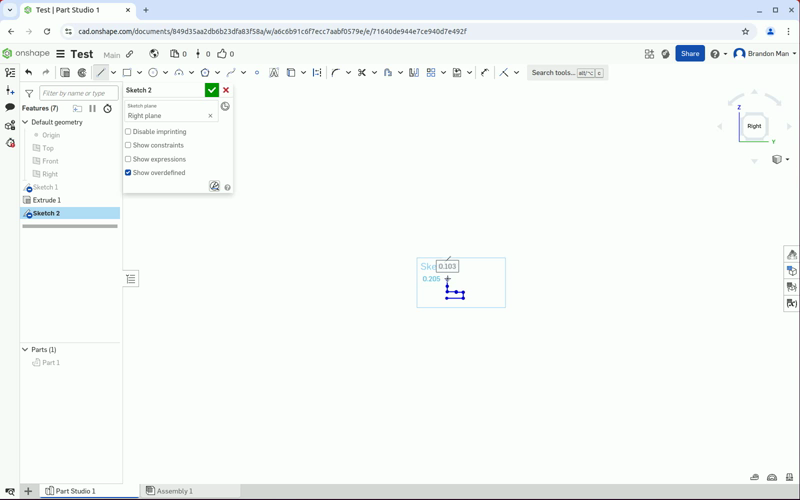
scroll(6)
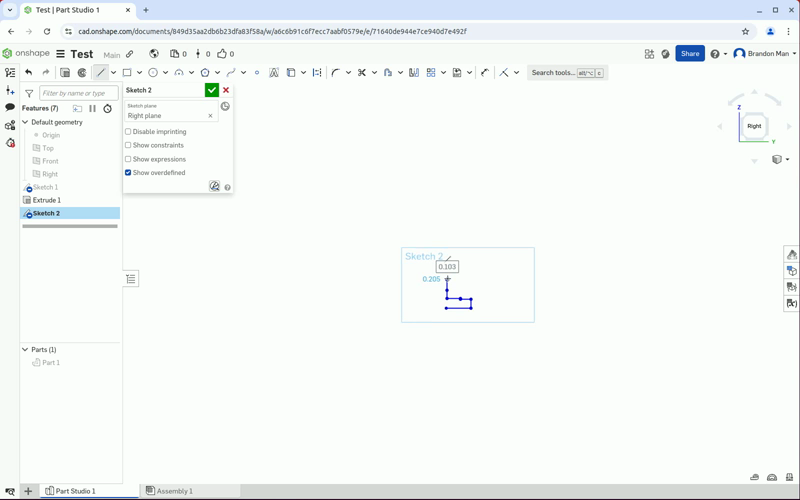
scroll(6)
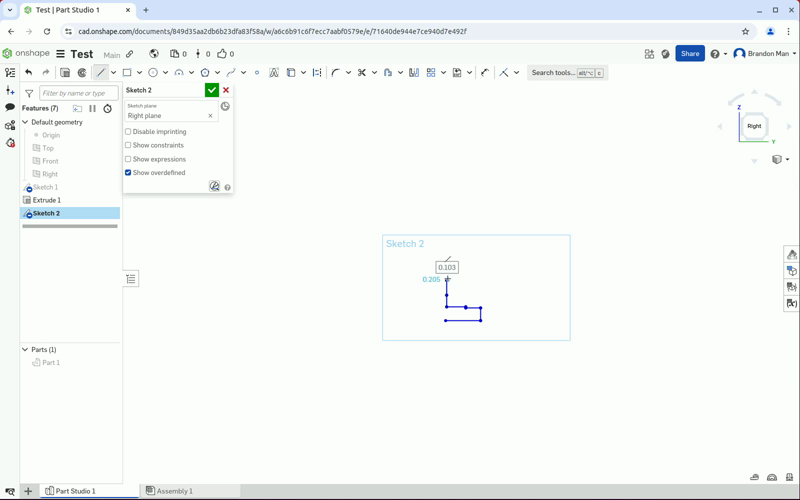
scroll(6)
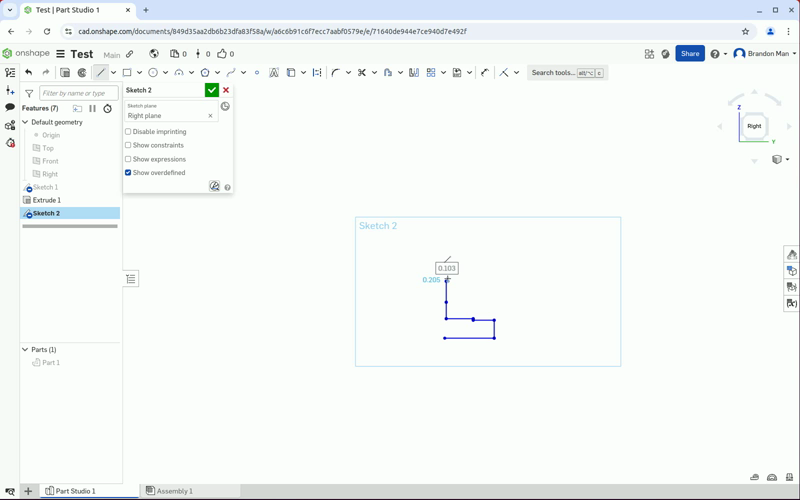
scroll(6)
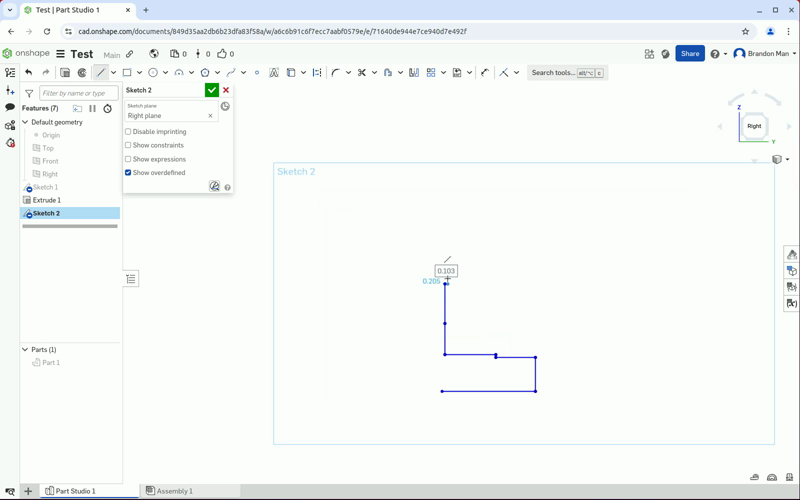
scroll(6)
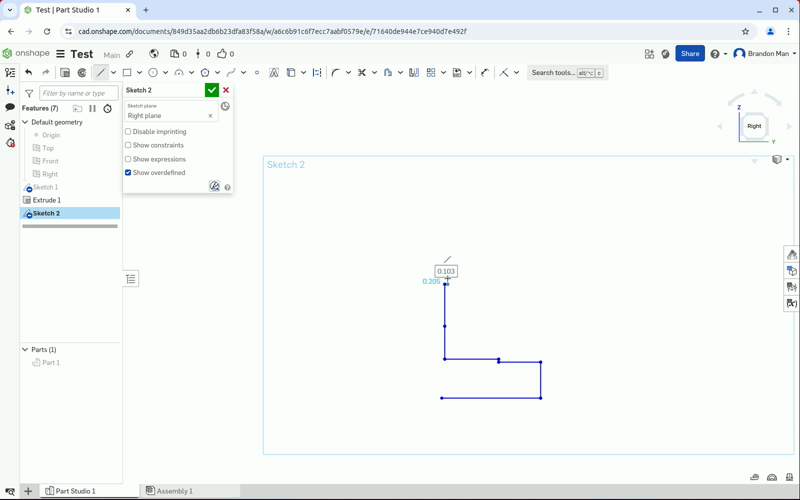
scroll(6)
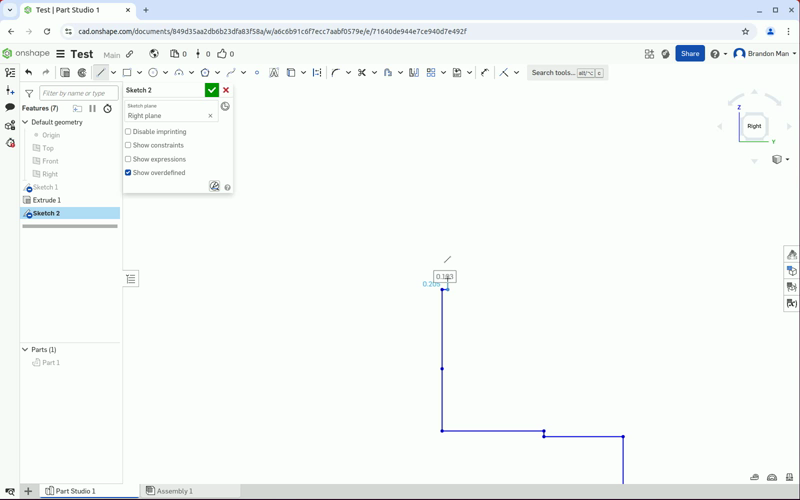
click(447, 278)
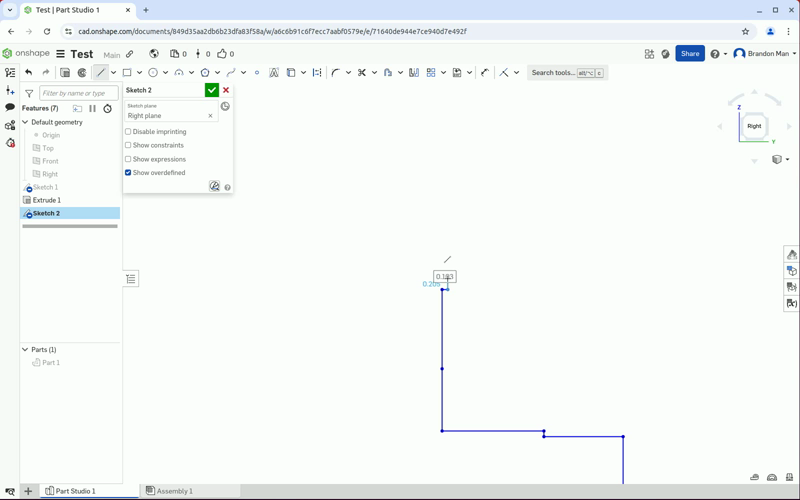
scroll(-6)
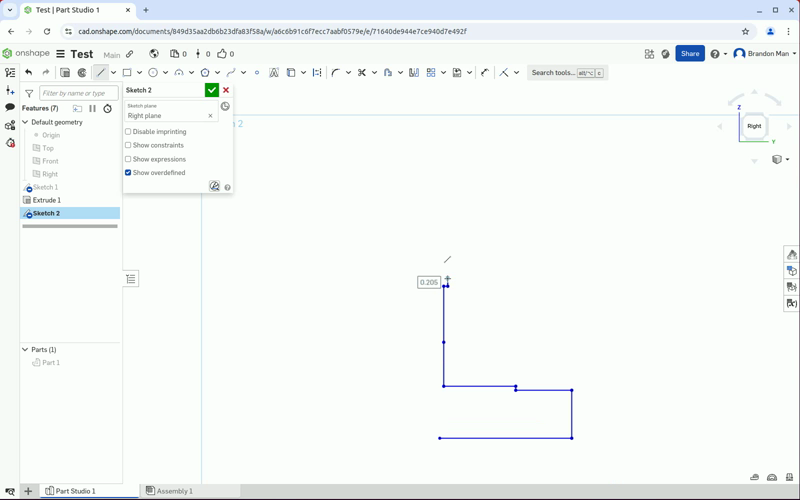
scroll(-6)
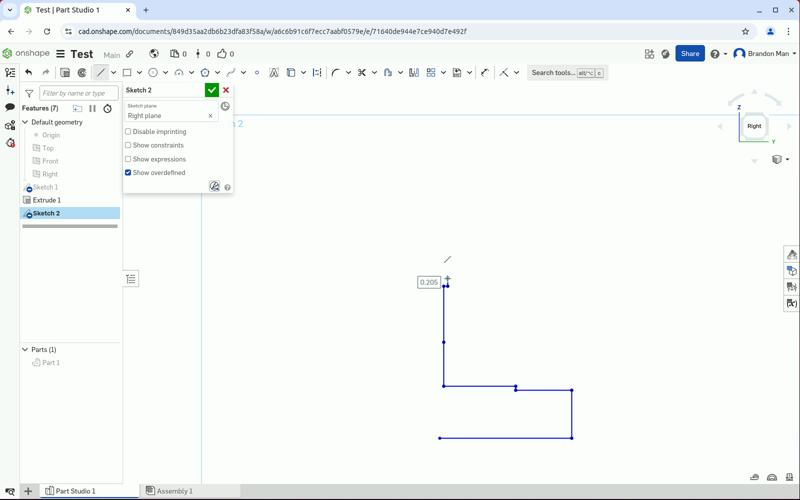
scroll(-6)
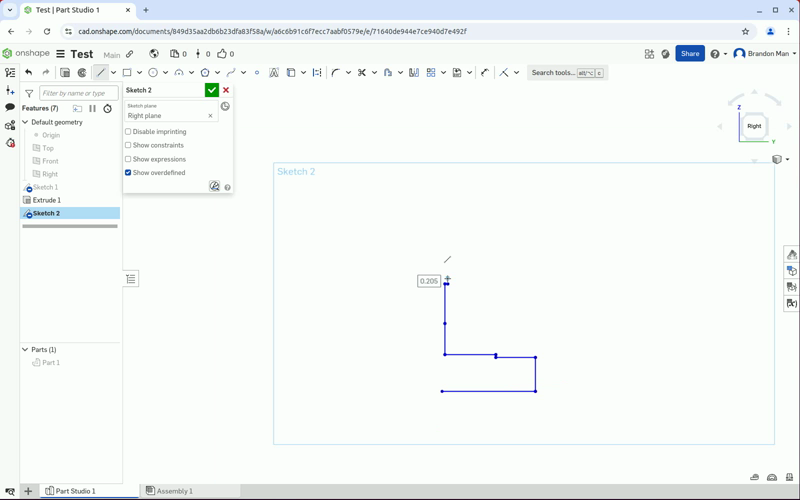
scroll(-6)
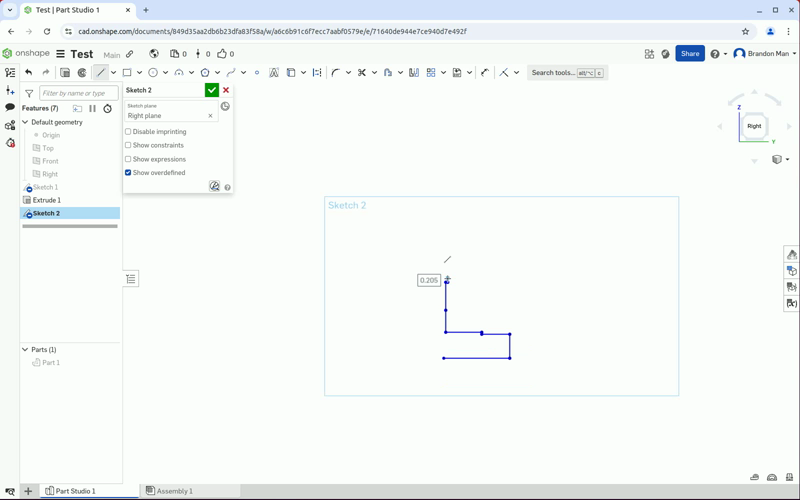
scroll(-6)
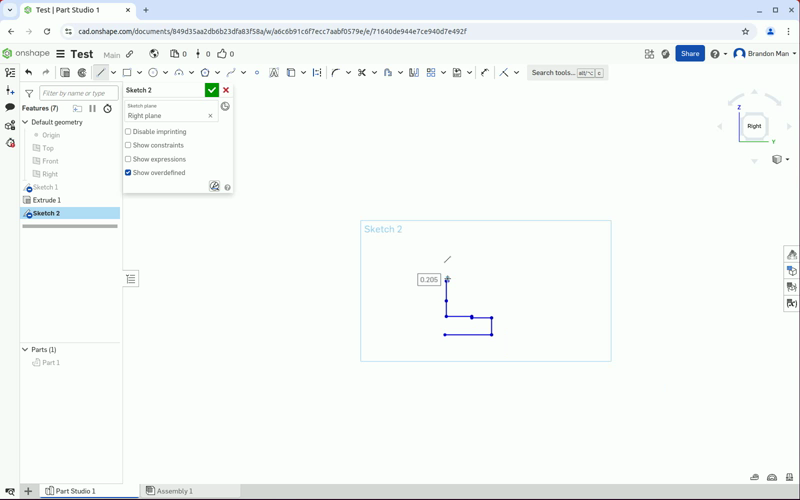
scroll(-6)
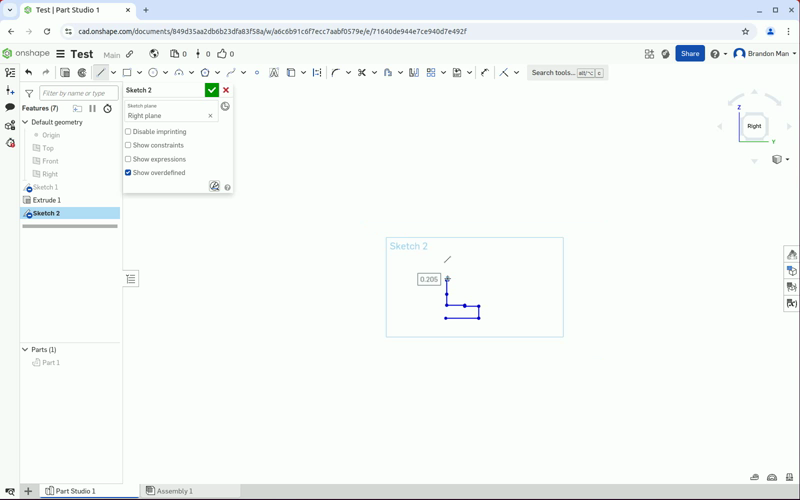
scroll(-6)
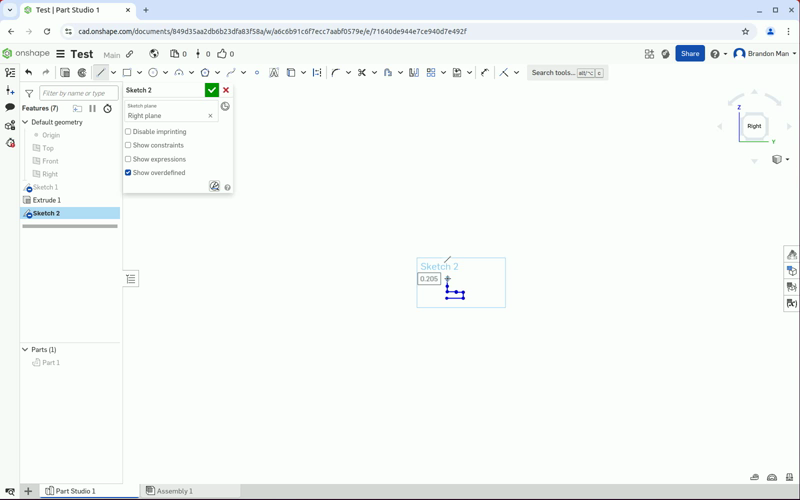
key_up(shift)
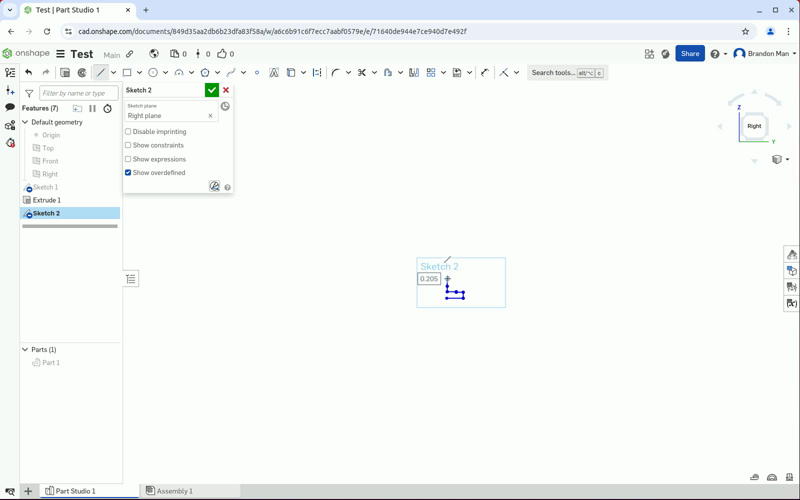
key_down(shift)
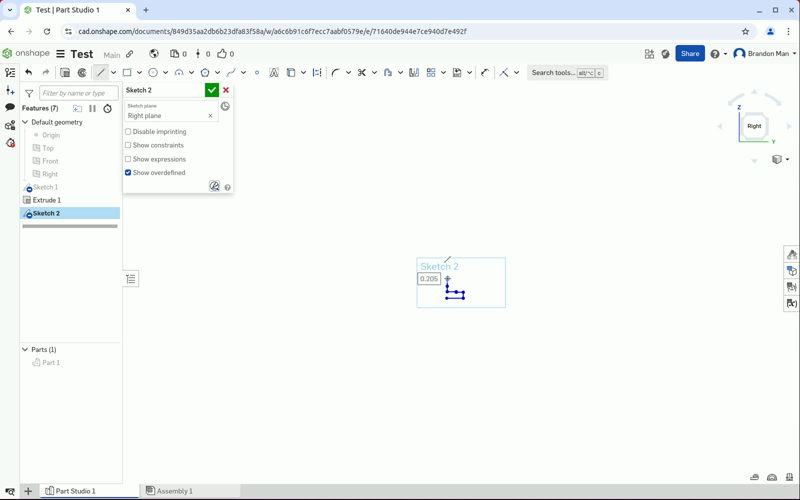
mouse_move(477, 278)
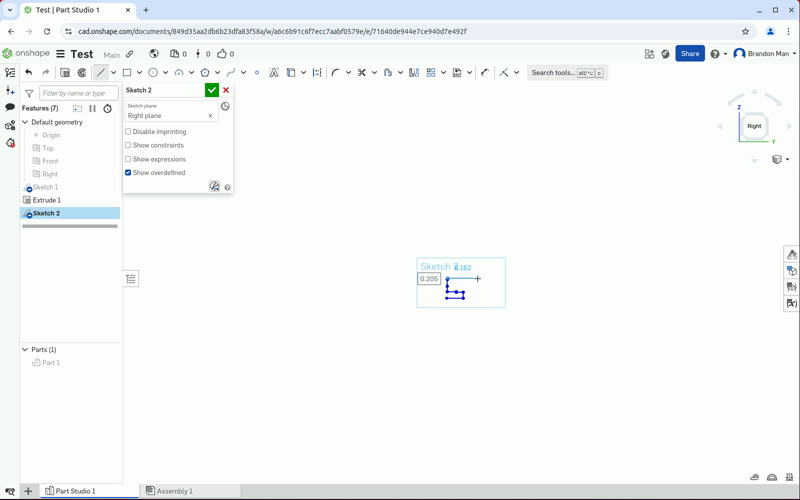
mouse_move(456, 278)
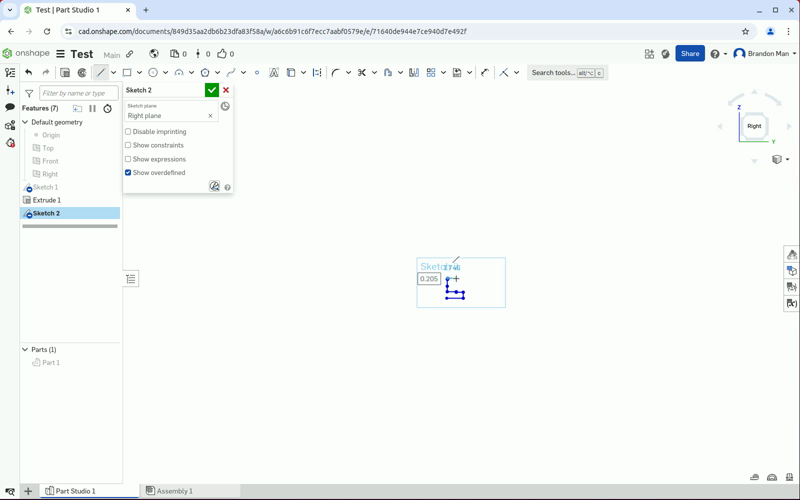
click(456, 278)
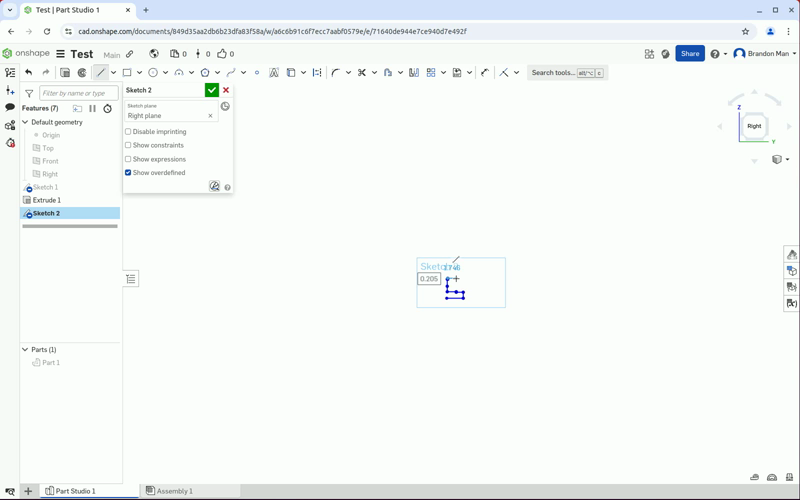
key_up(shift)
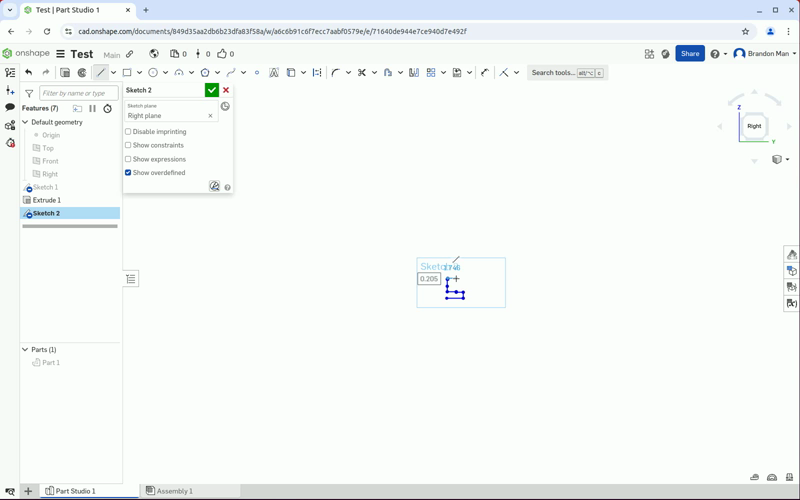
key_down(shift)
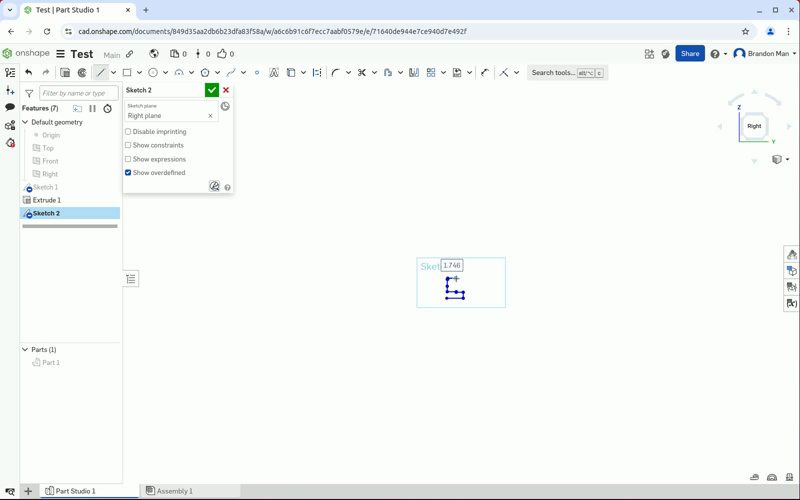
mouse_move(486, 278)
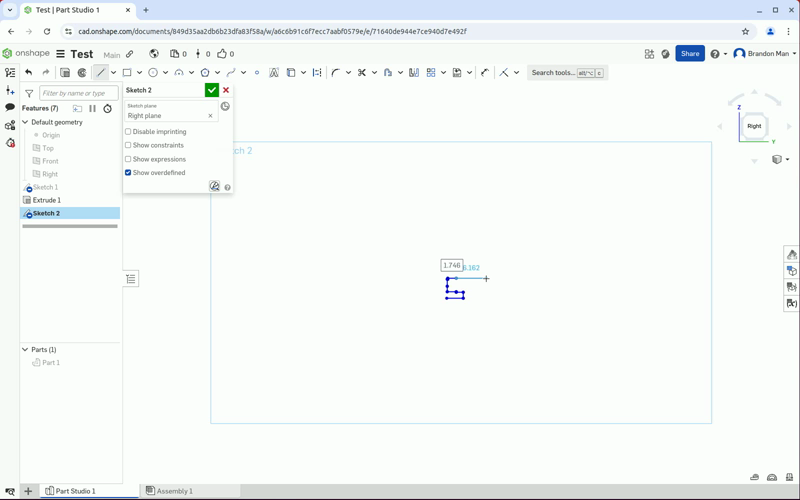
mouse_move(463, 278)
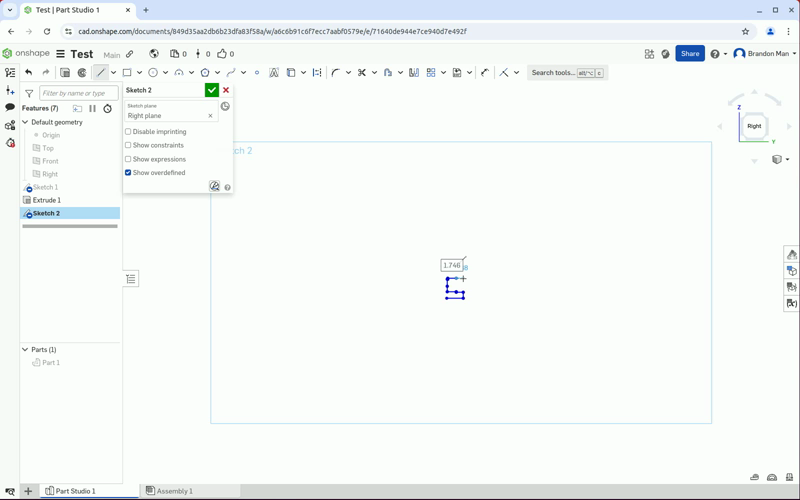
scroll(6)
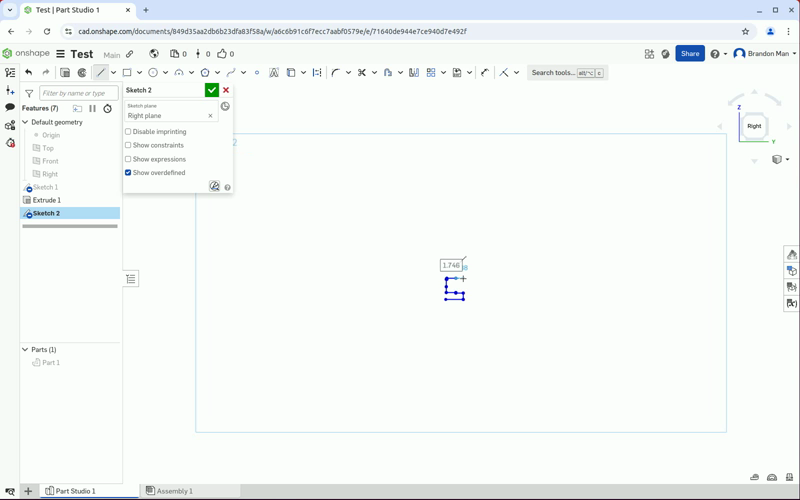
scroll(6)
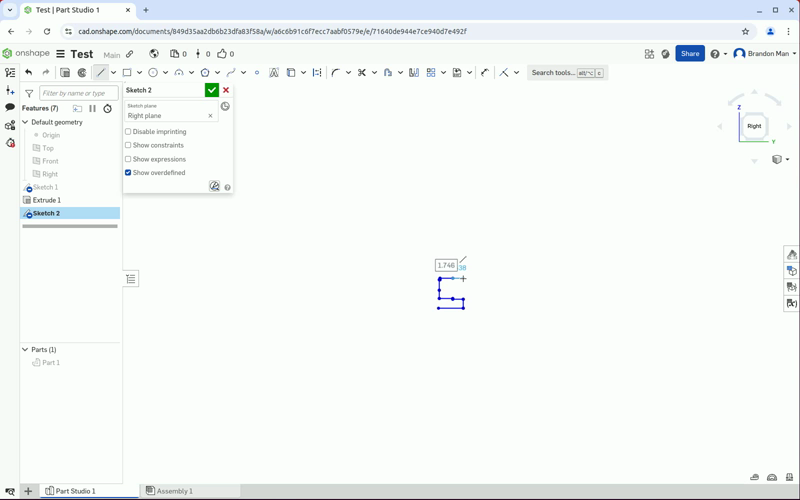
scroll(6)
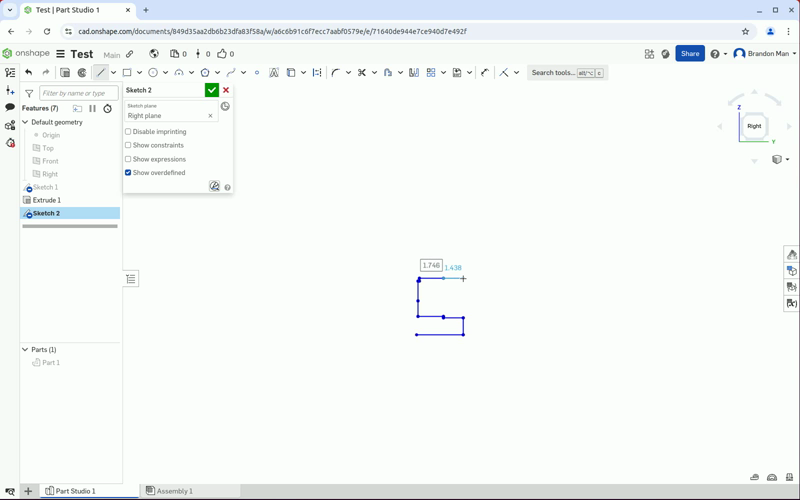
scroll(6)
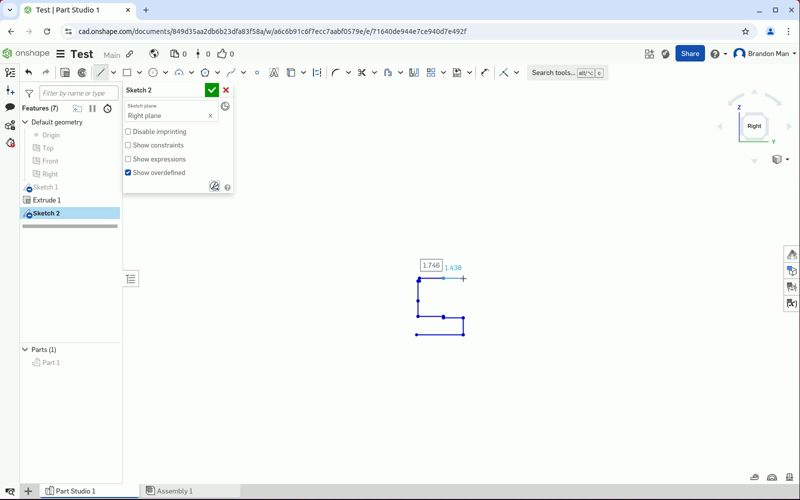
scroll(6)
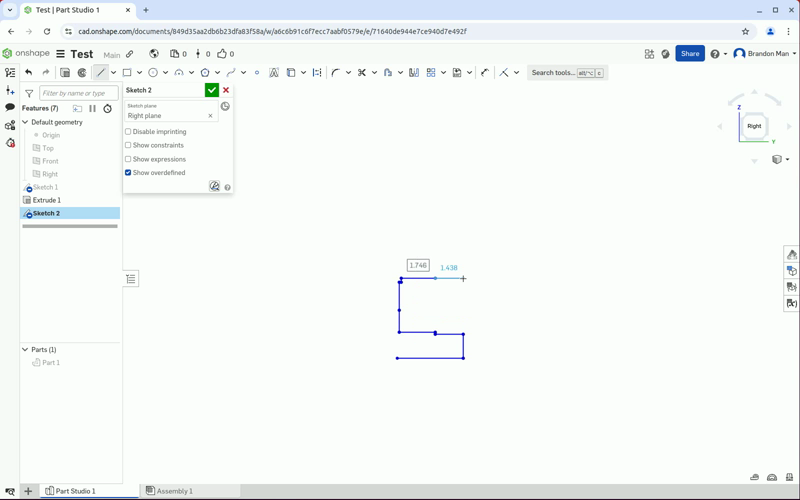
scroll(6)
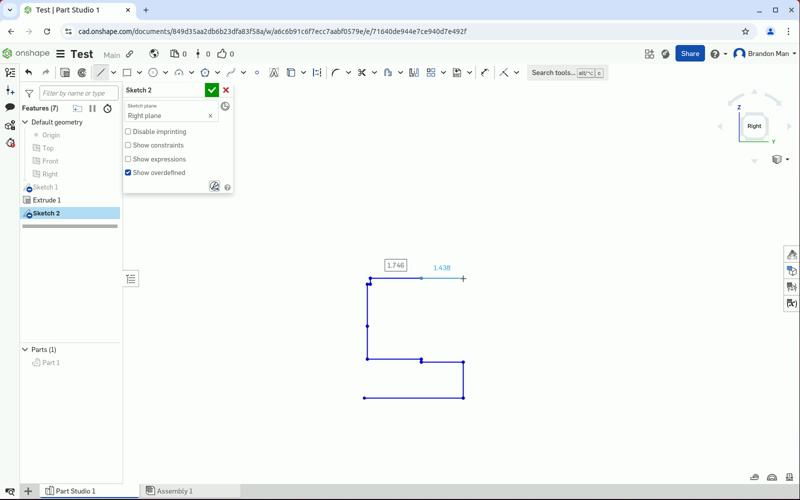
scroll(6)
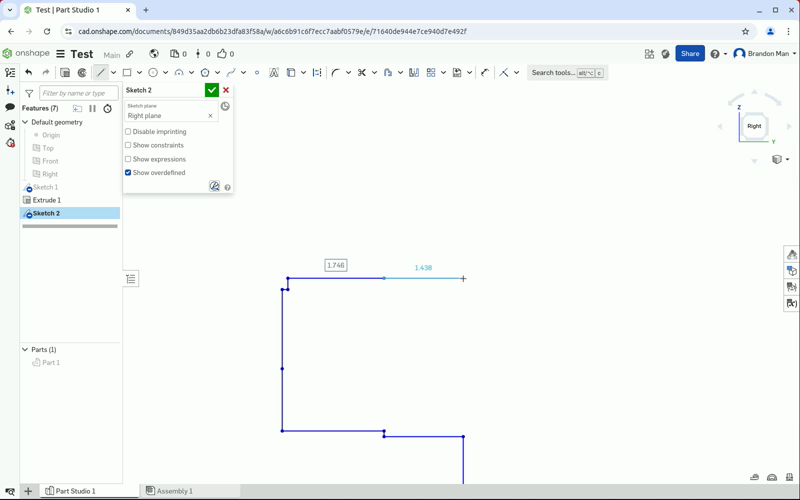
click(463, 278)
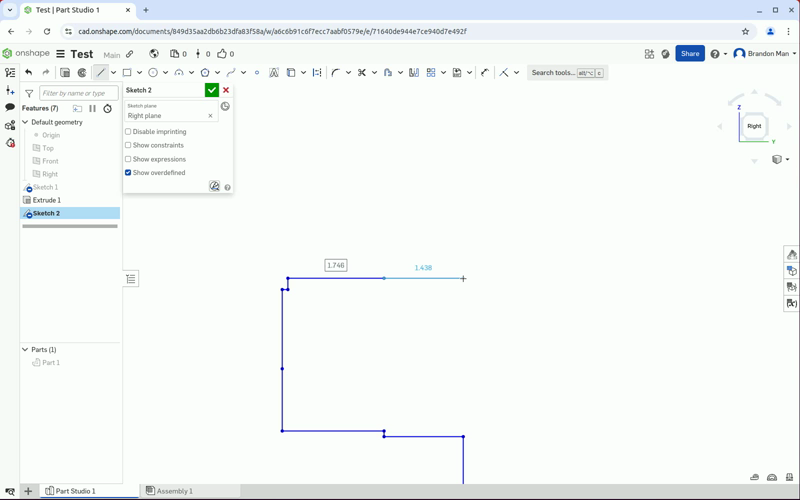
scroll(-6)
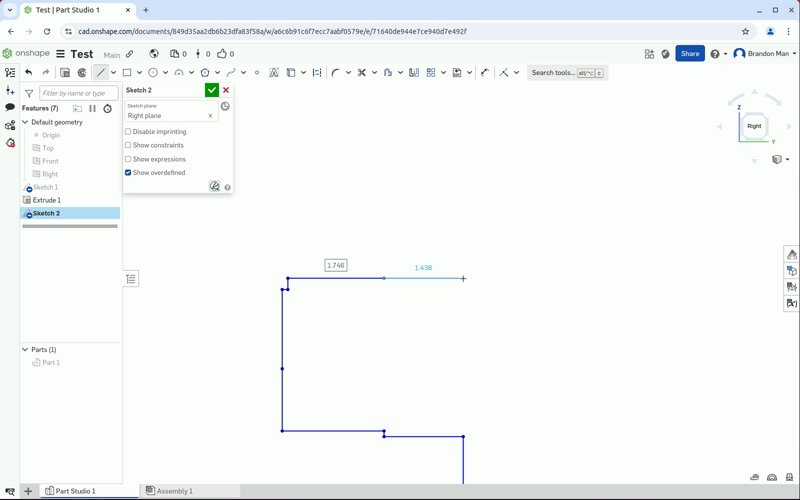
scroll(-6)
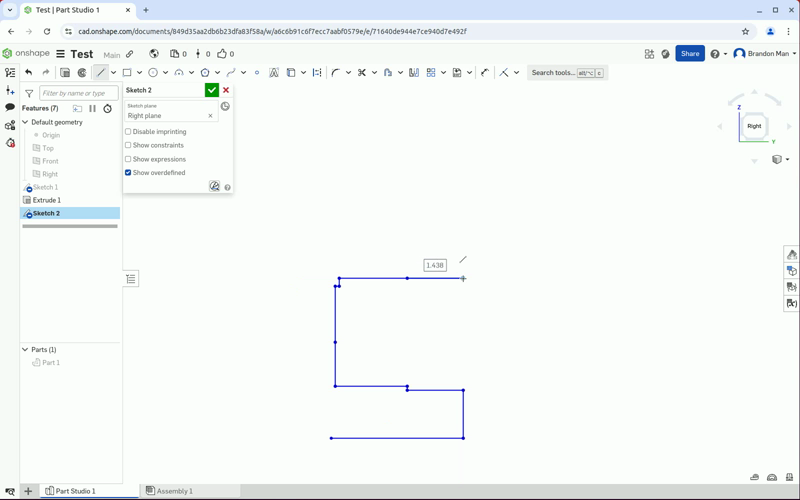
scroll(-6)
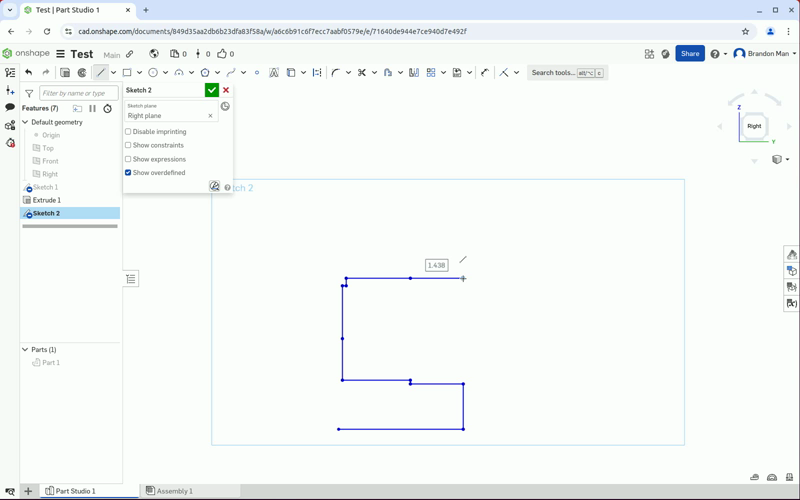
scroll(-6)
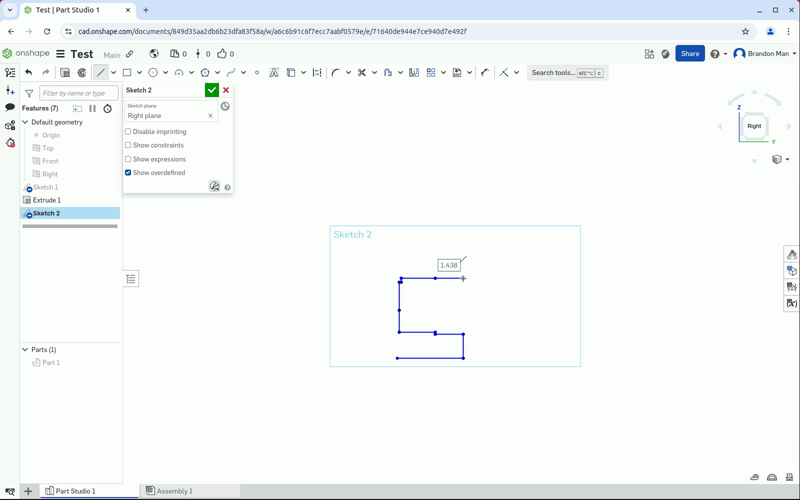
scroll(-6)
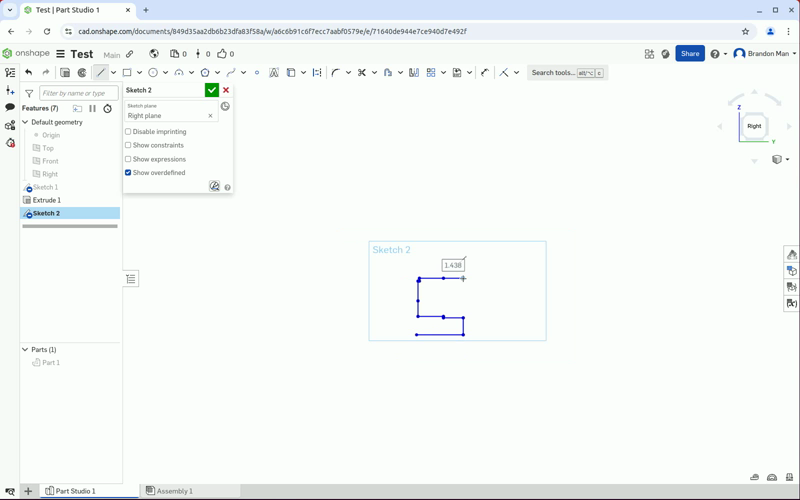
scroll(-6)
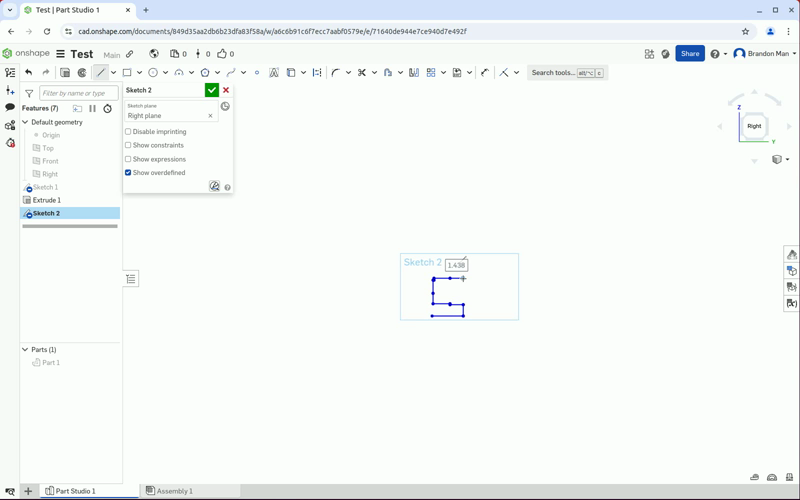
scroll(-6)
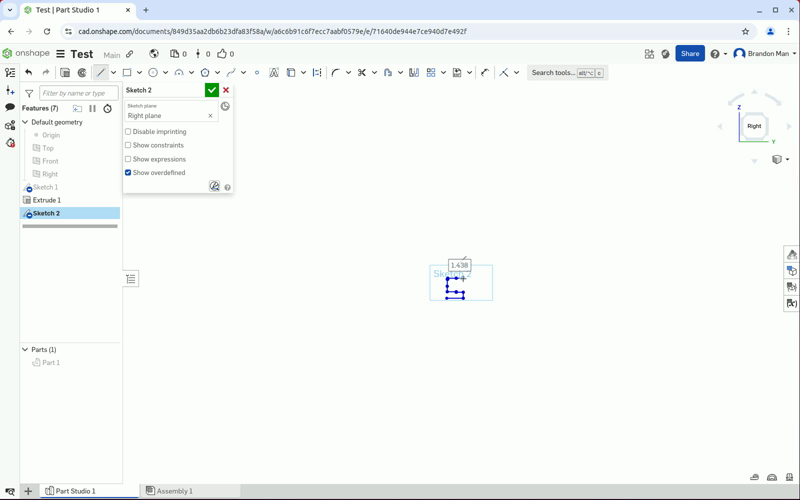
key_up(shift)
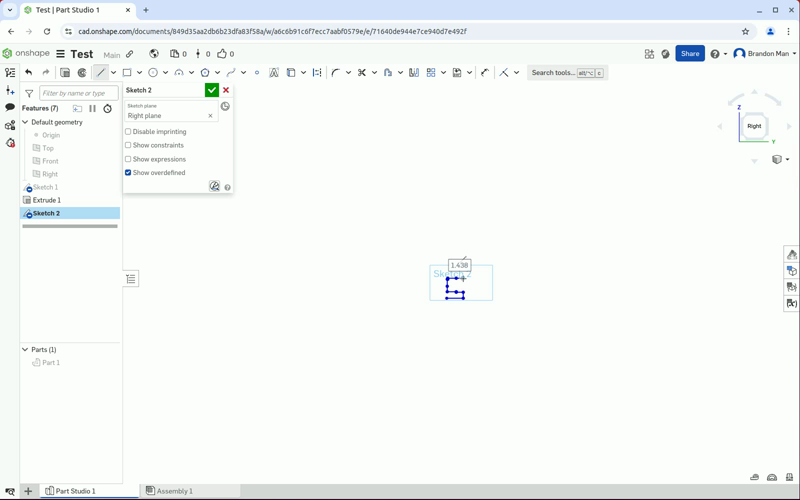
key_down(shift)
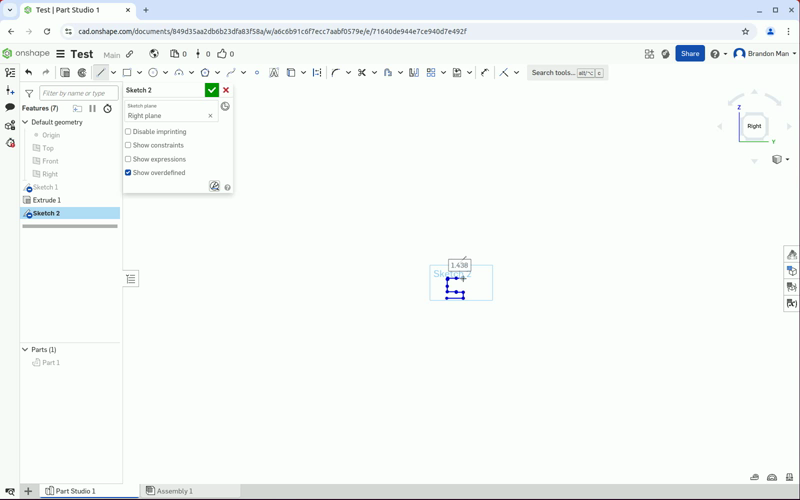
mouse_move(493, 278)
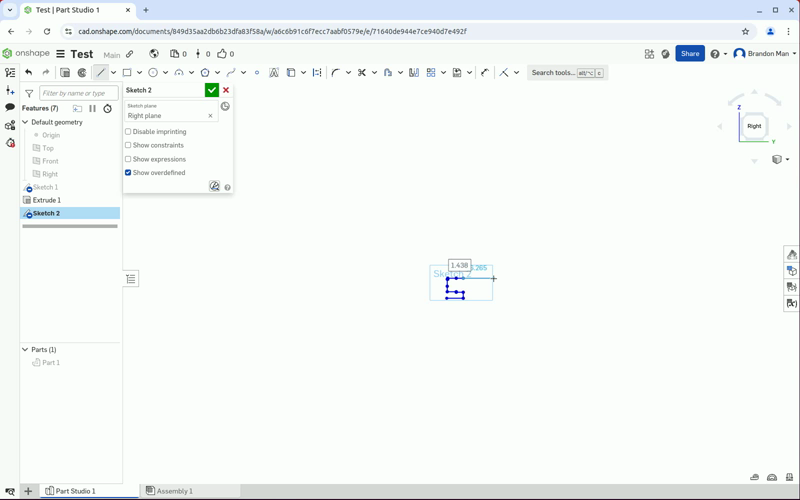
mouse_move(463, 271)
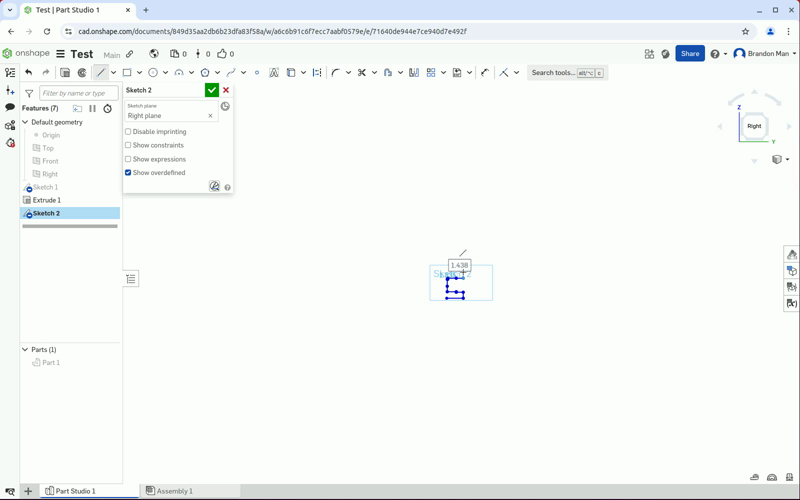
scroll(6)
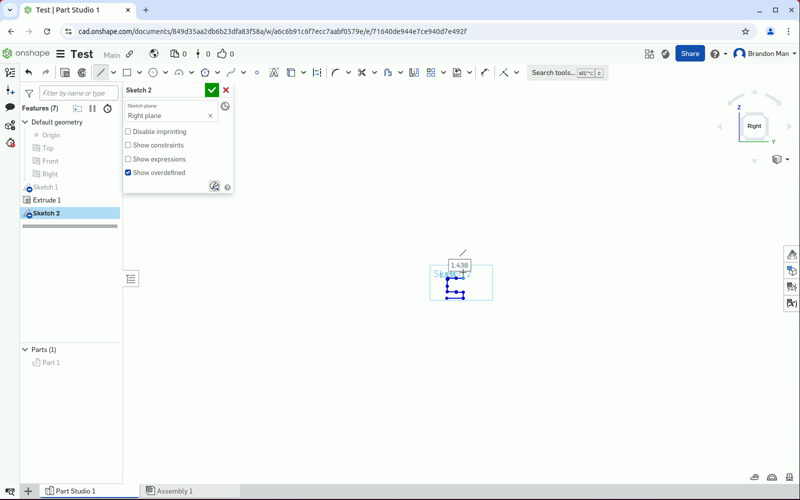
scroll(6)
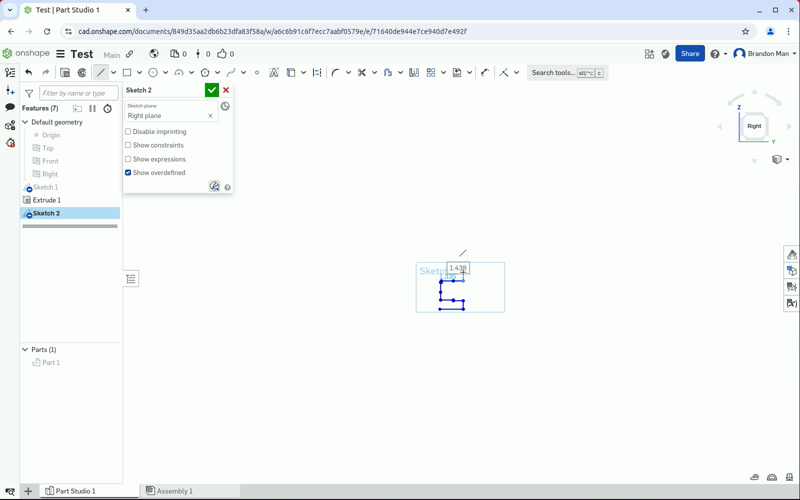
scroll(6)
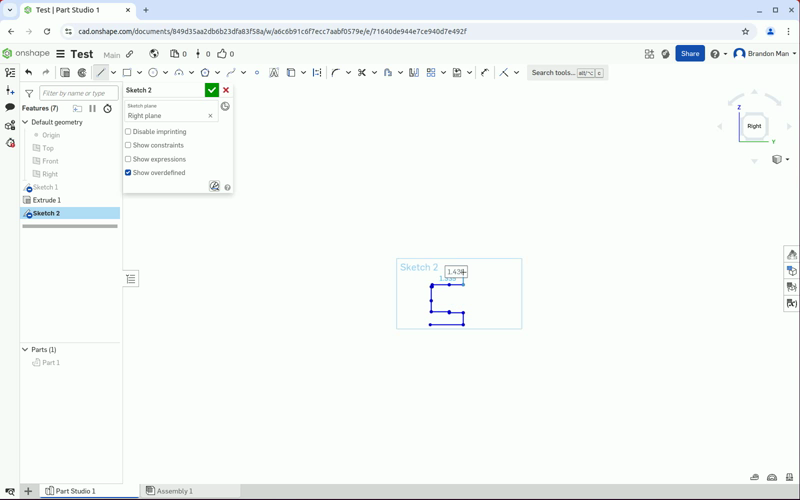
scroll(6)
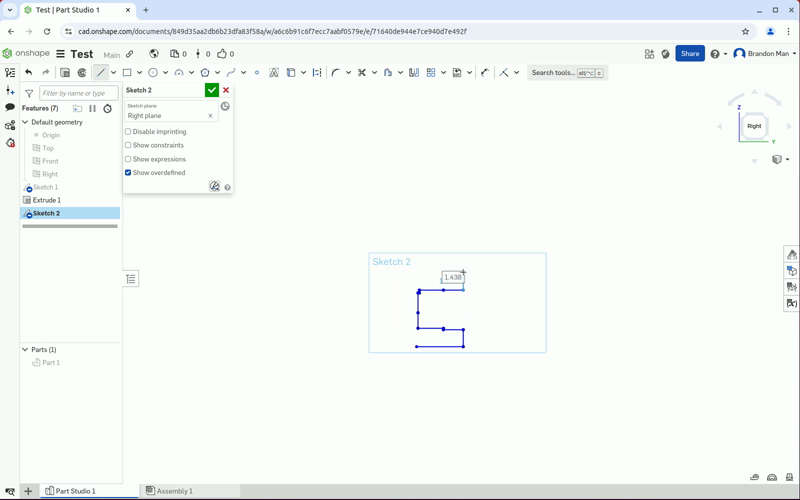
scroll(6)
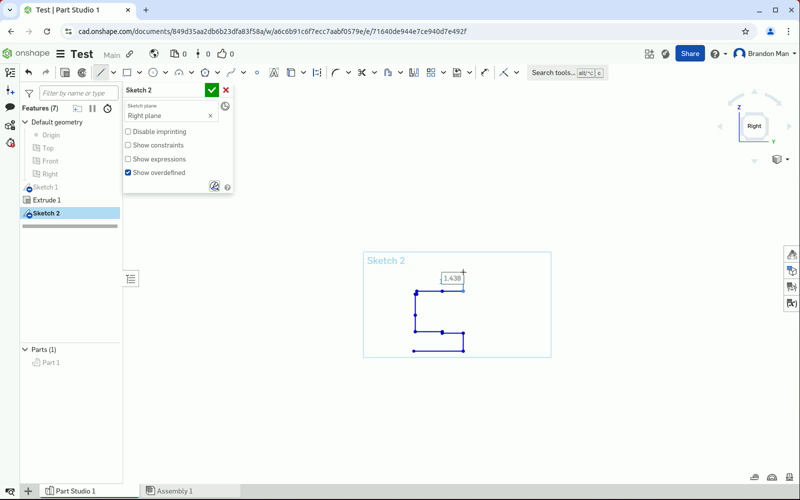
scroll(6)
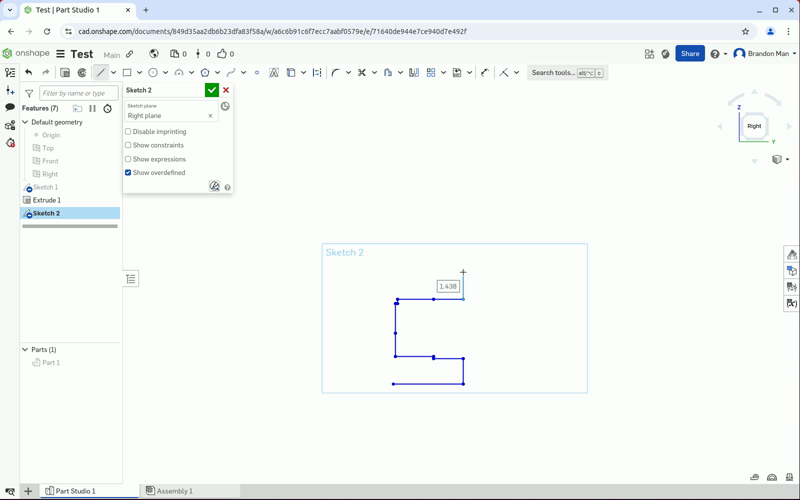
scroll(6)
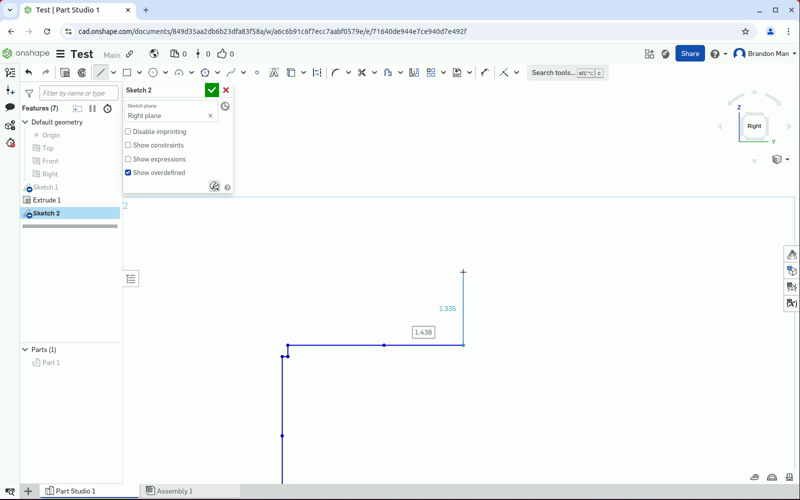
click(463, 271)
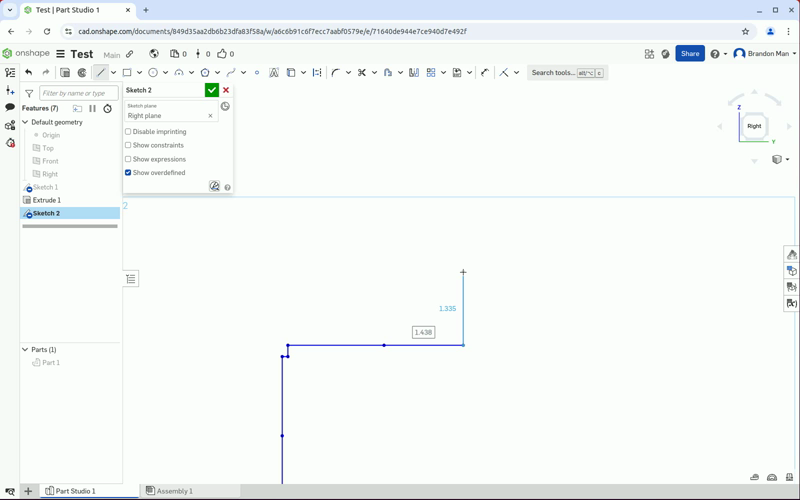
scroll(-6)
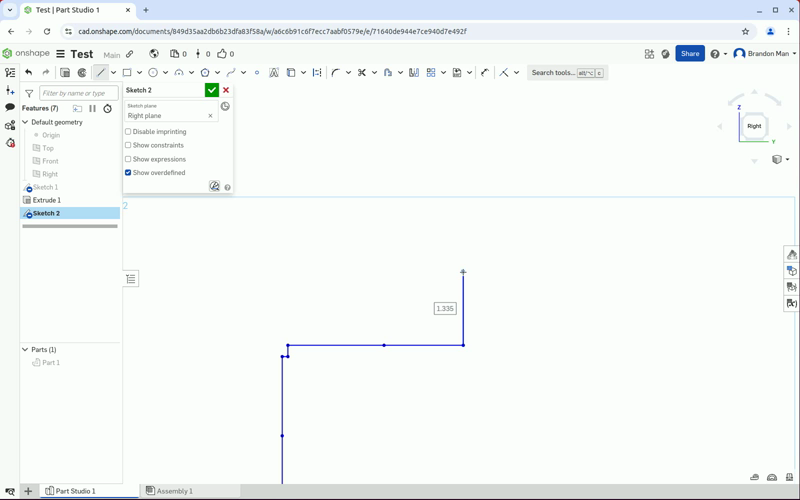
scroll(-6)
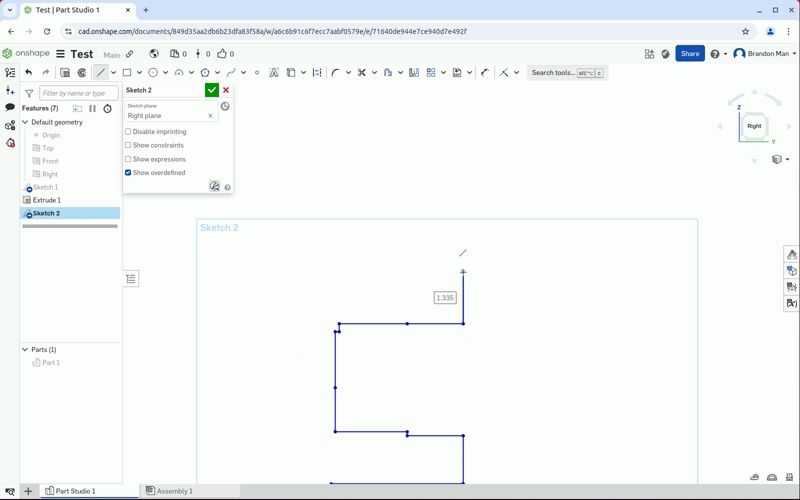
scroll(-6)
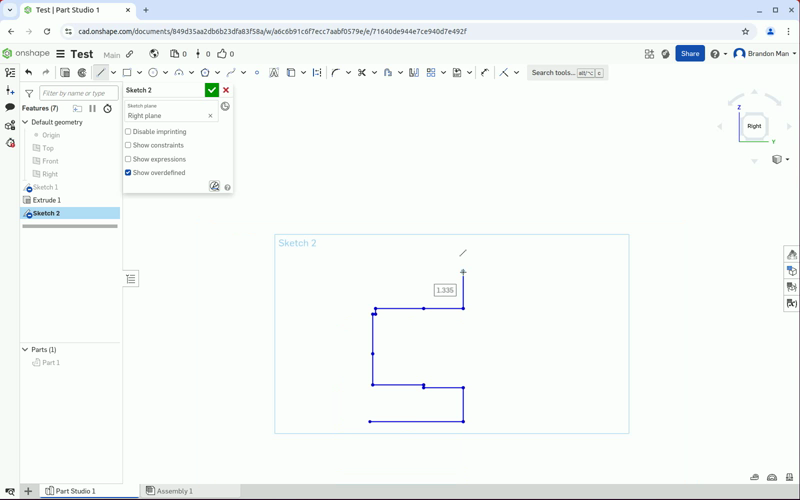
scroll(-6)
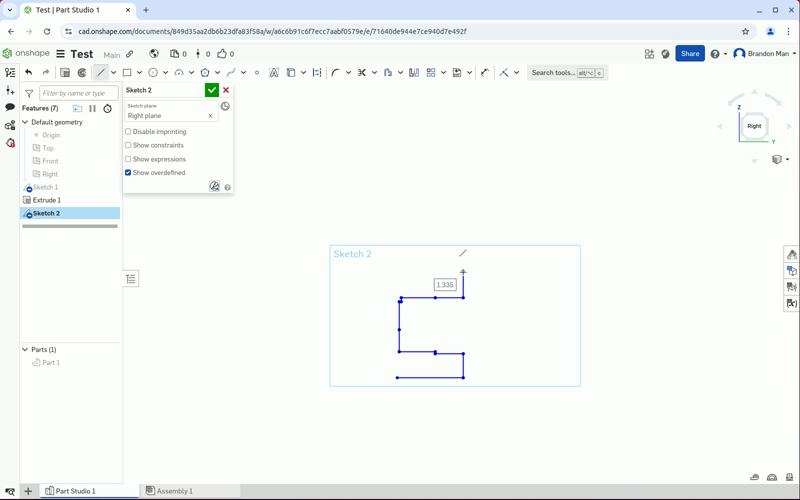
scroll(-6)
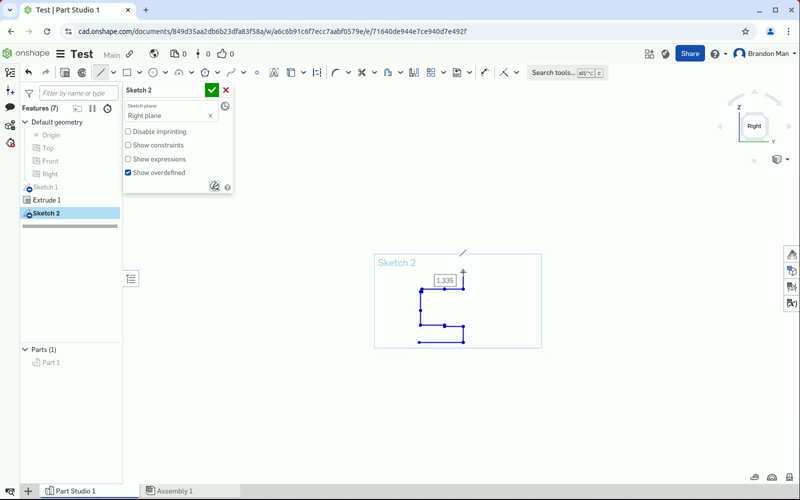
scroll(-6)
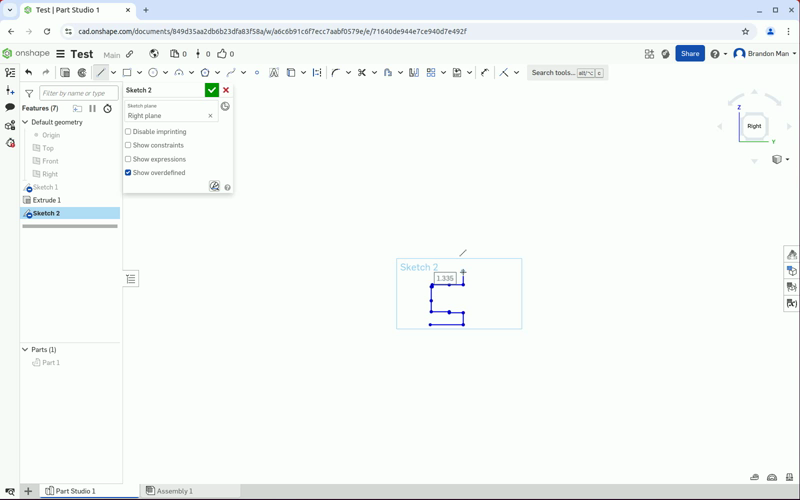
scroll(-6)
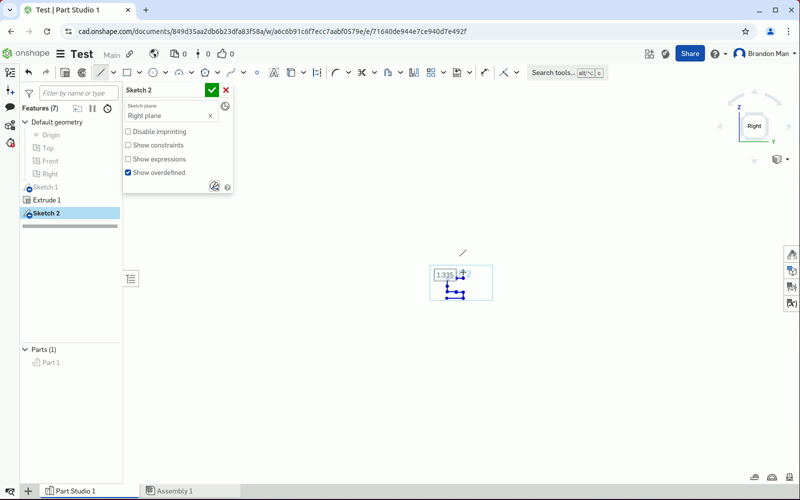
key_up(shift)
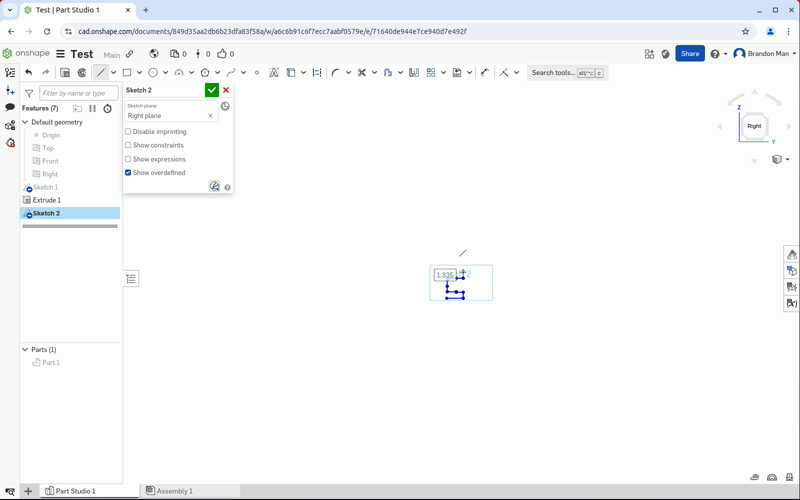
key_down(shift)
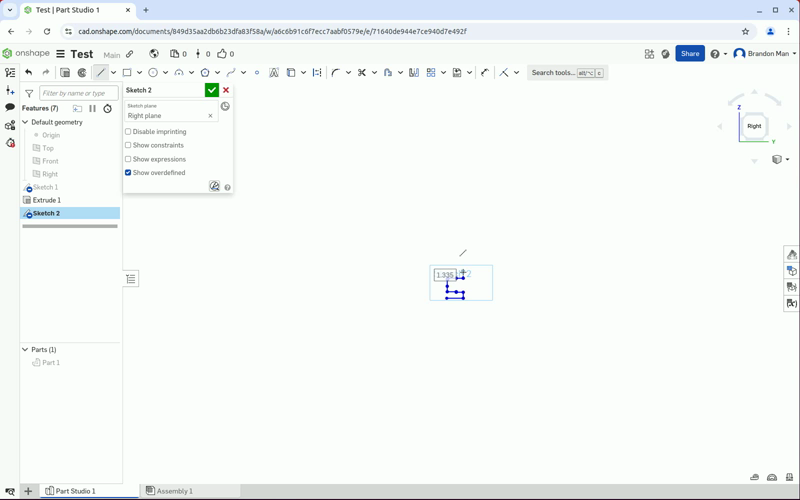
mouse_move(493, 271)
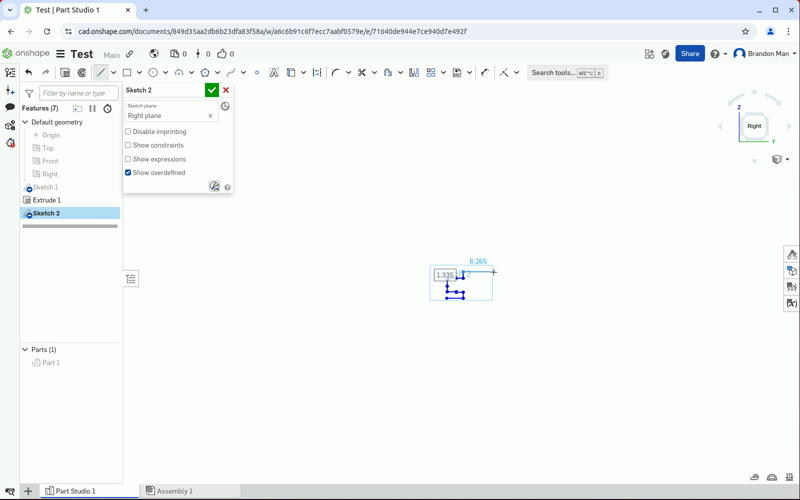
mouse_move(446, 271)
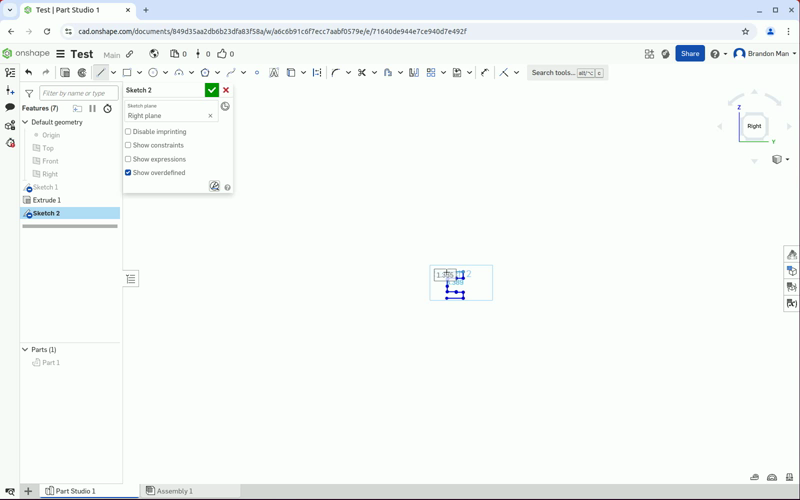
click(446, 271)
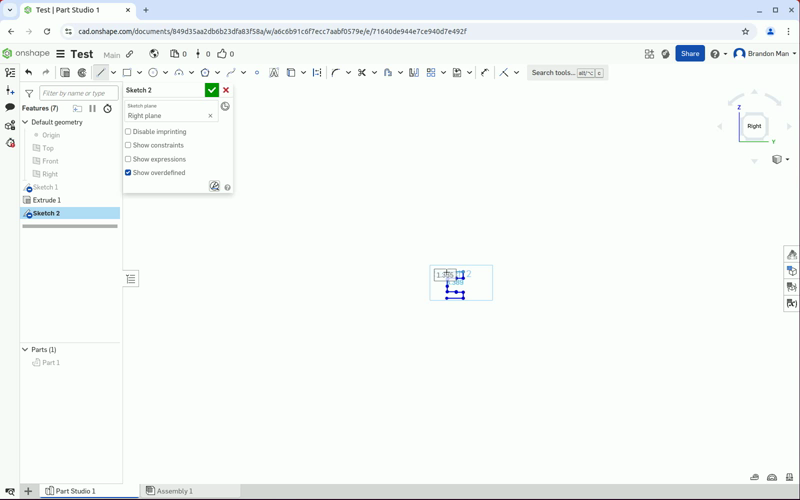
key_up(shift)
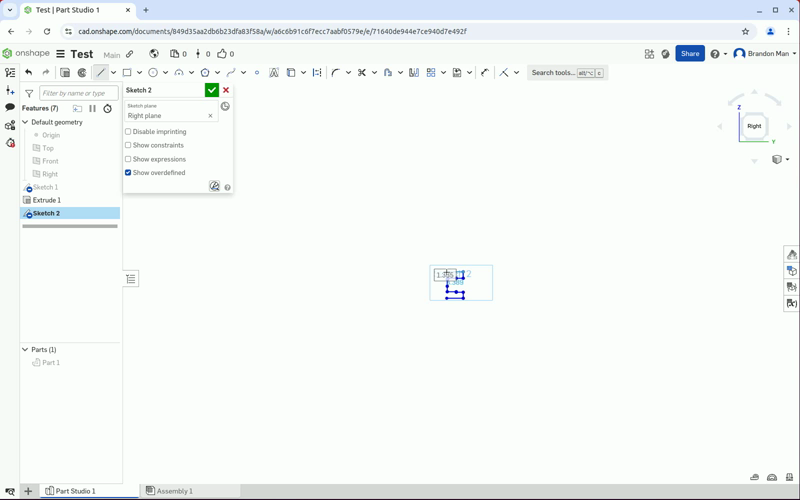
mouse_move(476, 271)
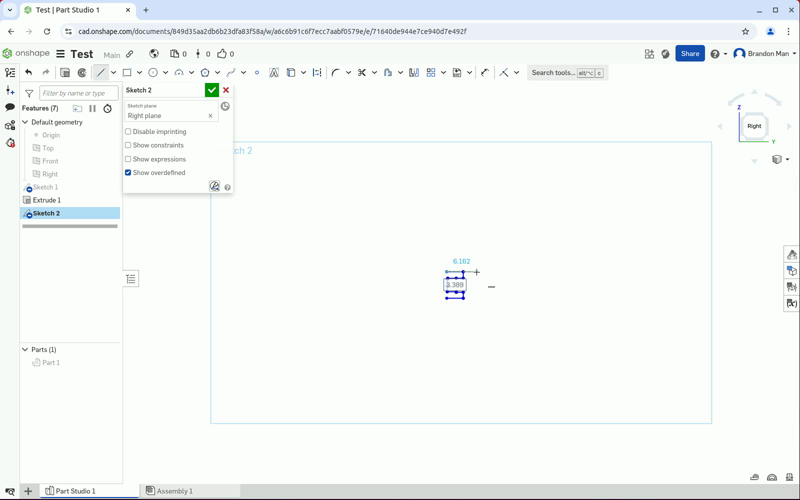
key_down(shift)
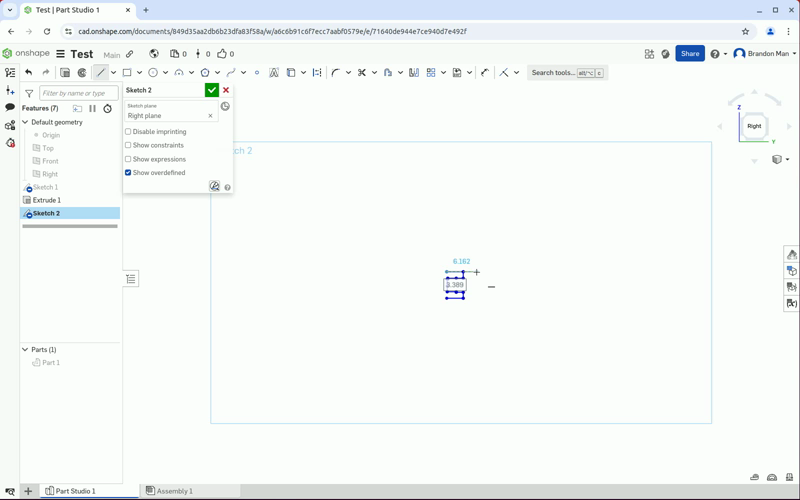
mouse_move(446, 298)
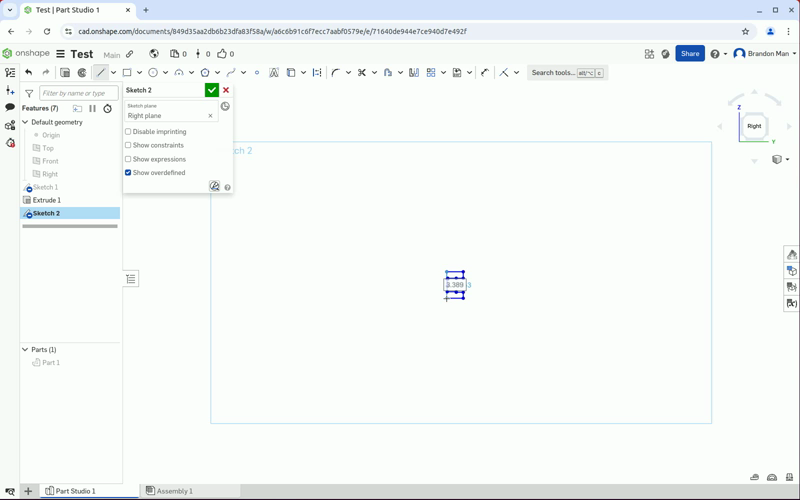
key_up(shift)
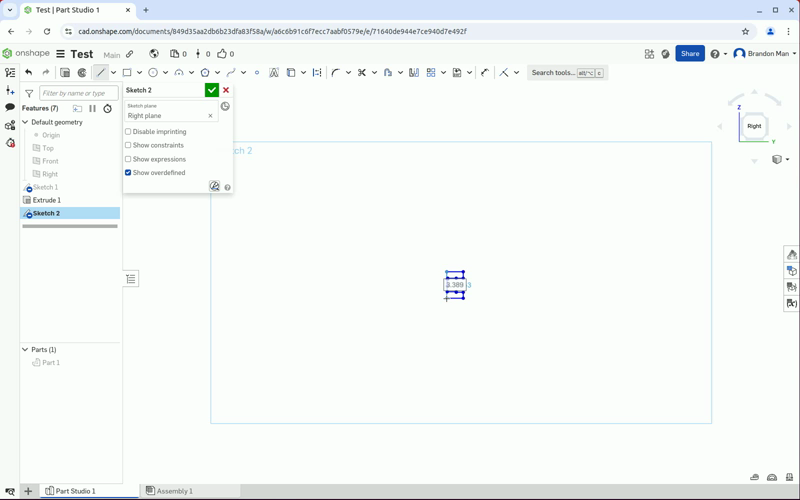
click(446, 298)
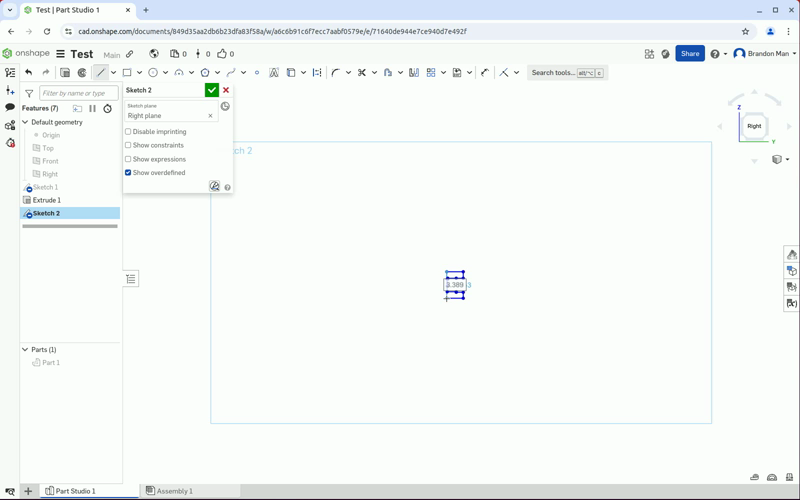
key(esc)
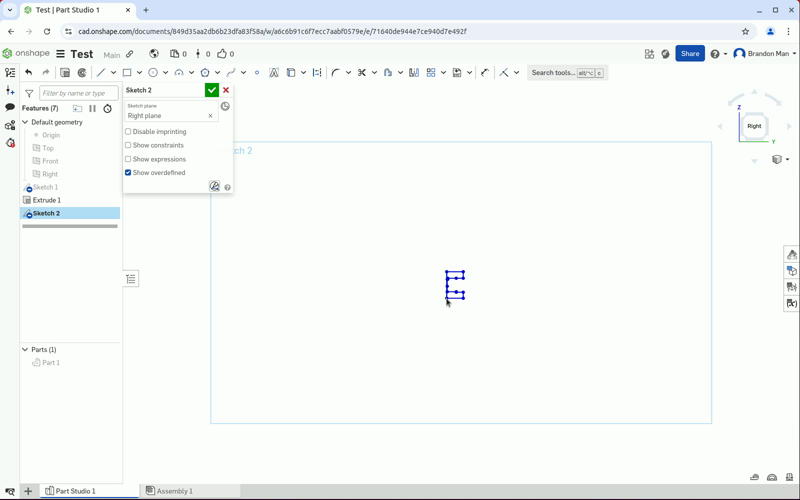
mouse_move(450, 272)
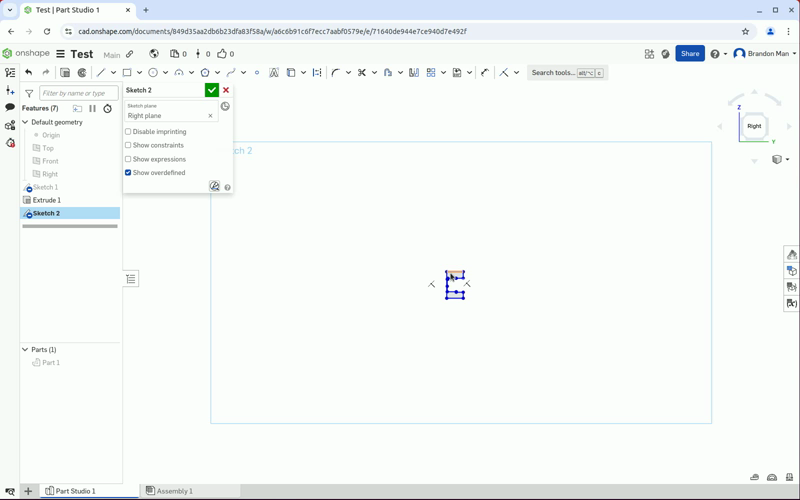
scroll(6)
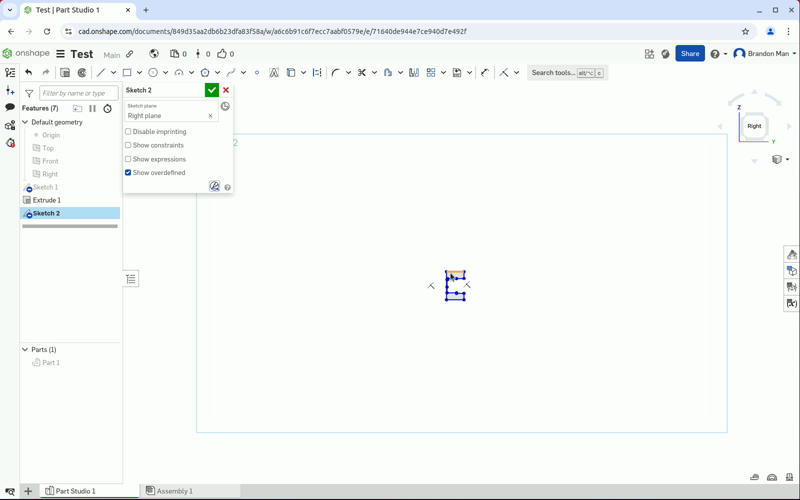
scroll(6)
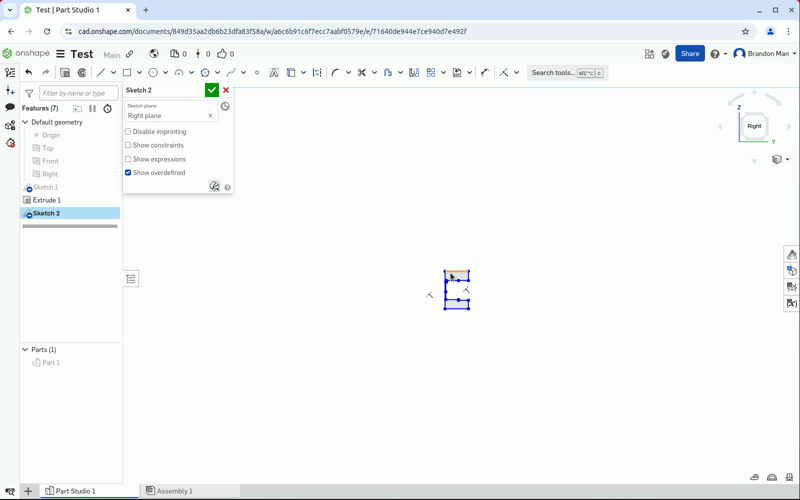
scroll(6)
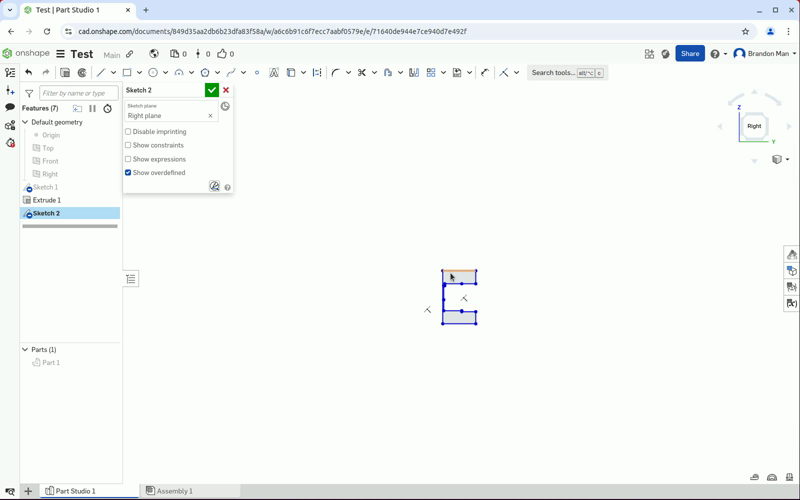
scroll(6)
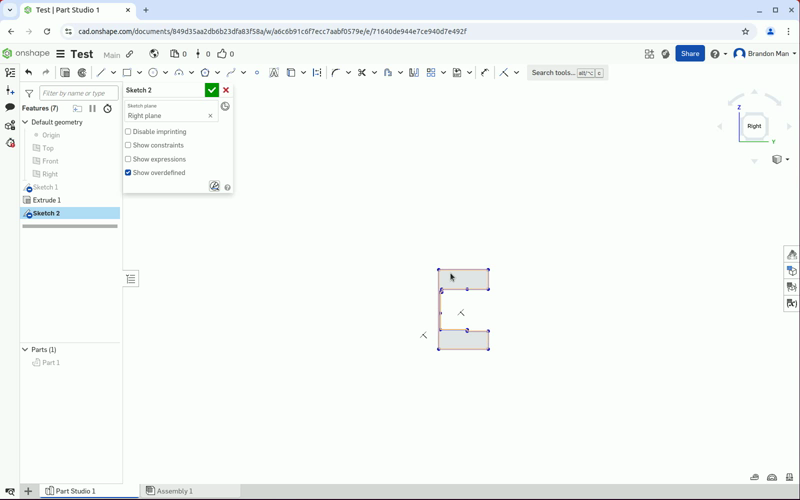
scroll(6)
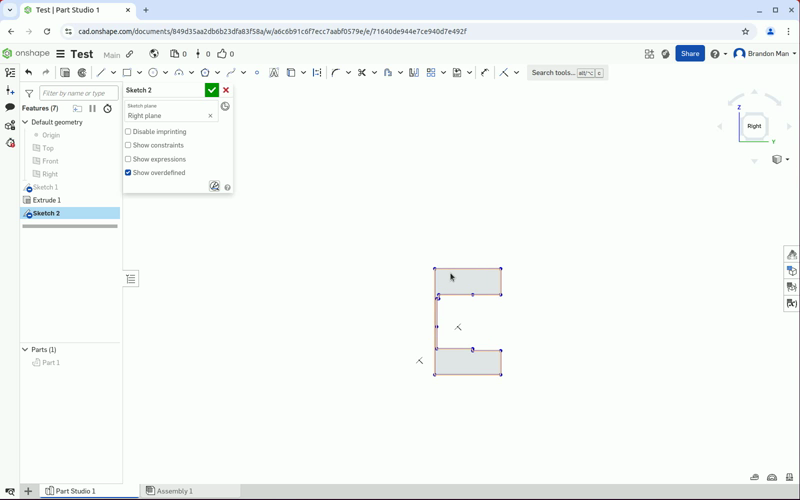
scroll(6)
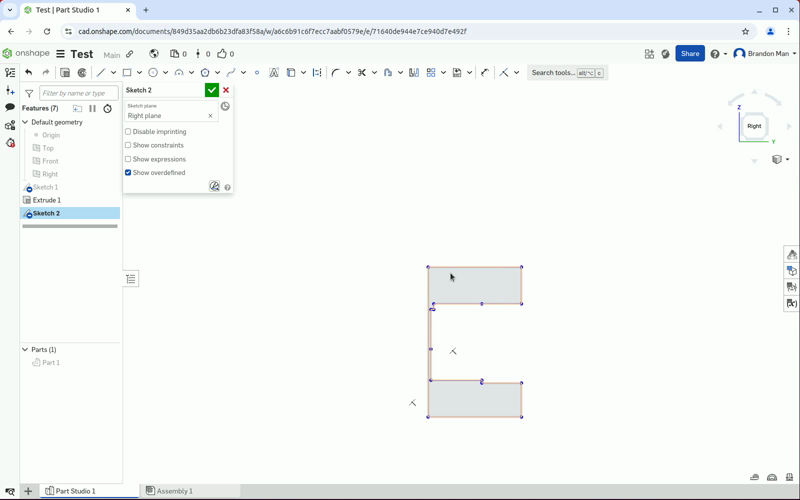
scroll(6)
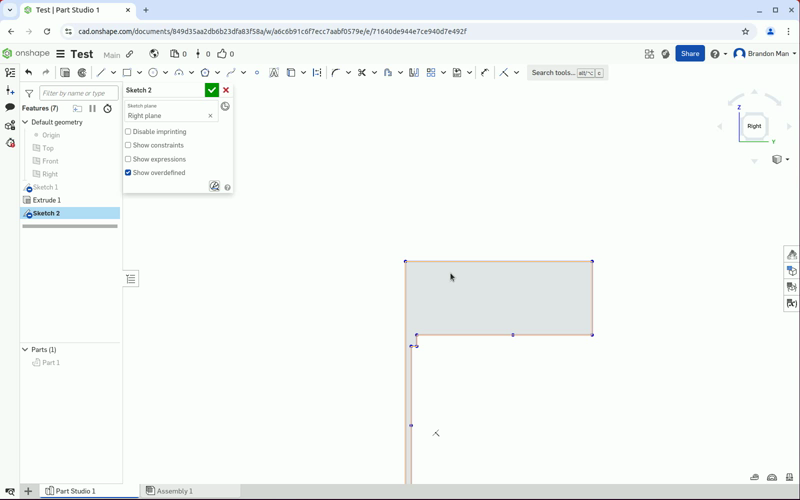
click(450, 272)
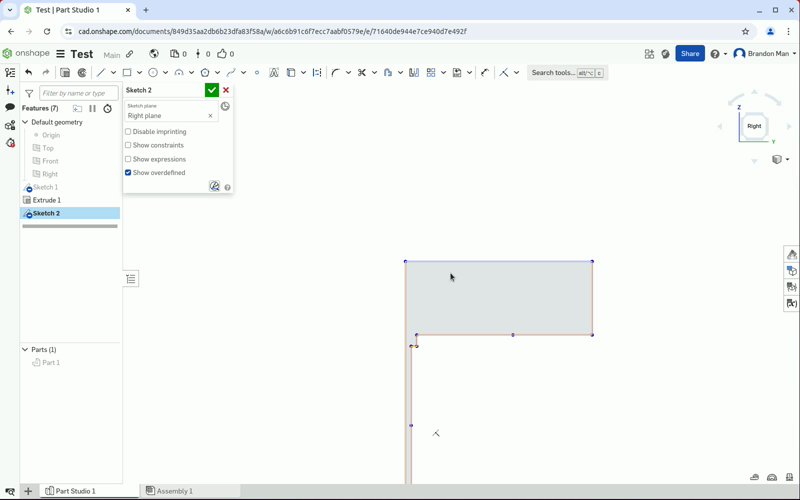
scroll(-6)
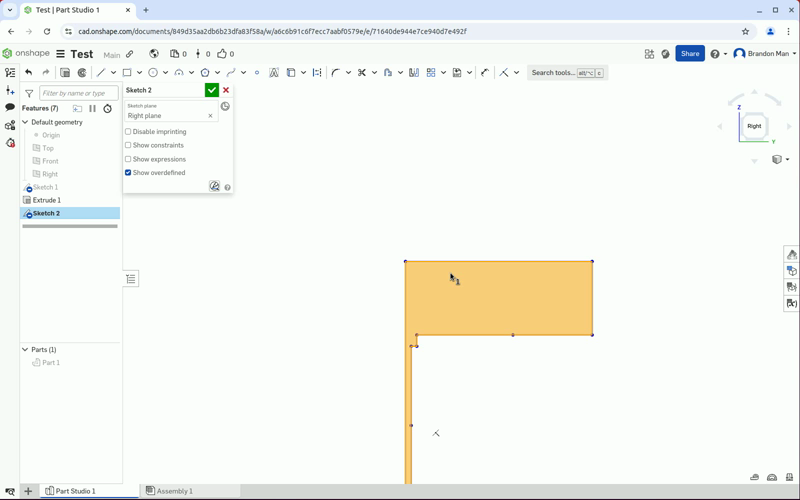
scroll(-6)
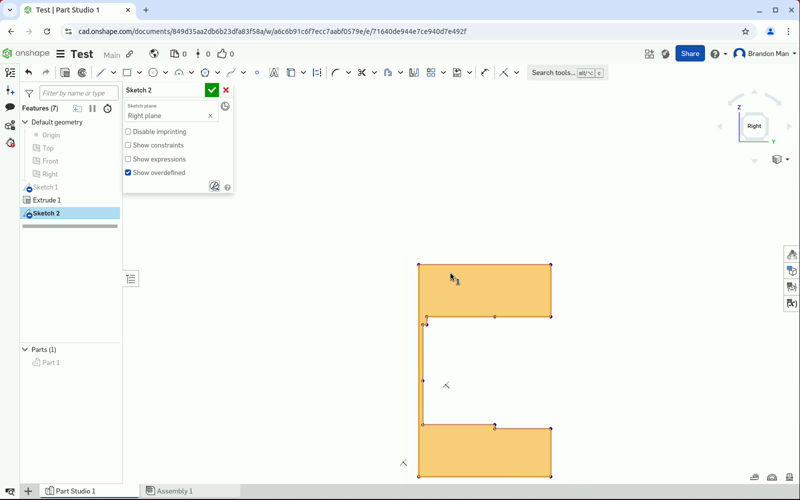
scroll(-6)
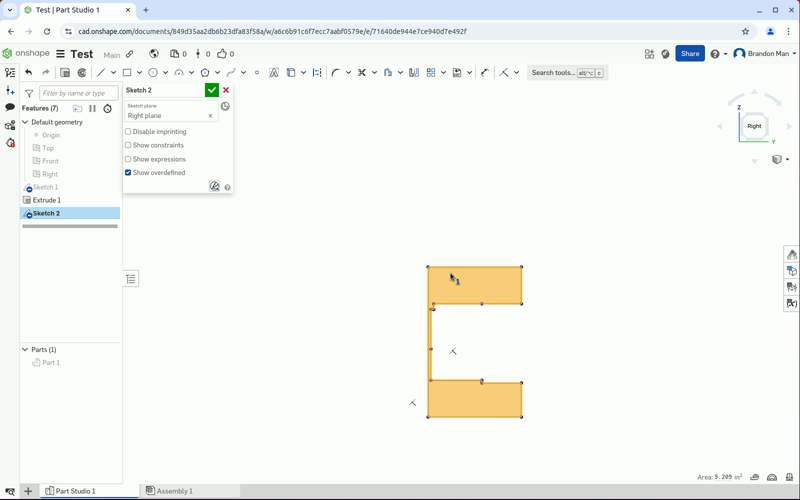
scroll(-6)
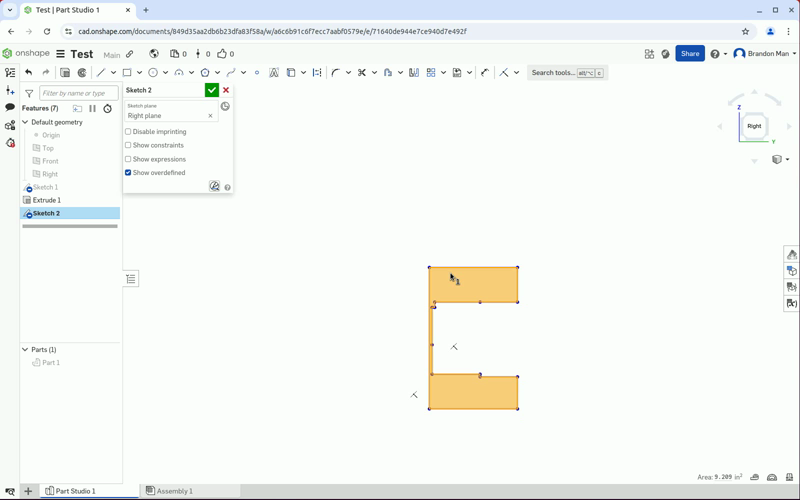
scroll(-6)
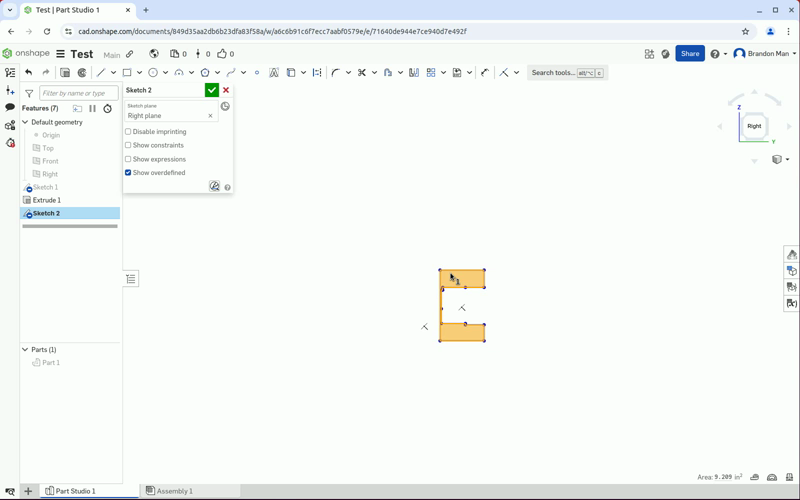
scroll(-6)
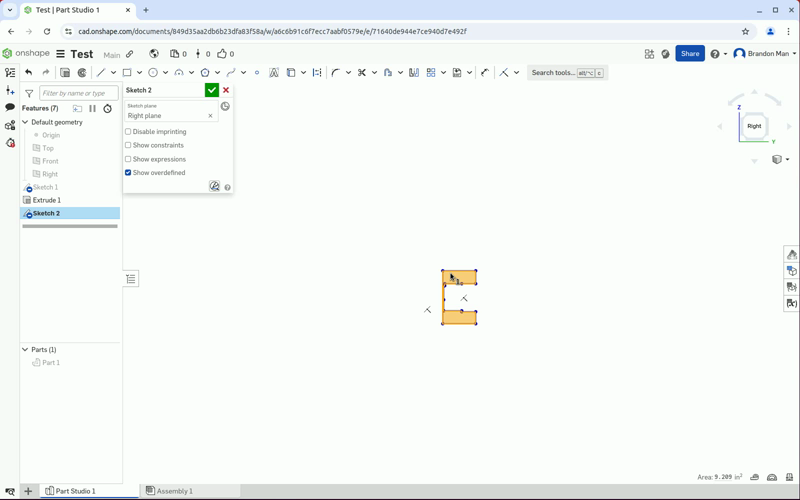
scroll(-6)
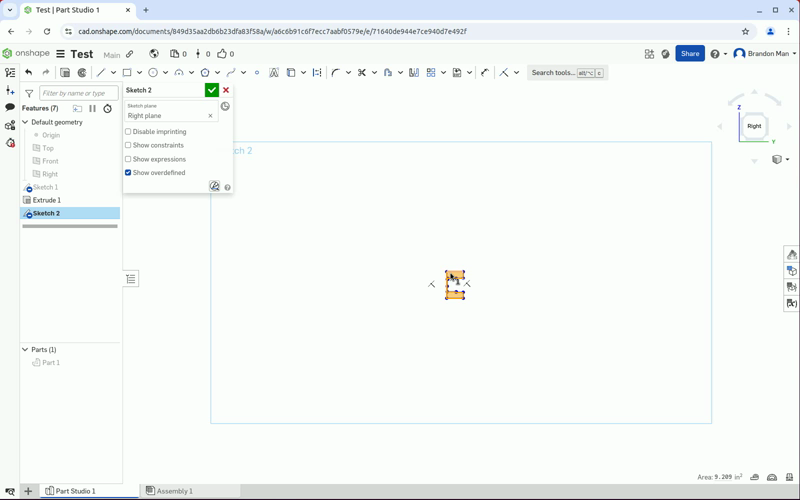
mouse_move(73, 352)
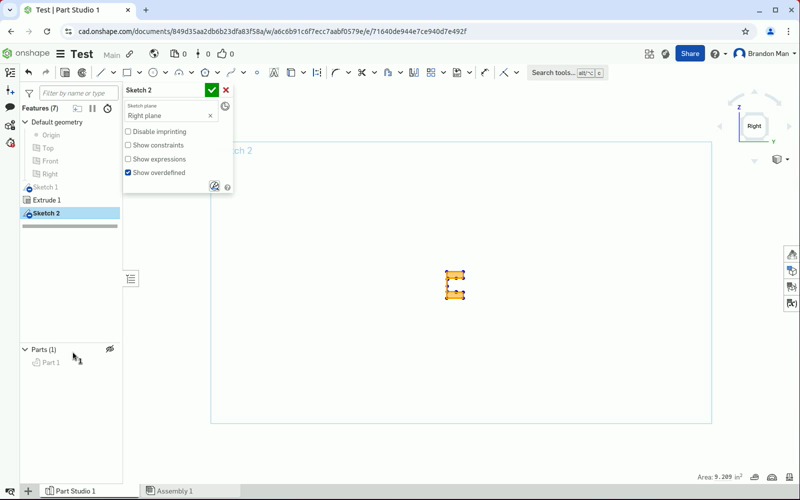
key(shift+y)
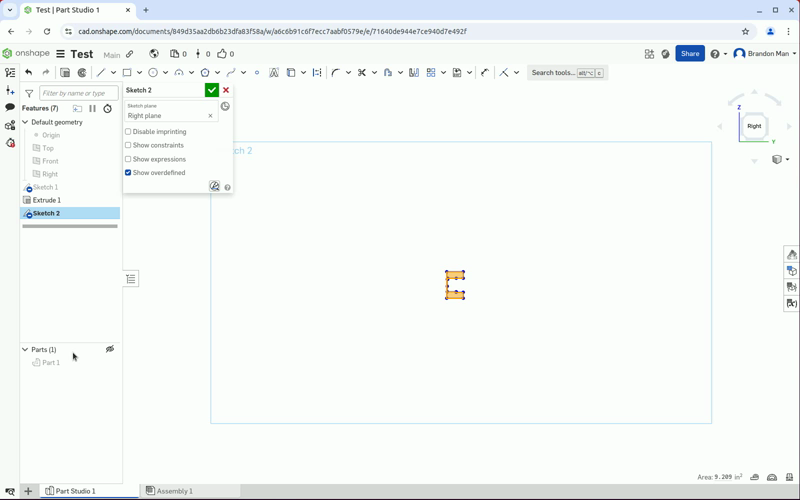
key(shift+e)
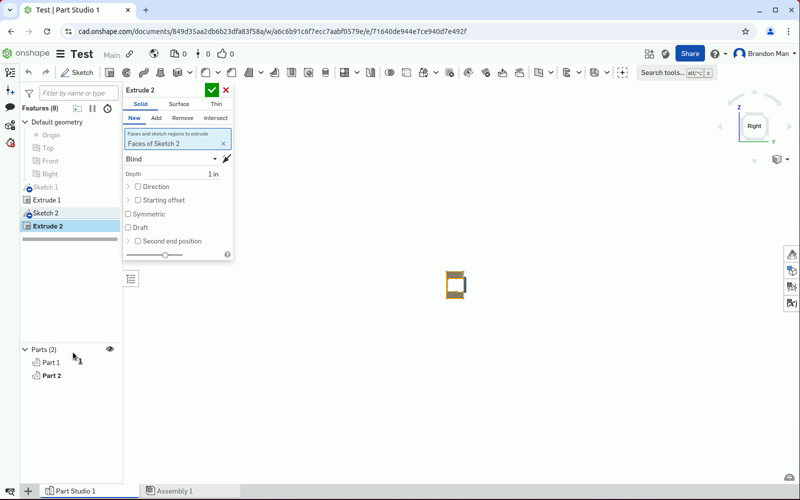
mouse_move(143, 106)
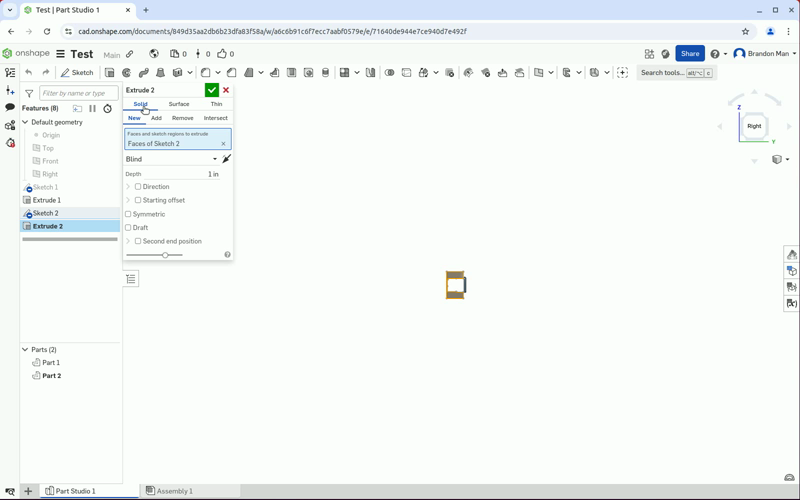
click(143, 106)
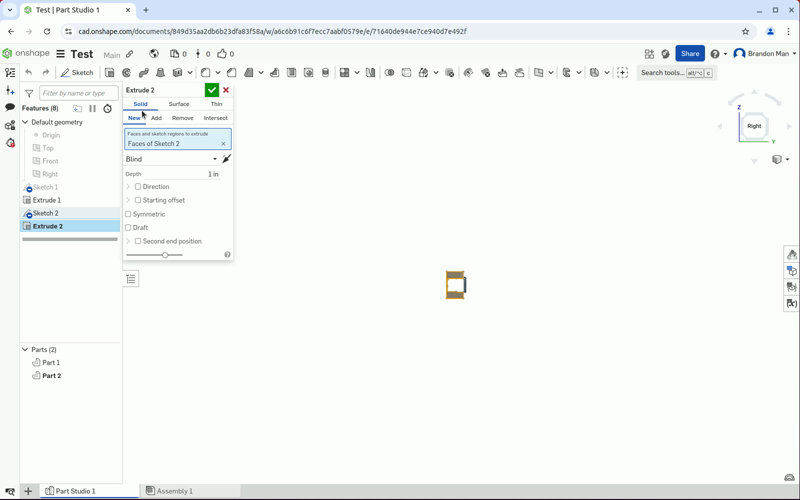
mouse_move(137, 120)
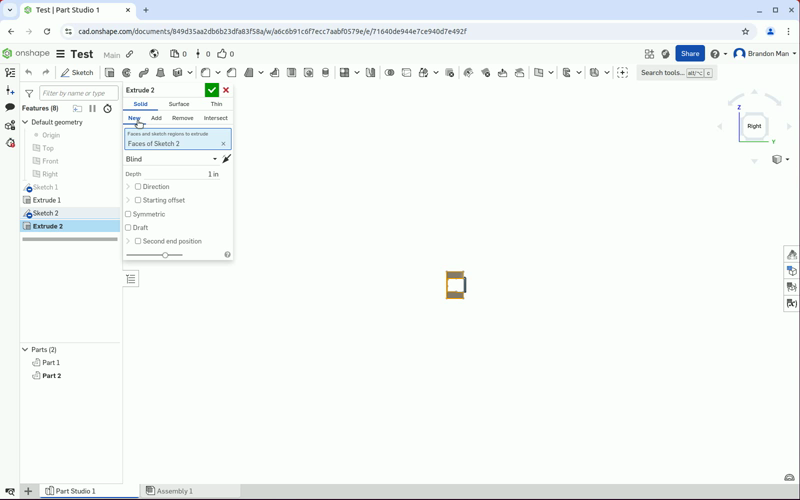
click(137, 120)
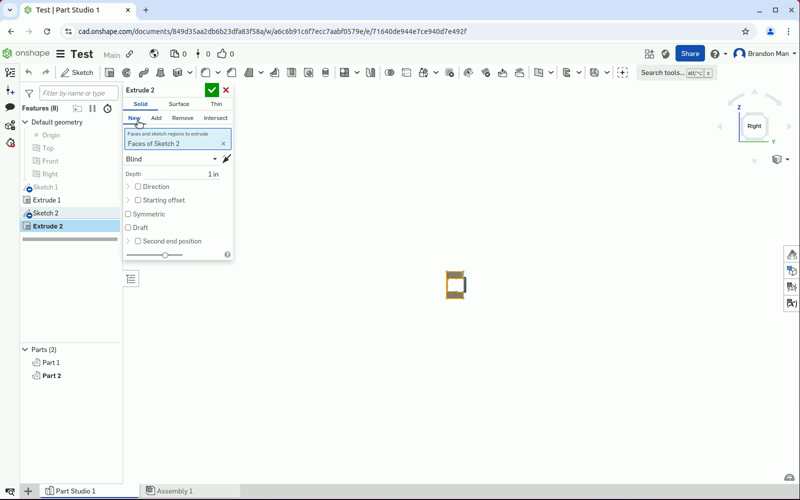
key(tab, 4)
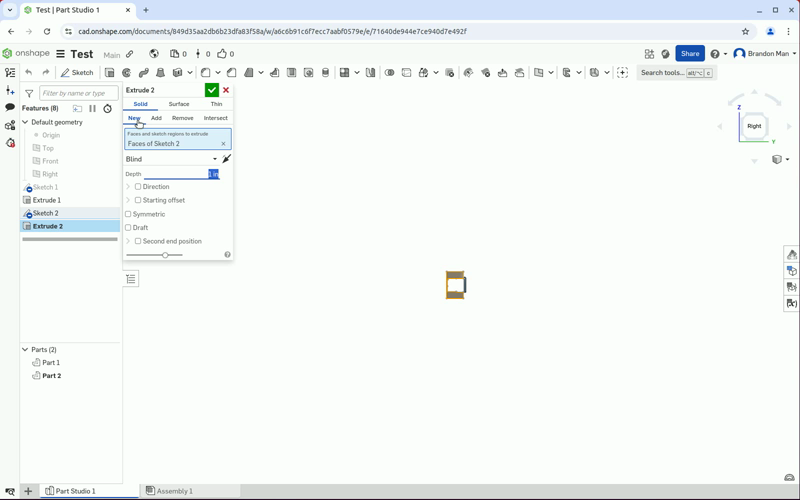
text(-7.462)
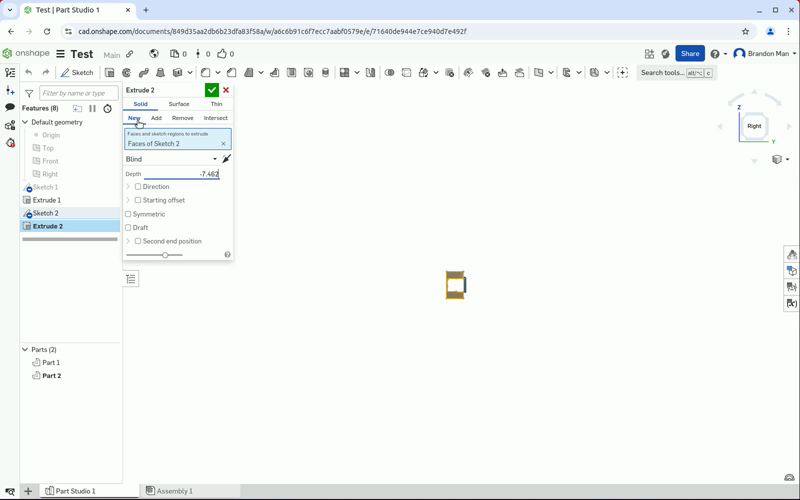
key(enter)
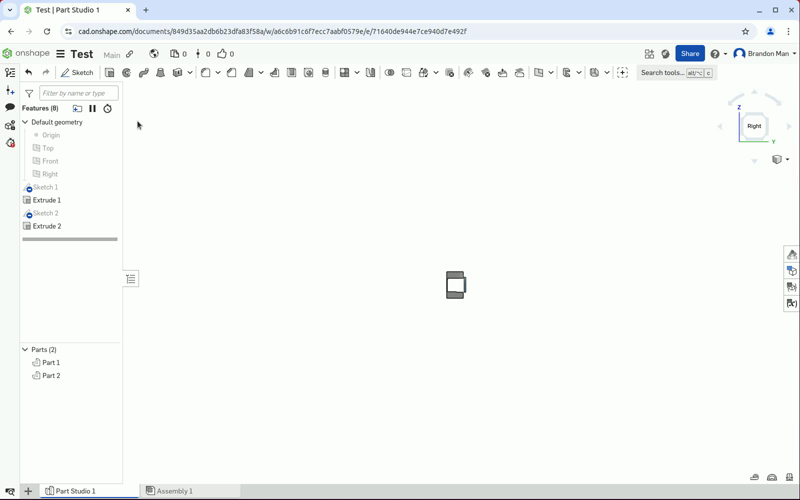
key(shift+h)
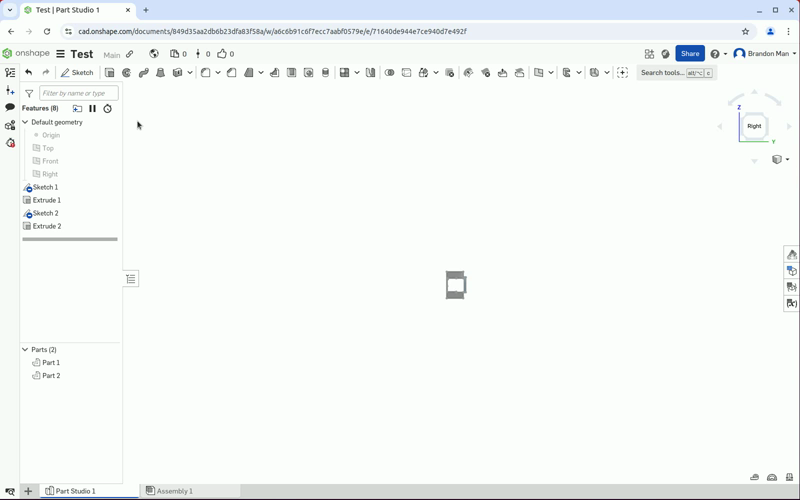
key(shift+h)
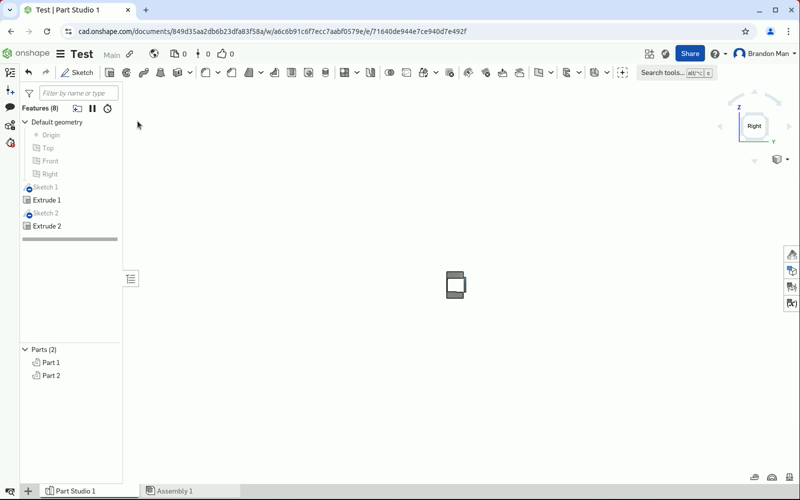
mouse_move(73, 189)
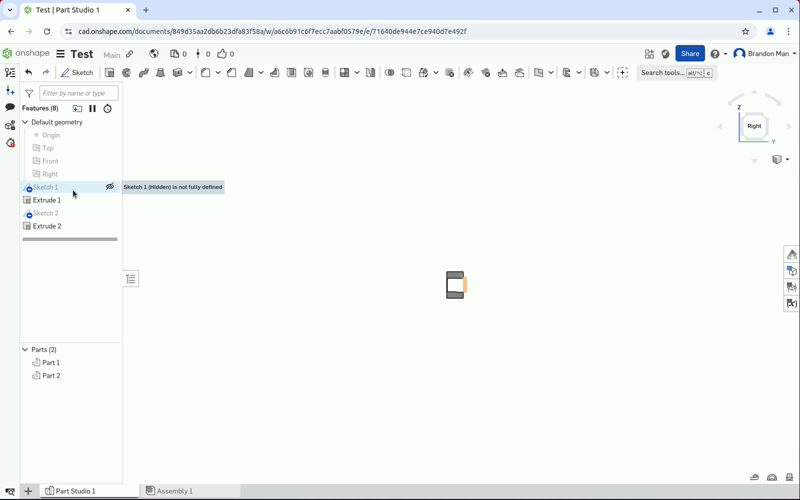
click(73, 189)
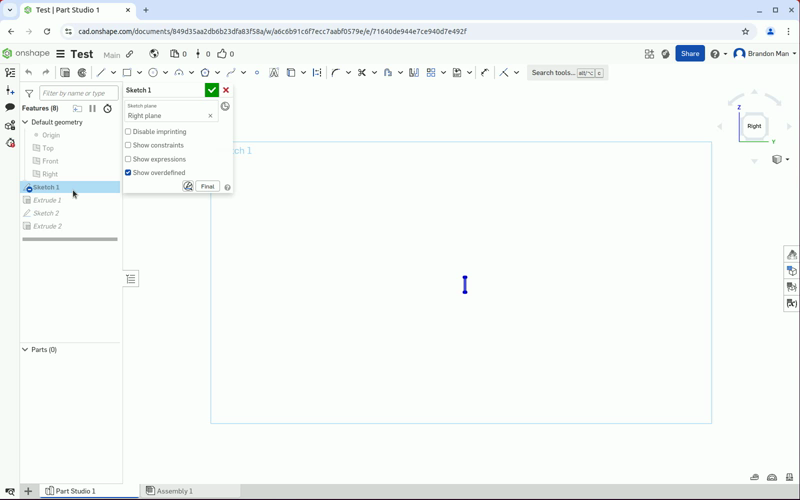
mouse_move(229, 92)
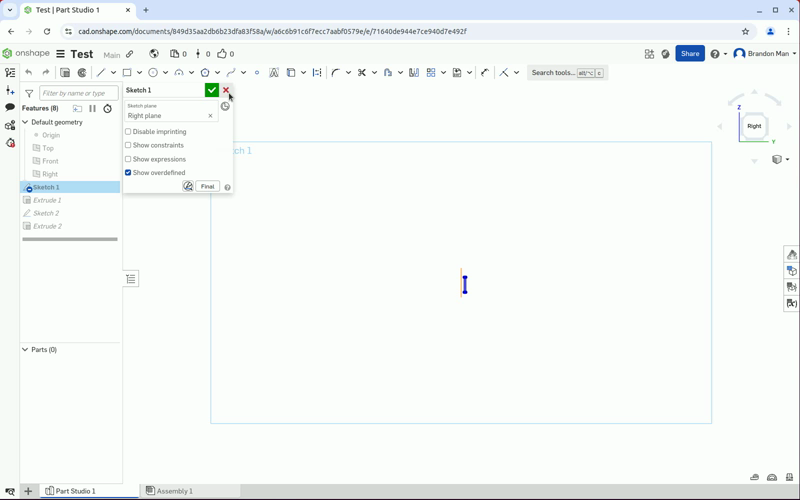
click(229, 92)
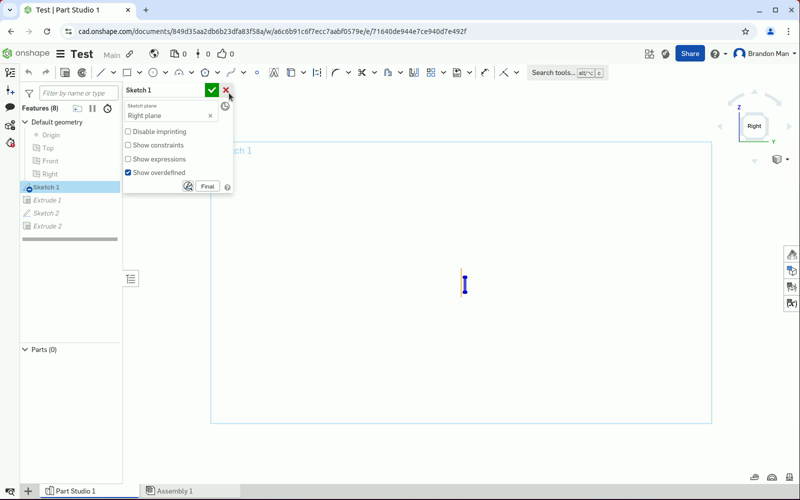
key(shift+s)
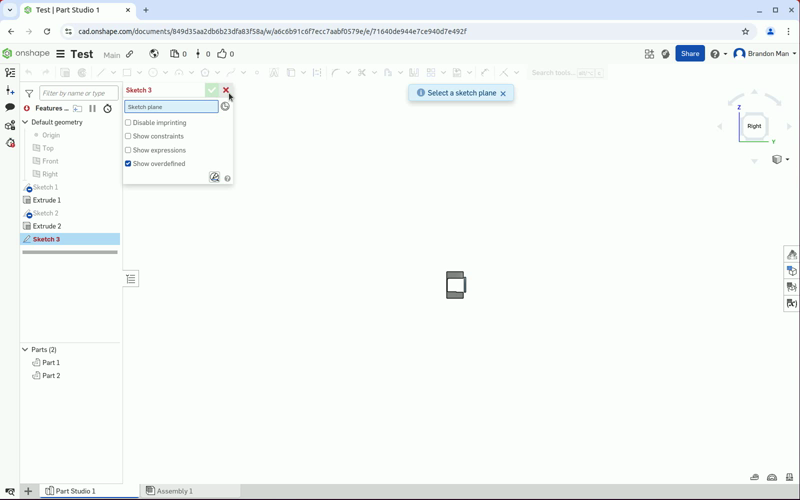
mouse_move(73, 176)
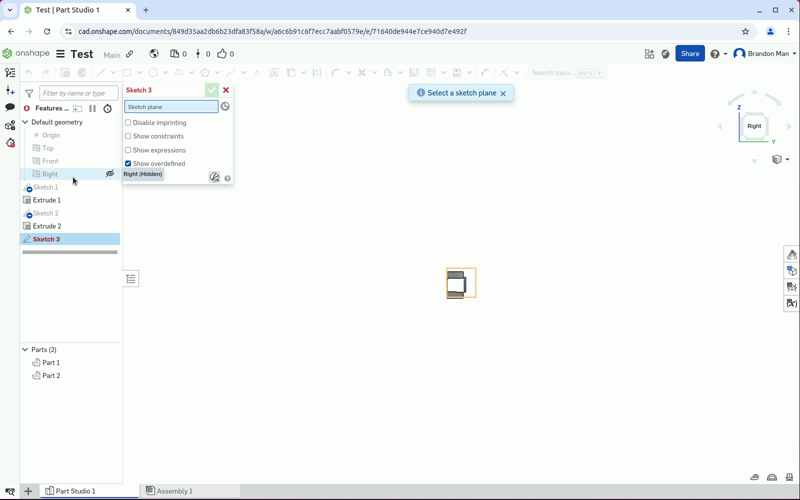
click(73, 176)
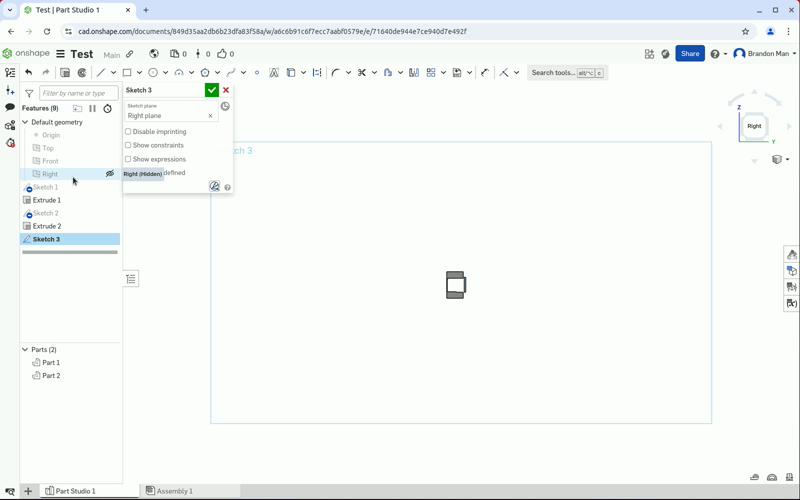
mouse_move(73, 352)
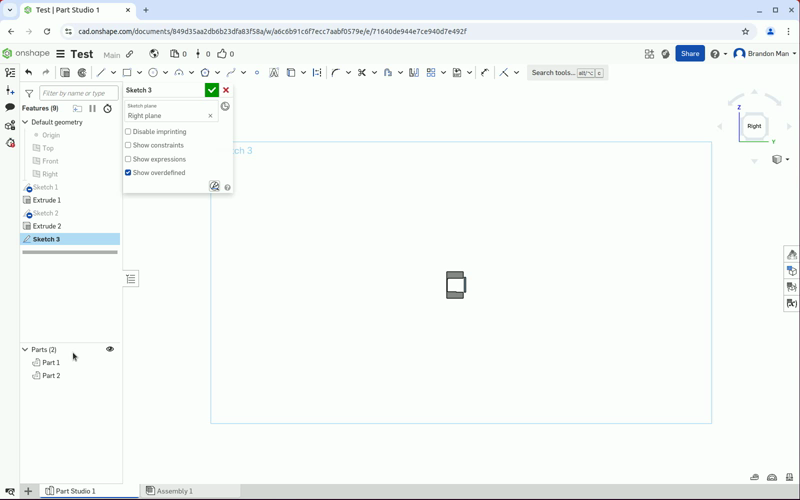
key(y)
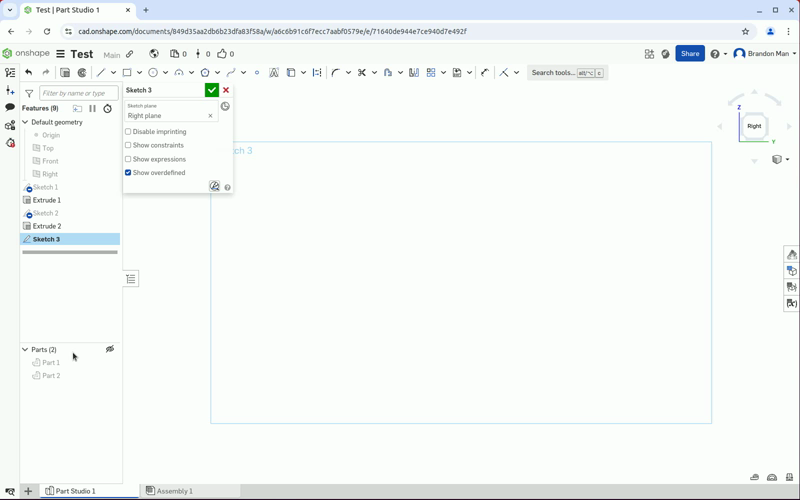
key(l)
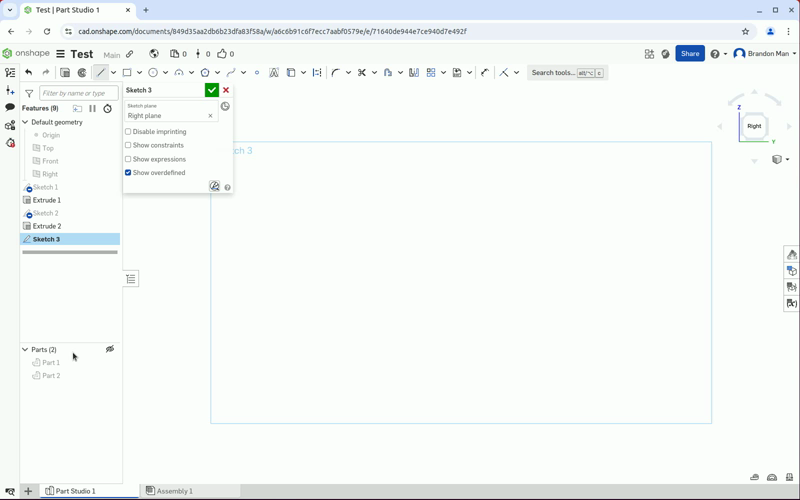
key_down(shift)
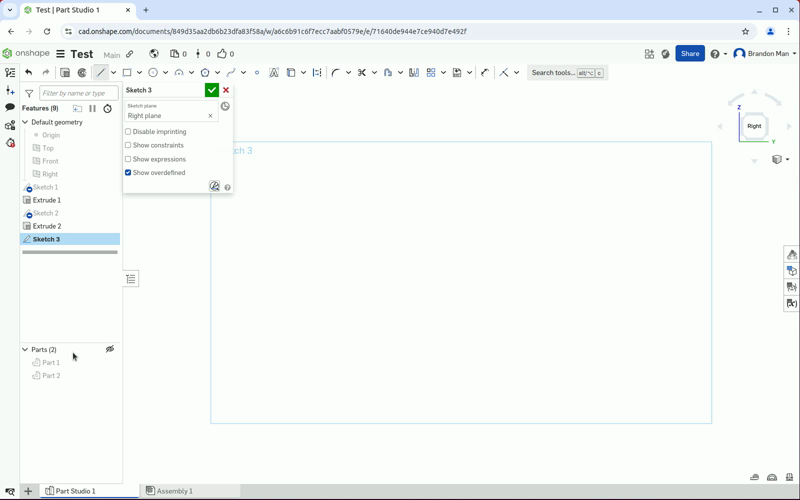
mouse_move(456, 292)
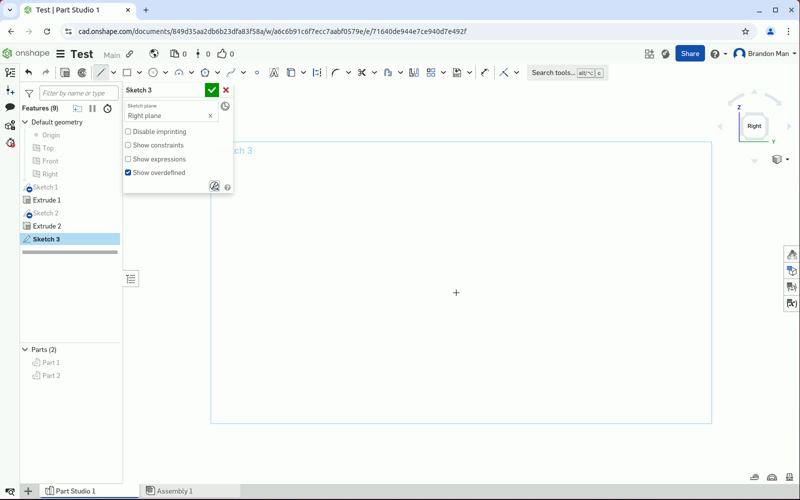
click(456, 292)
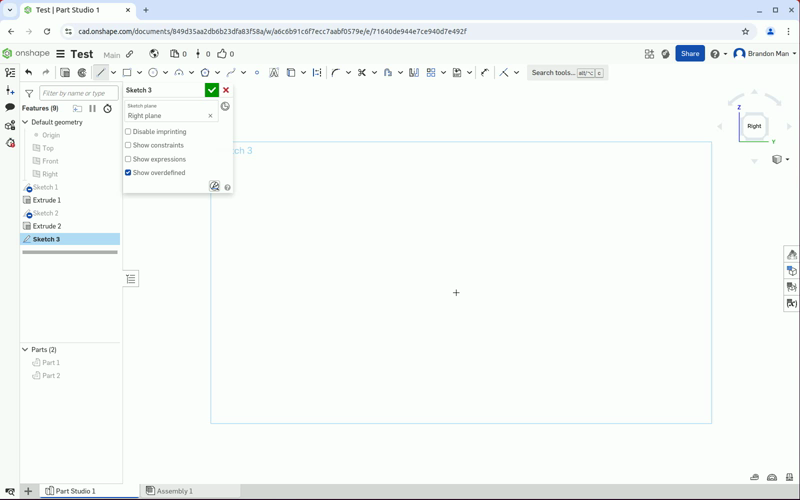
key_up(shift)
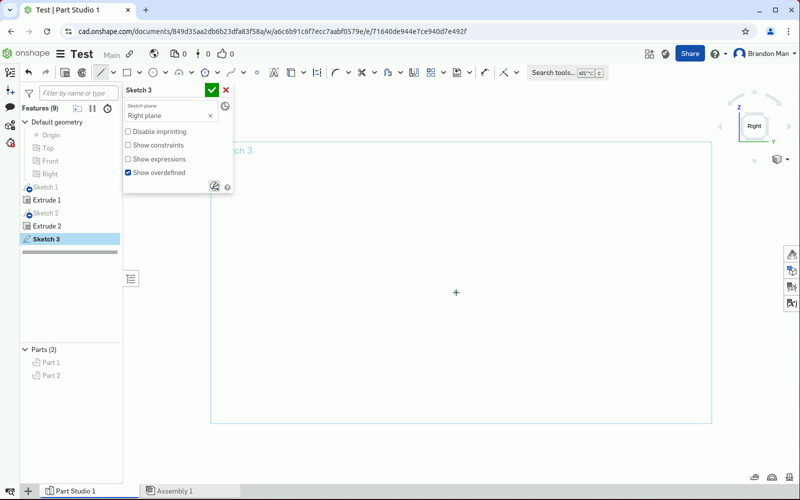
key_down(shift)
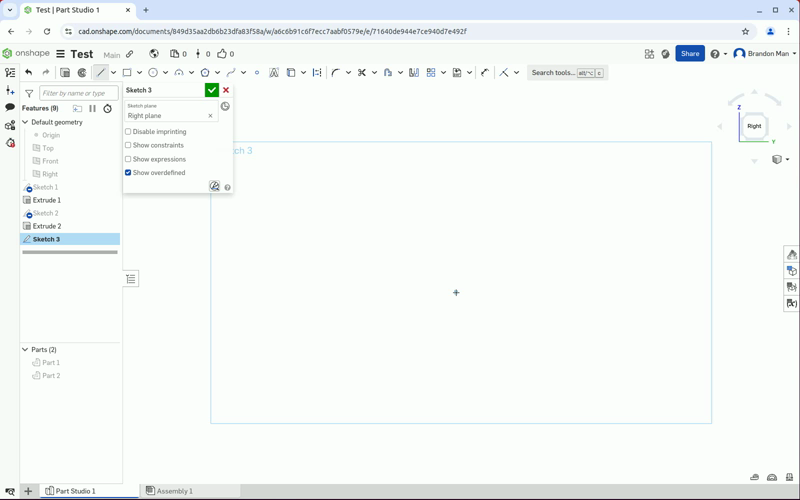
mouse_move(486, 292)
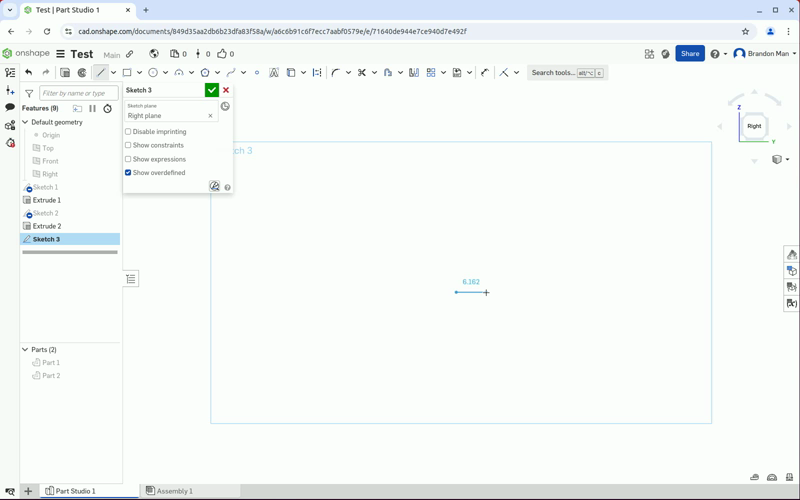
mouse_move(464, 292)
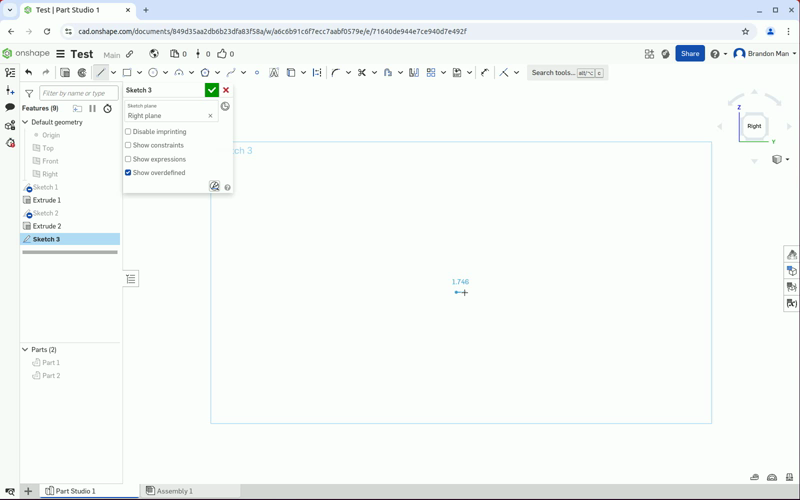
click(464, 292)
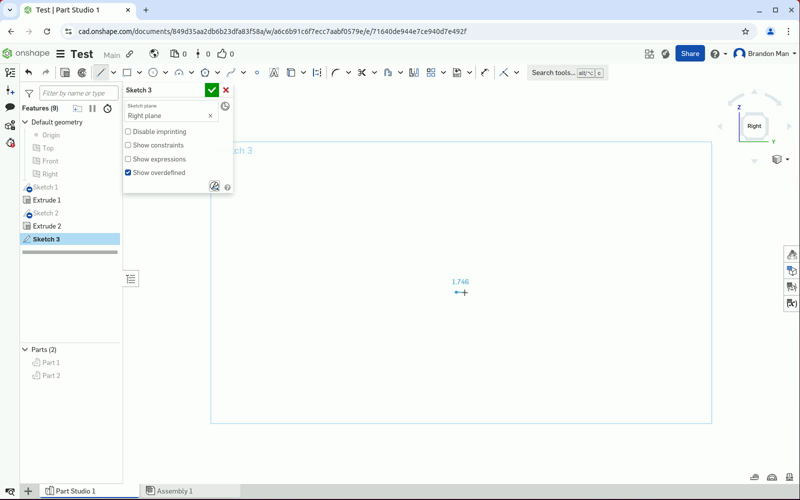
key_up(shift)
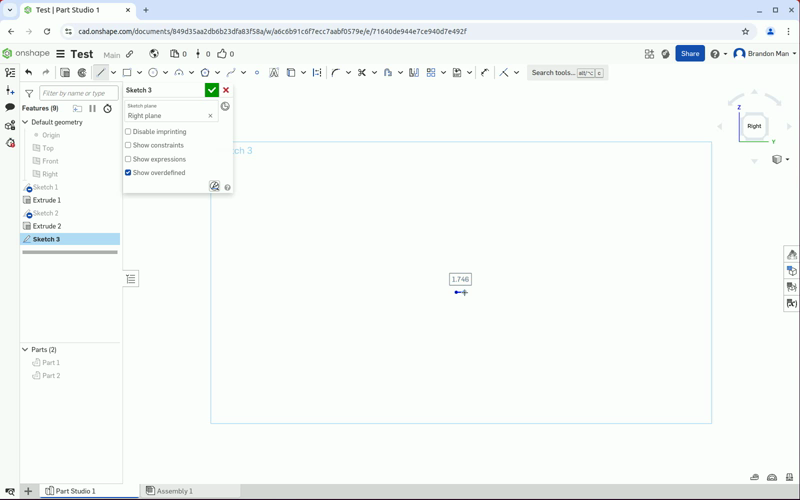
key_down(shift)
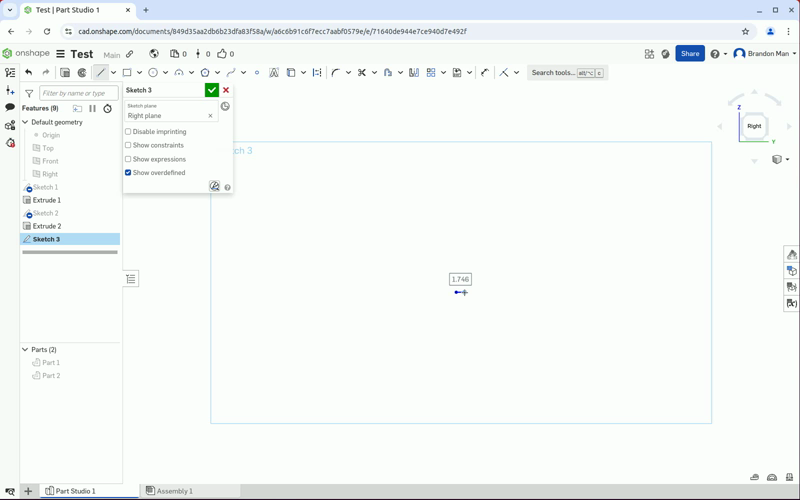
mouse_move(494, 292)
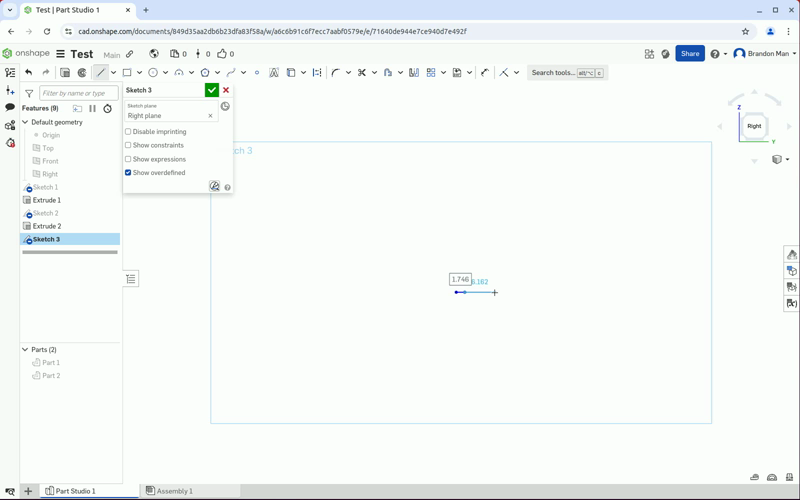
mouse_move(464, 277)
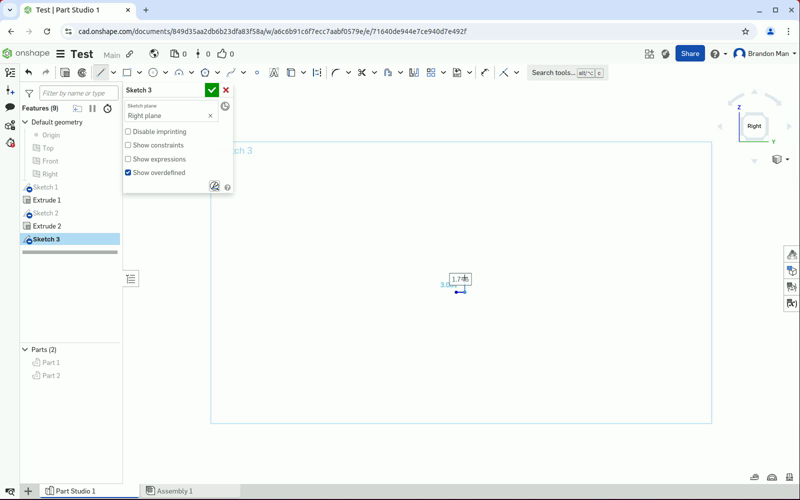
click(464, 277)
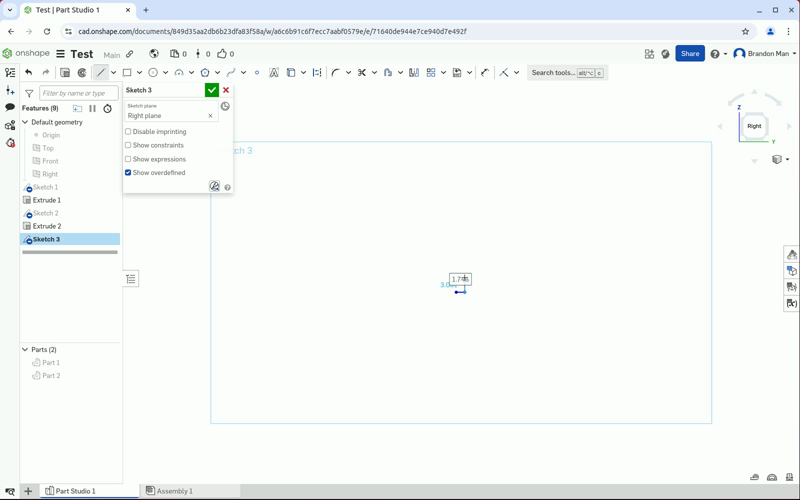
key_up(shift)
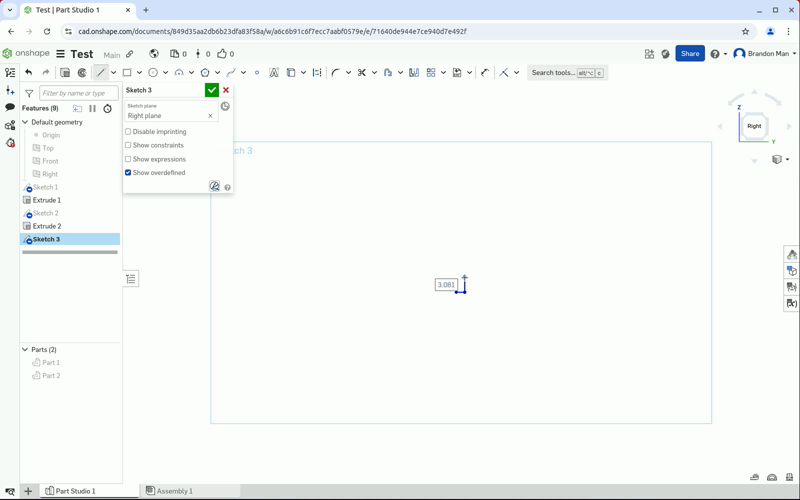
key_down(shift)
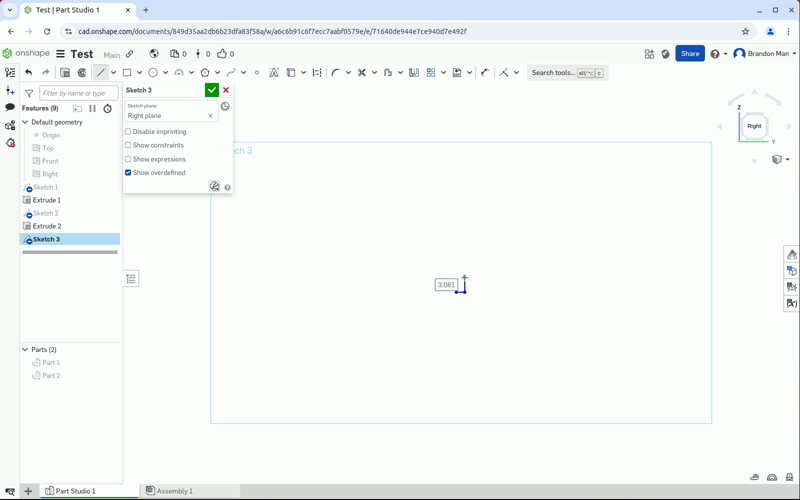
mouse_move(494, 277)
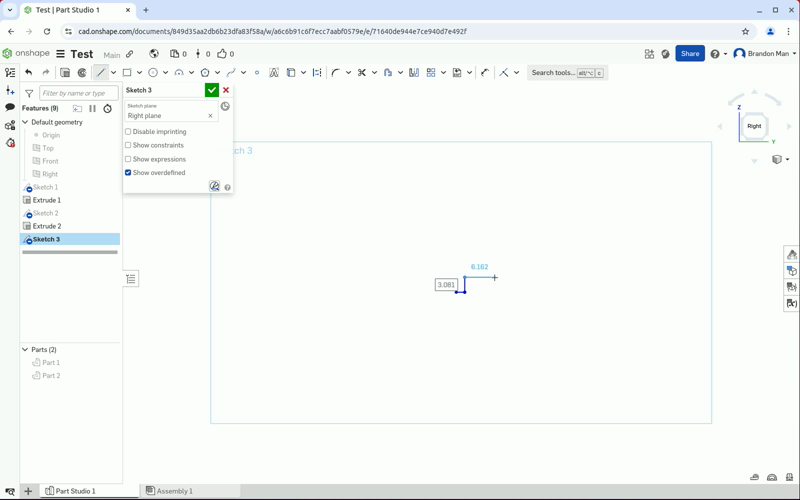
mouse_move(456, 277)
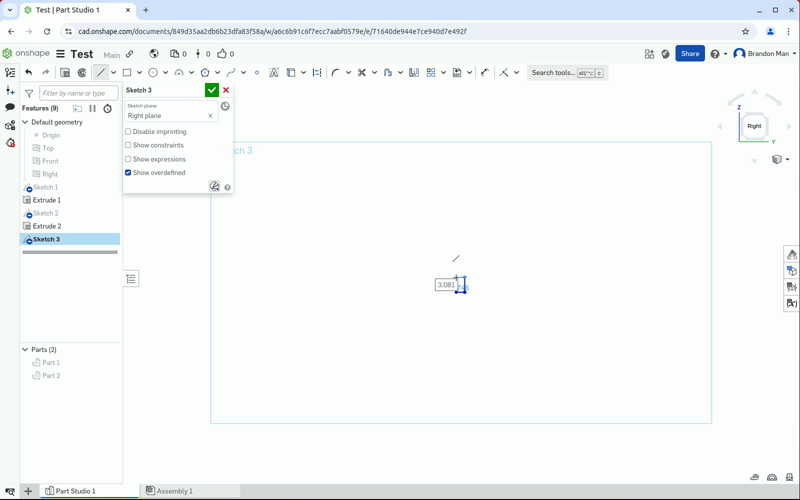
click(456, 277)
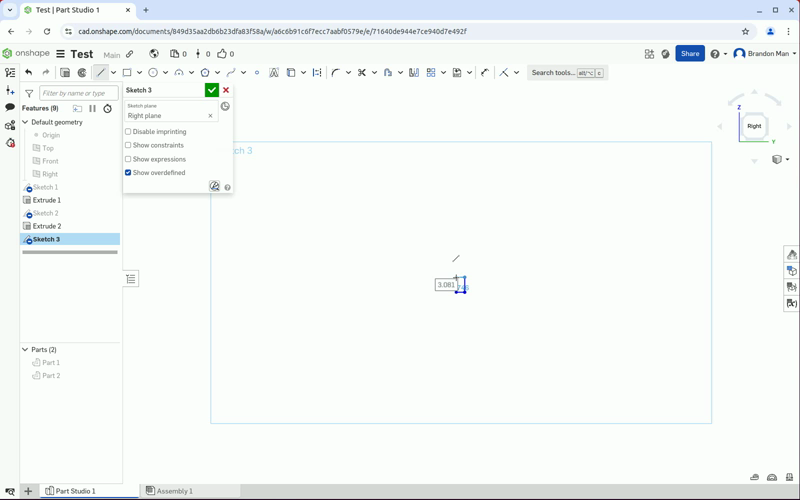
key_up(shift)
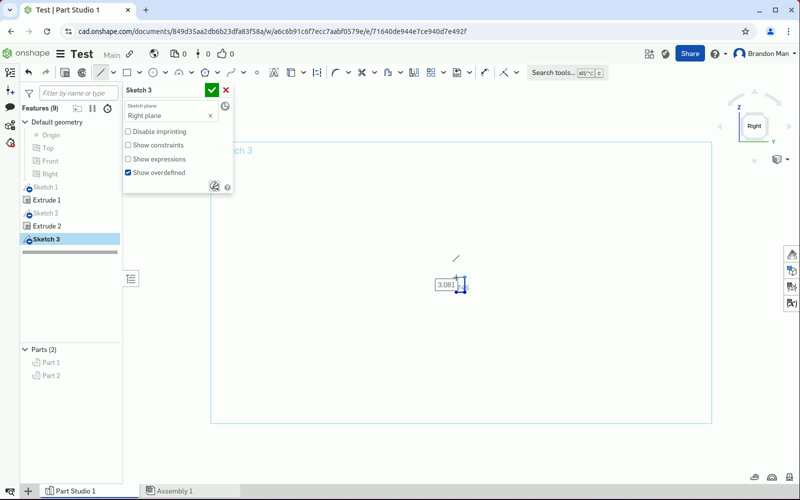
key_down(shift)
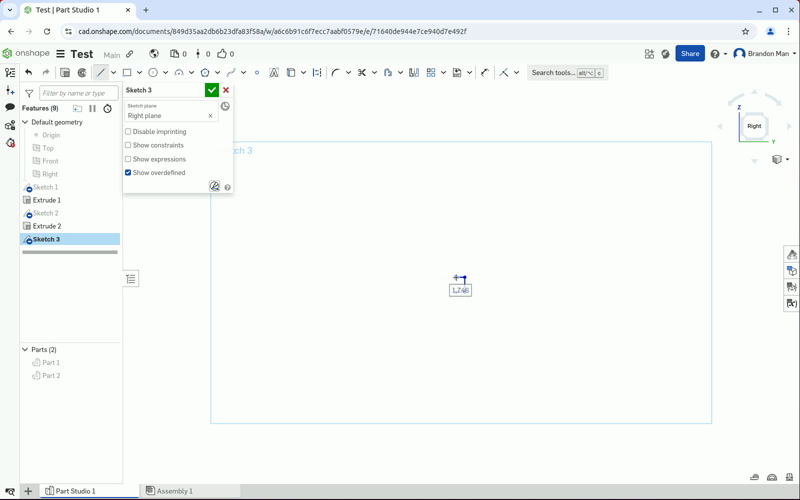
mouse_move(486, 277)
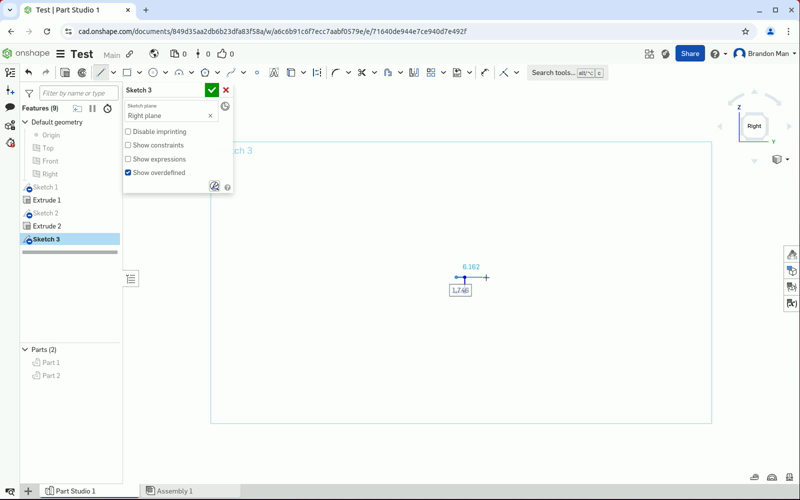
mouse_move(456, 285)
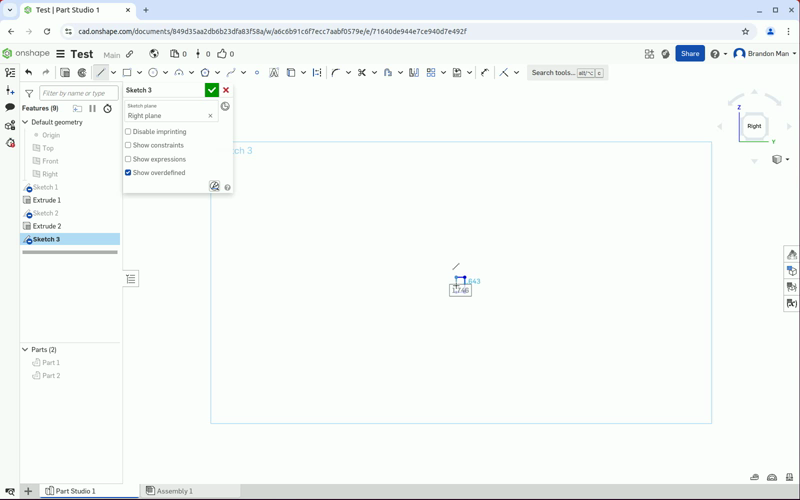
click(456, 285)
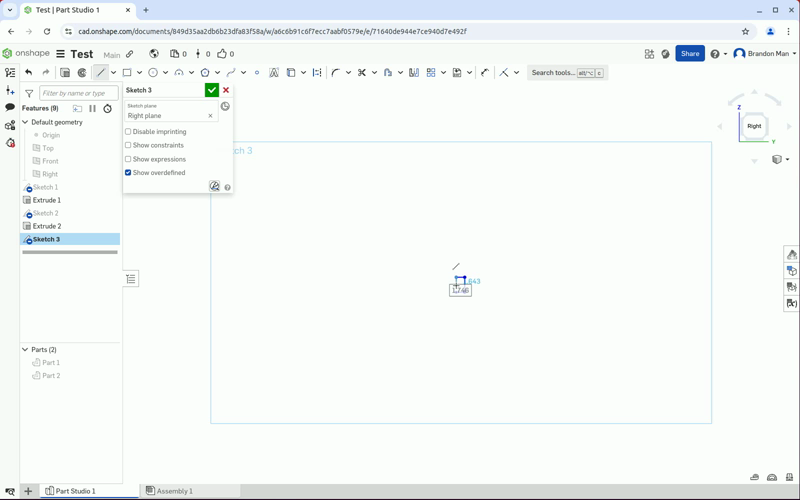
key_up(shift)
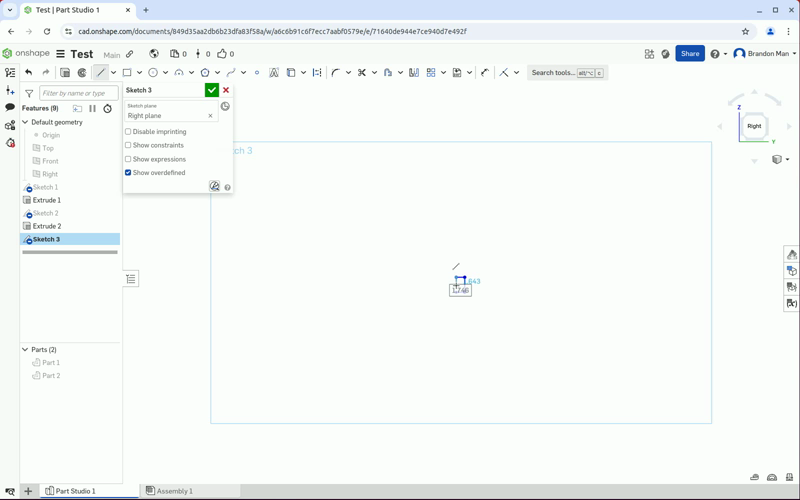
key_down(shift)
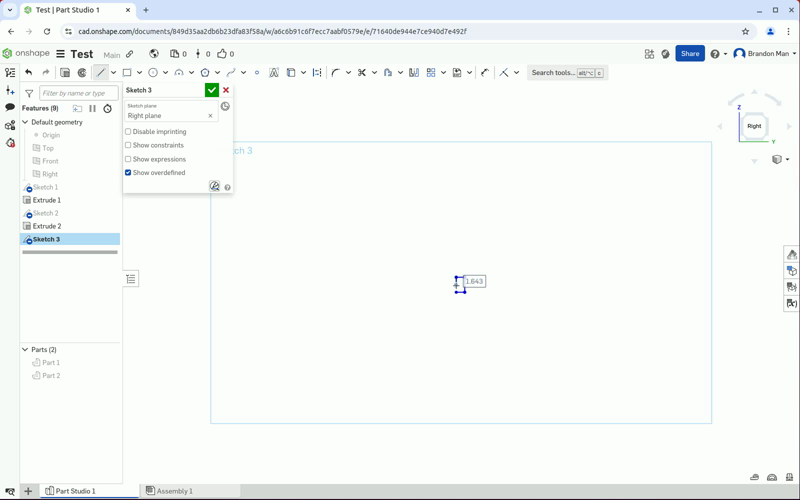
mouse_move(486, 285)
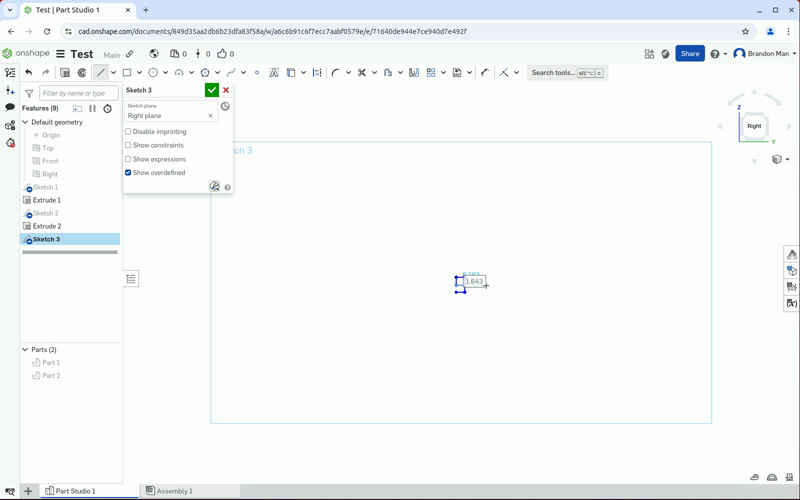
mouse_move(456, 291)
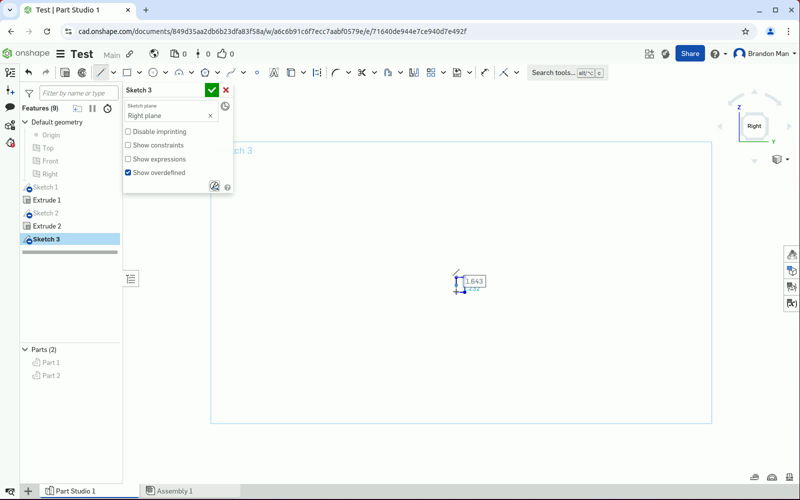
scroll(6)
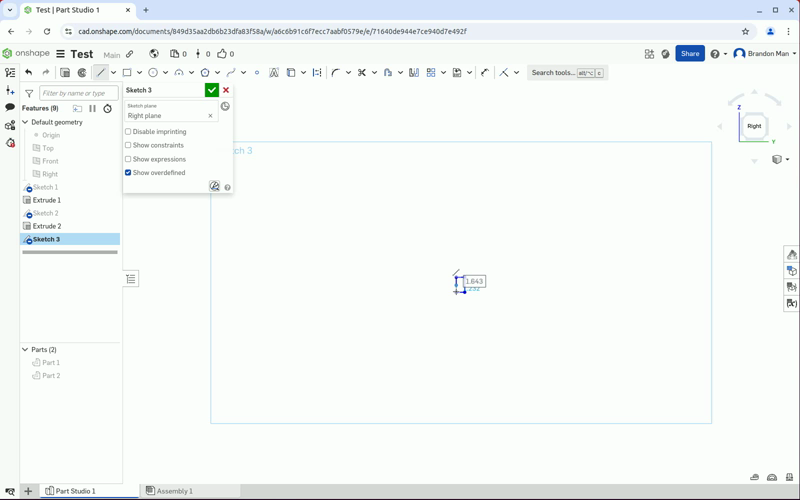
scroll(6)
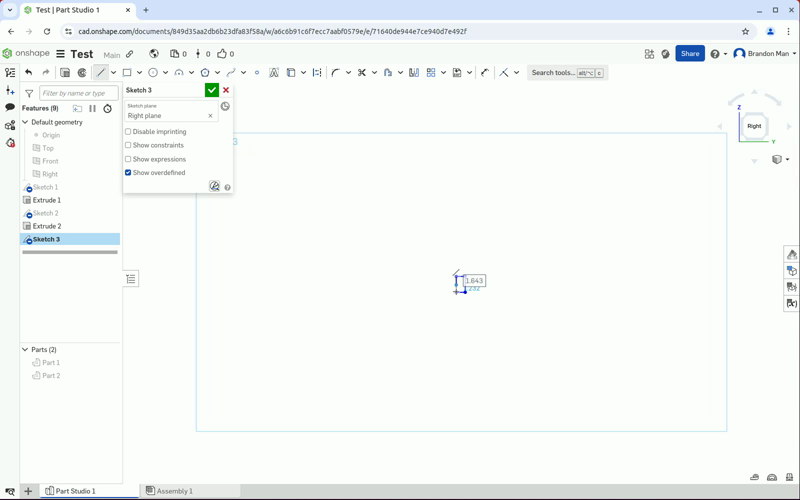
scroll(6)
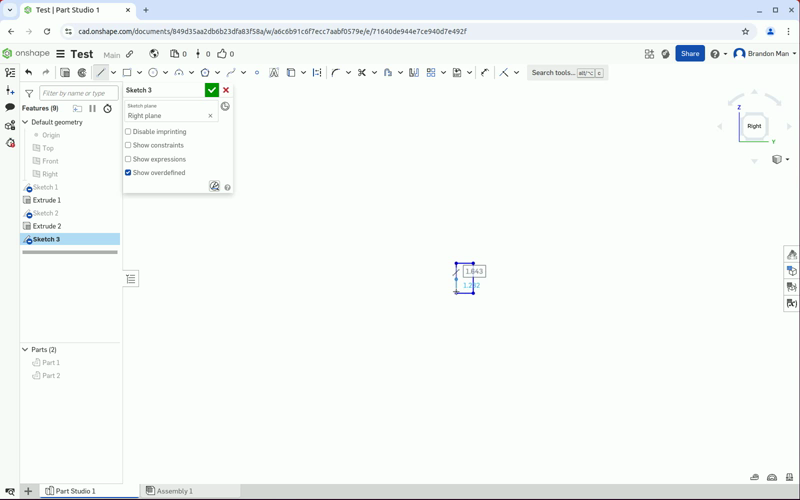
scroll(6)
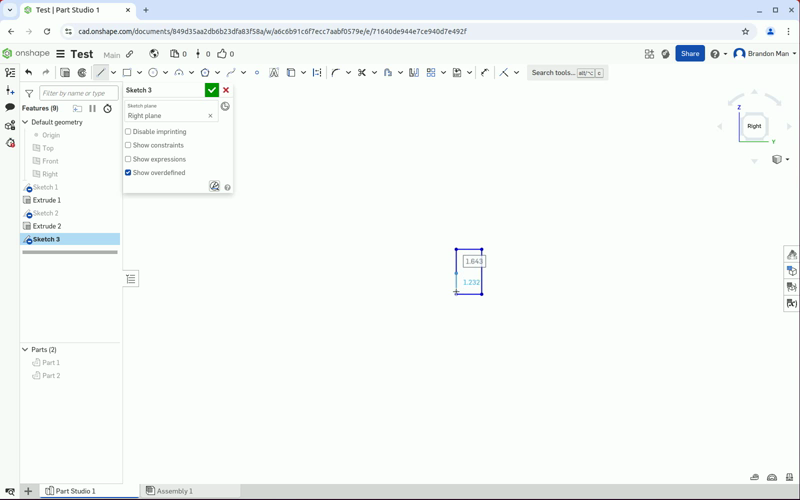
scroll(6)
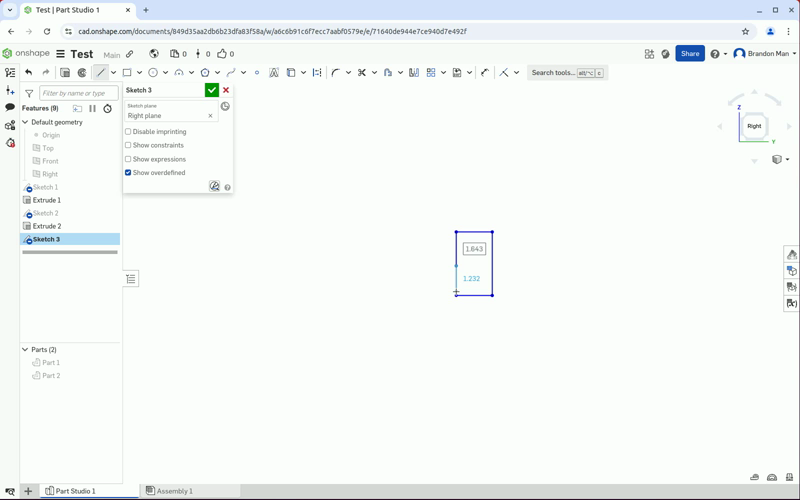
scroll(6)
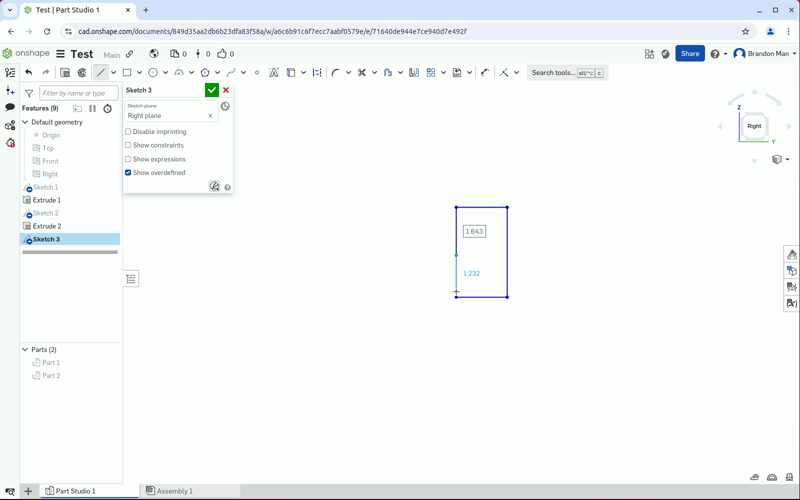
scroll(6)
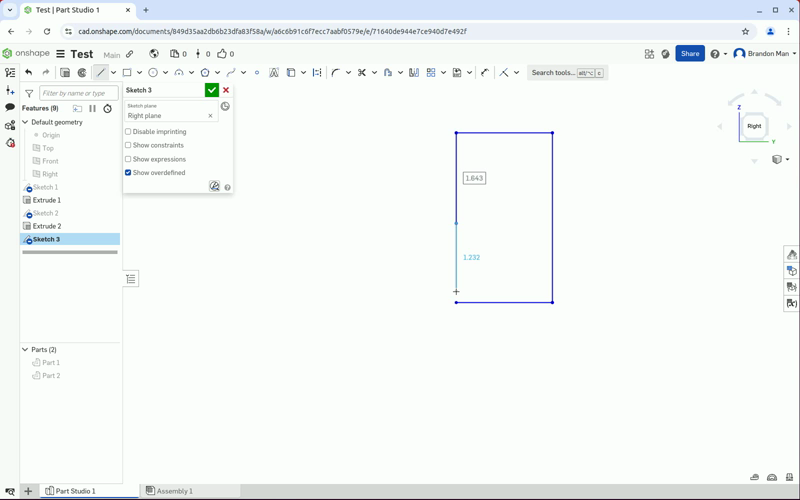
click(456, 291)
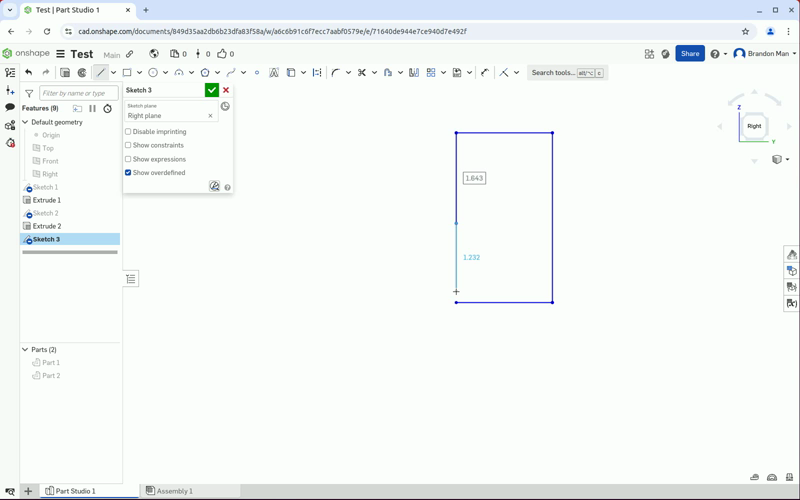
scroll(-6)
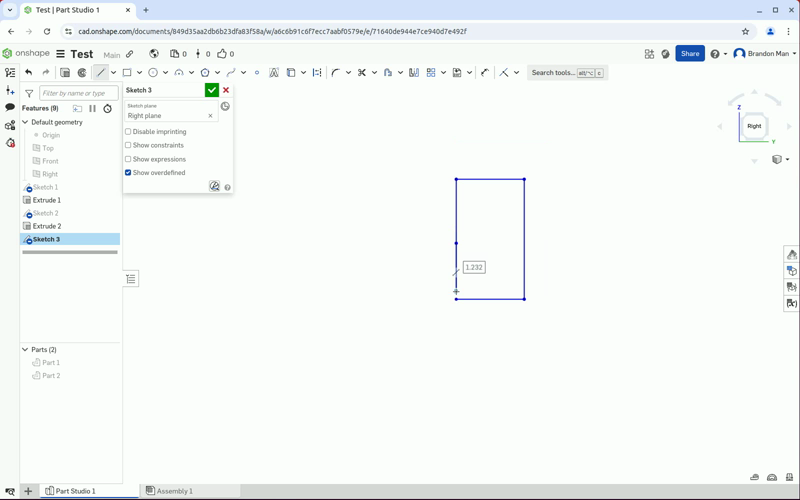
scroll(-6)
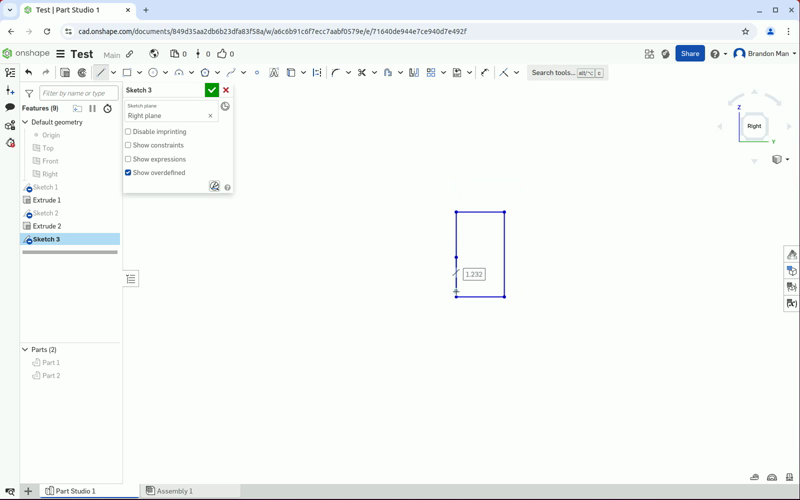
scroll(-6)
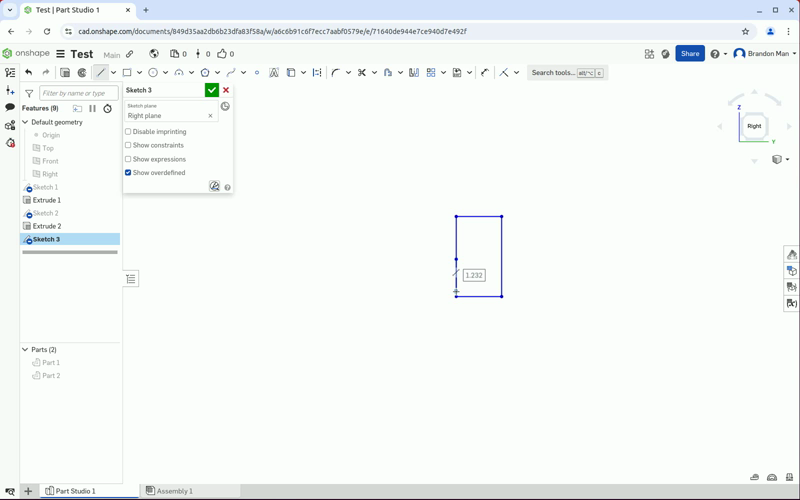
scroll(-6)
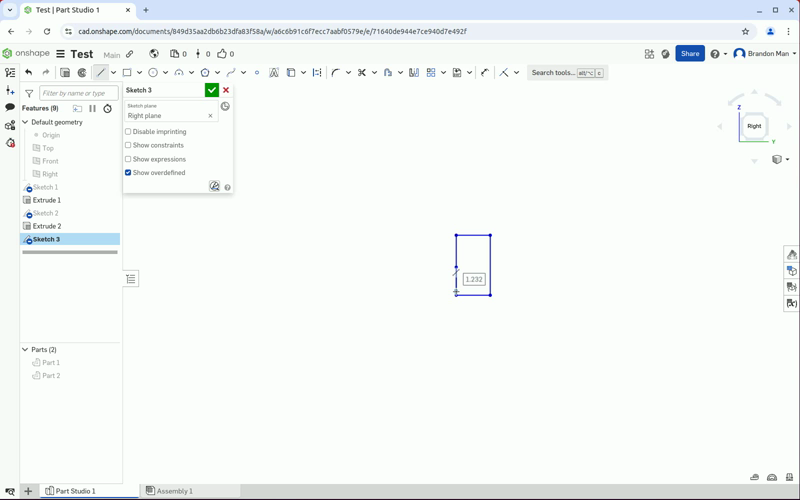
scroll(-6)
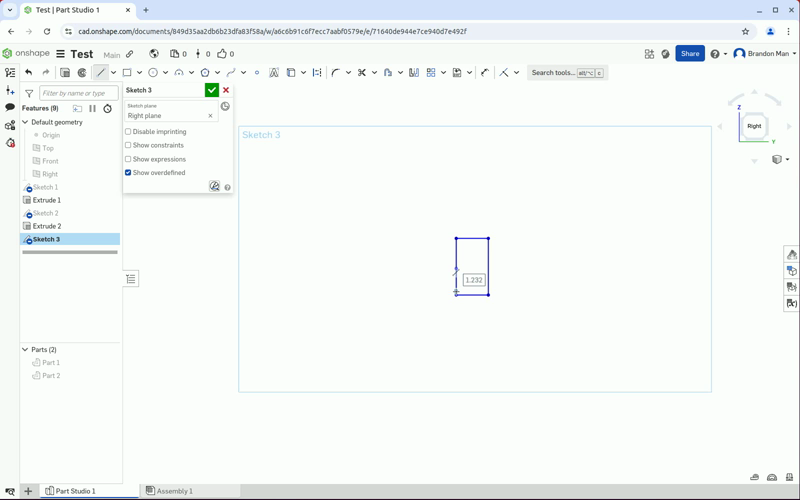
scroll(-6)
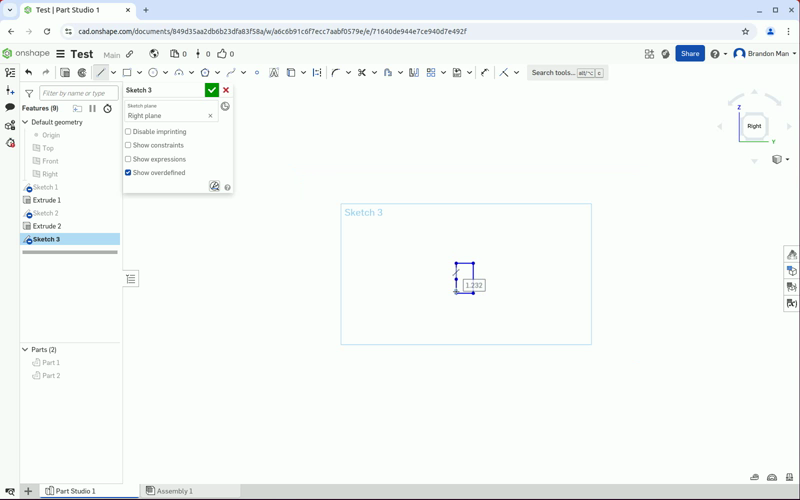
scroll(-6)
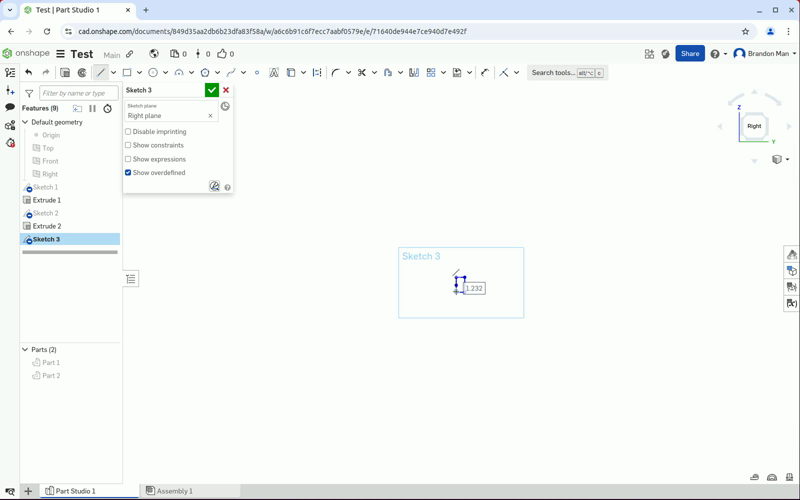
key_up(shift)
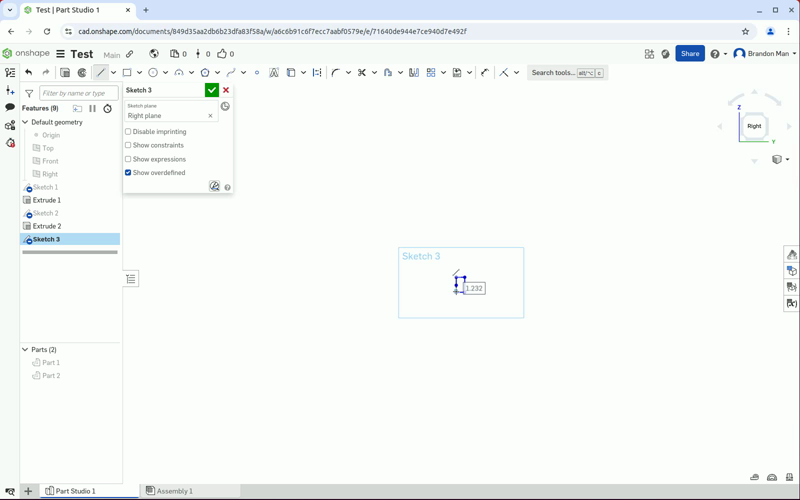
mouse_move(486, 291)
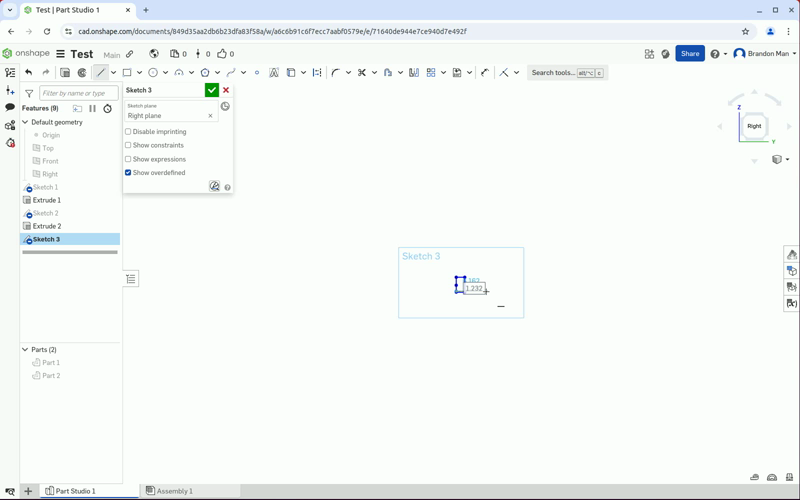
key_down(shift)
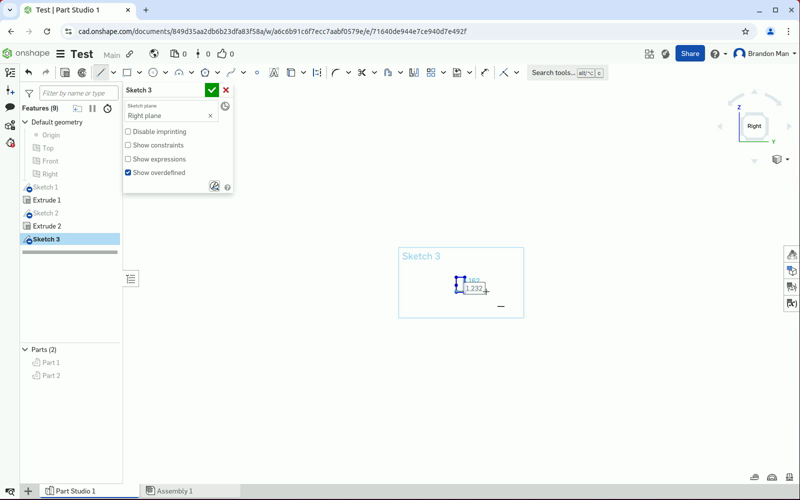
mouse_move(456, 292)
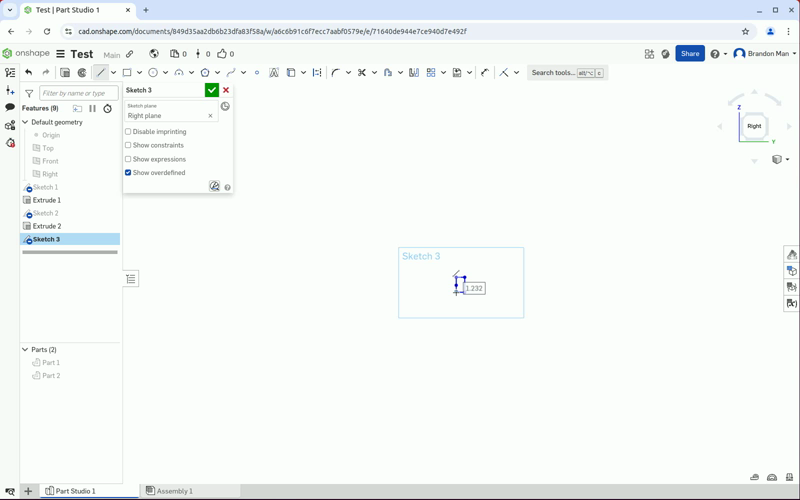
scroll(6)
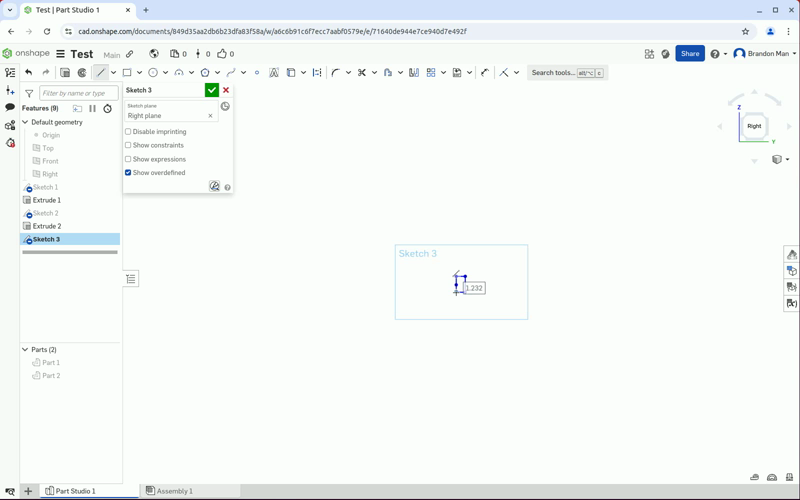
scroll(6)
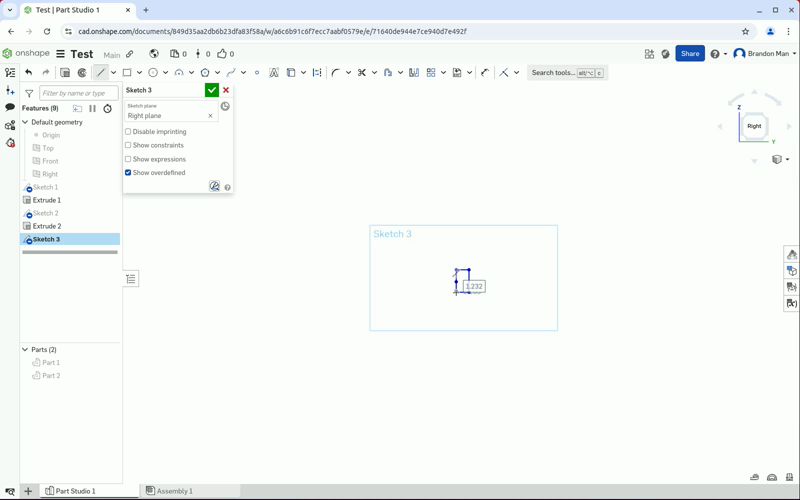
scroll(6)
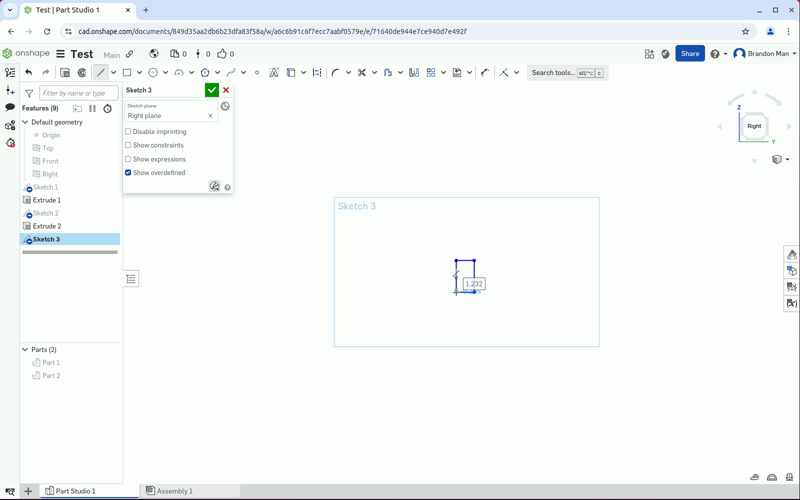
scroll(6)
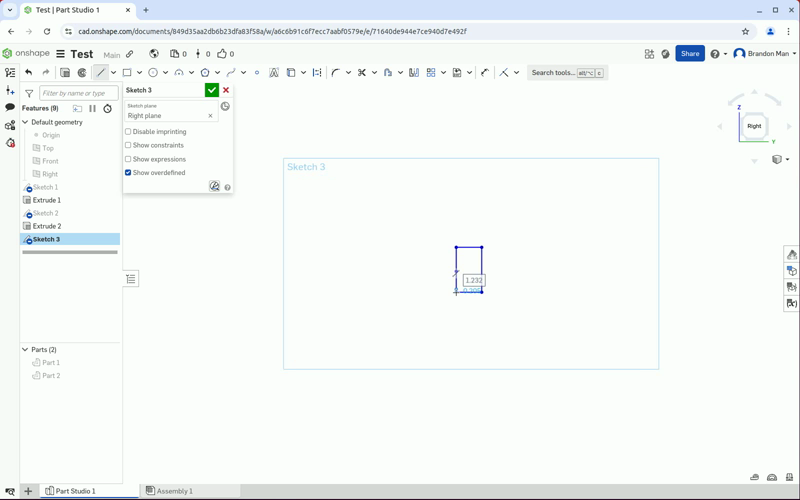
scroll(6)
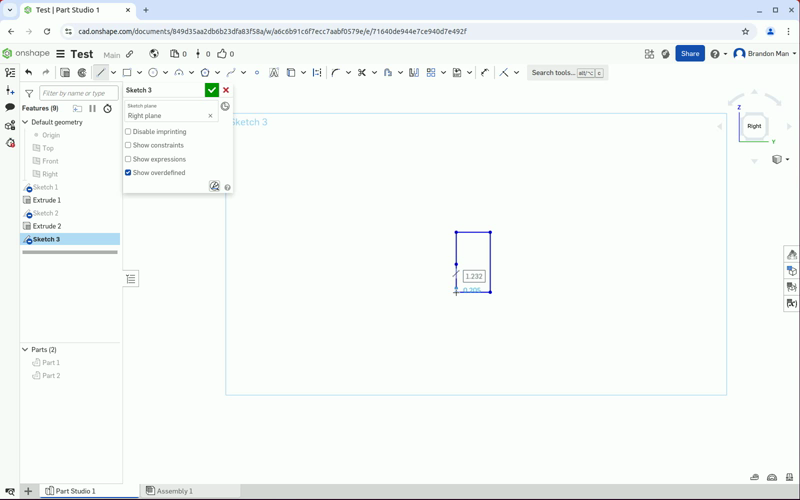
scroll(6)
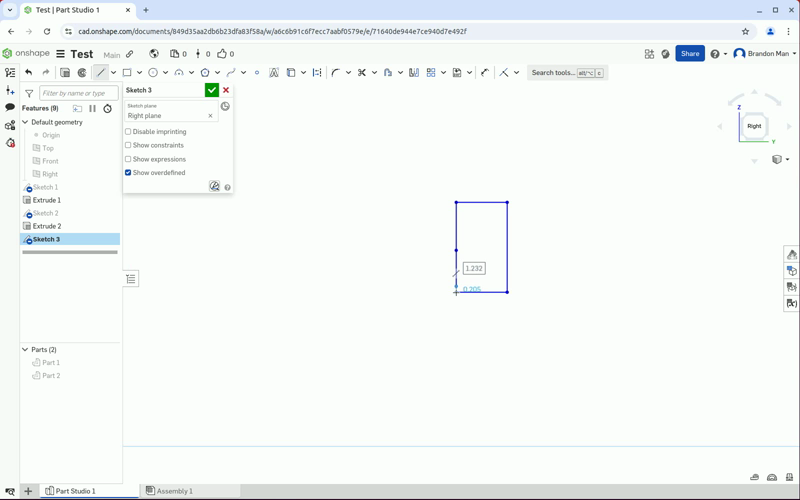
scroll(6)
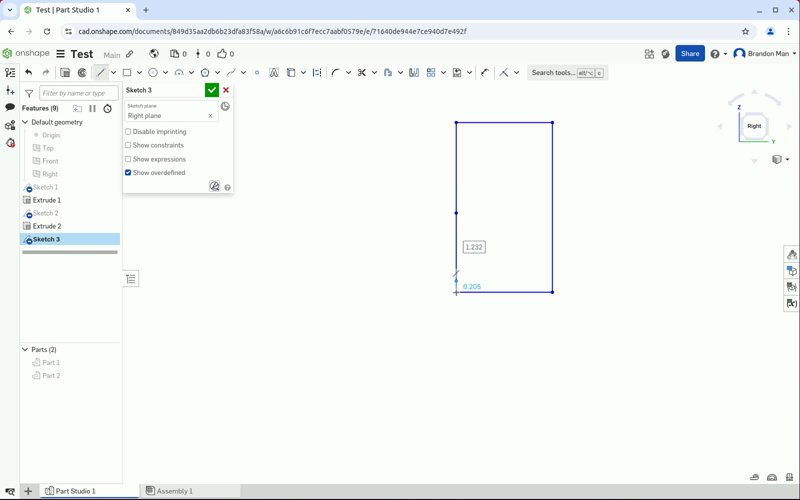
key_up(shift)
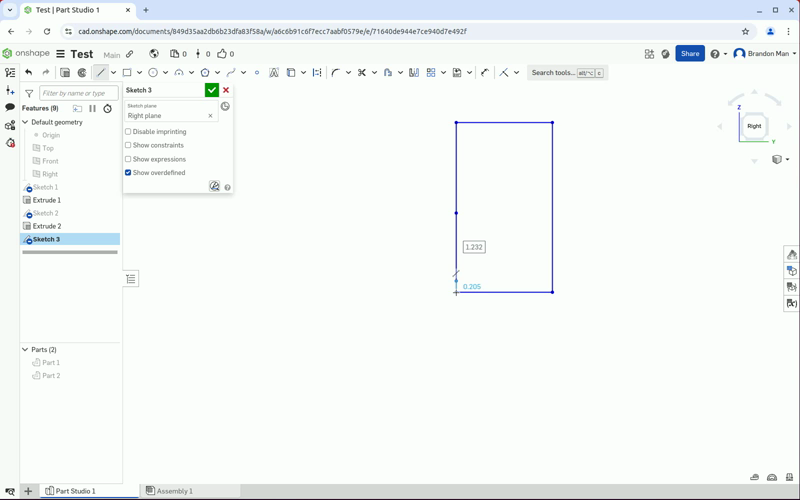
click(456, 292)
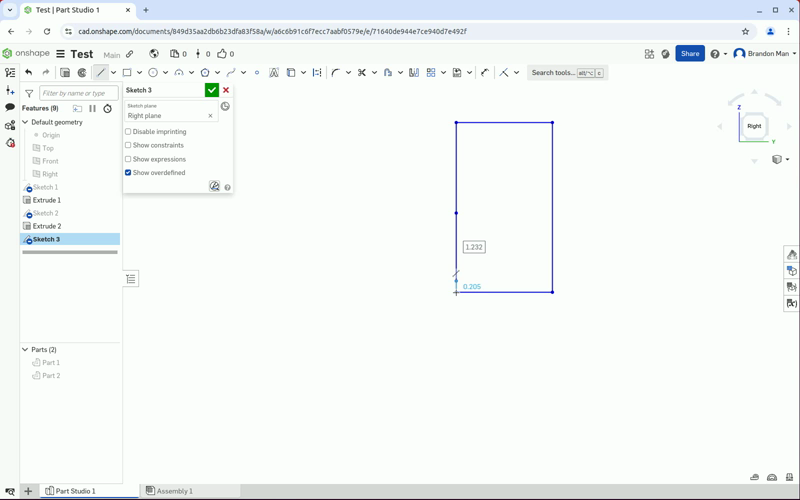
scroll(-6)
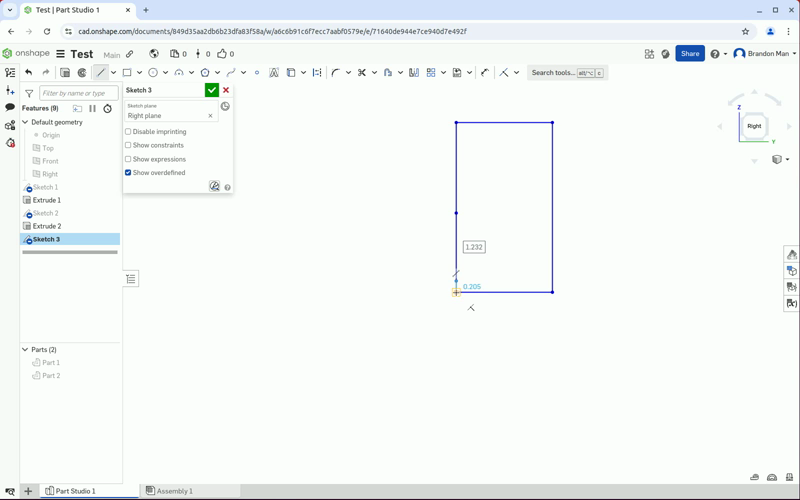
scroll(-6)
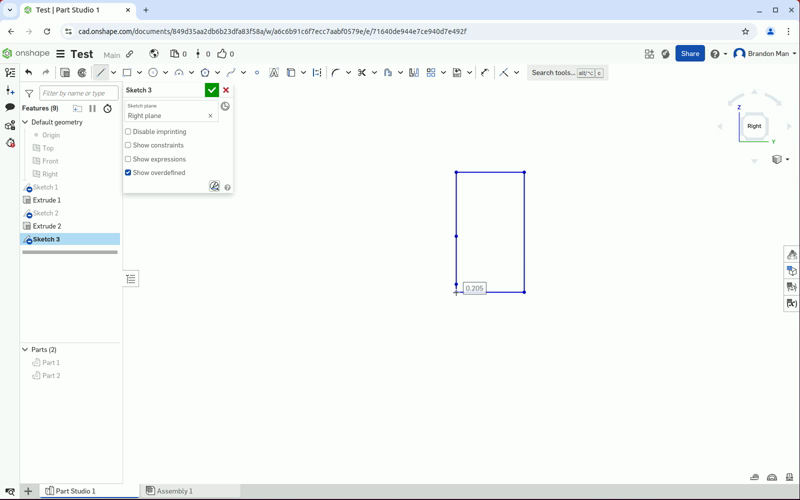
scroll(-6)
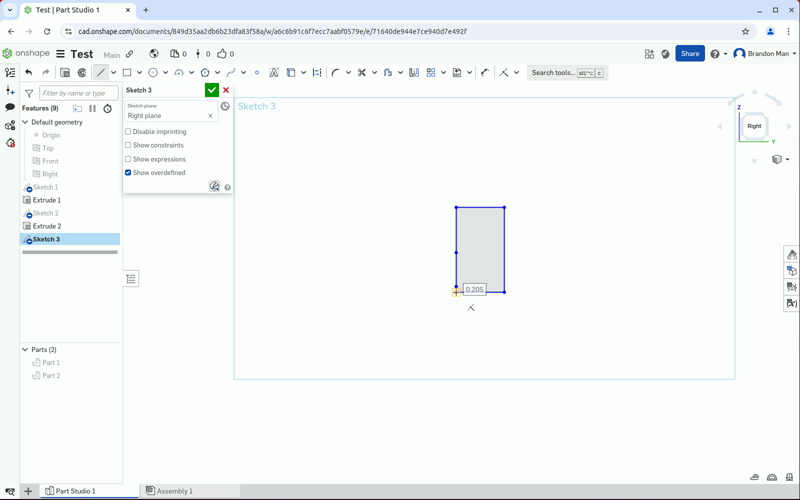
scroll(-6)
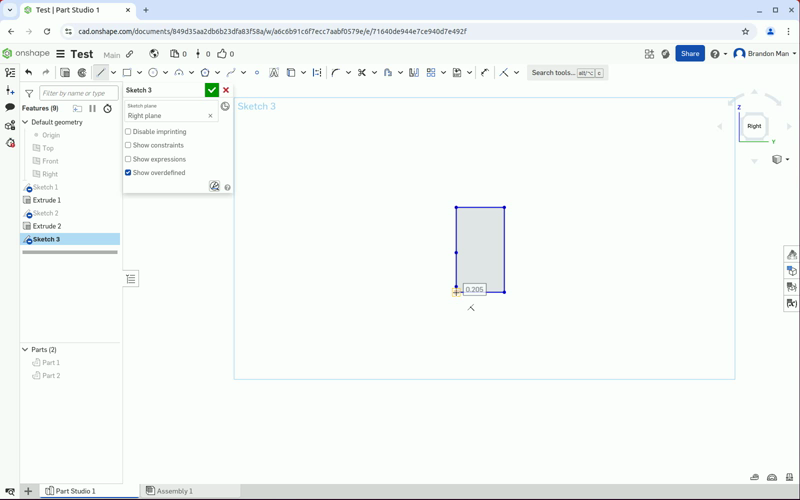
scroll(-6)
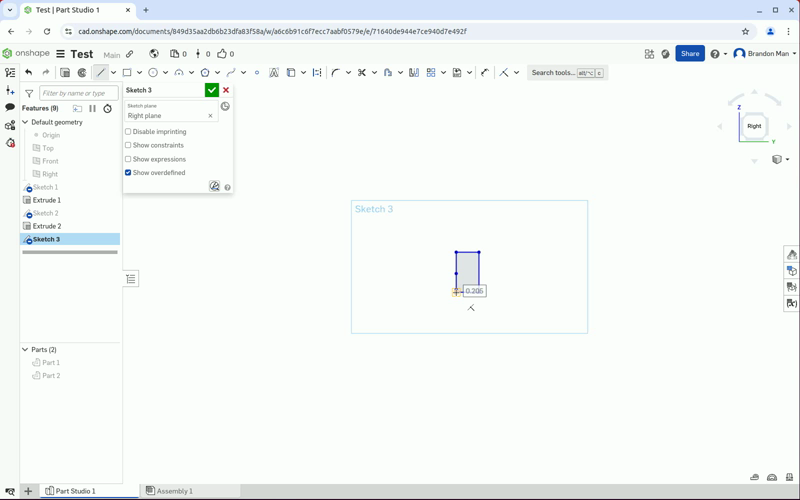
scroll(-6)
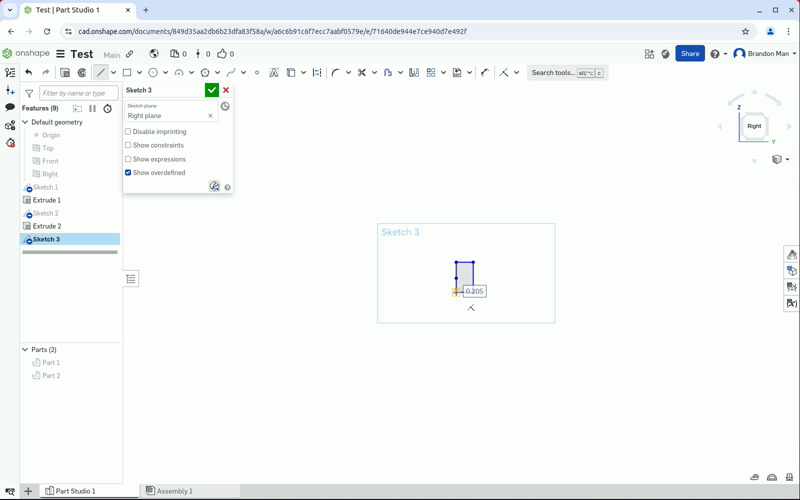
scroll(-6)
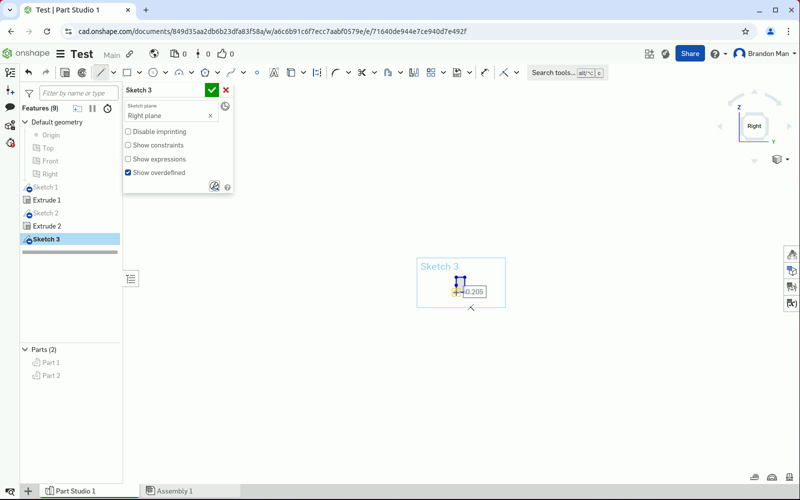
key(esc)
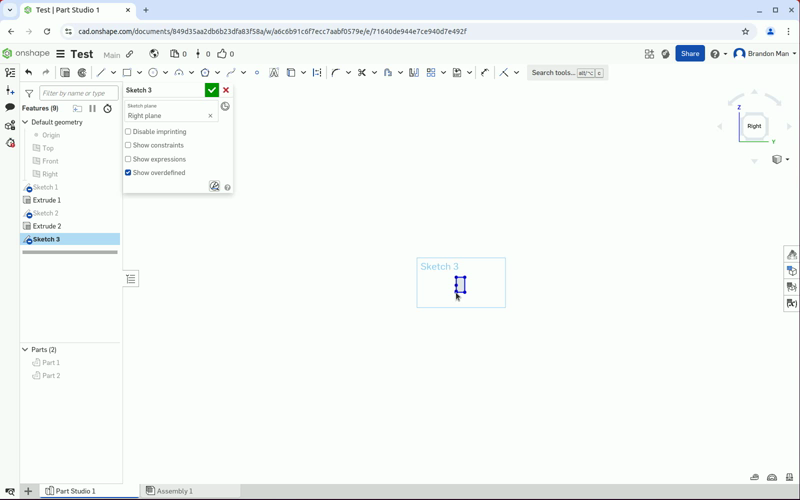
mouse_move(460, 278)
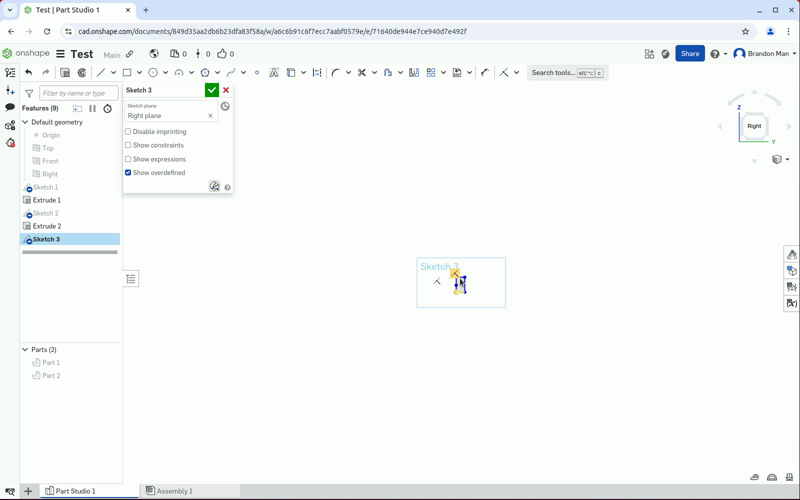
scroll(6)
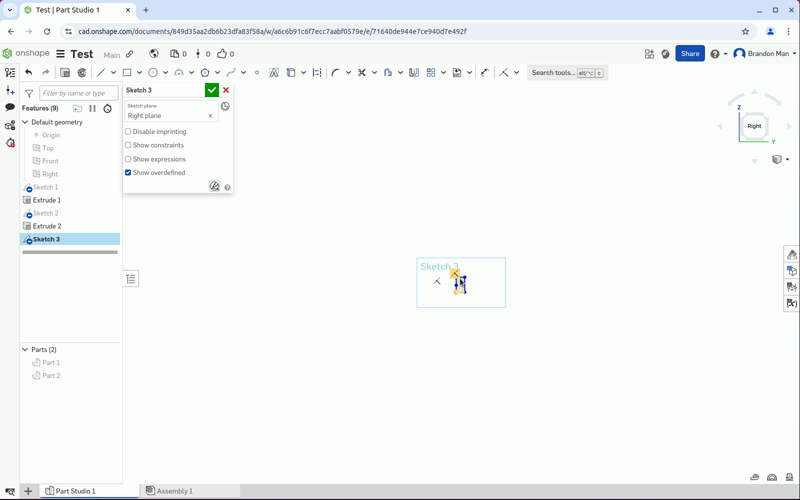
scroll(6)
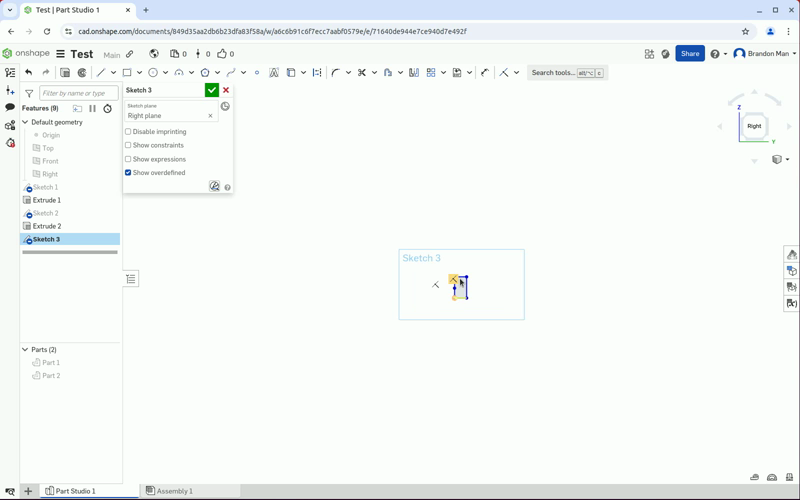
scroll(6)
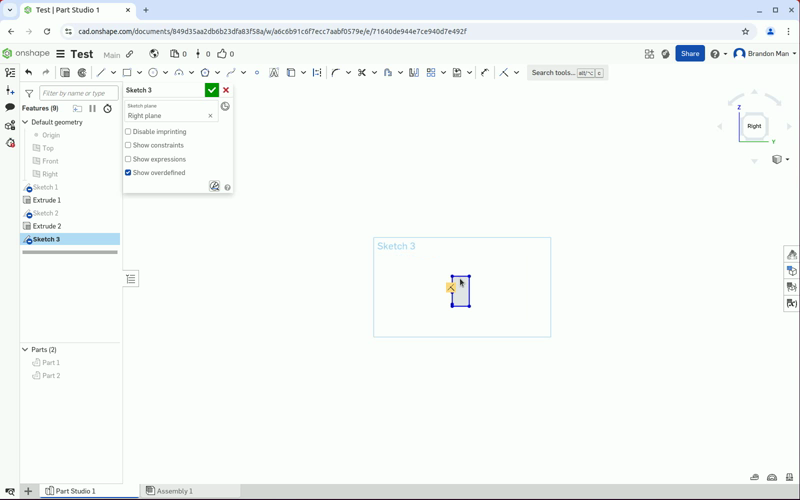
scroll(6)
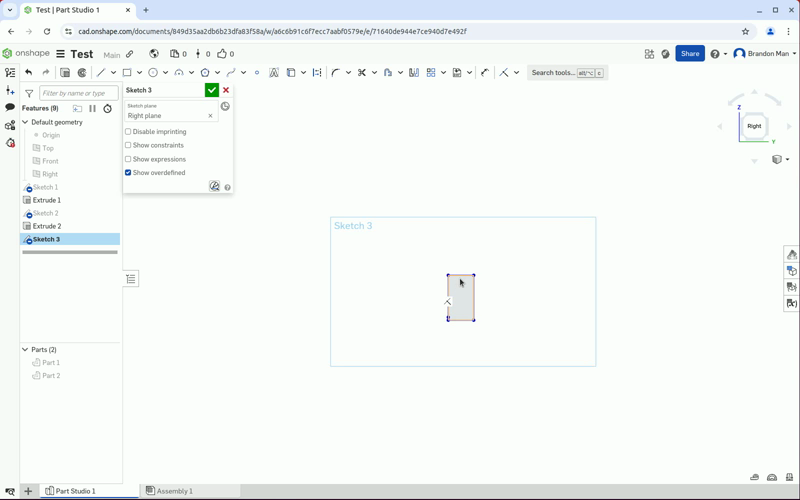
scroll(6)
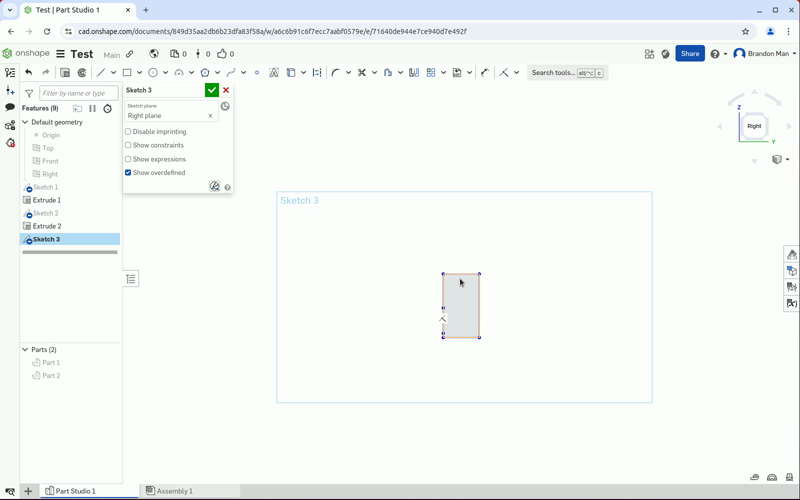
scroll(6)
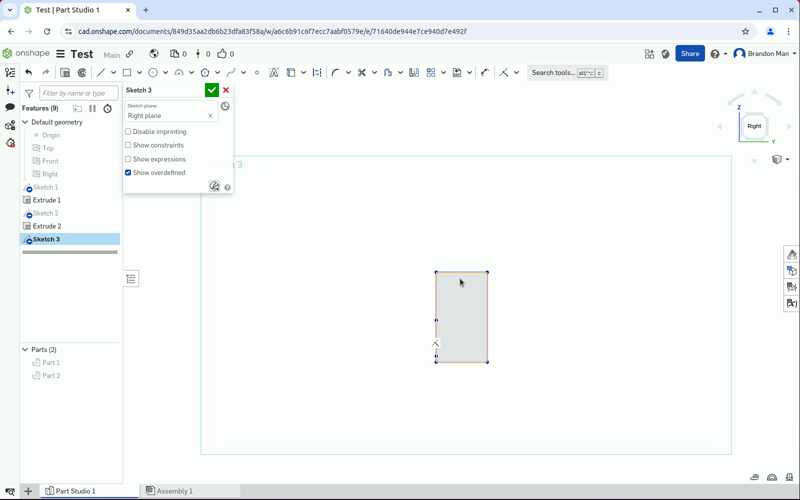
scroll(6)
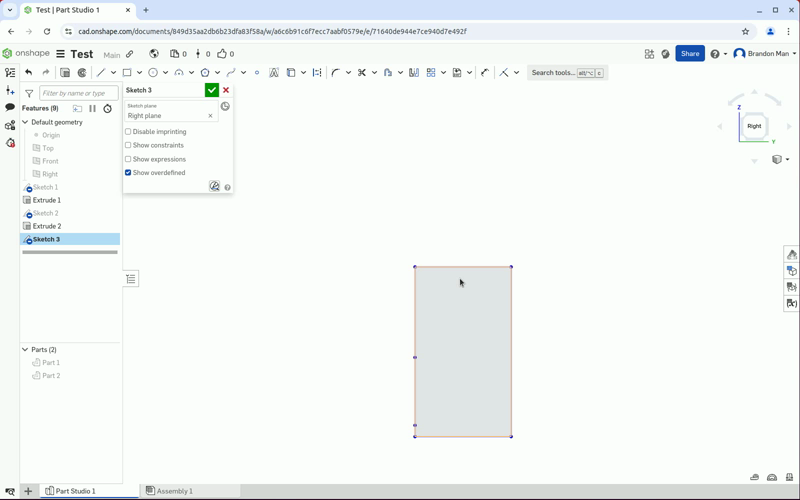
click(460, 278)
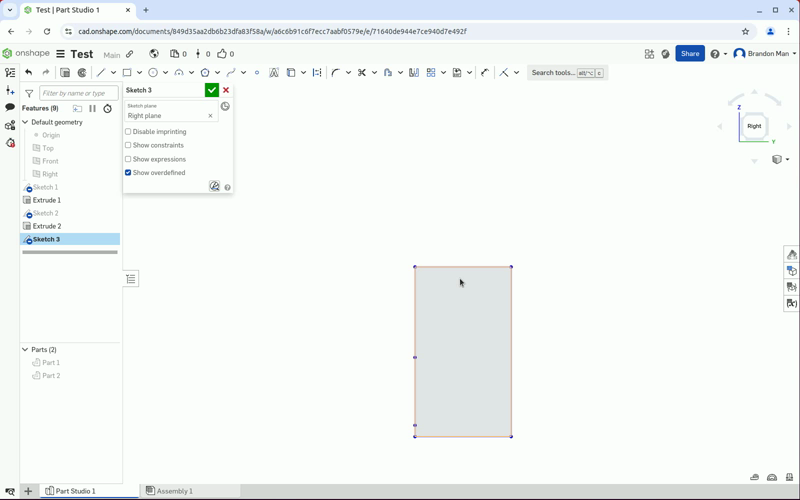
scroll(-6)
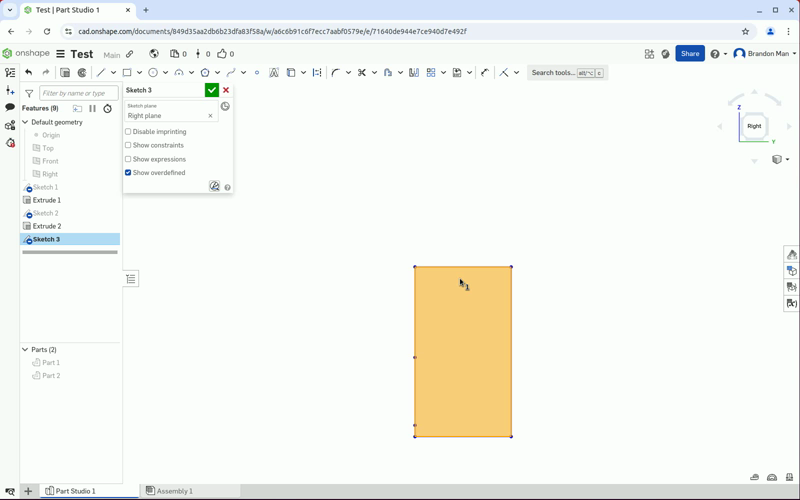
scroll(-6)
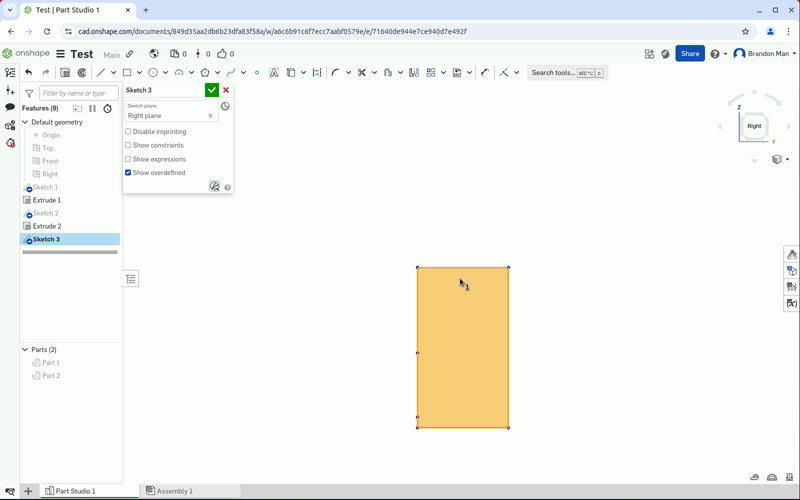
scroll(-6)
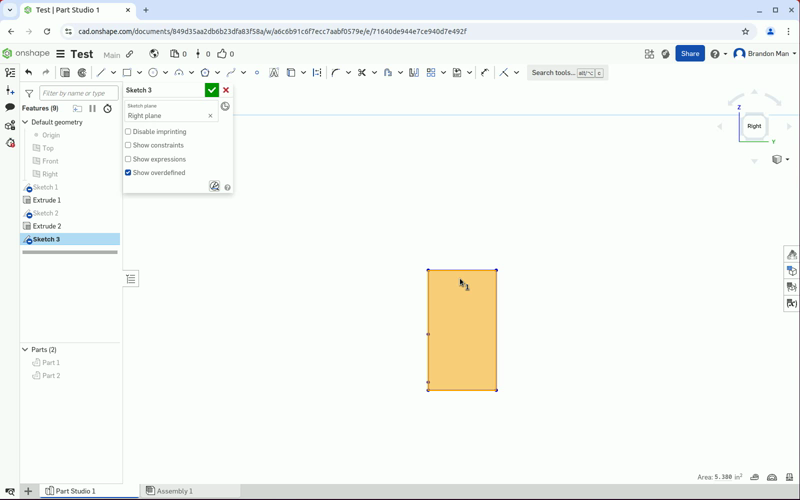
scroll(-6)
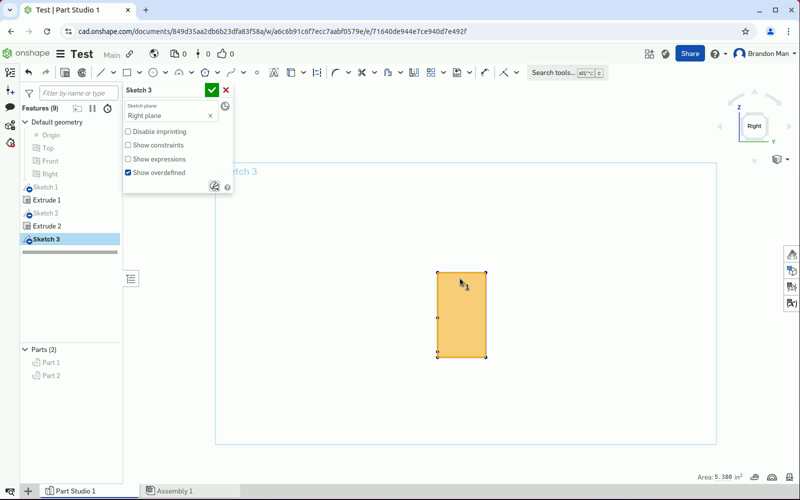
scroll(-6)
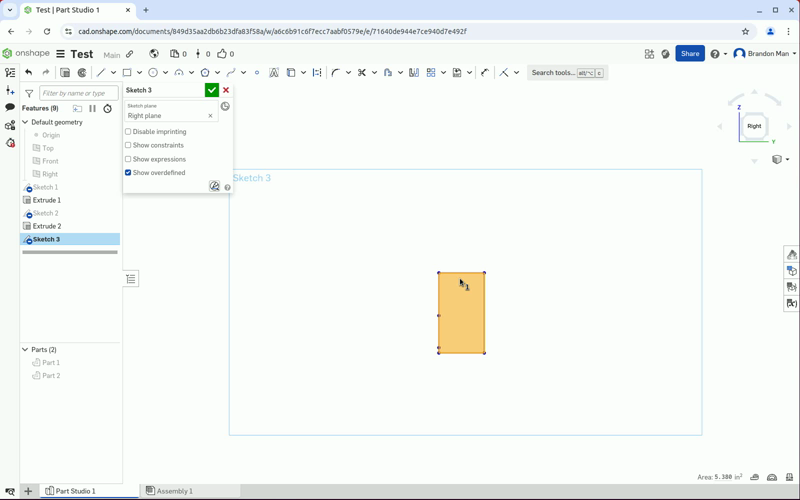
scroll(-6)
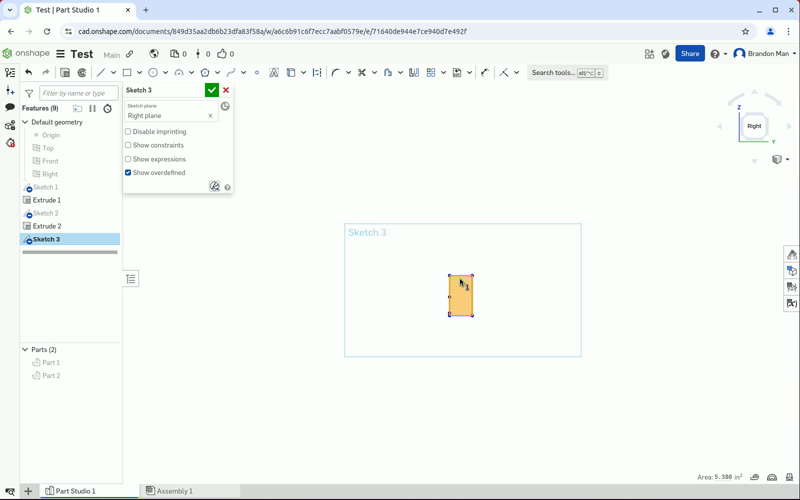
scroll(-6)
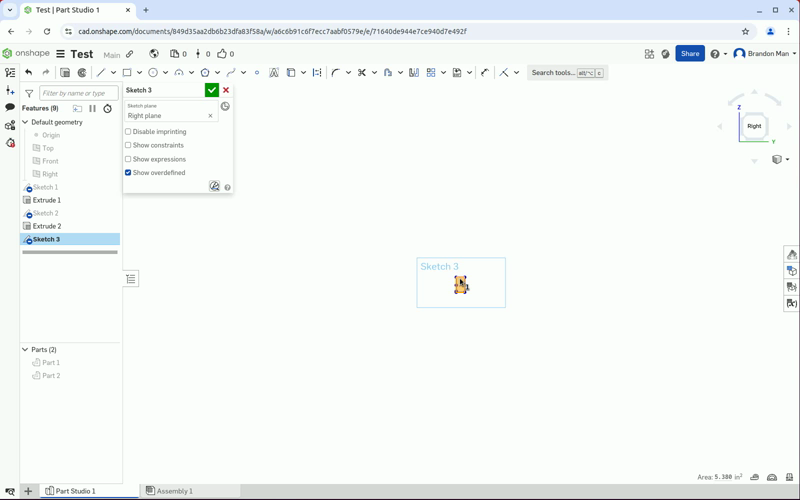
mouse_move(73, 352)
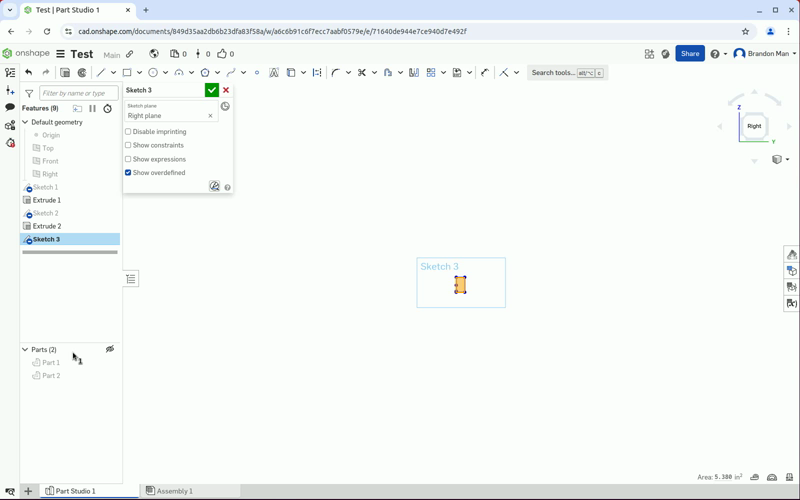
key(shift+y)
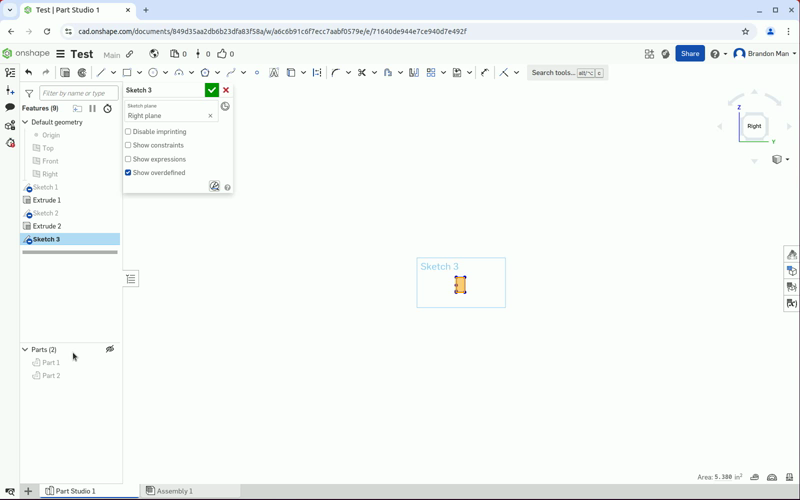
key(shift+e)
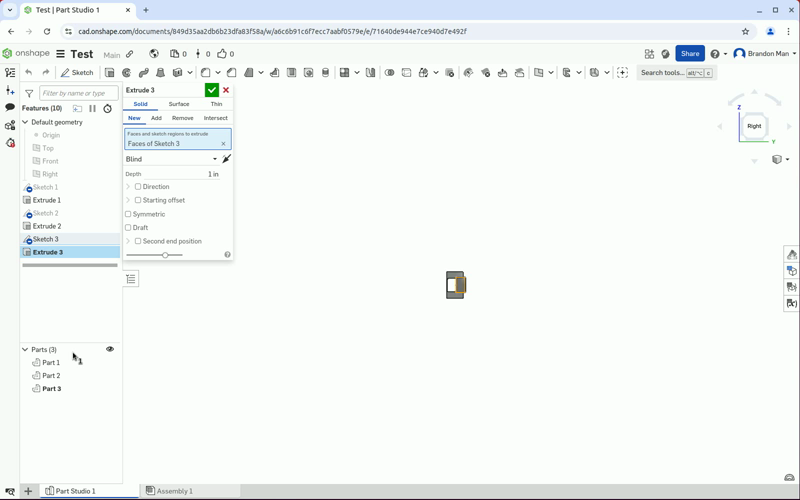
mouse_move(143, 106)
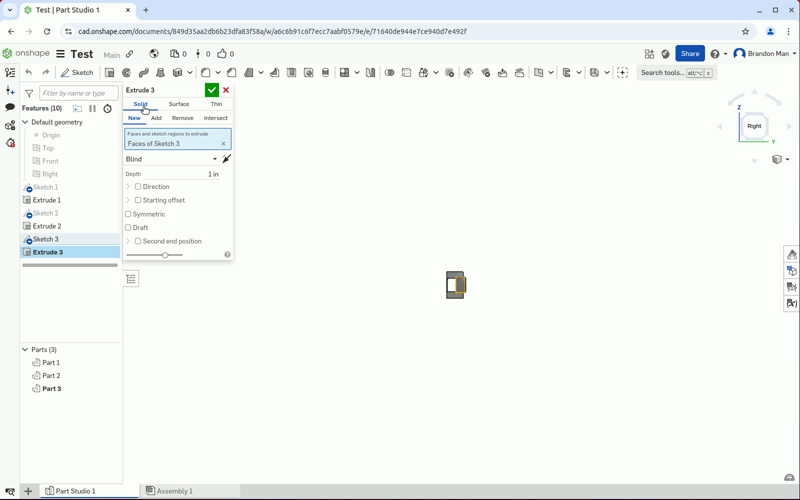
click(143, 106)
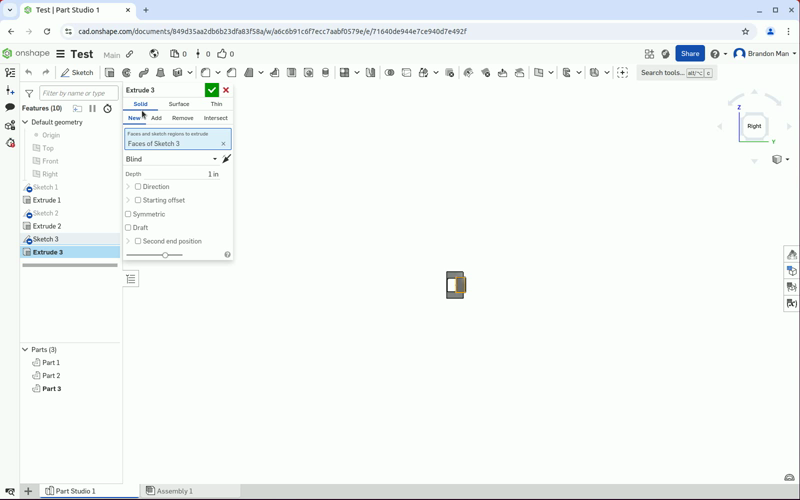
mouse_move(137, 120)
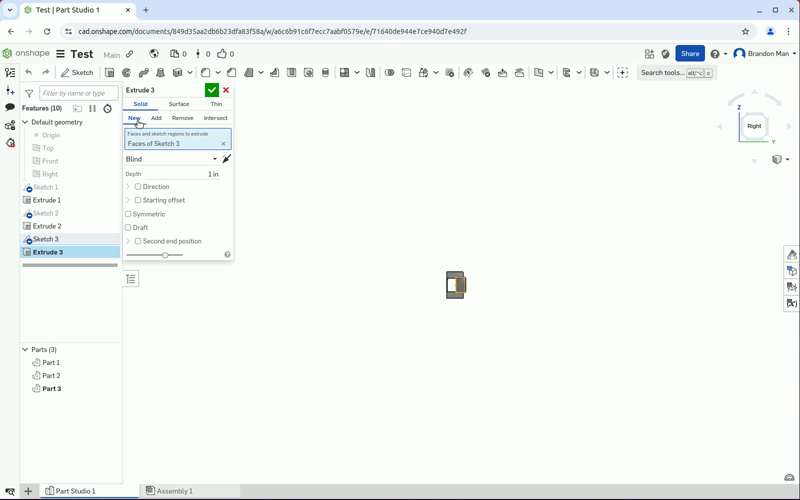
click(137, 120)
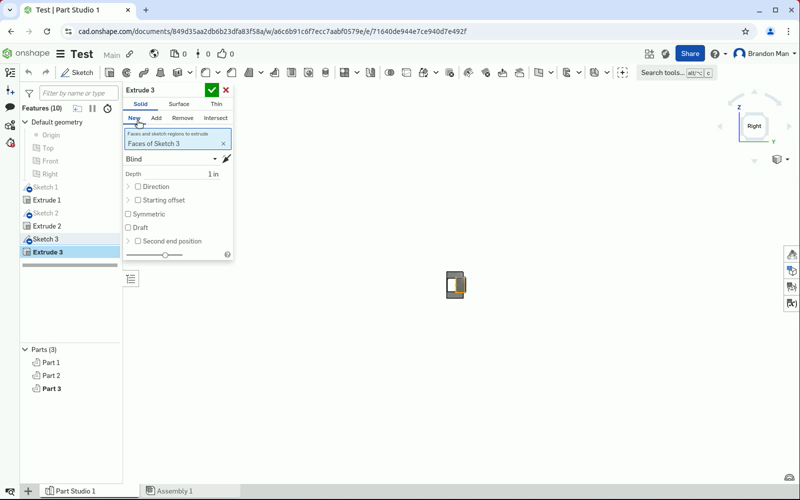
key(tab, 4)
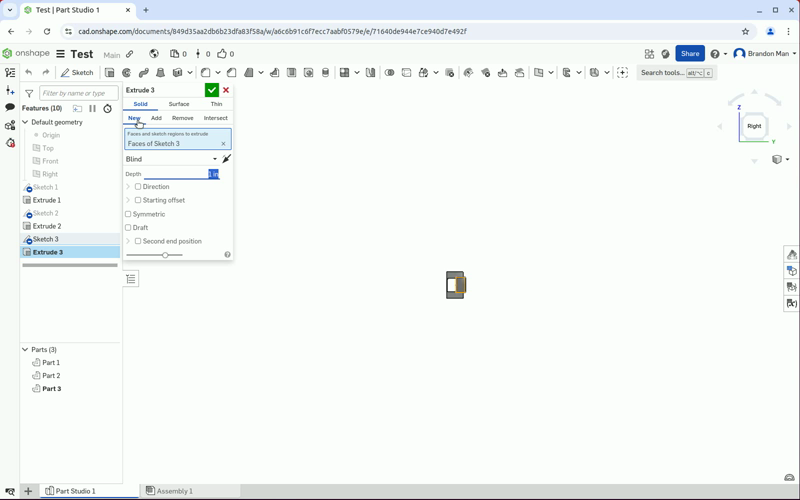
text(-7.462)
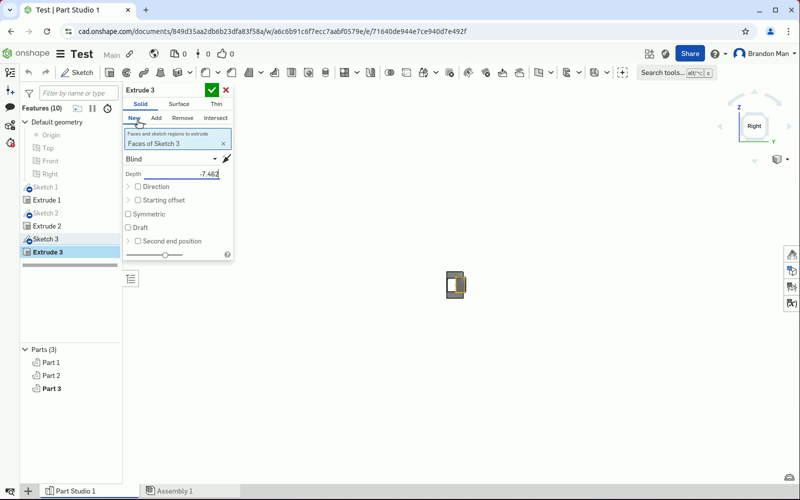
key(enter)
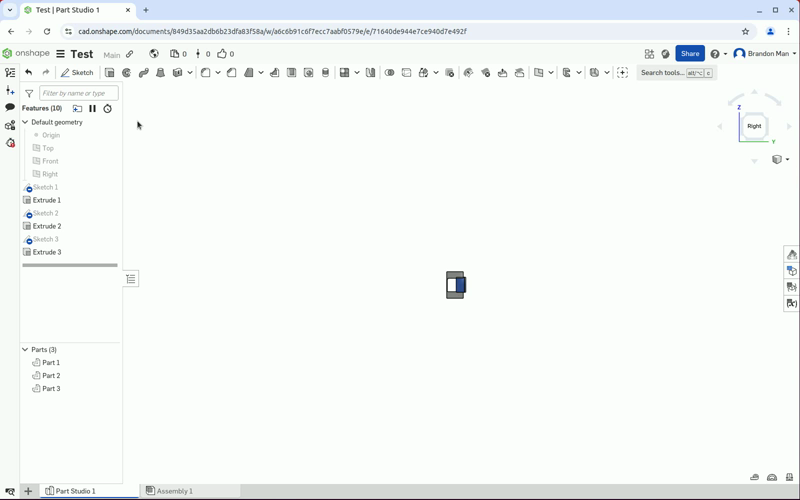
key(shift+h)
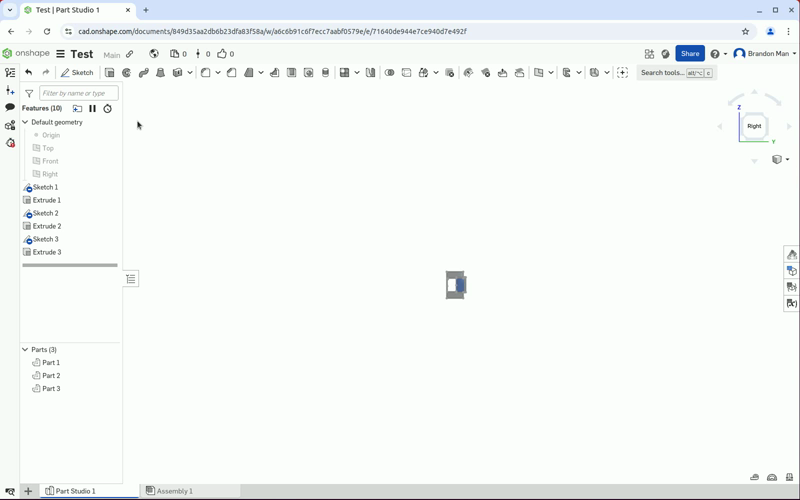
key(shift+h)
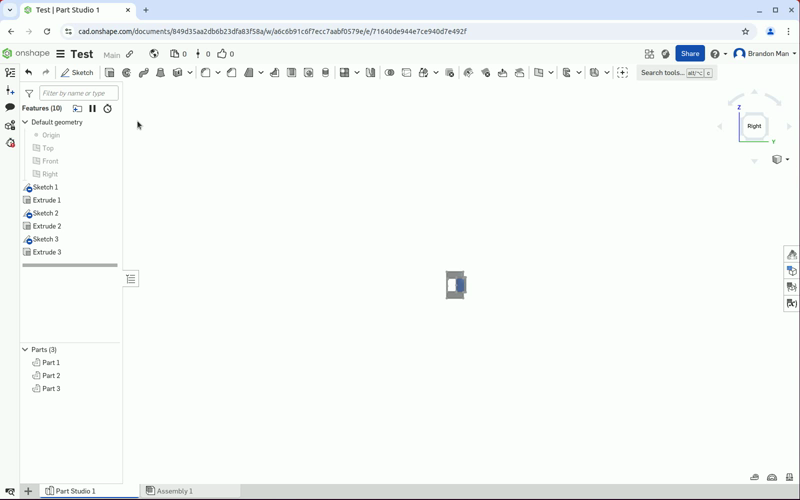
key(shift+7)
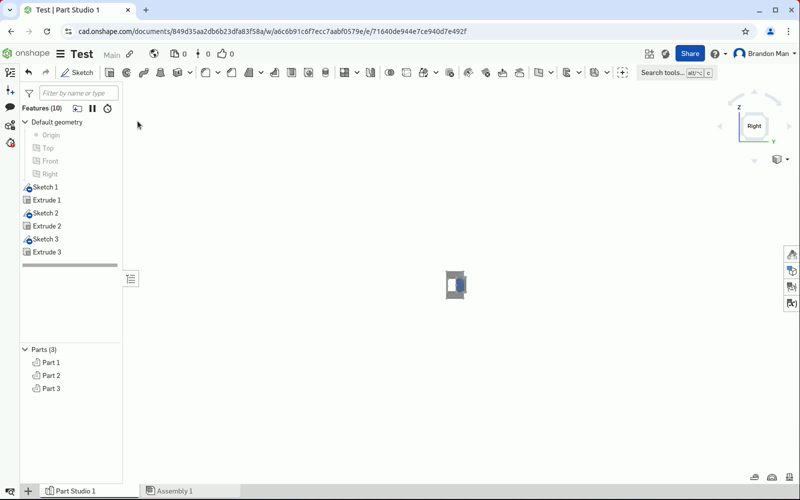
key(right, 2)
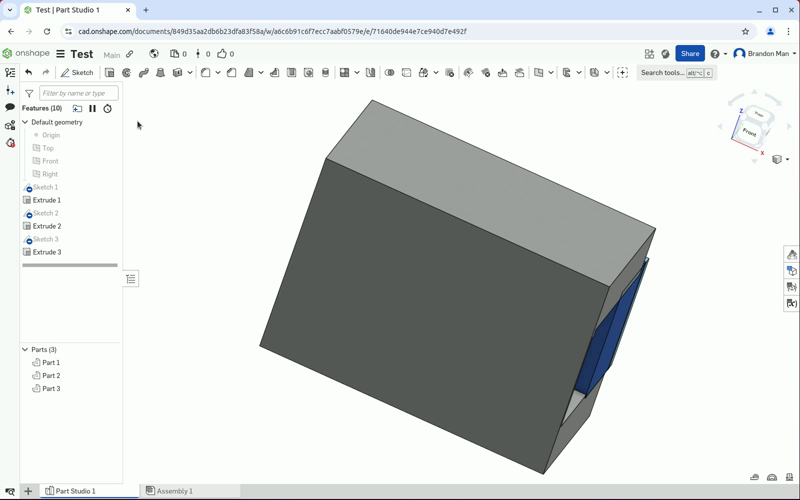
key(down, 2)
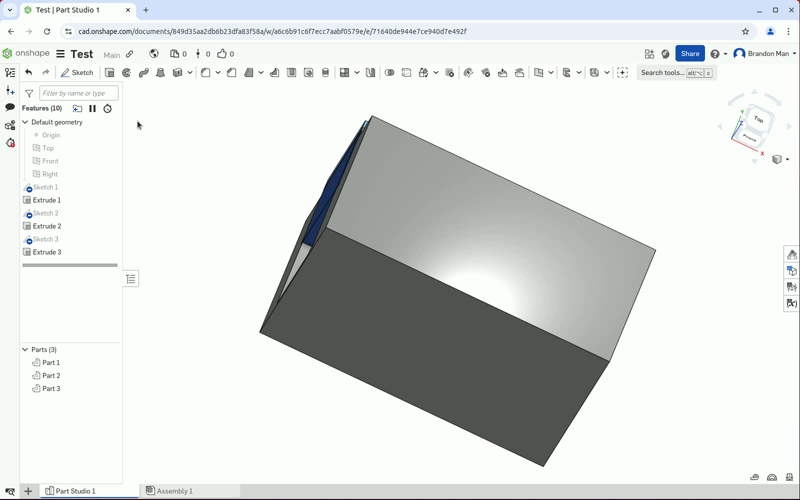
key(up, 2)
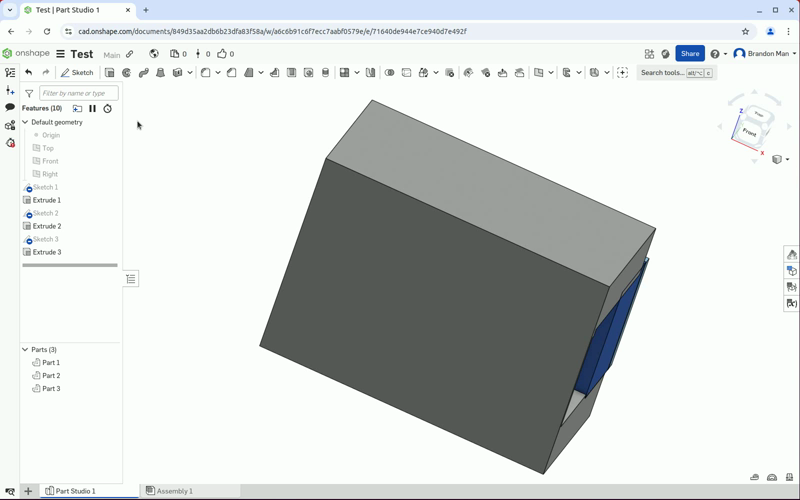
key(left, 2)
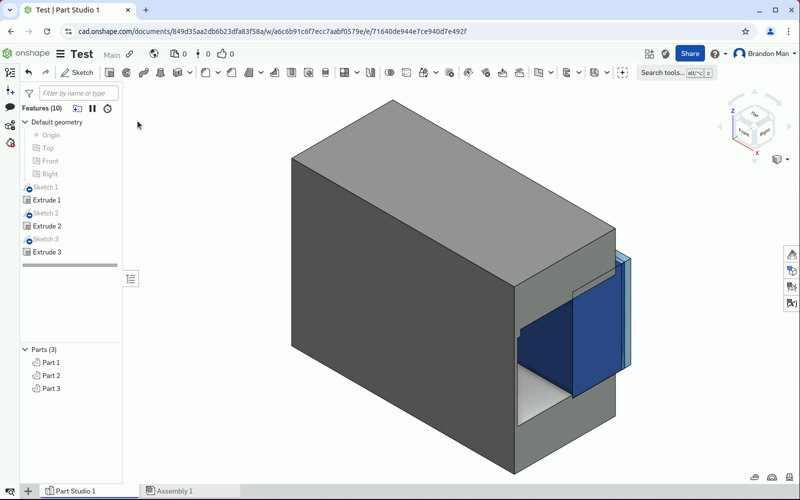
mouse_move(73, 189)
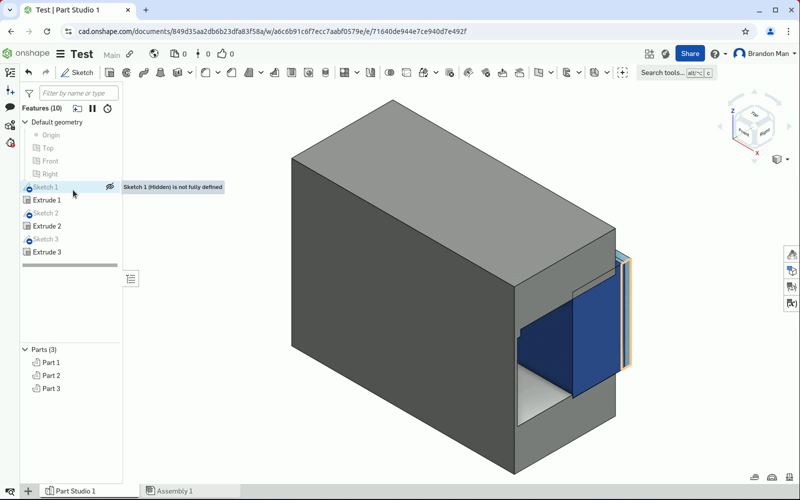
click(73, 189)